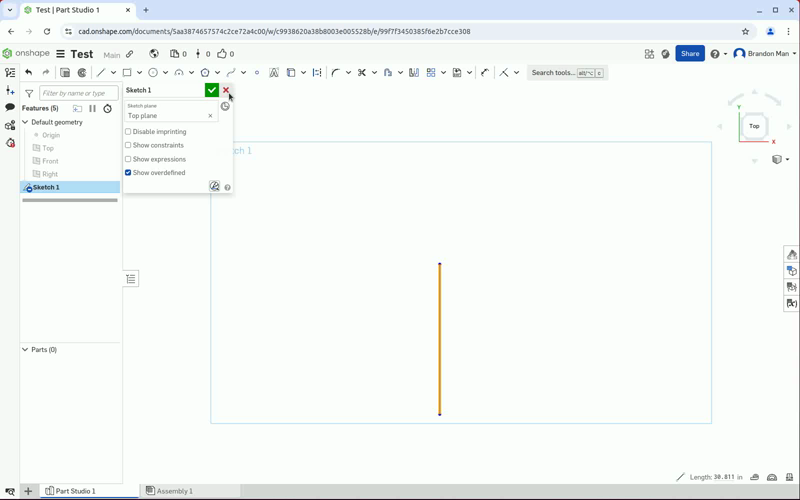
key(shift+h)
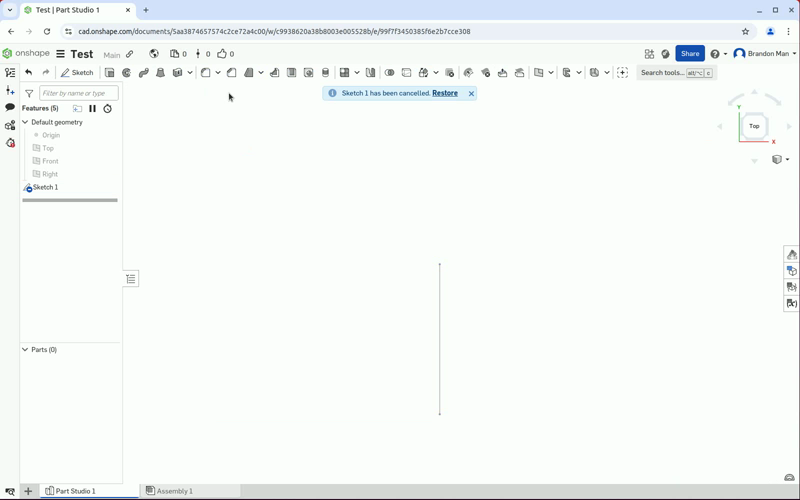
key(shift+s)
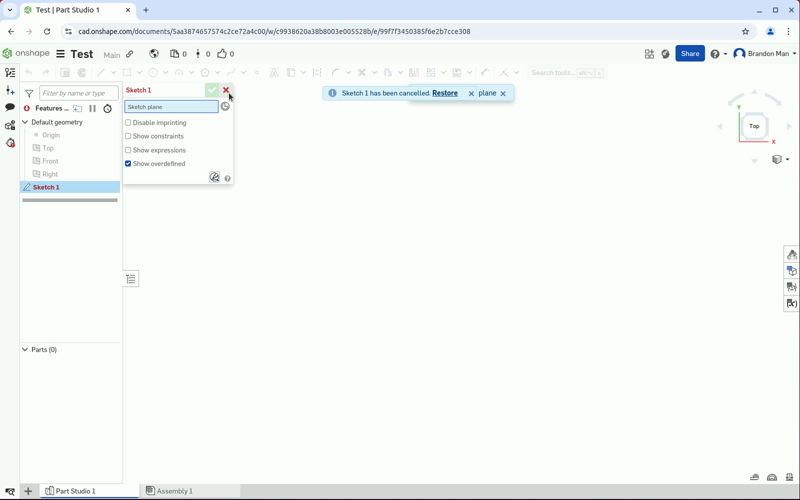
mouse_move(73, 150)
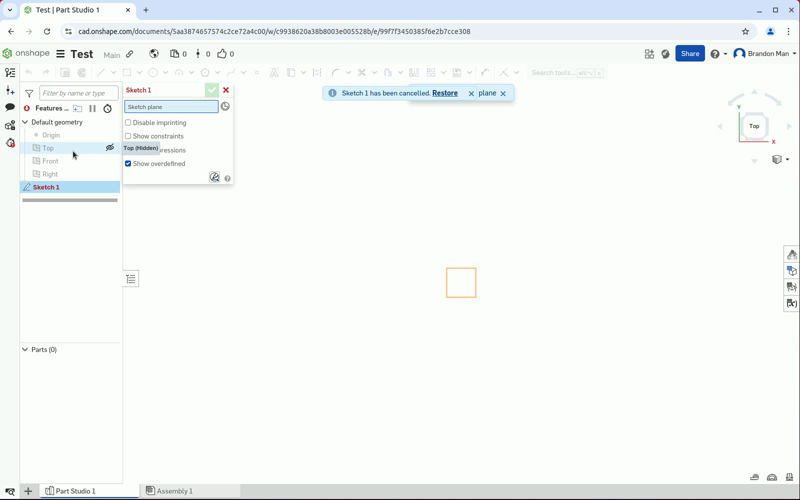
click(73, 150)
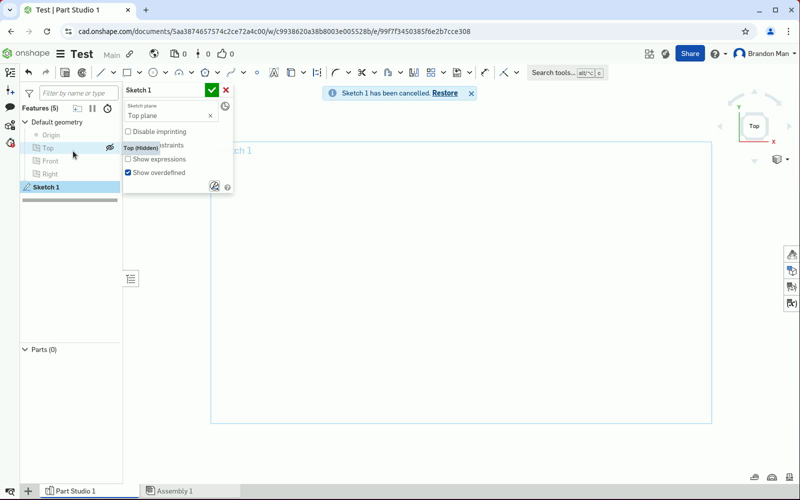
mouse_move(73, 352)
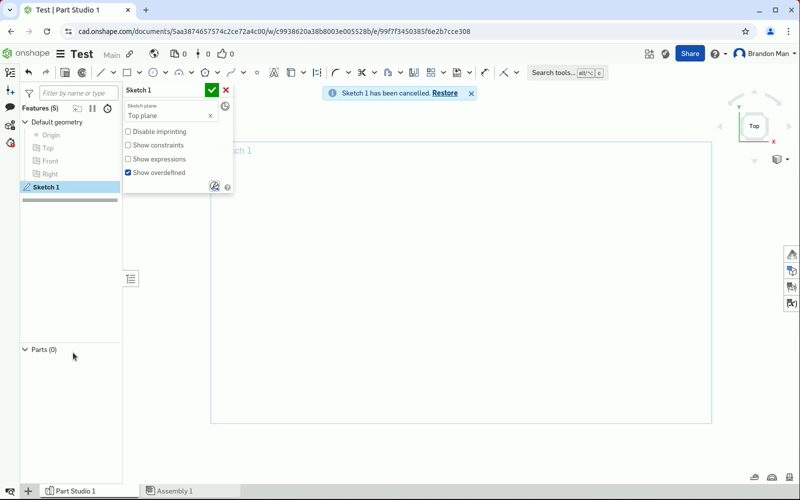
key(y)
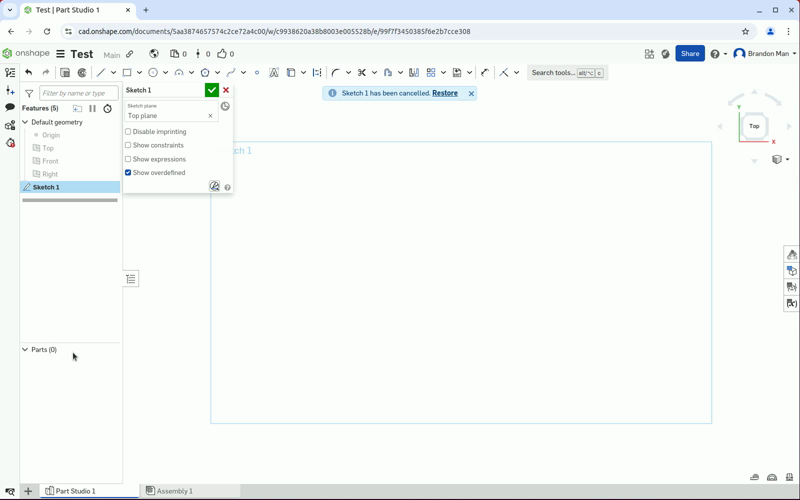
key(c)
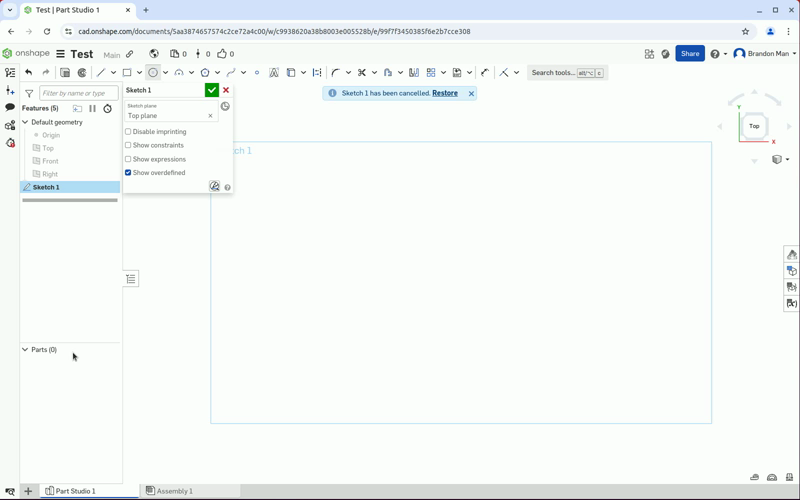
key_down(shift)
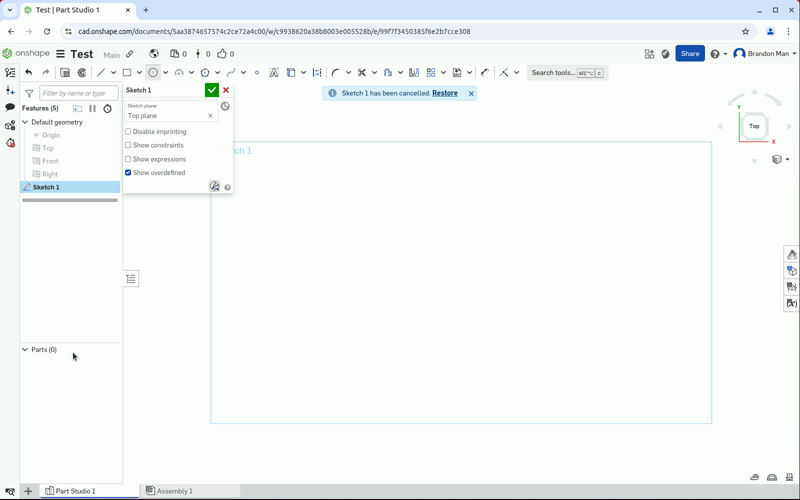
mouse_move(402, 316)
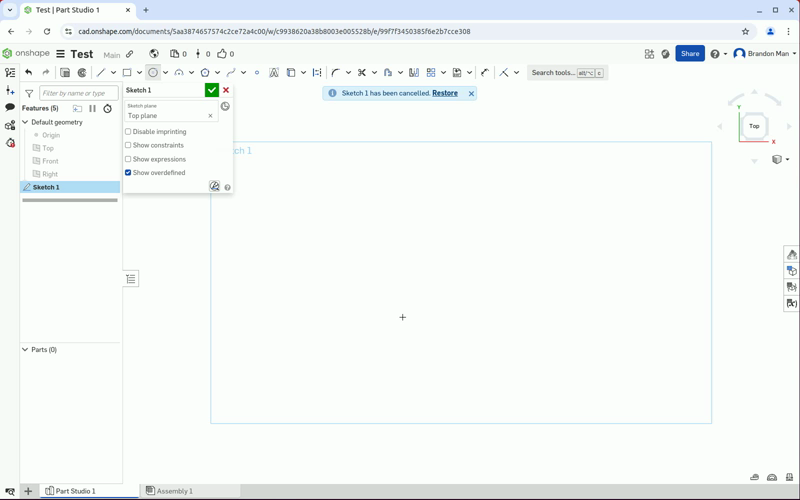
click(402, 316)
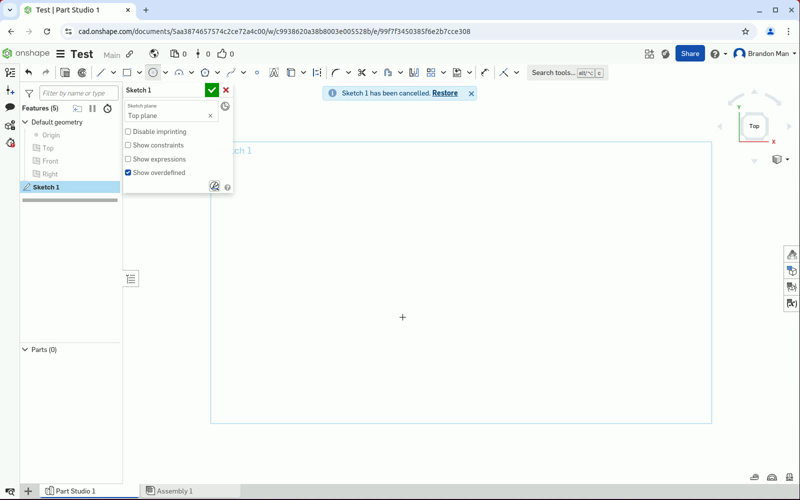
key_up(shift)
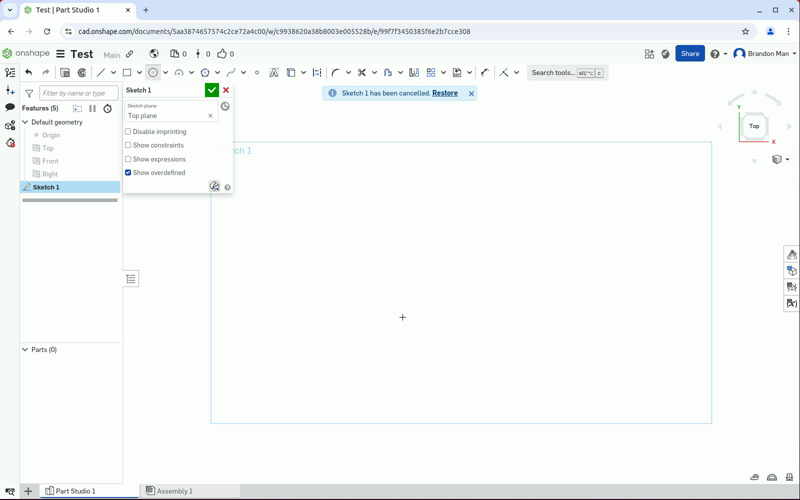
mouse_move(432, 316)
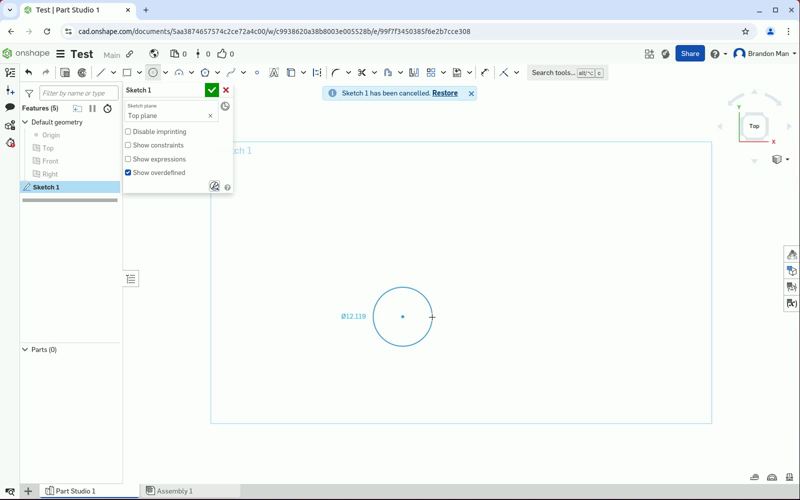
click(432, 316)
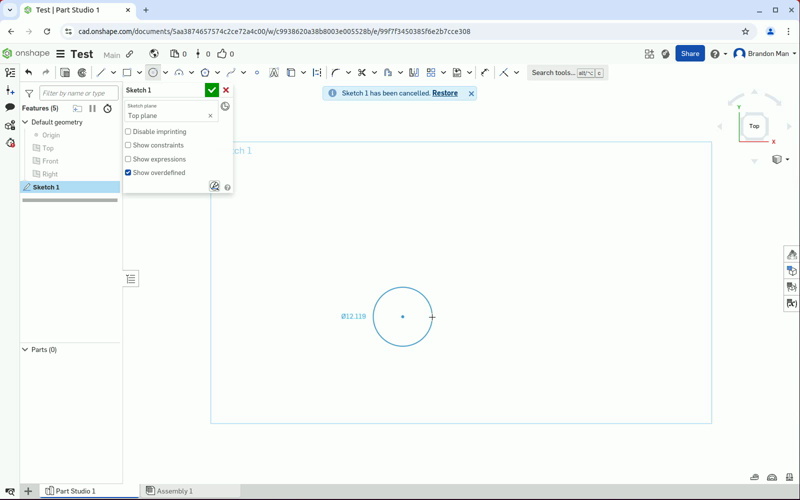
key(esc)
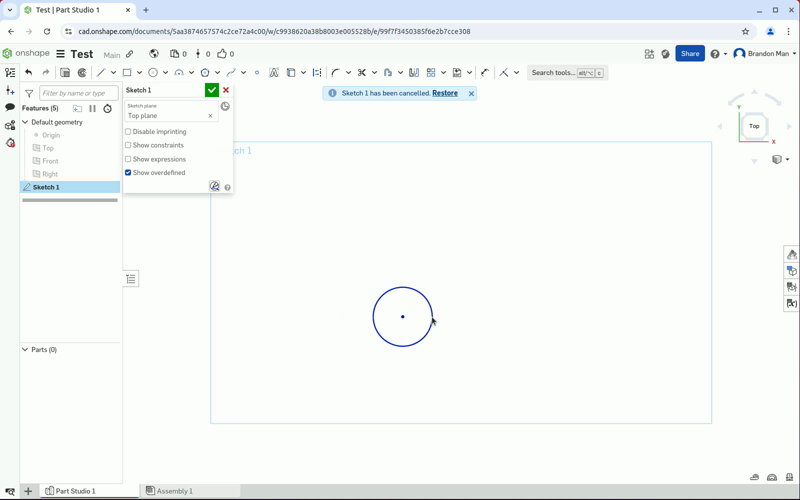
key(c)
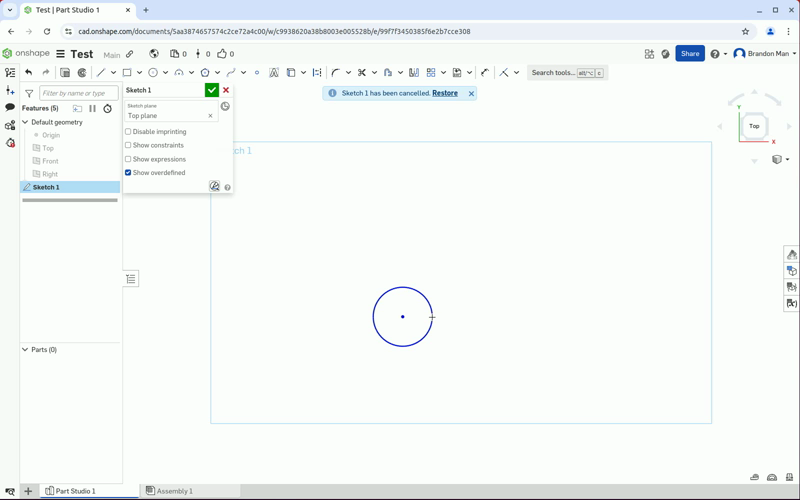
key_down(shift)
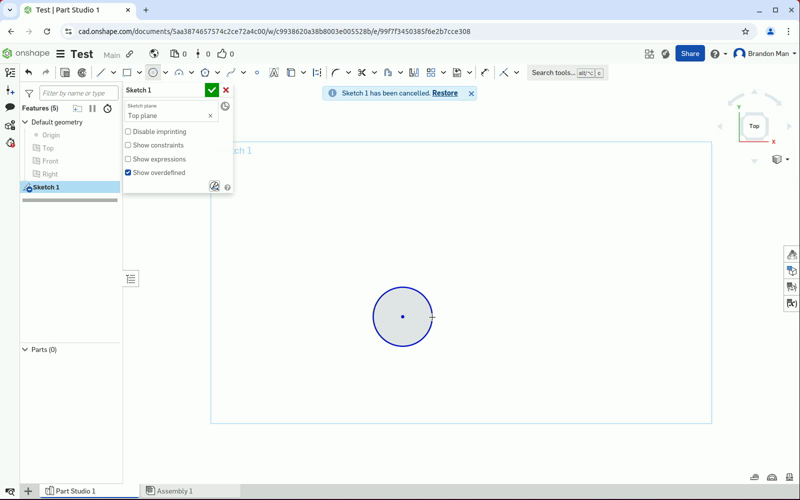
mouse_move(402, 316)
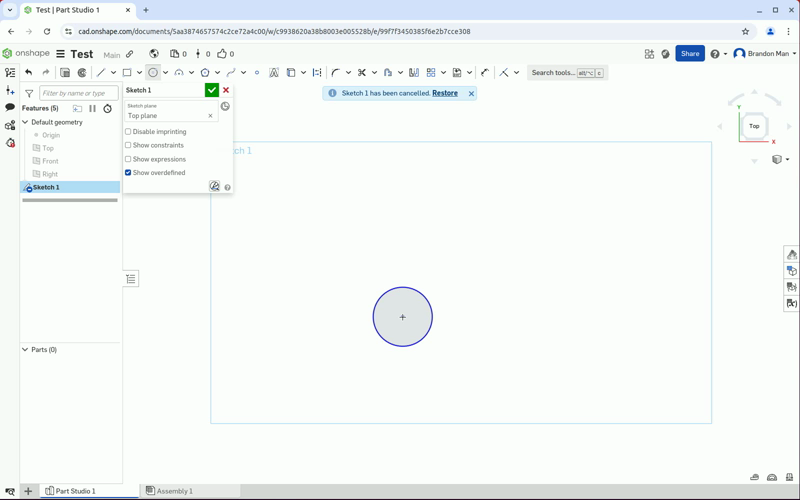
click(402, 316)
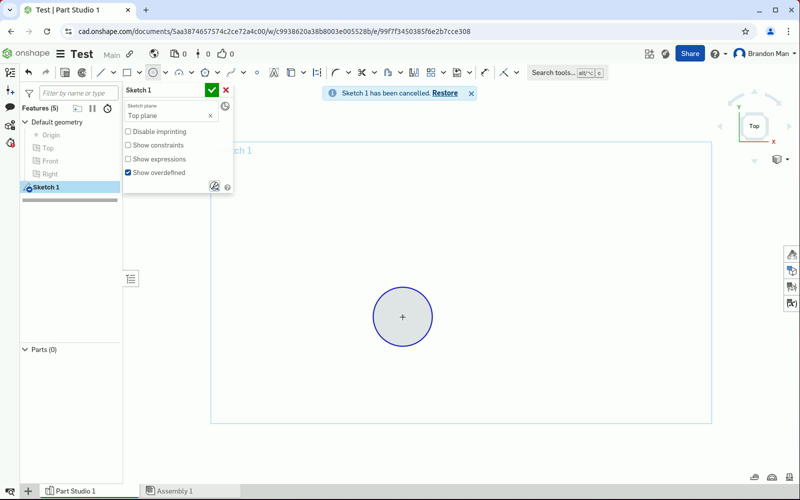
key_up(shift)
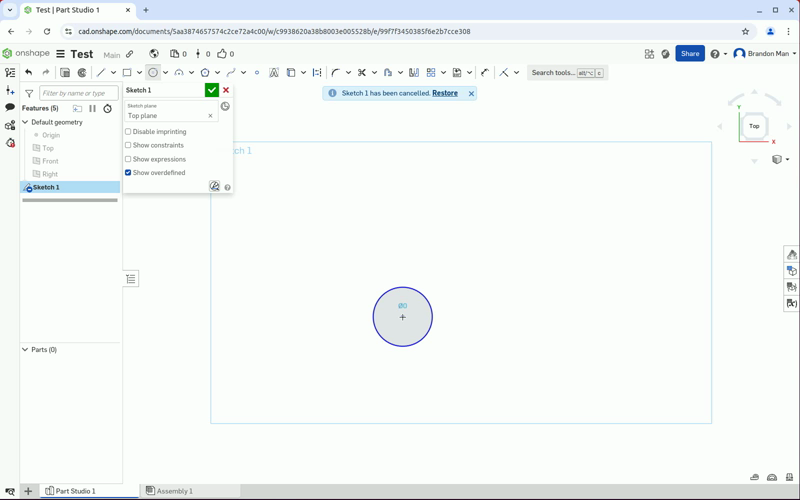
mouse_move(414, 316)
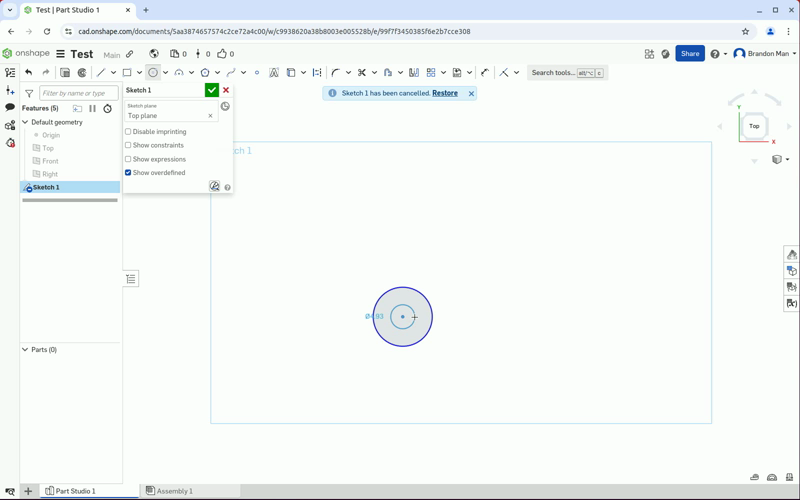
click(414, 316)
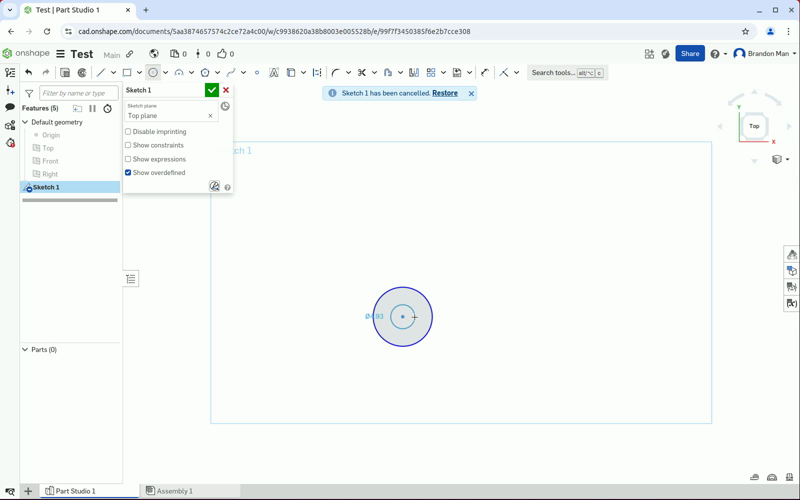
key(esc)
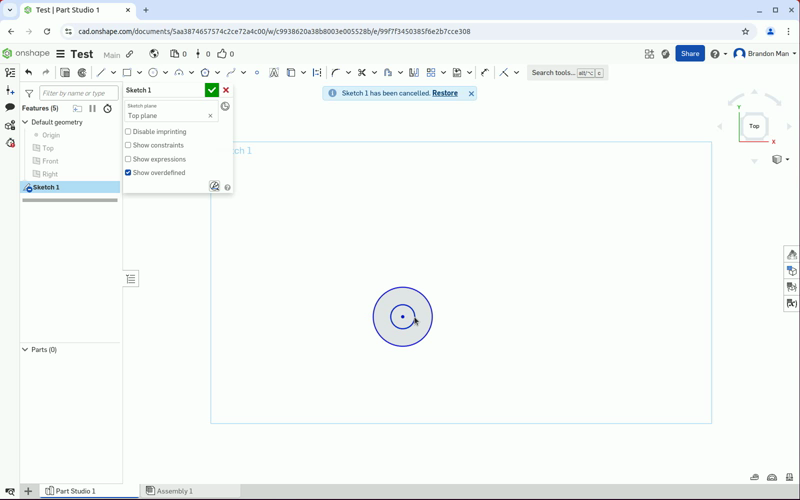
mouse_move(416, 328)
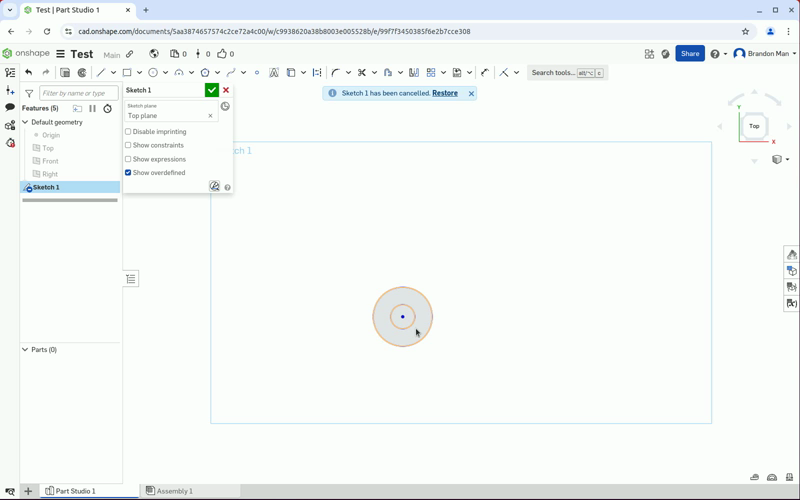
click(416, 328)
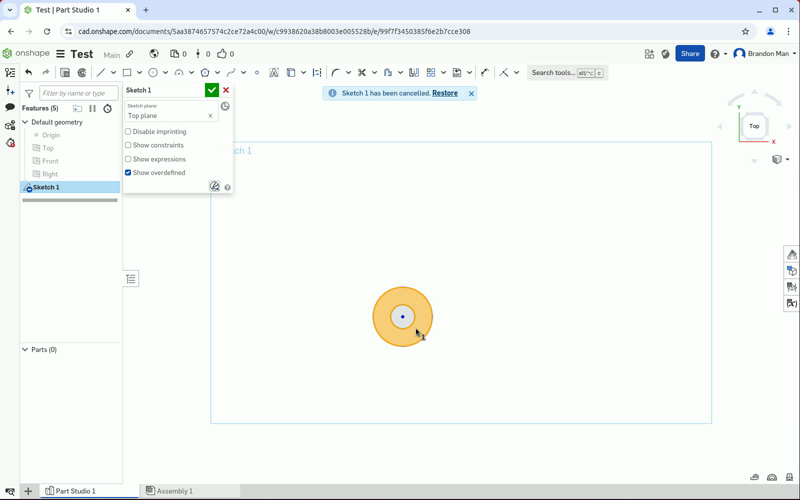
mouse_move(73, 352)
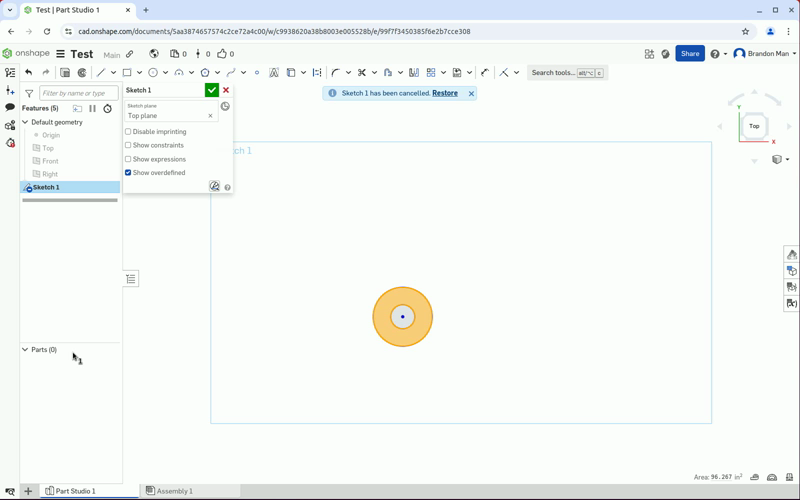
key(shift+y)
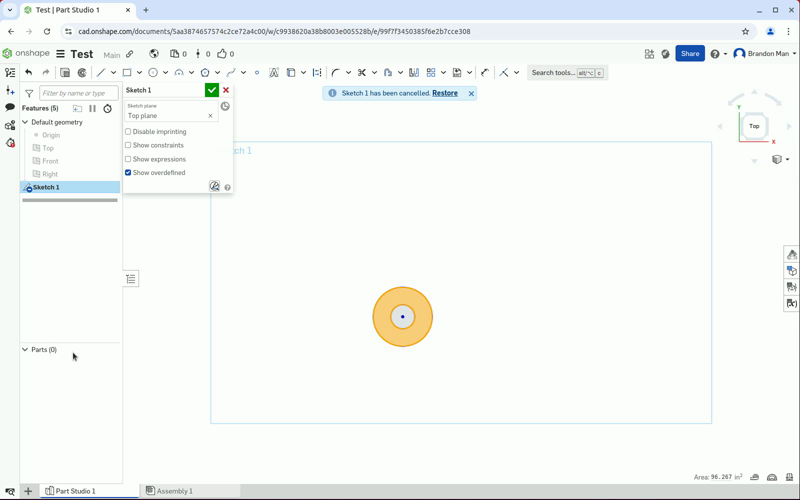
key(shift+e)
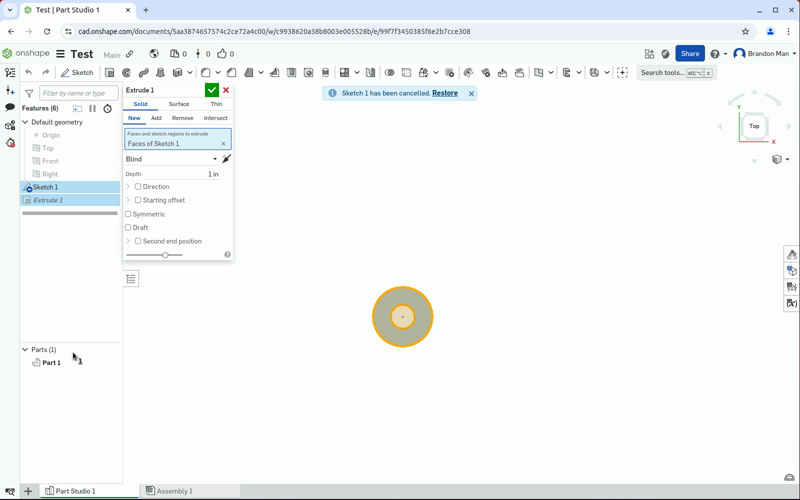
mouse_move(143, 106)
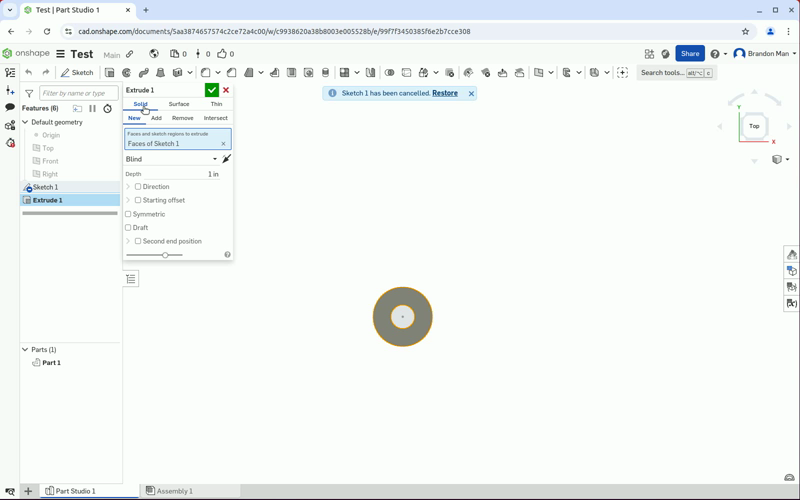
click(143, 106)
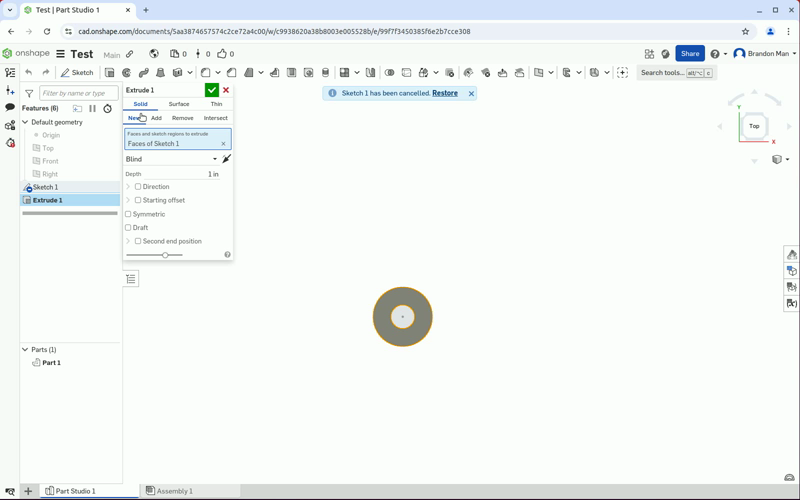
mouse_move(137, 120)
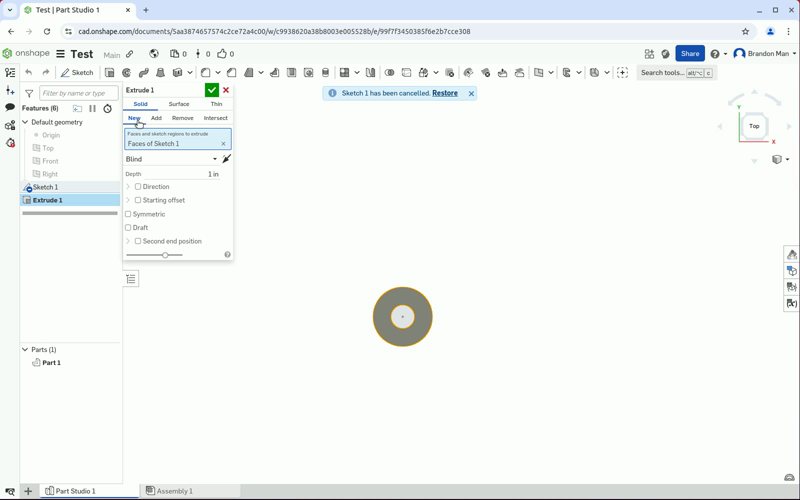
click(137, 120)
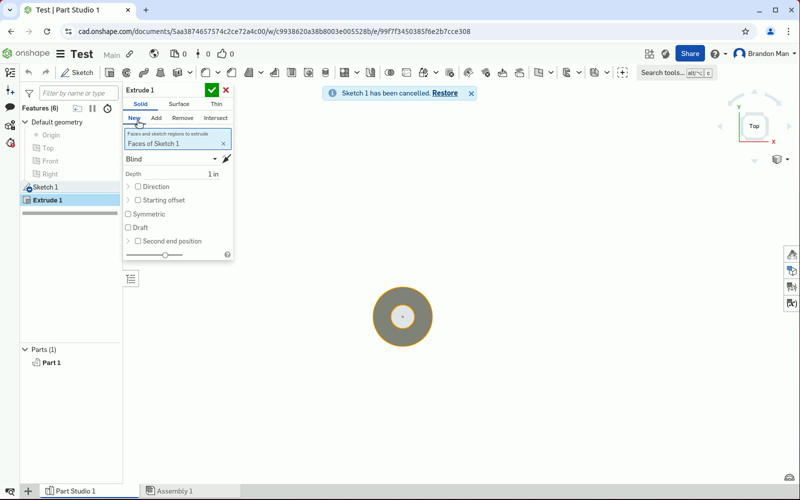
key(tab, 4)
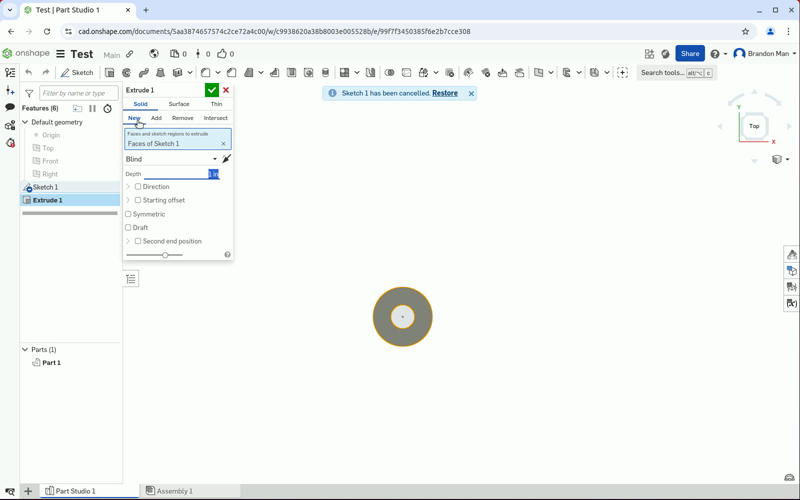
text(3.851)
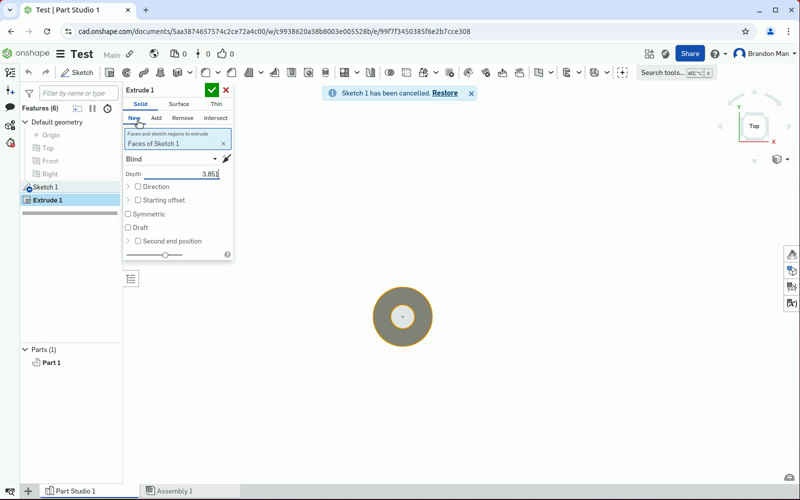
key(enter)
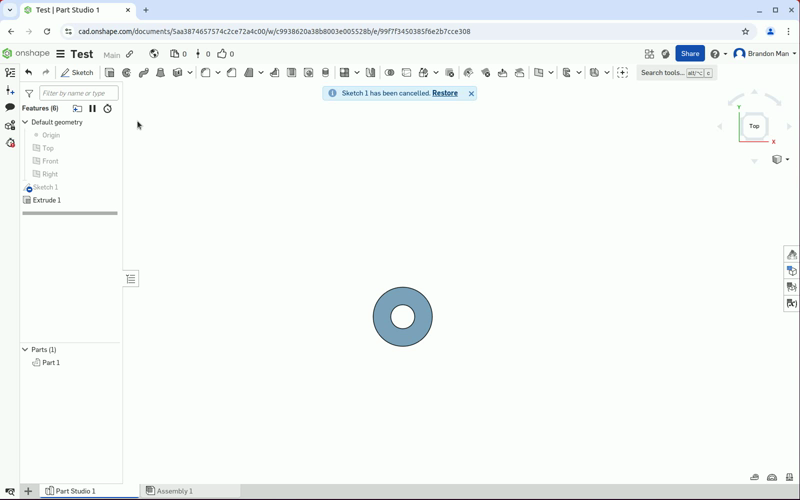
key(shift+h)
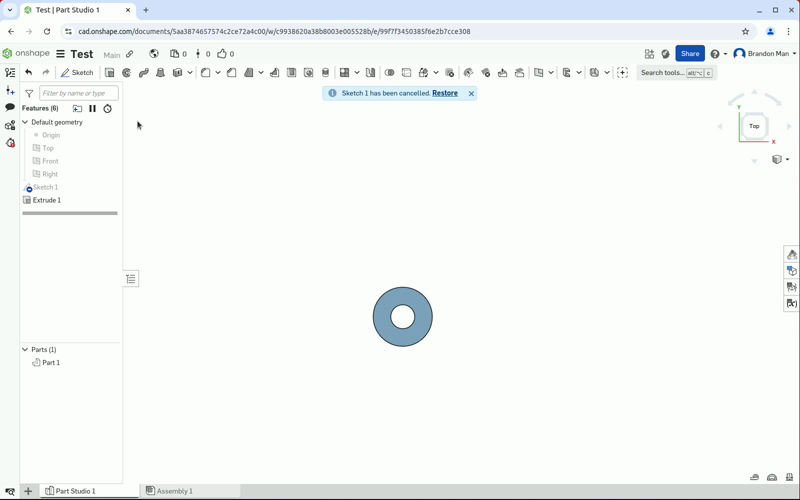
key(shift+h)
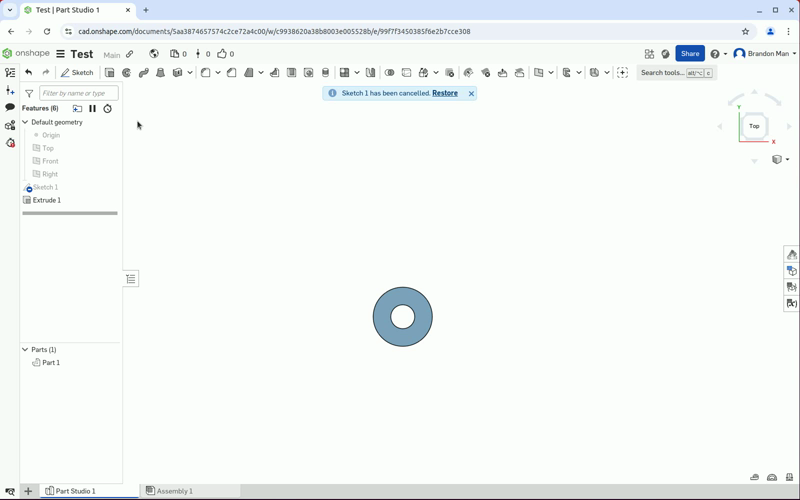
mouse_move(73, 189)
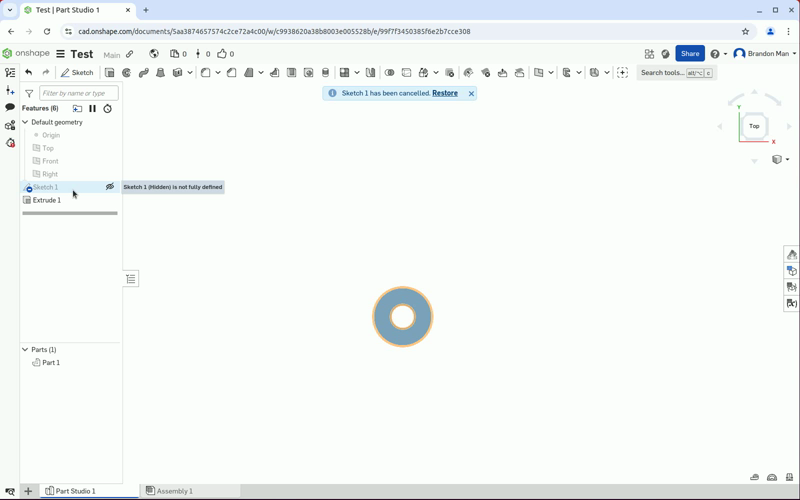
click(73, 189)
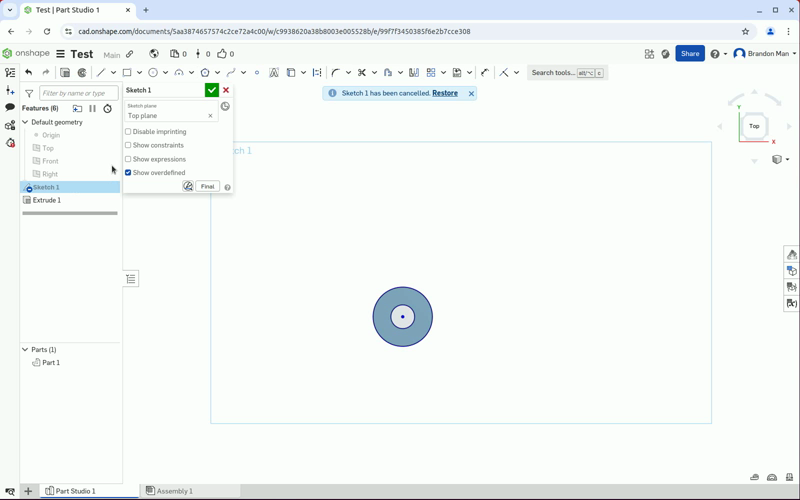
mouse_move(229, 92)
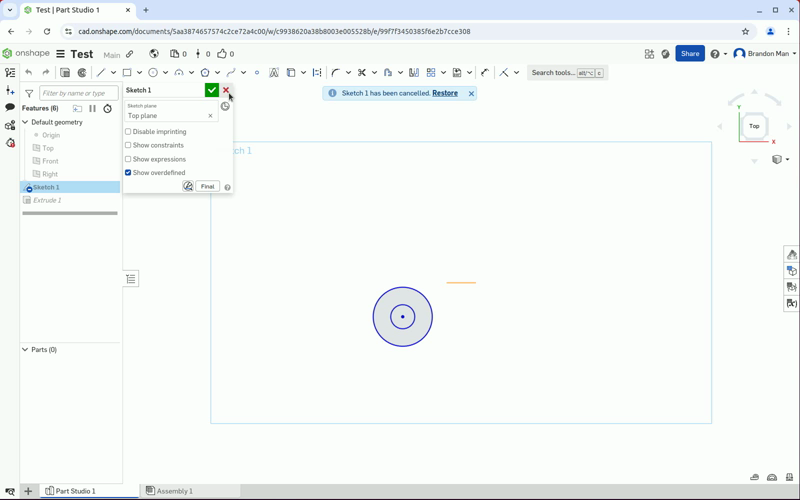
click(229, 92)
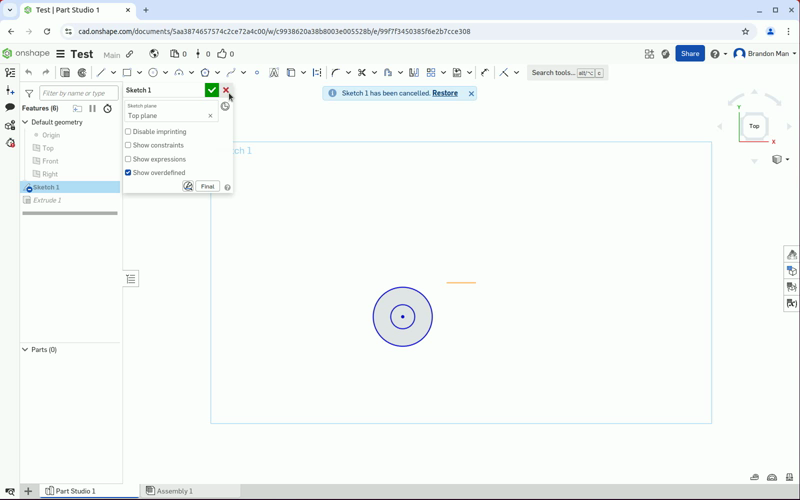
key(shift+s)
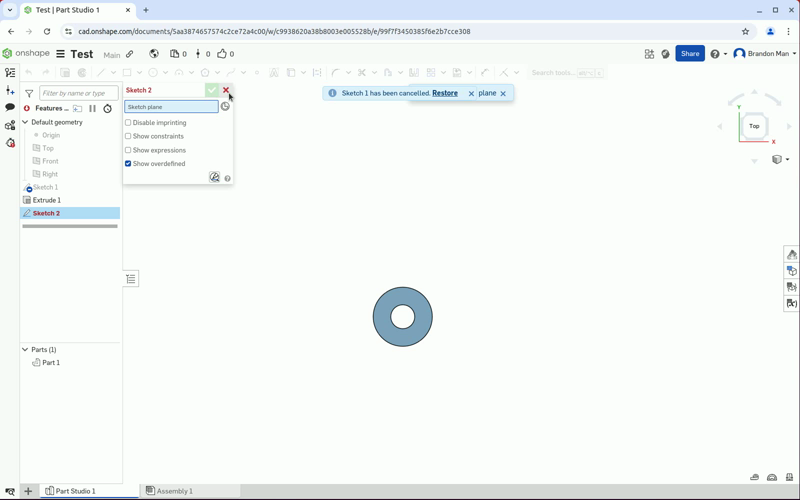
mouse_move(73, 150)
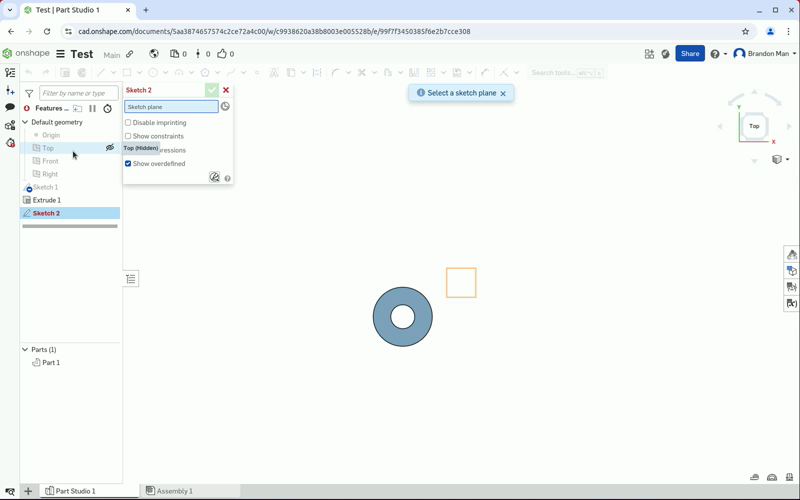
click(73, 150)
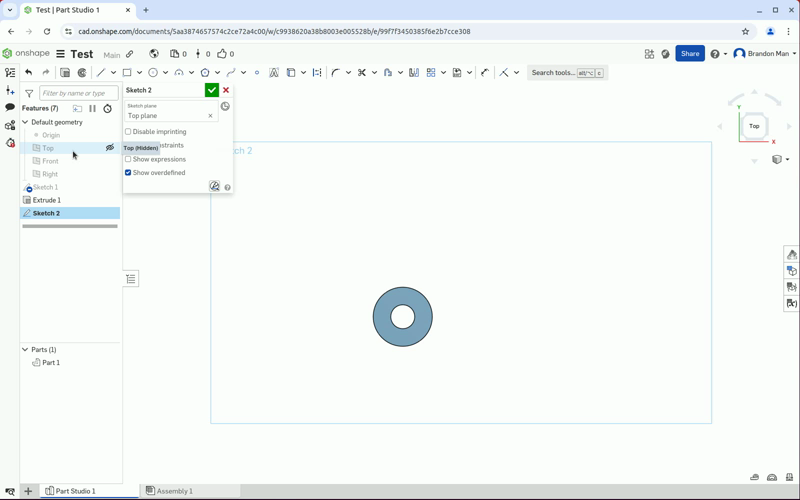
mouse_move(73, 352)
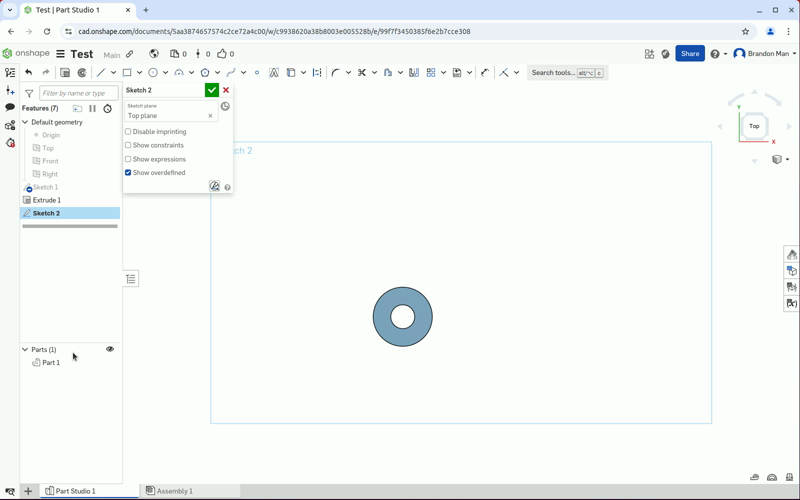
key(y)
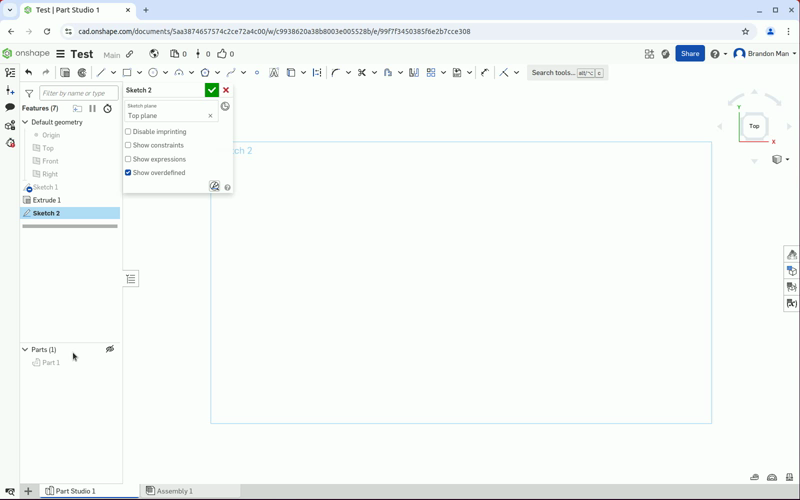
key(c)
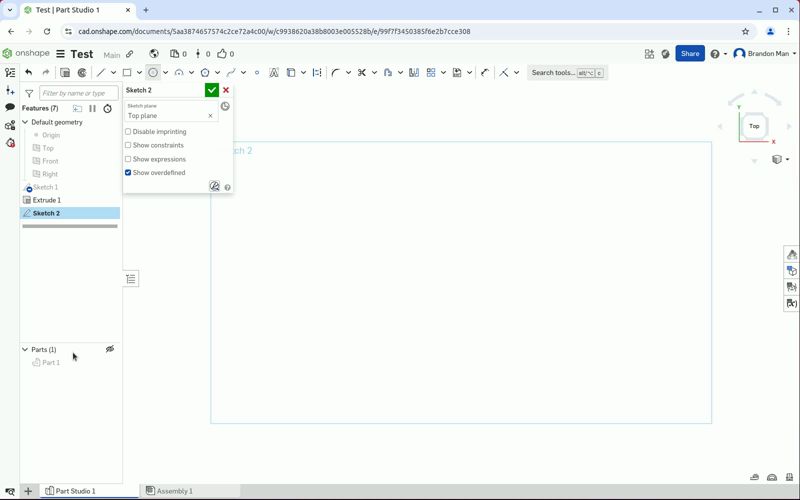
key_down(shift)
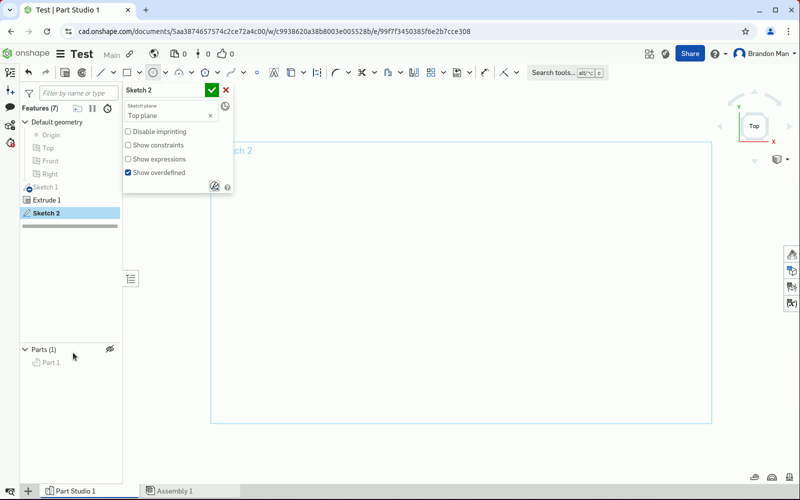
mouse_move(519, 316)
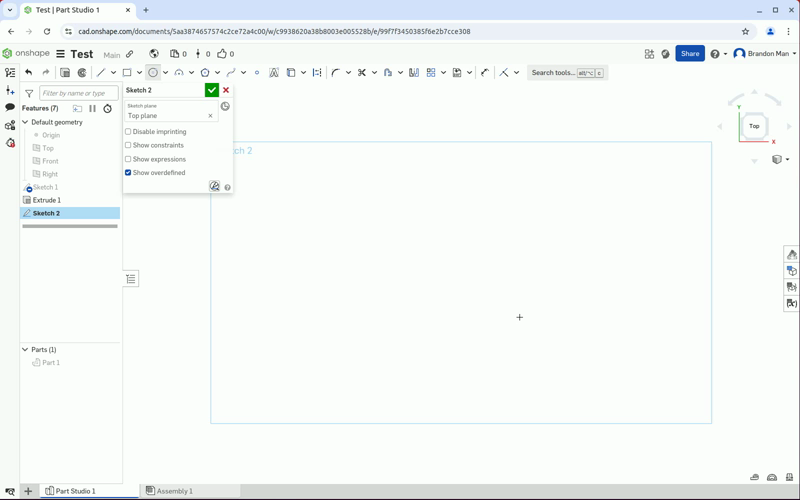
click(519, 316)
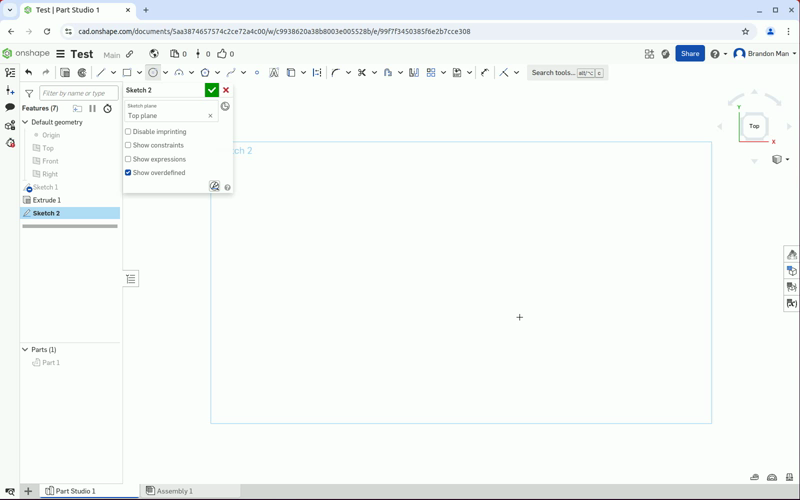
key_up(shift)
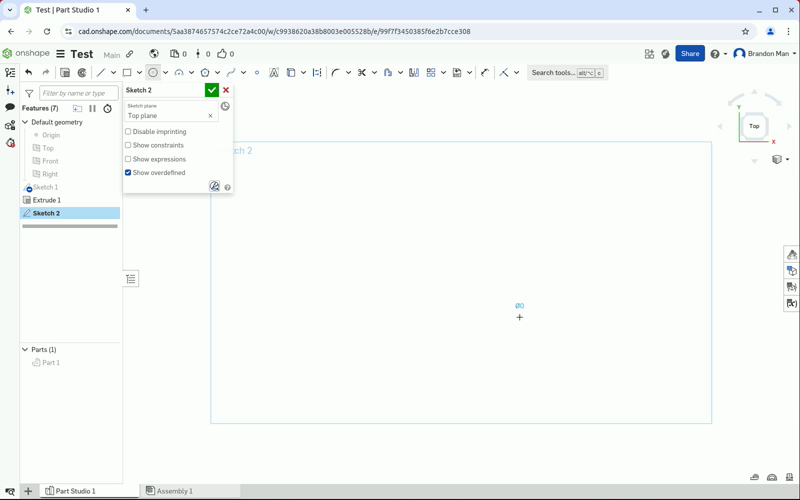
mouse_move(549, 316)
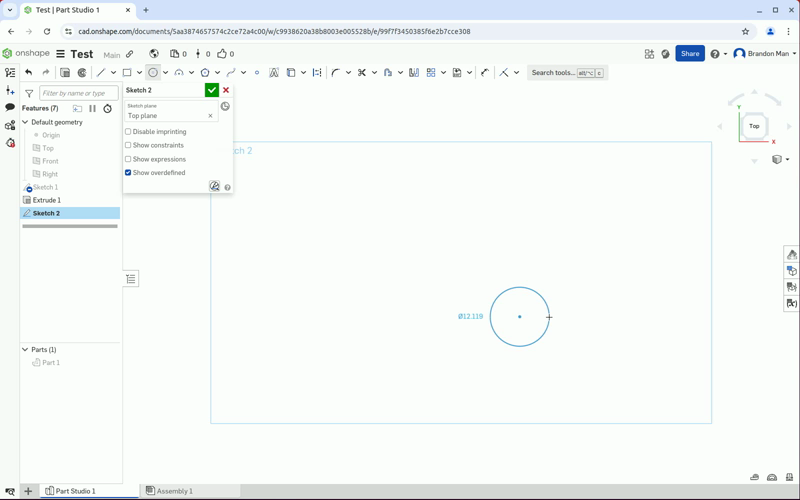
click(549, 316)
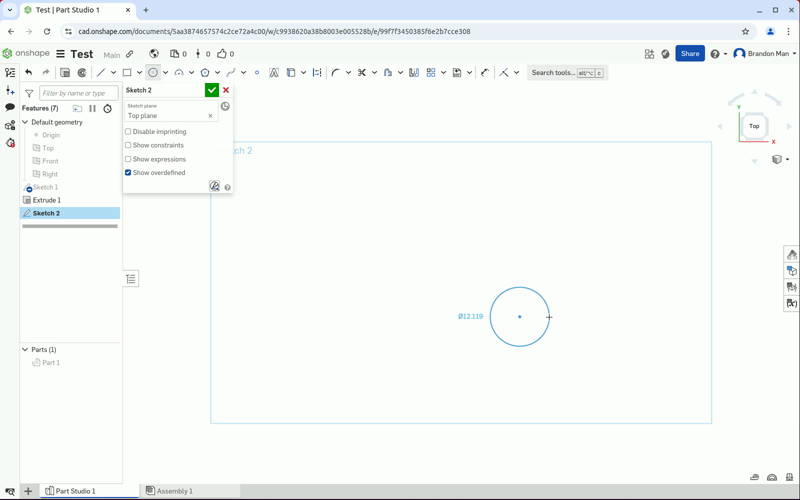
key(esc)
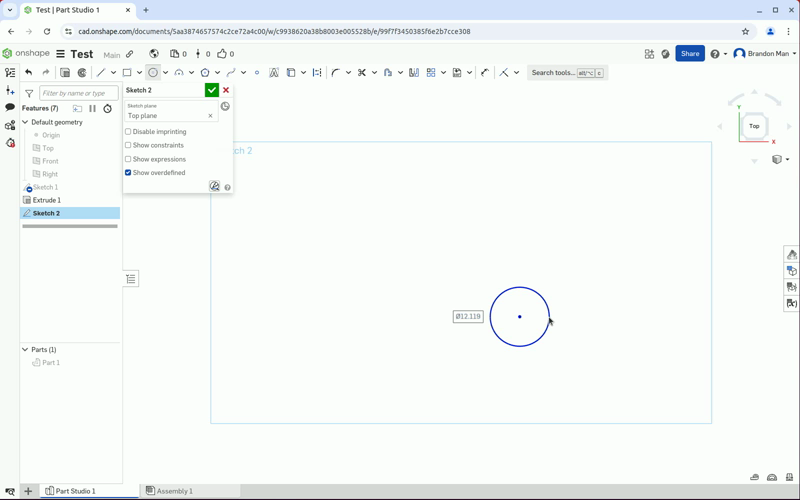
key(c)
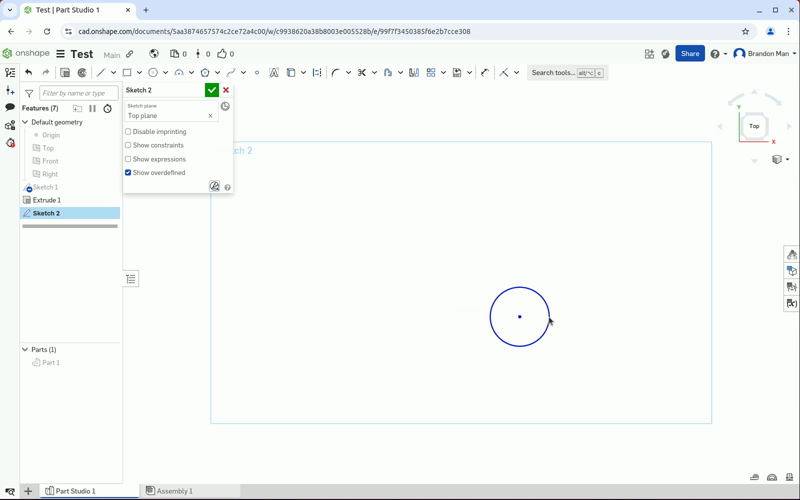
key_down(shift)
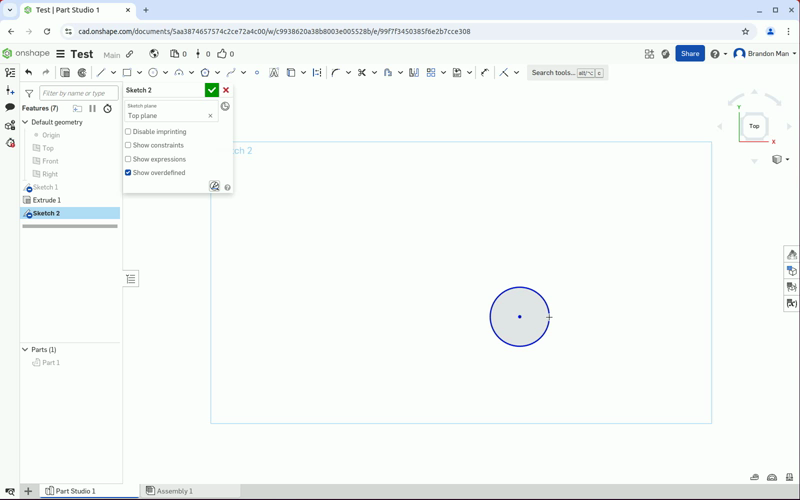
mouse_move(519, 316)
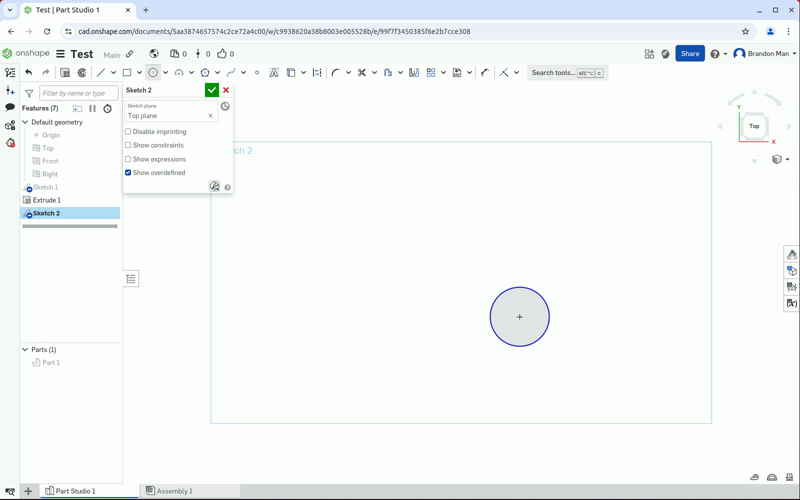
click(519, 316)
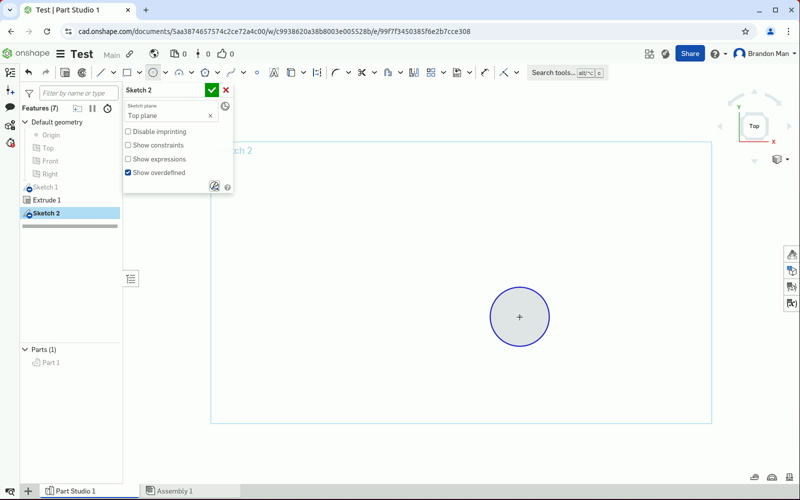
key_up(shift)
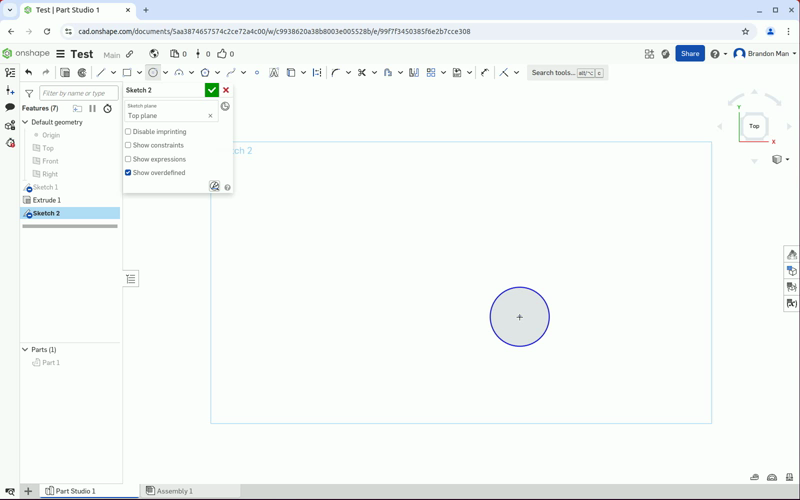
mouse_move(531, 316)
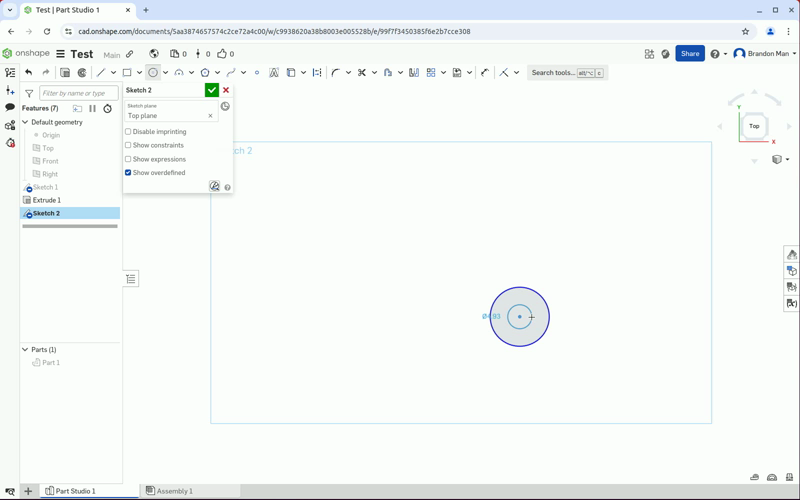
click(531, 316)
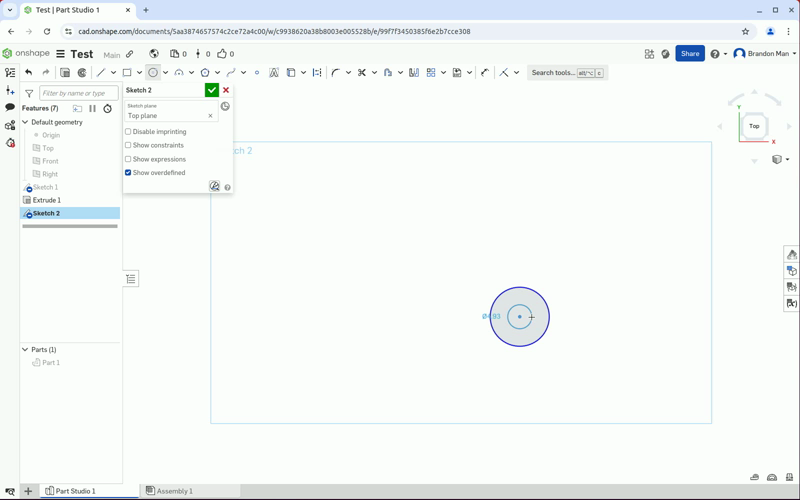
key(esc)
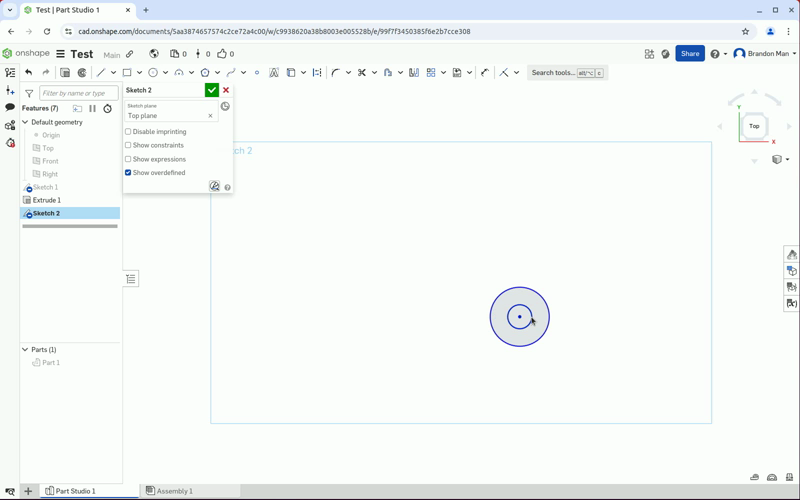
mouse_move(531, 336)
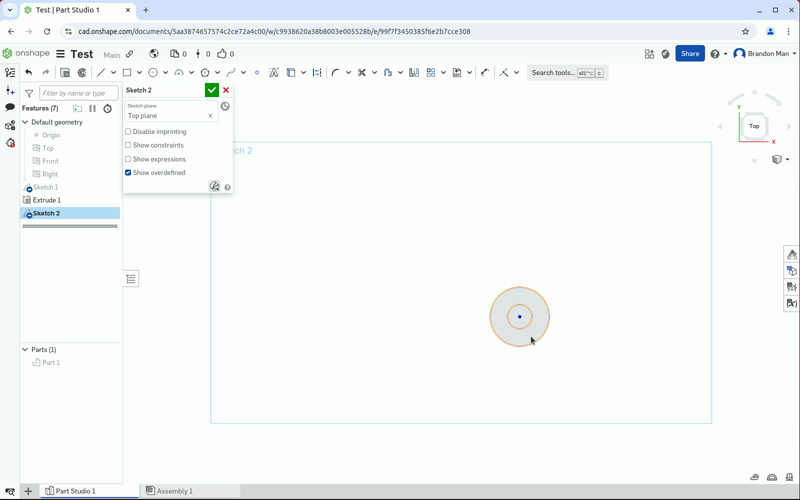
click(531, 336)
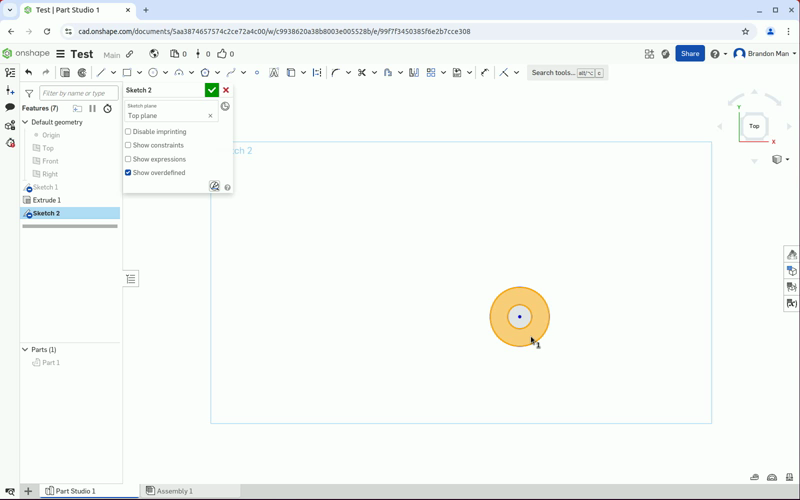
mouse_move(73, 352)
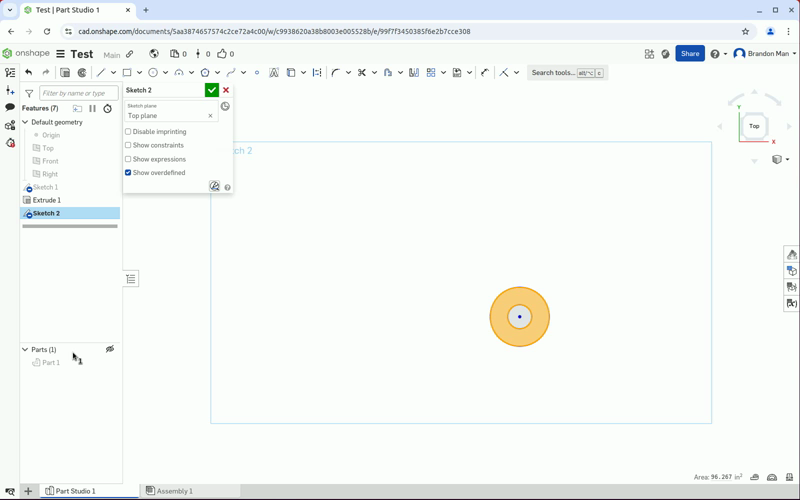
key(shift+y)
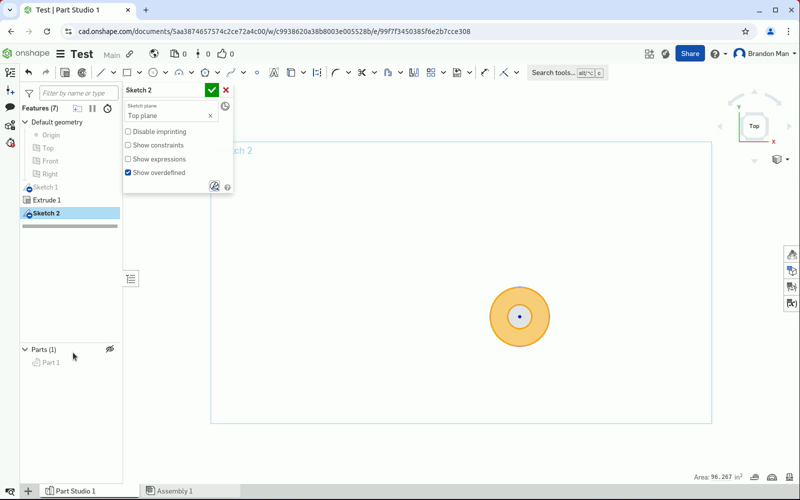
key(shift+e)
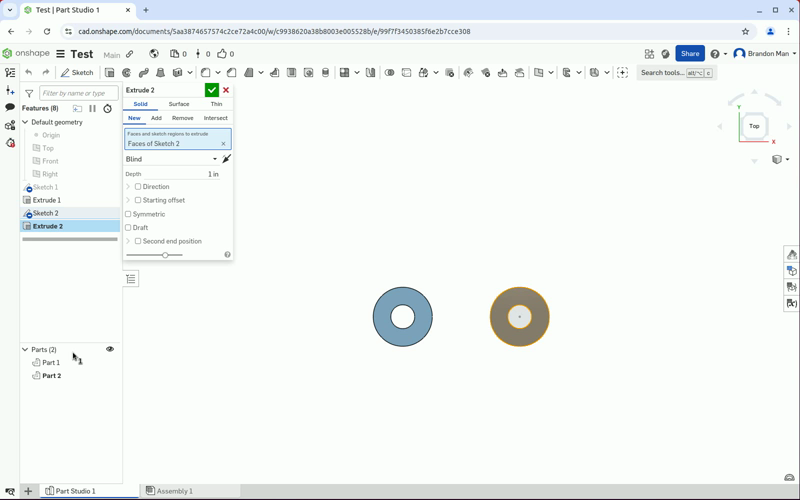
mouse_move(143, 106)
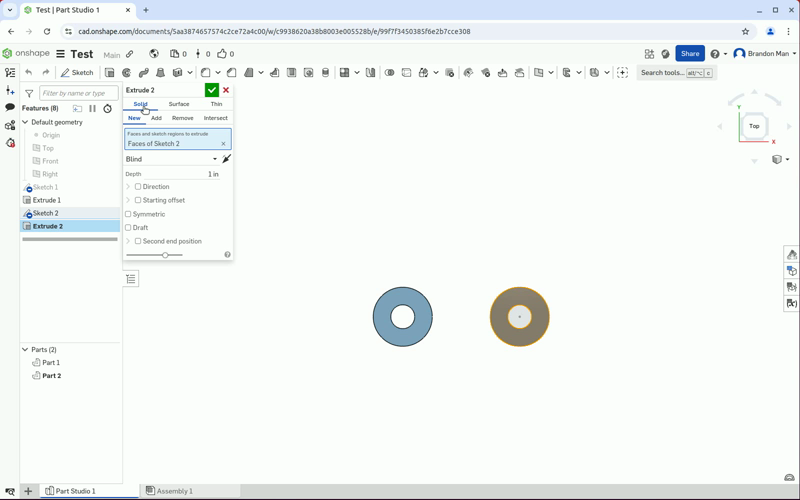
click(143, 106)
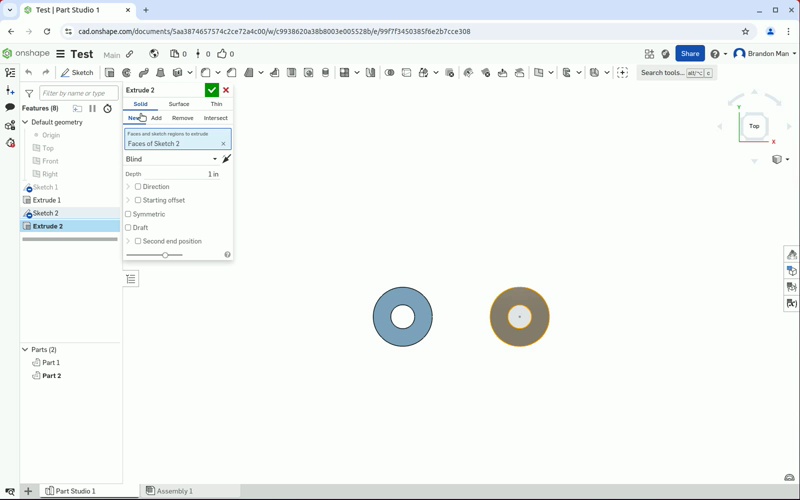
mouse_move(137, 120)
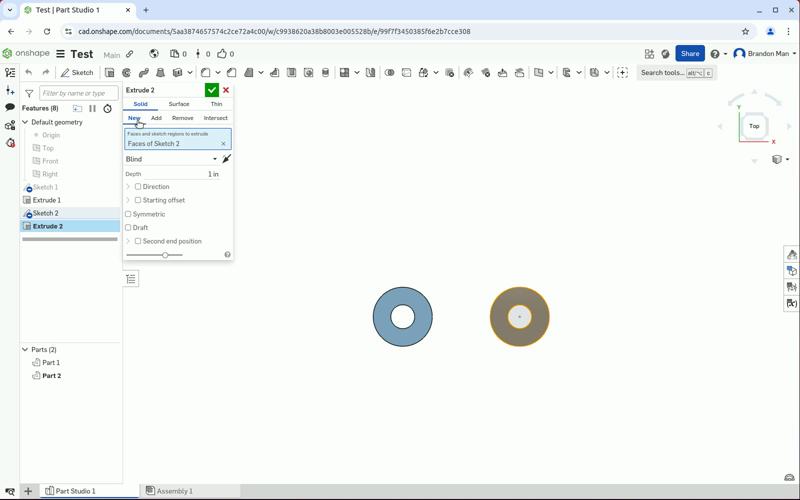
click(137, 120)
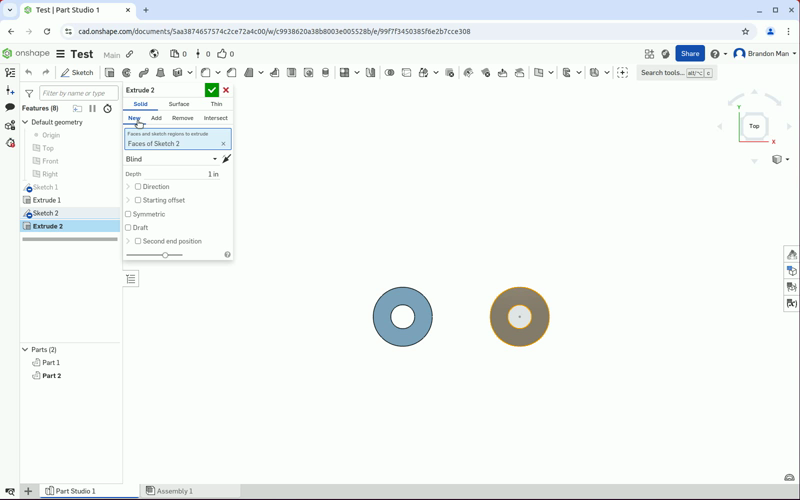
key(tab, 4)
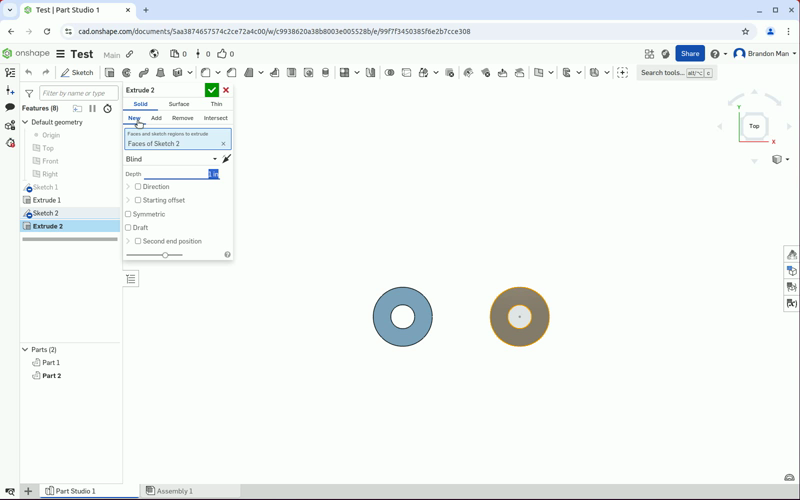
text(3.851)
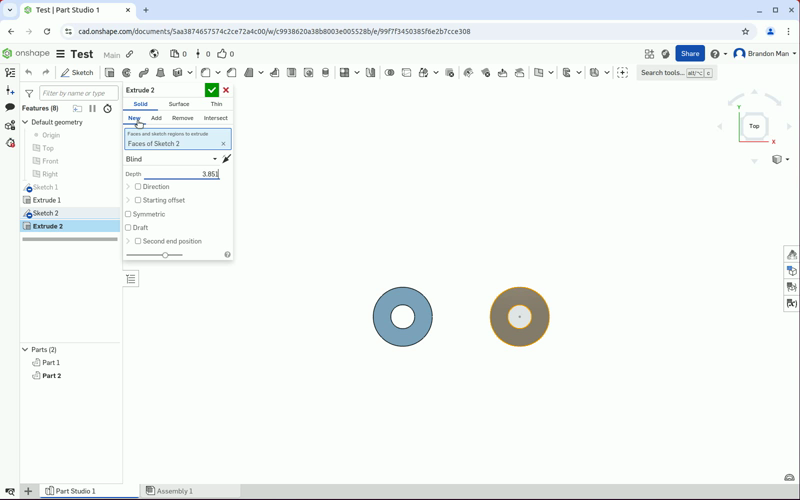
key(enter)
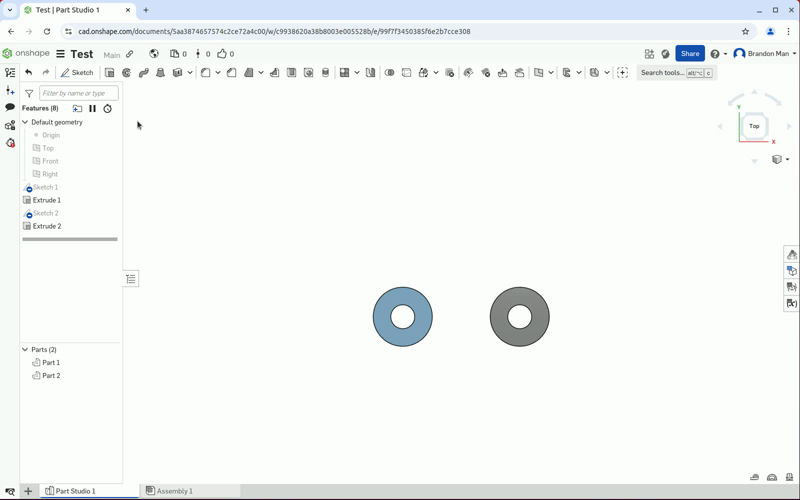
key(shift+h)
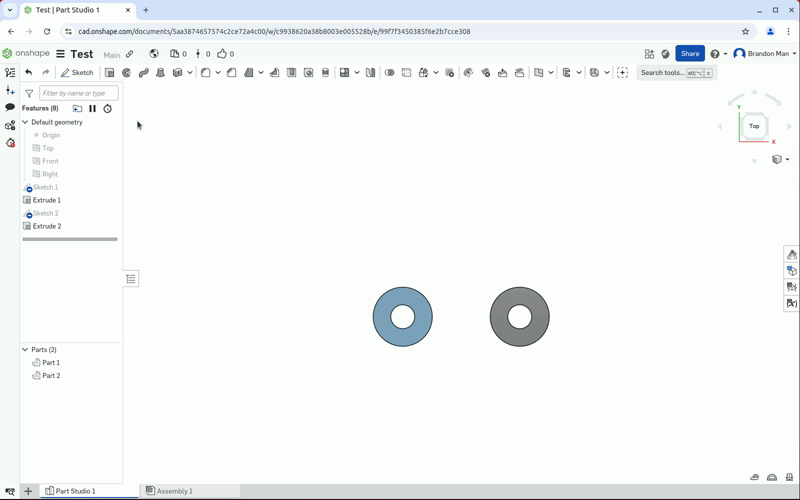
key(shift+h)
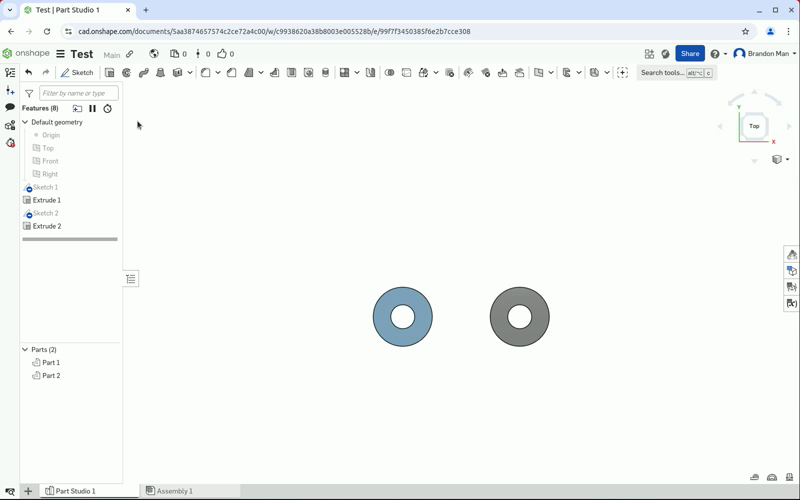
mouse_move(73, 189)
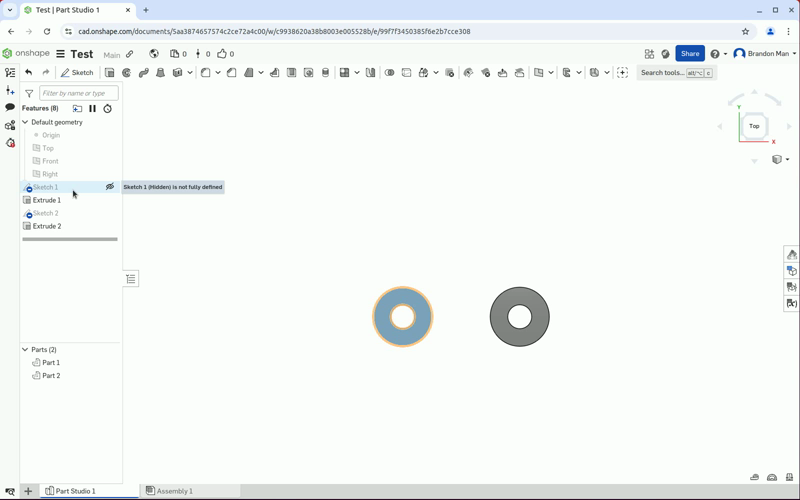
click(73, 189)
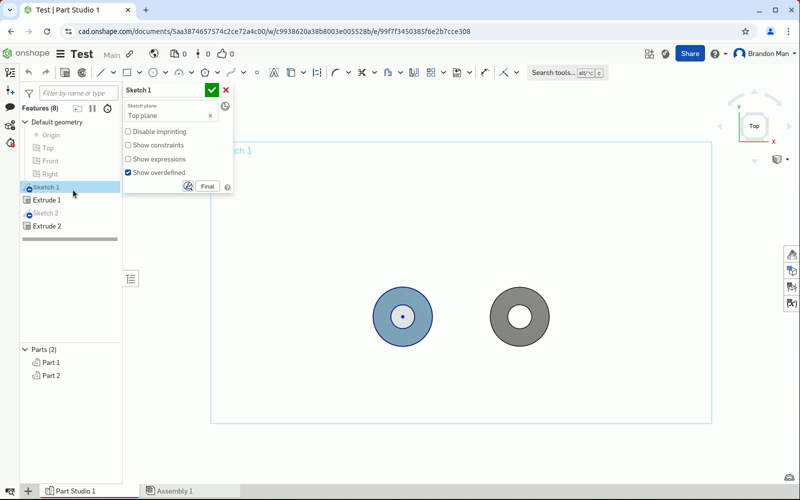
mouse_move(229, 92)
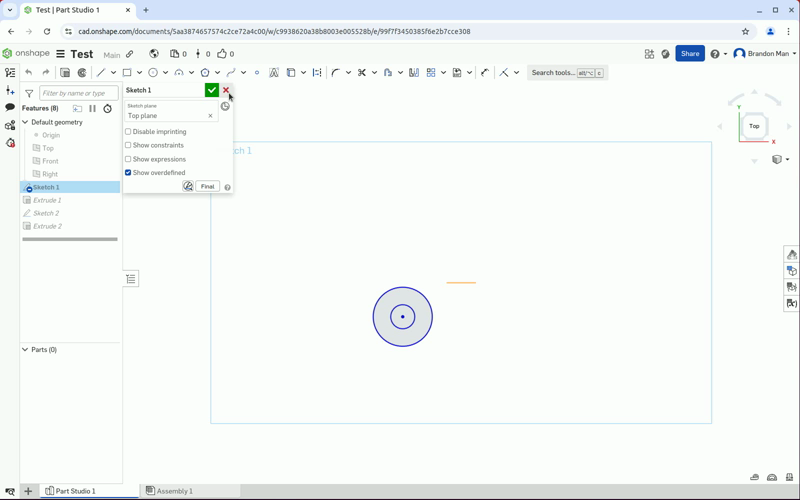
click(229, 92)
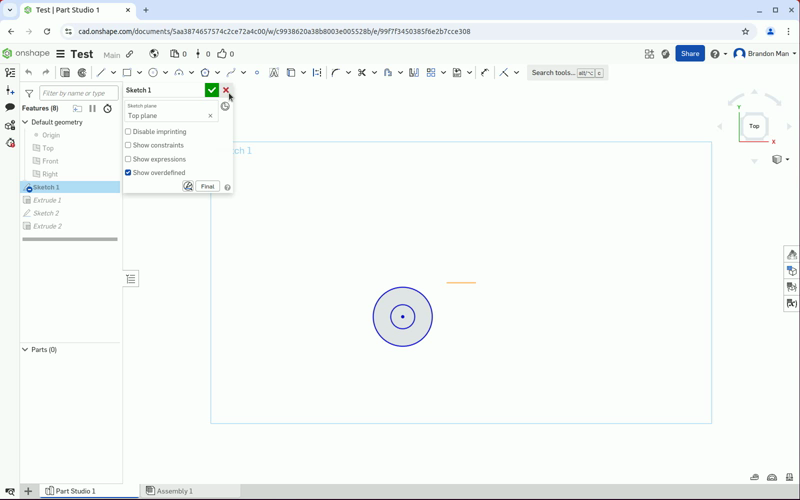
key(shift+s)
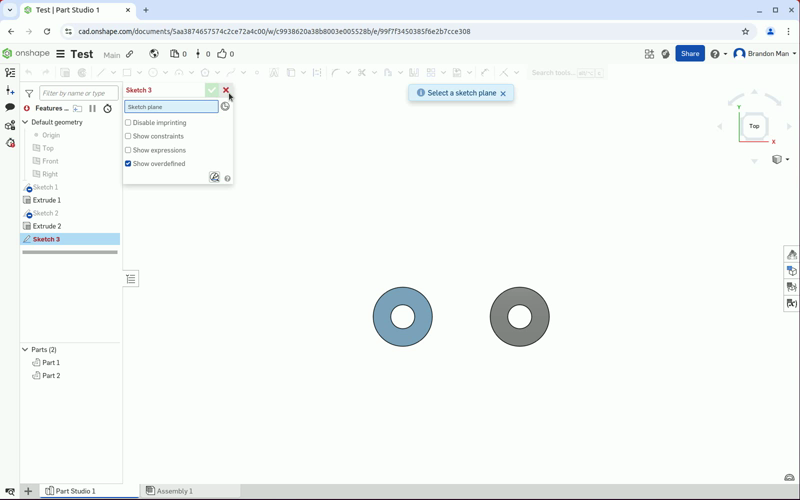
mouse_move(73, 150)
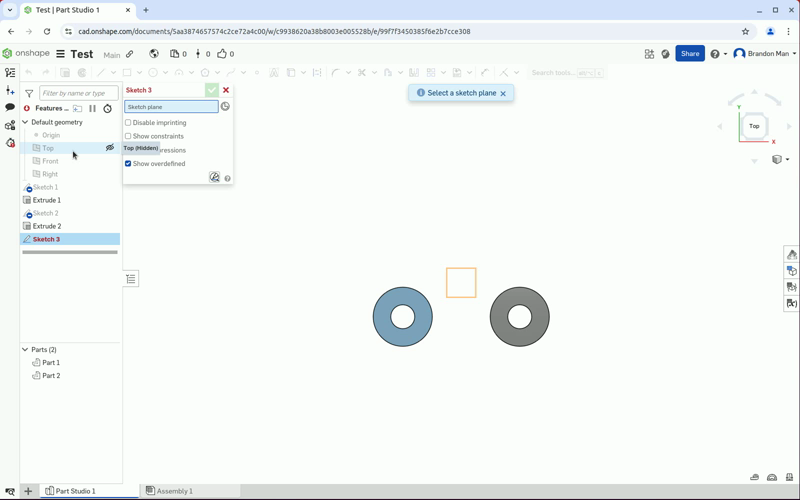
click(73, 150)
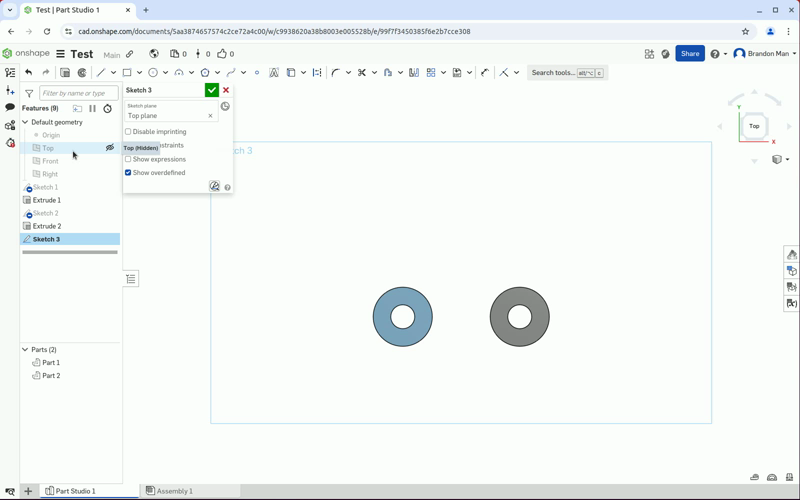
mouse_move(73, 352)
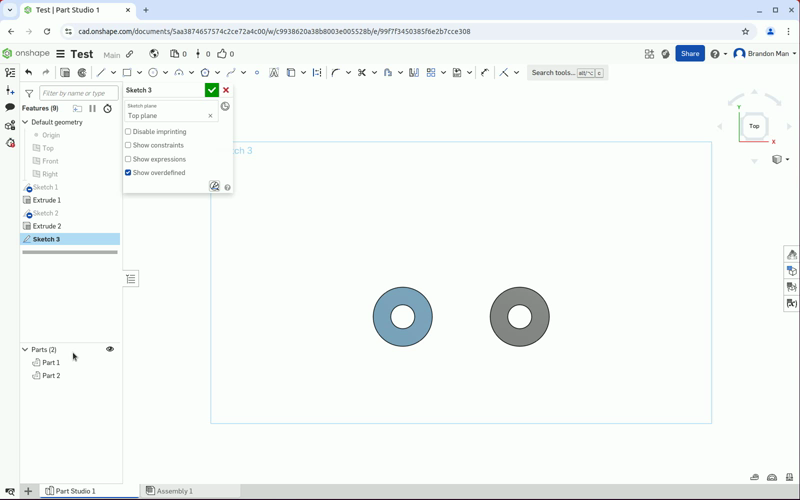
key(y)
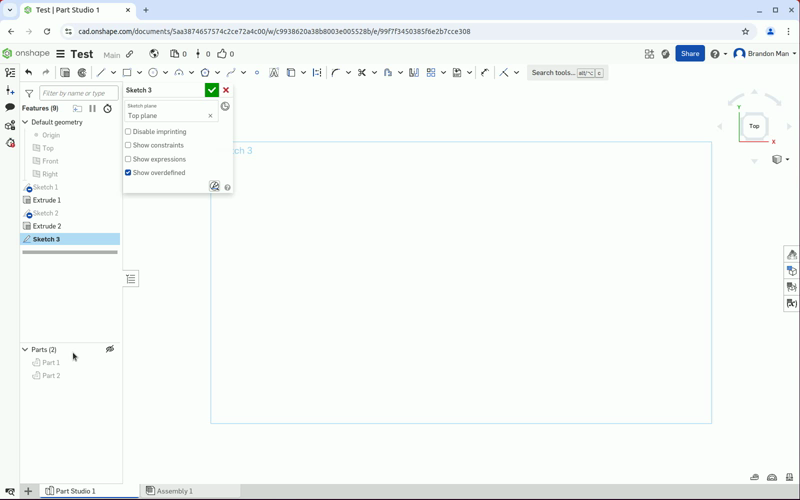
key(c)
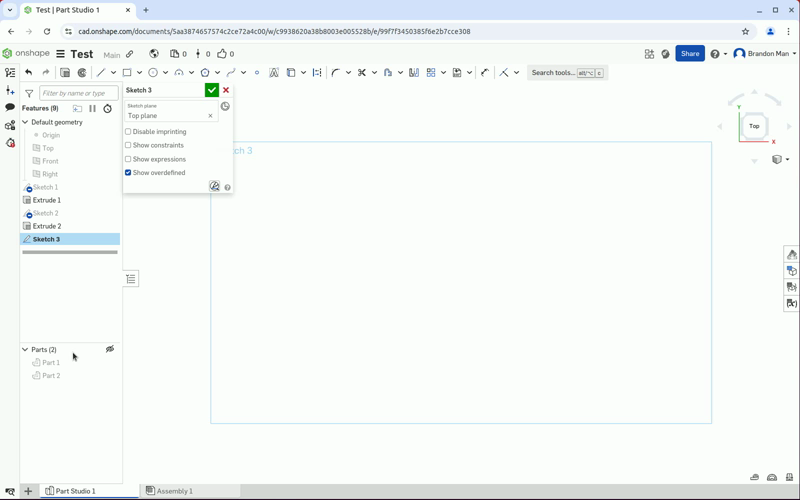
key_down(shift)
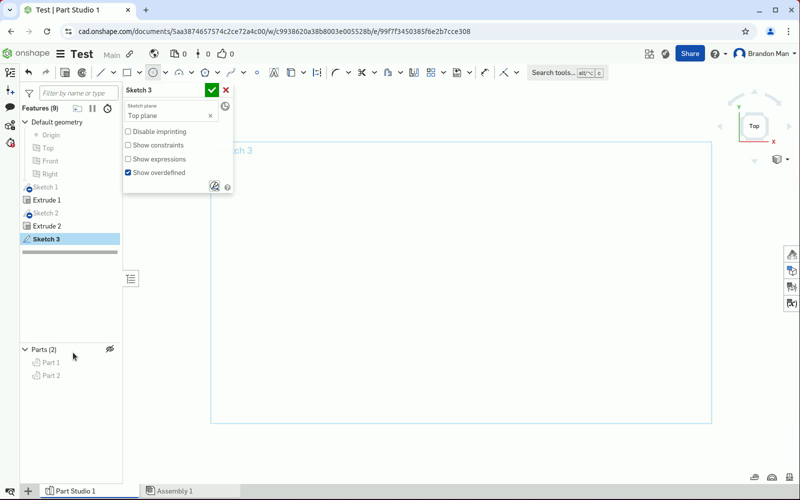
mouse_move(461, 215)
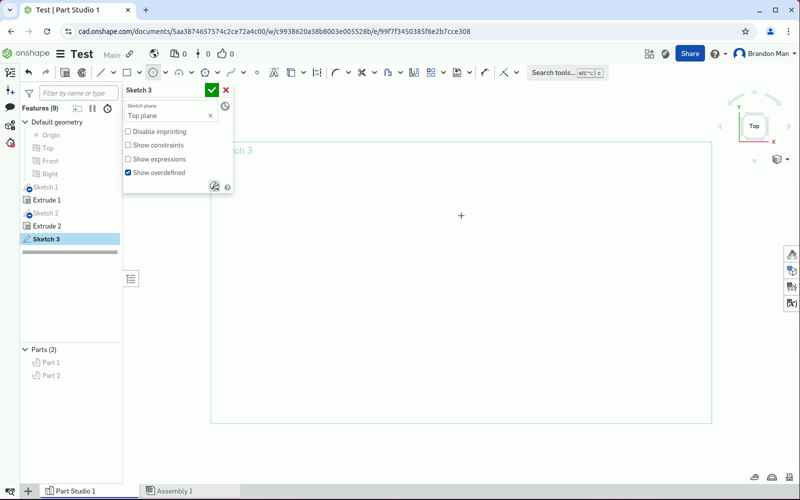
click(461, 215)
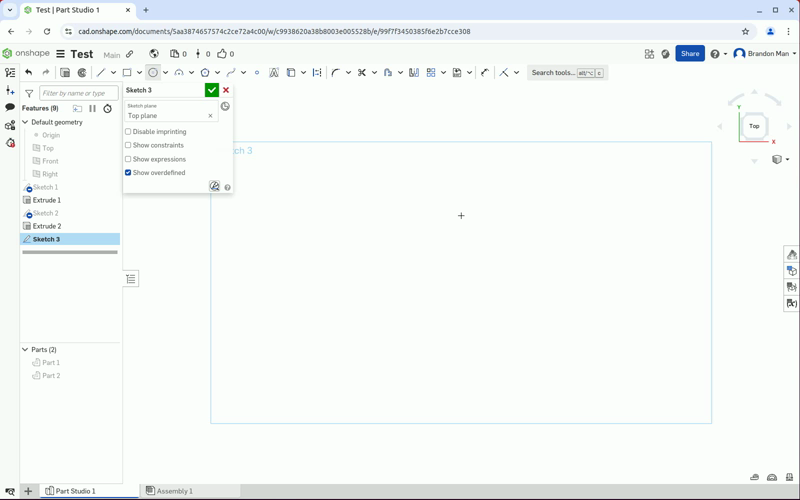
key_up(shift)
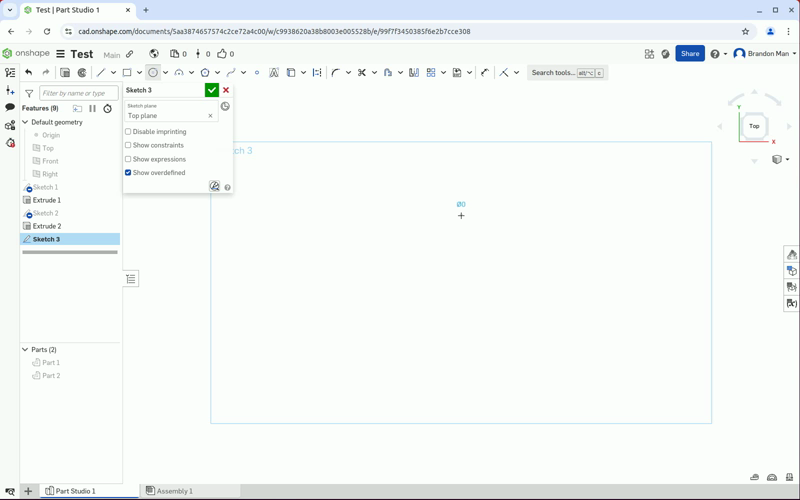
mouse_move(491, 215)
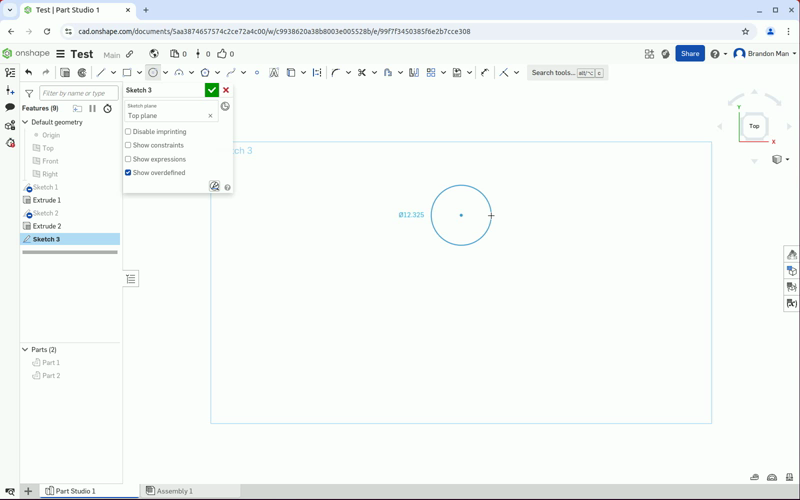
click(491, 215)
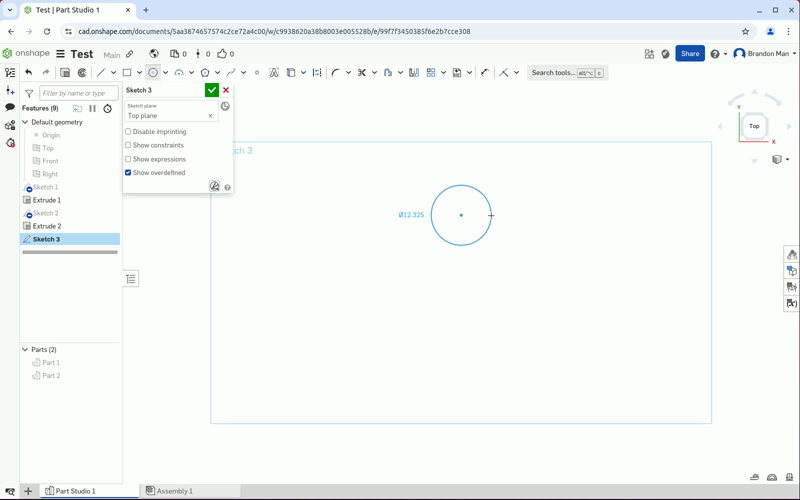
key(esc)
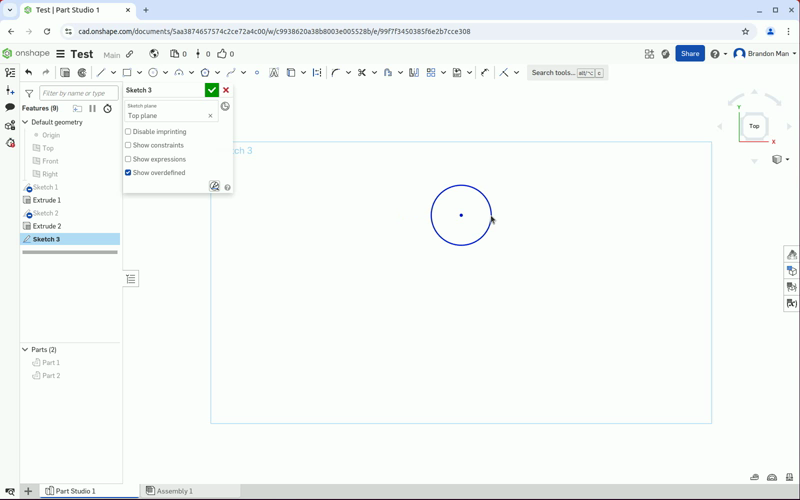
key(c)
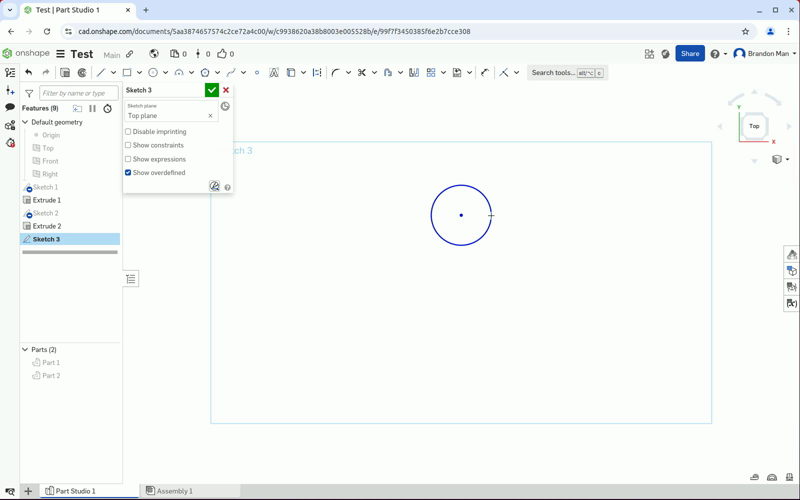
key_down(shift)
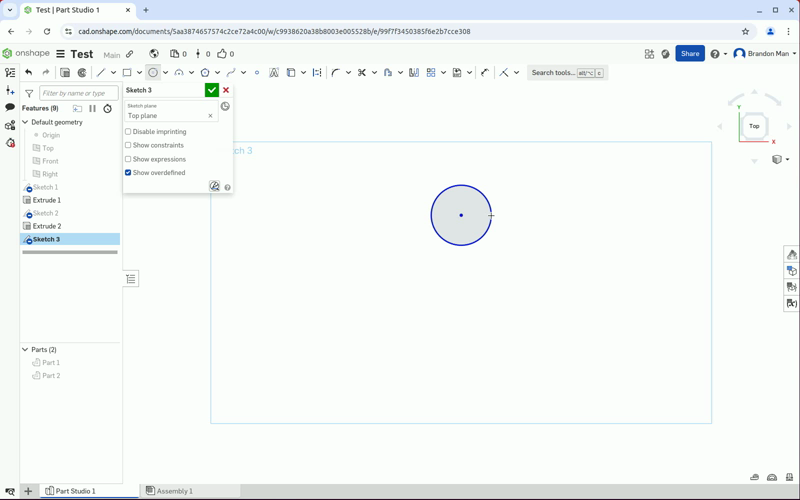
mouse_move(461, 215)
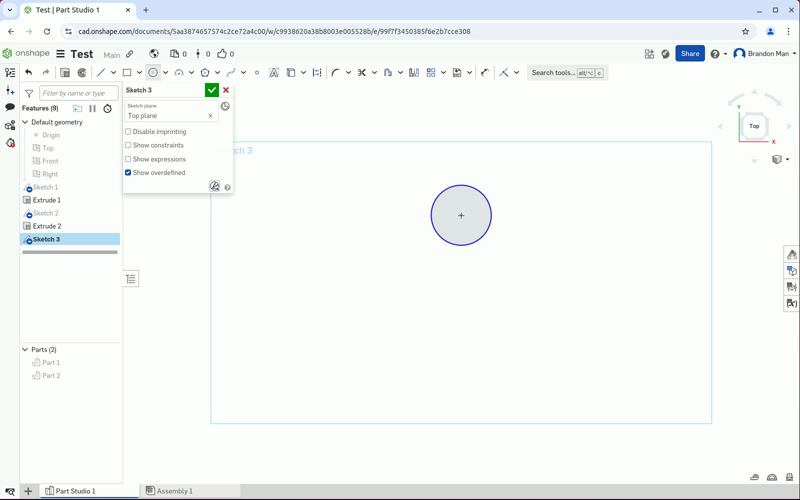
click(461, 215)
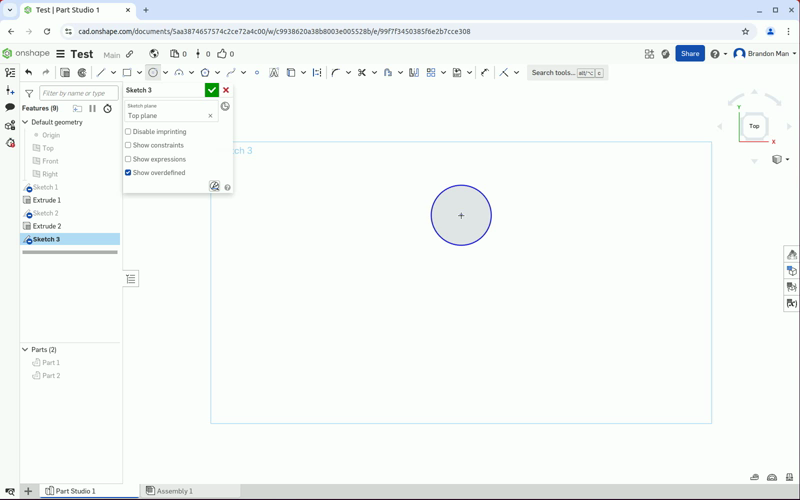
key_up(shift)
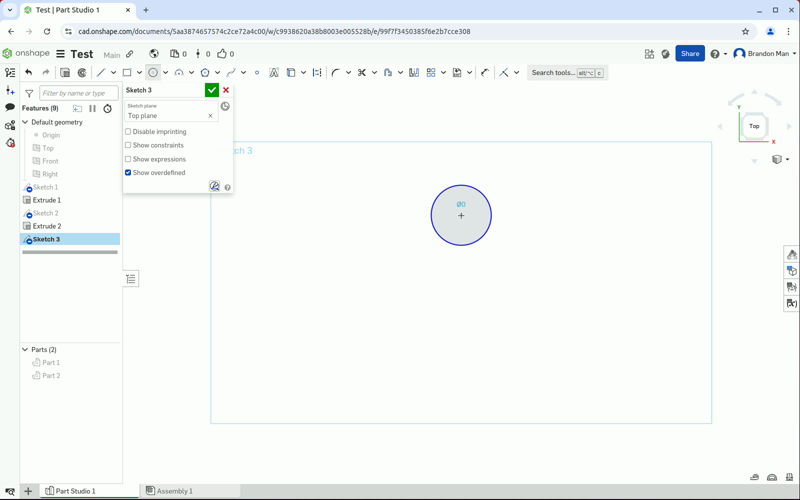
mouse_move(473, 215)
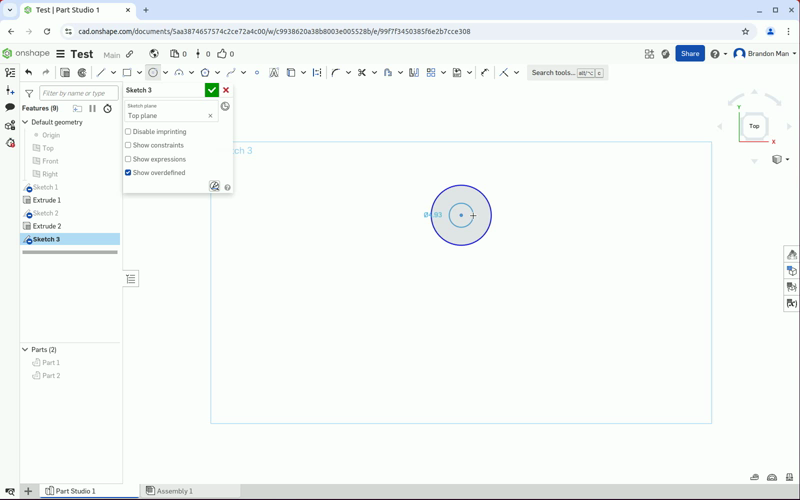
click(473, 215)
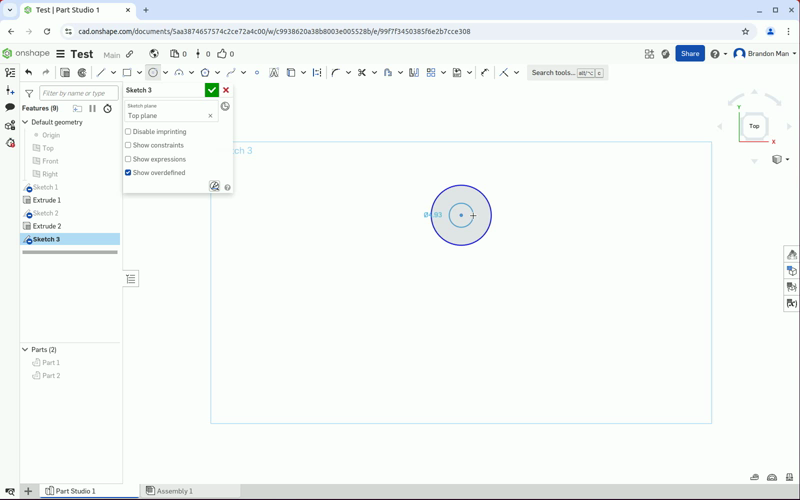
key(esc)
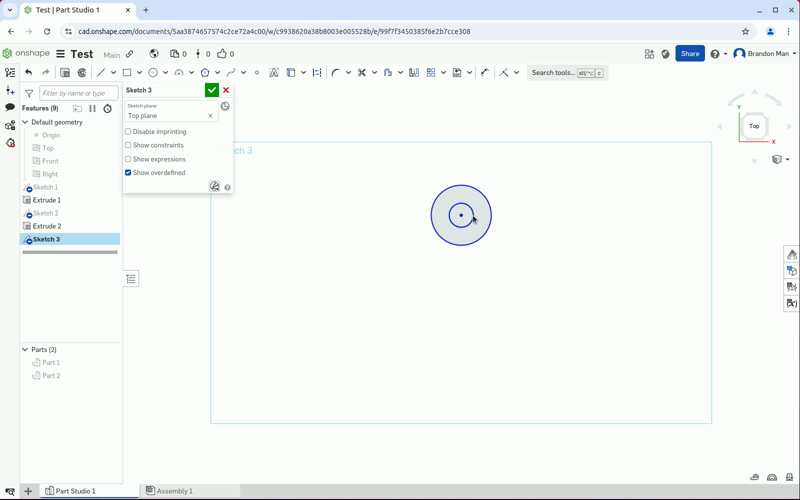
mouse_move(476, 200)
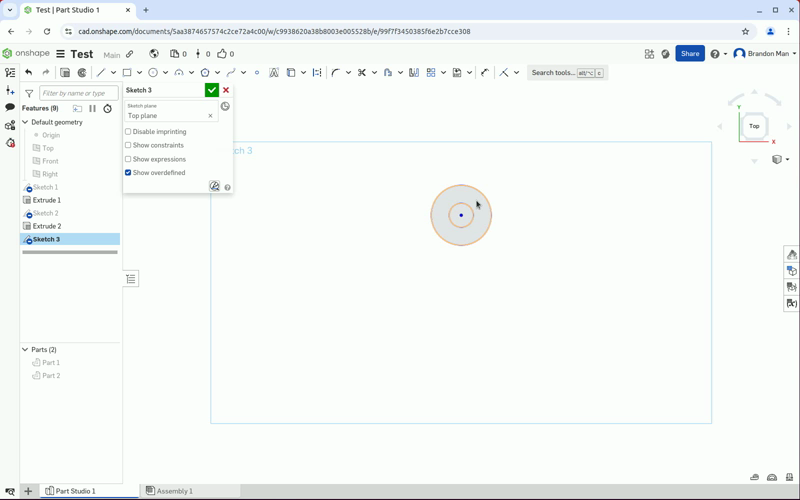
click(476, 200)
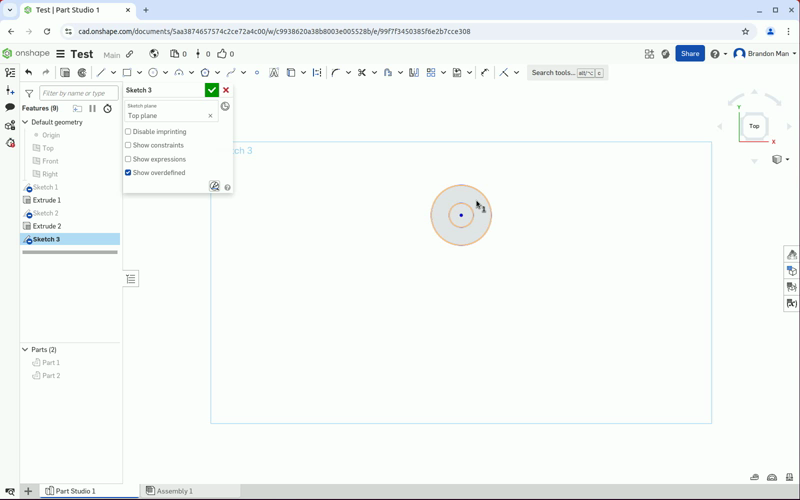
mouse_move(73, 352)
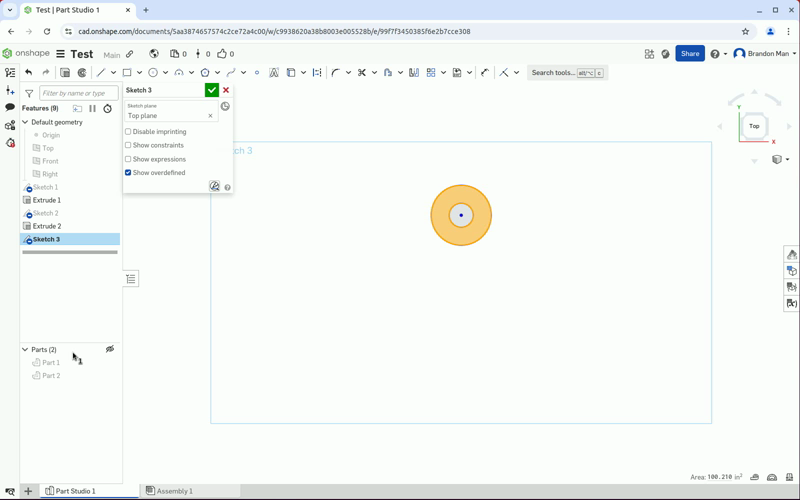
key(shift+y)
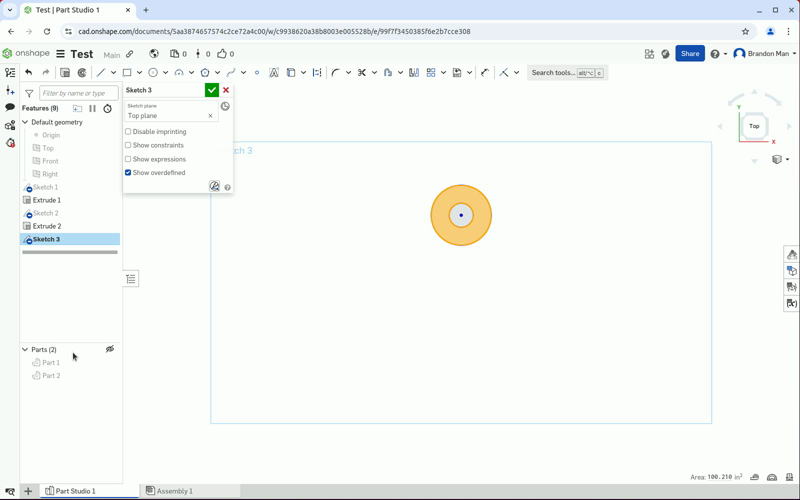
key(shift+e)
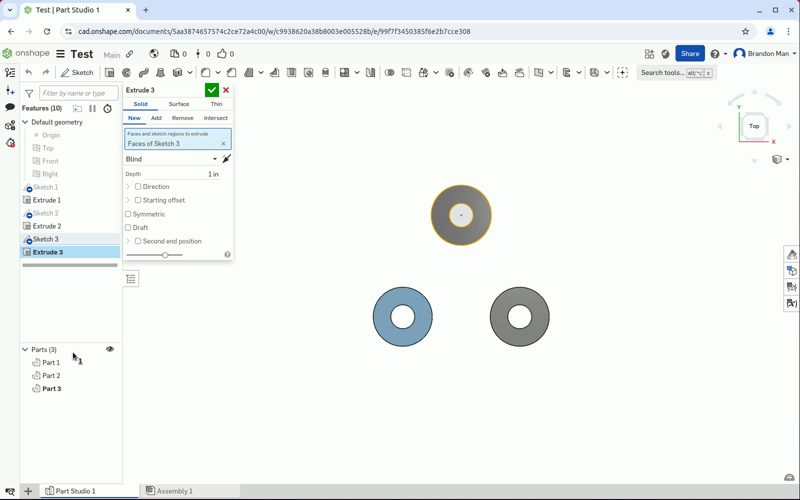
mouse_move(143, 106)
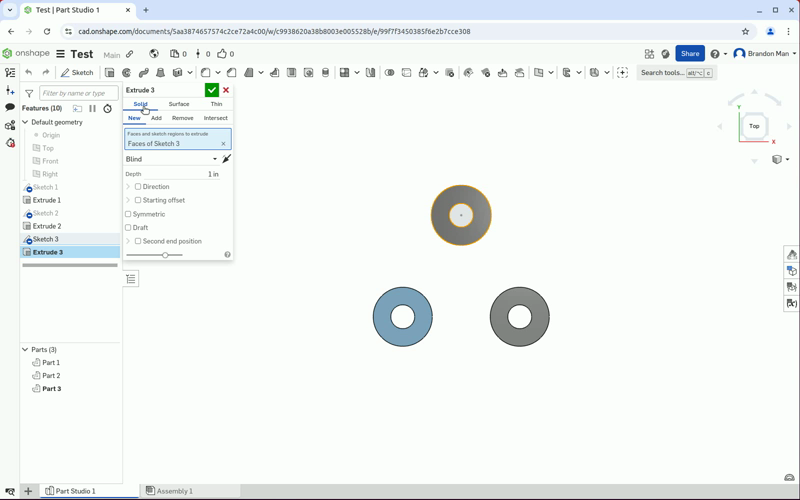
click(143, 106)
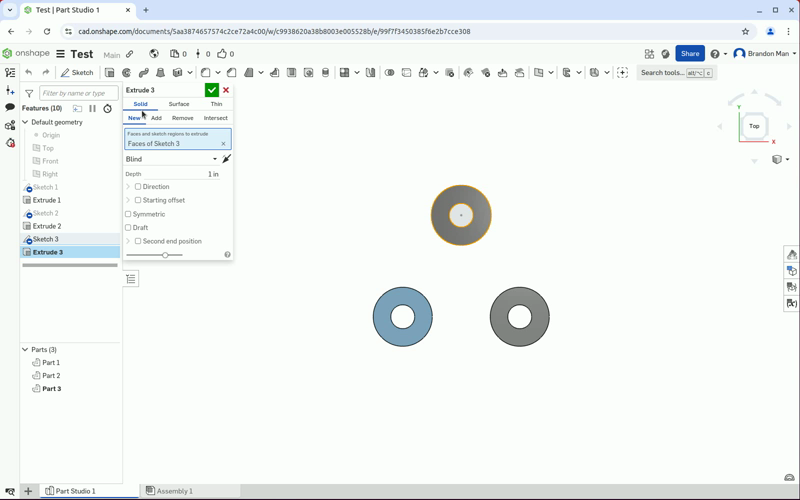
mouse_move(137, 120)
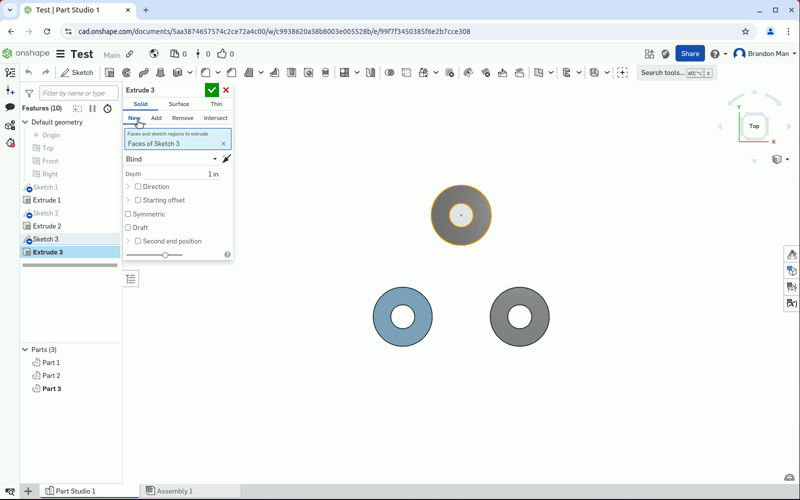
click(137, 120)
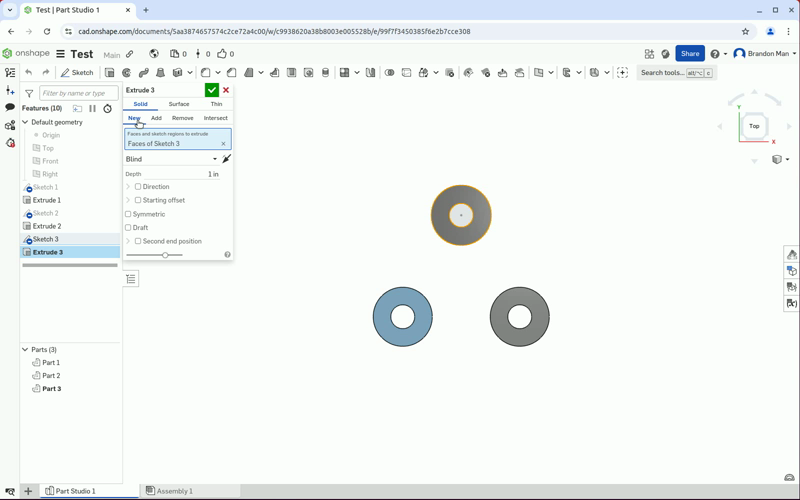
key(tab, 4)
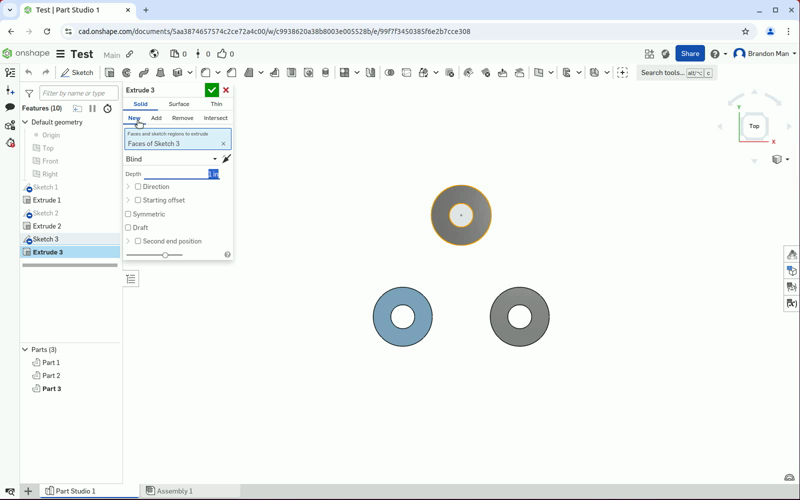
text(3.851)
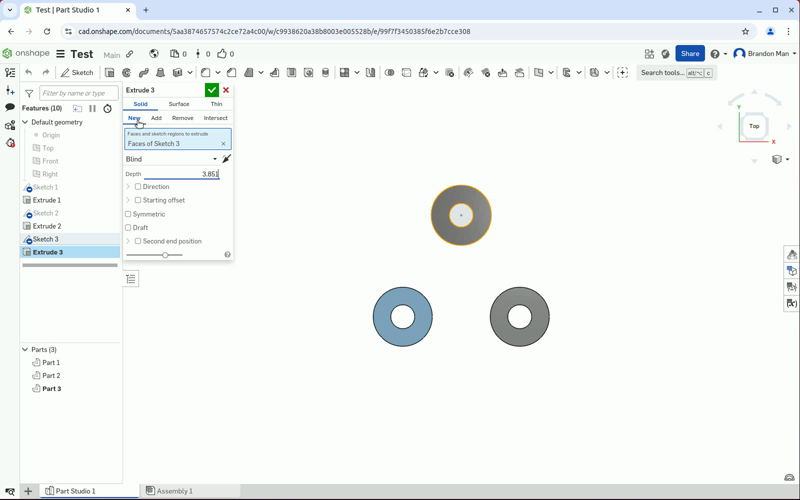
key(enter)
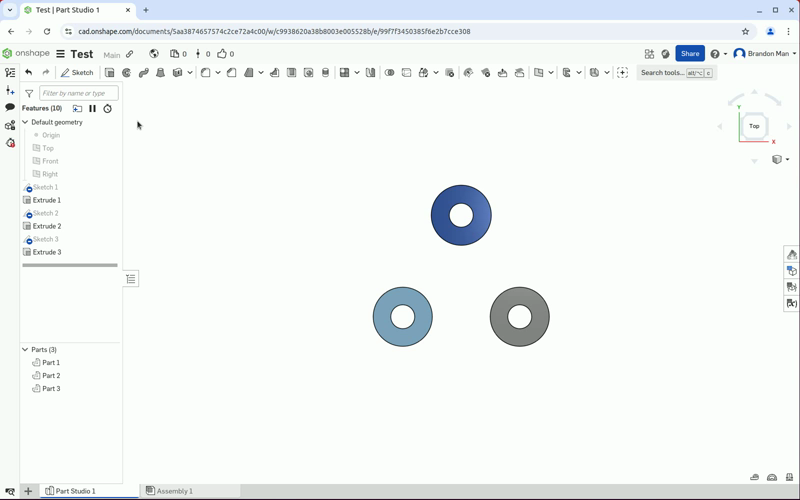
key(shift+h)
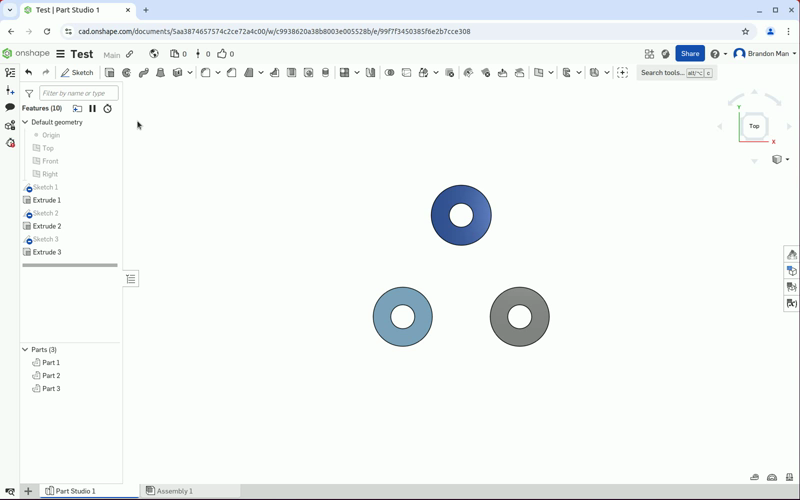
key(shift+h)
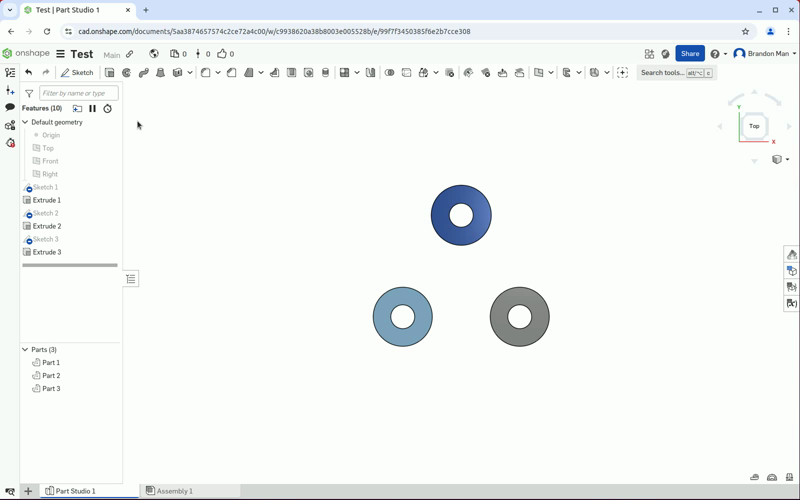
mouse_move(73, 189)
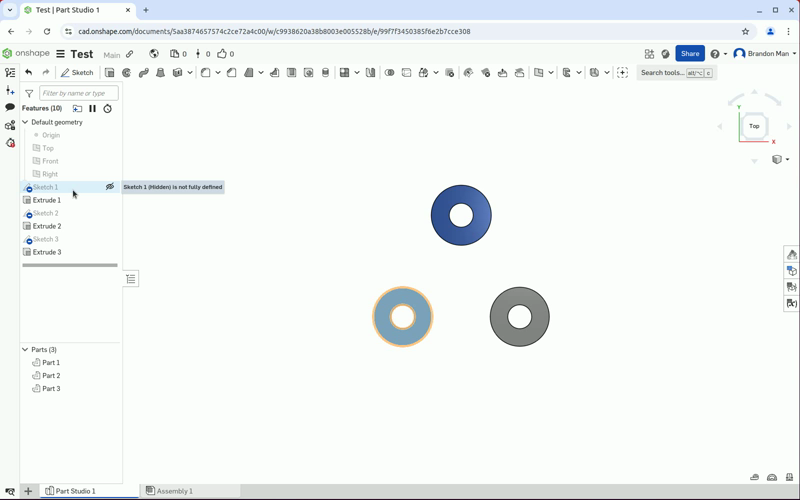
click(73, 189)
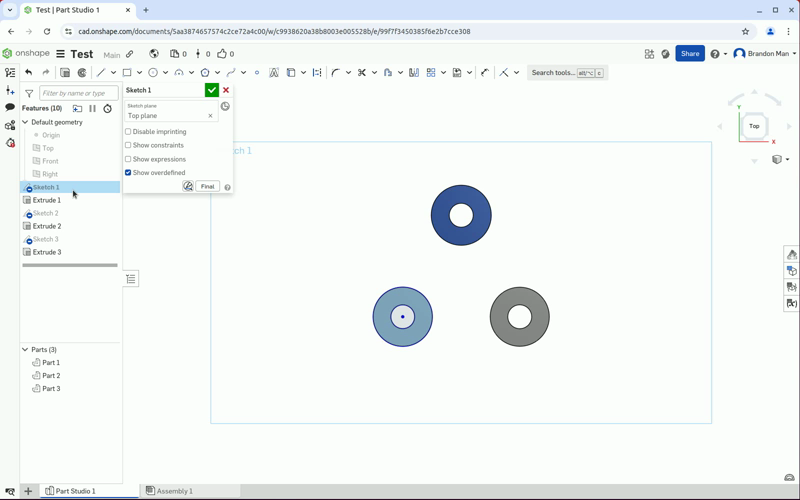
mouse_move(229, 92)
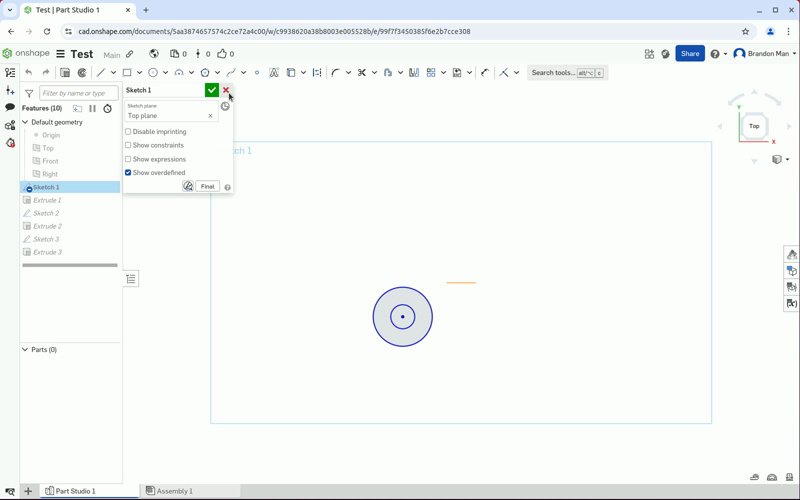
click(229, 92)
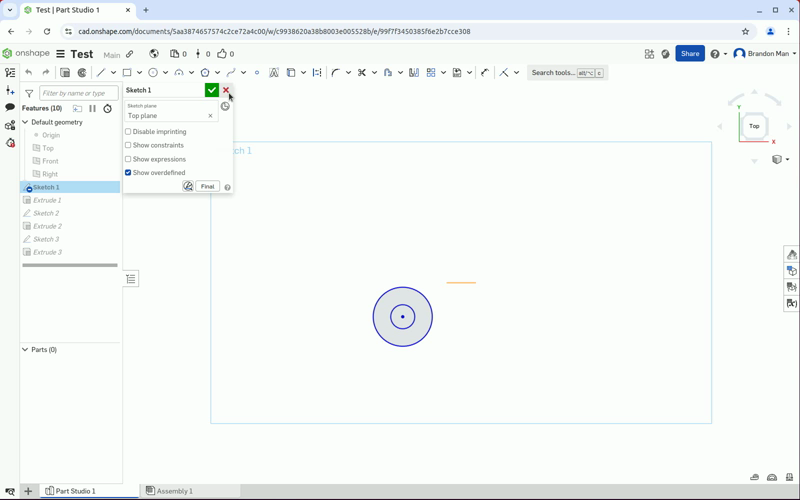
key(shift+s)
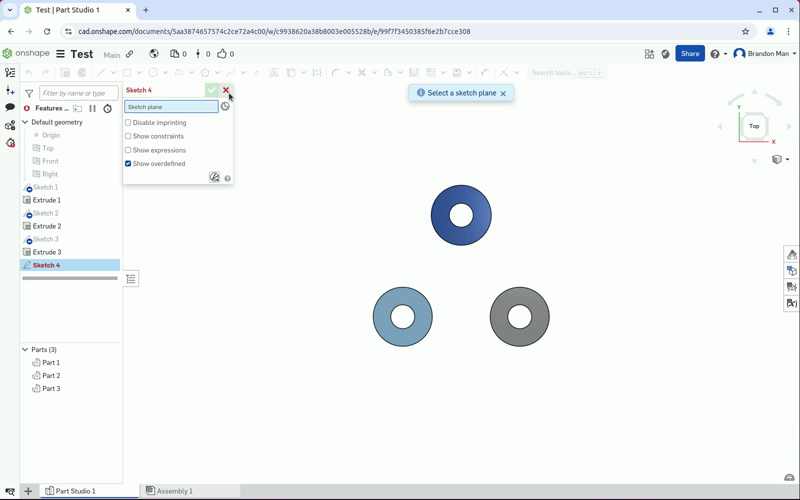
mouse_move(73, 150)
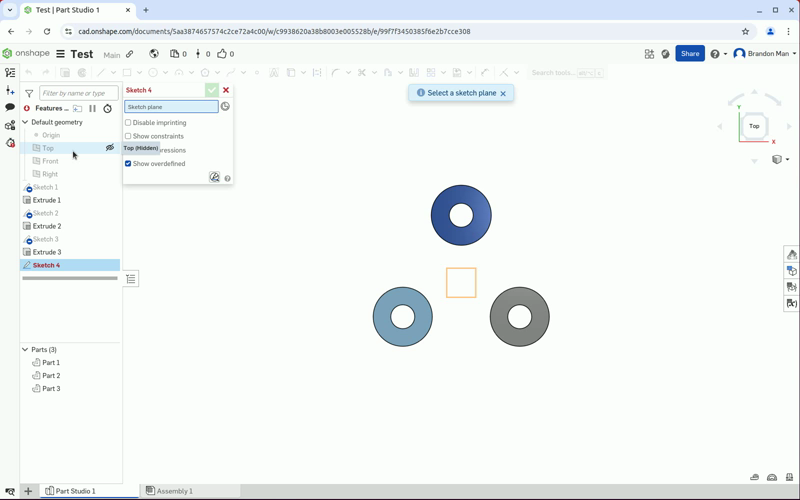
click(73, 150)
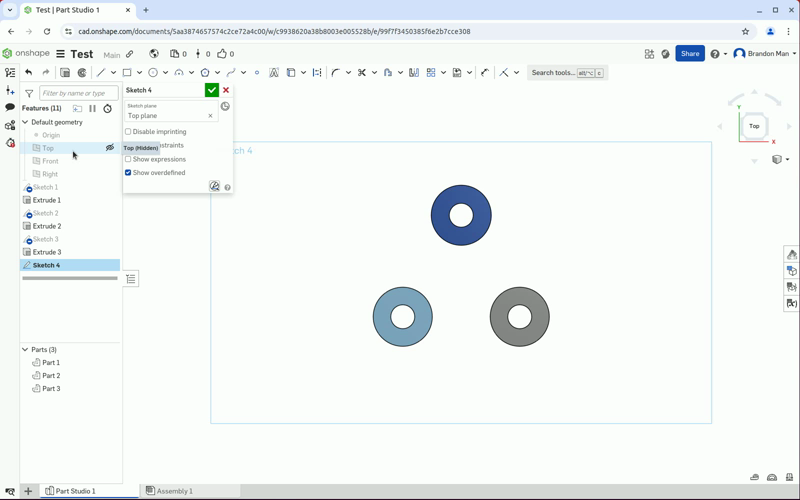
mouse_move(73, 352)
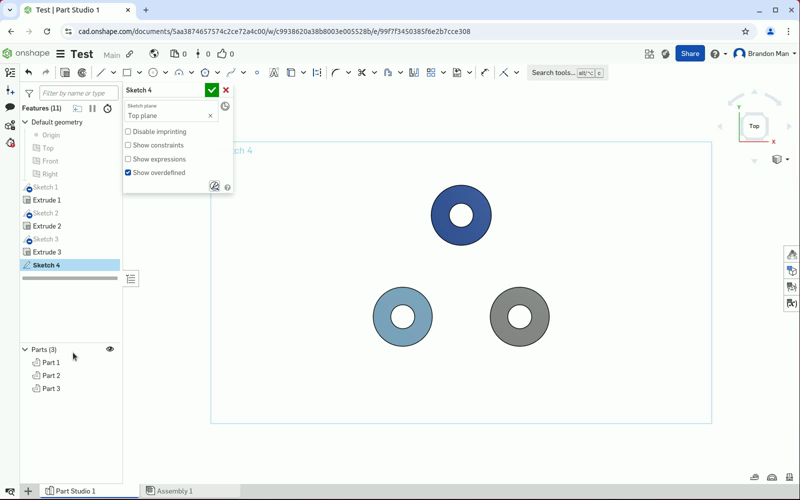
key(y)
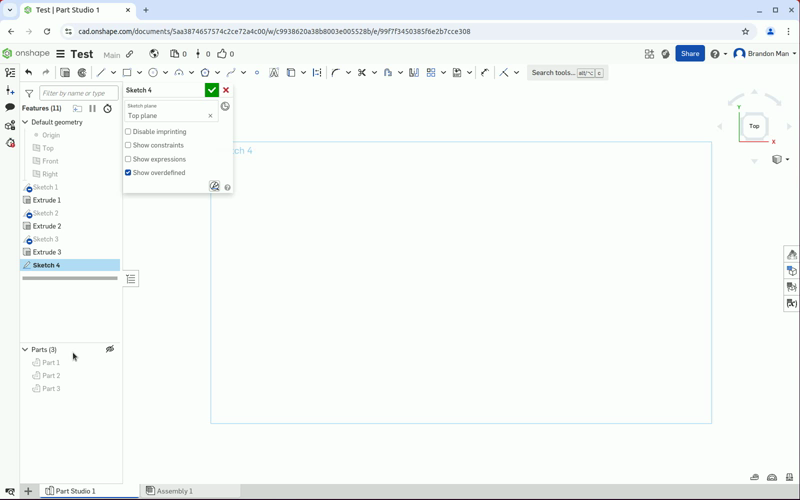
key(c)
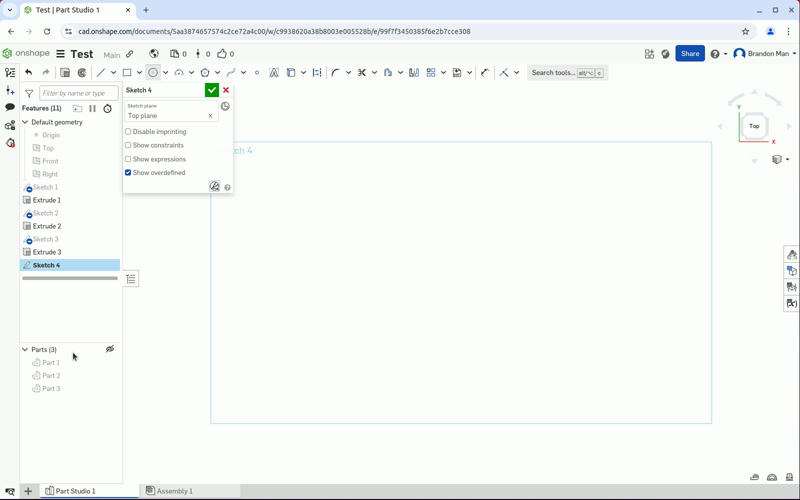
key_down(shift)
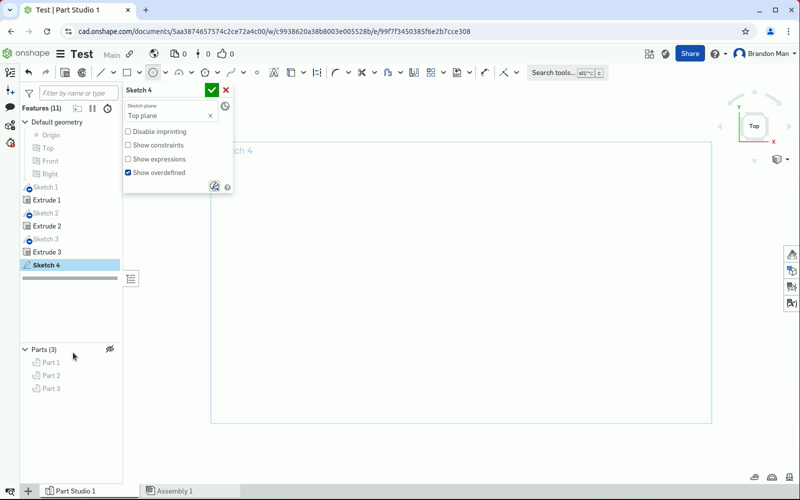
mouse_move(461, 282)
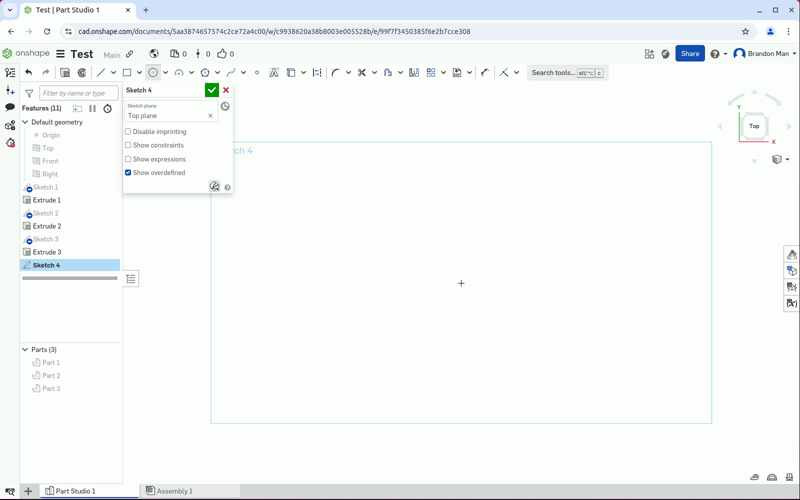
click(461, 282)
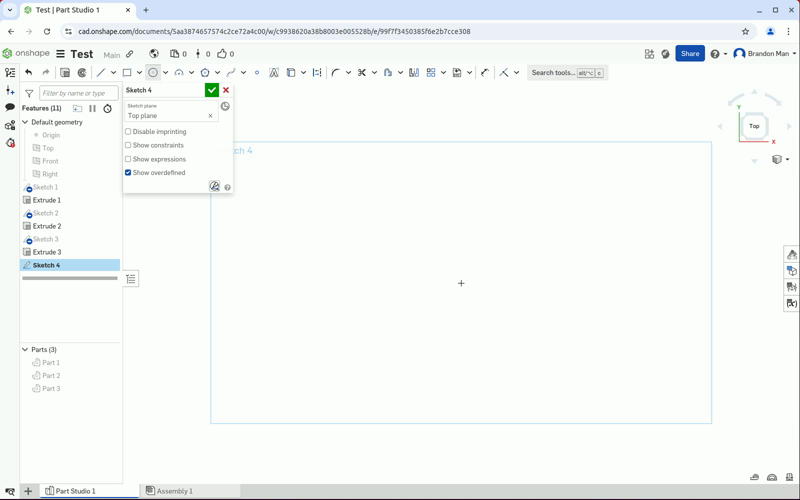
key_up(shift)
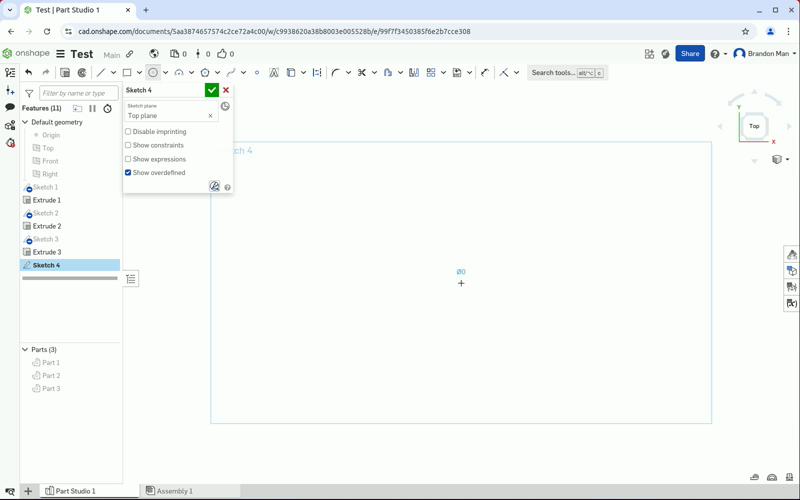
mouse_move(491, 282)
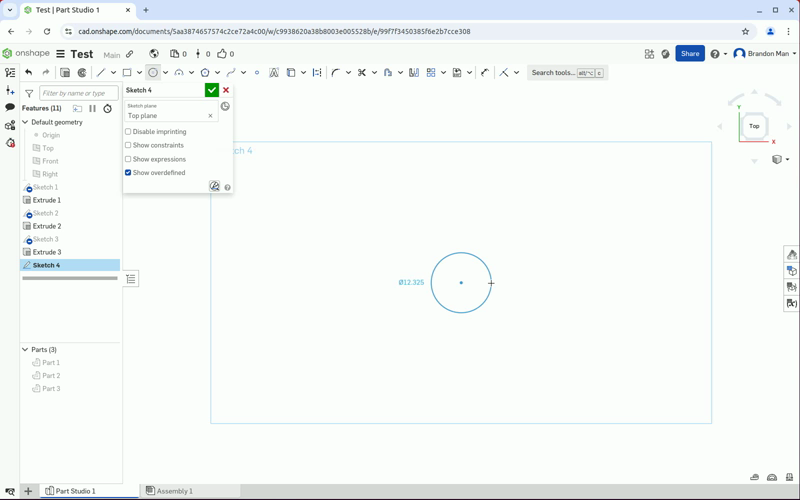
click(491, 282)
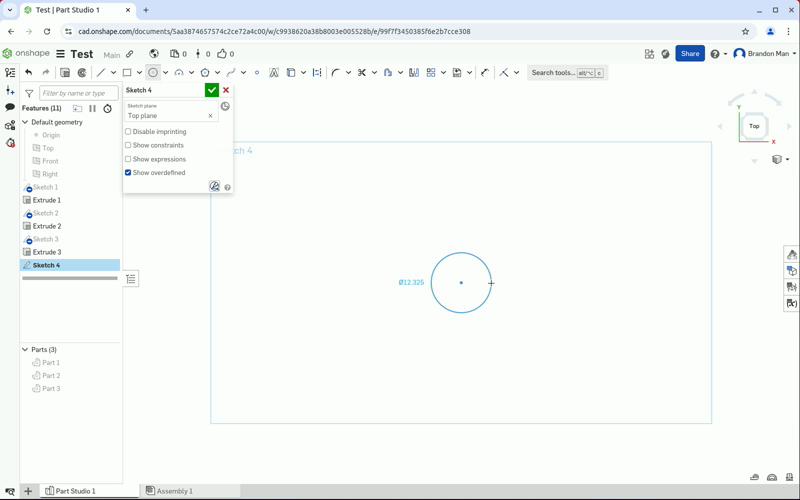
key(esc)
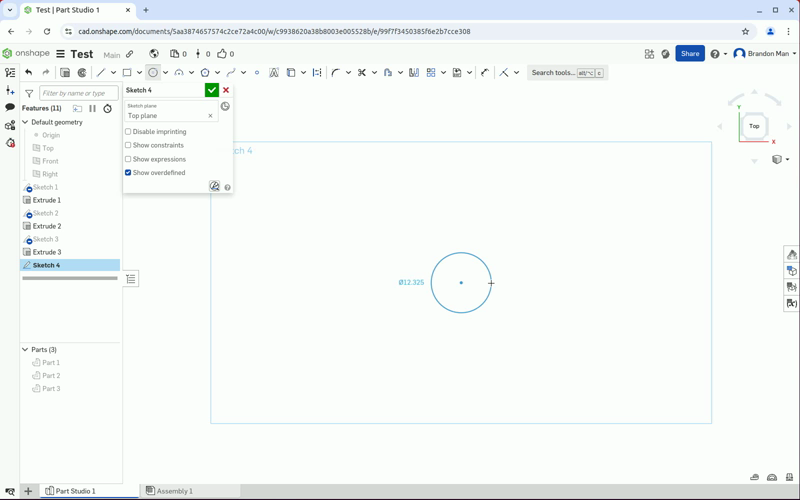
key(c)
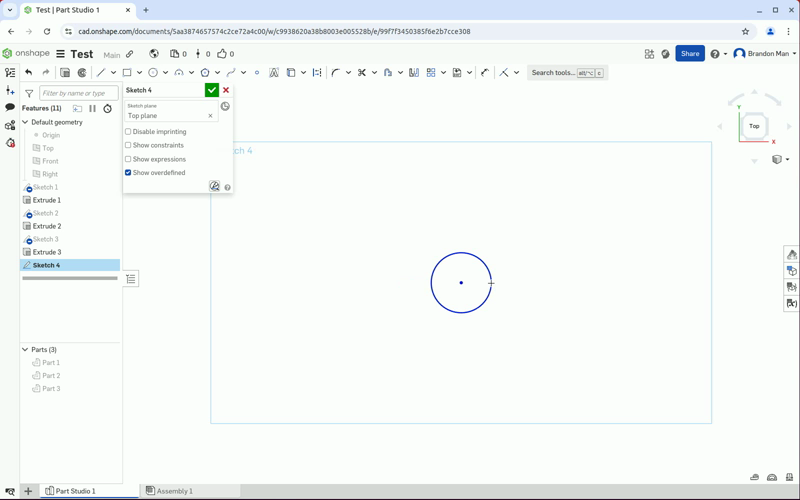
key_down(shift)
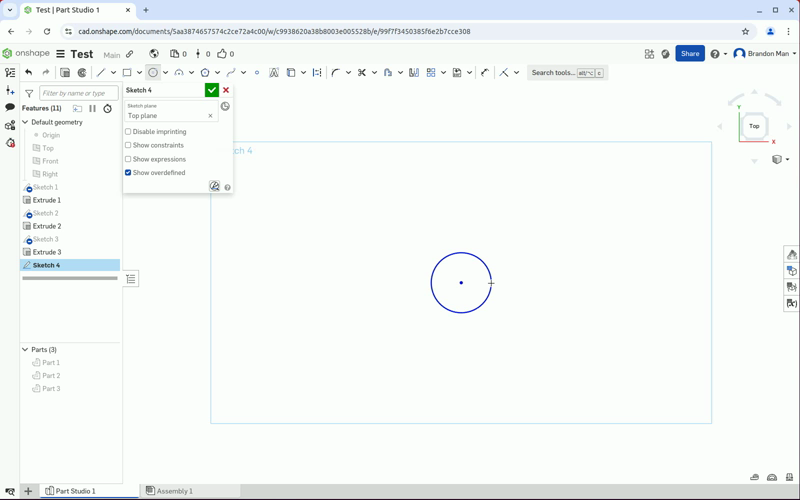
mouse_move(461, 282)
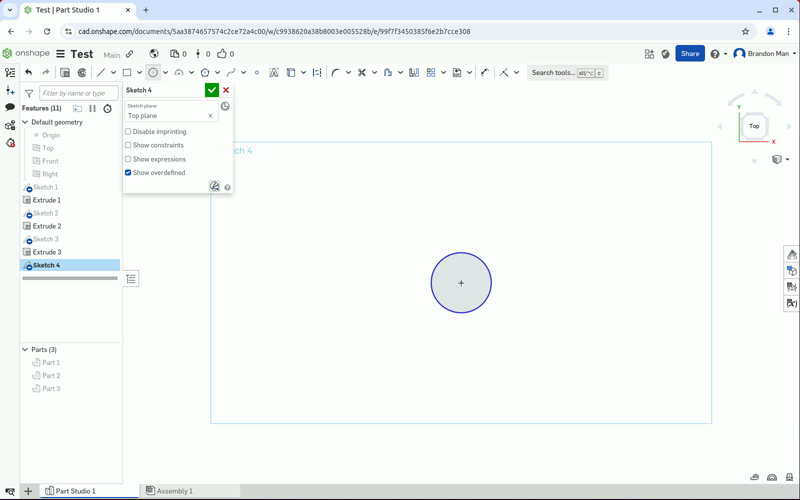
click(461, 282)
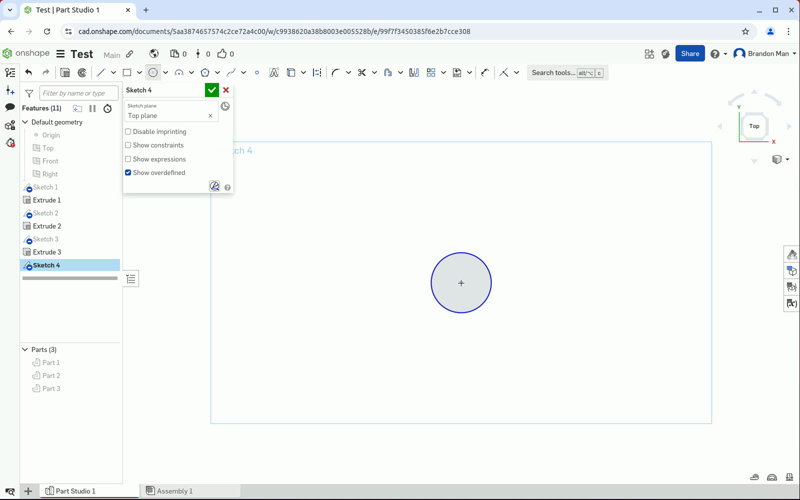
key_up(shift)
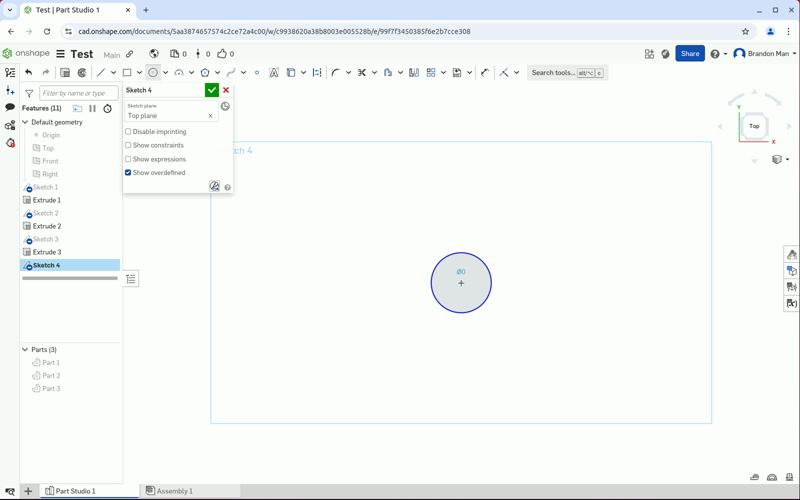
mouse_move(473, 282)
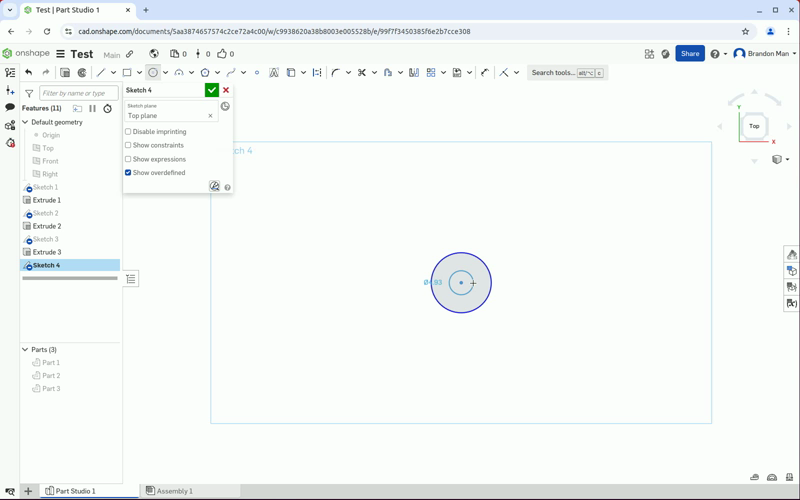
click(473, 282)
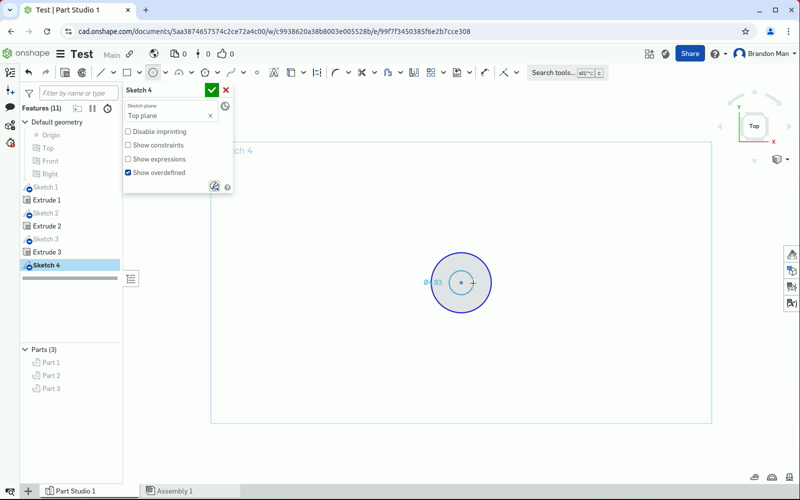
key(esc)
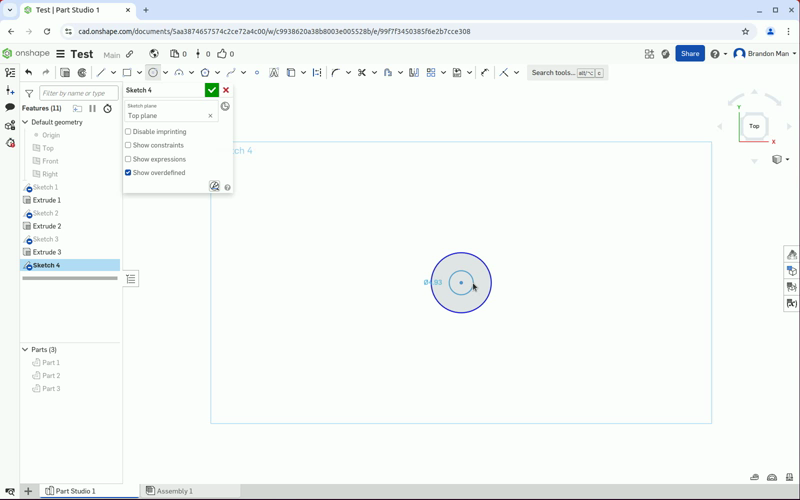
mouse_move(442, 284)
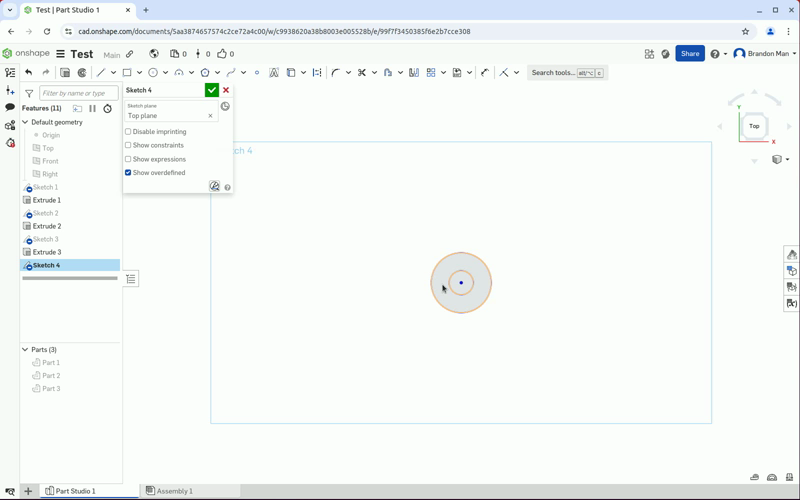
click(442, 284)
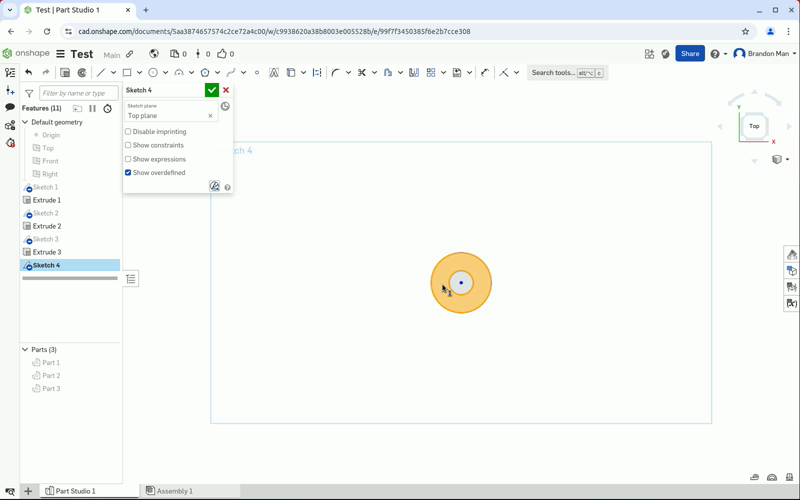
mouse_move(73, 352)
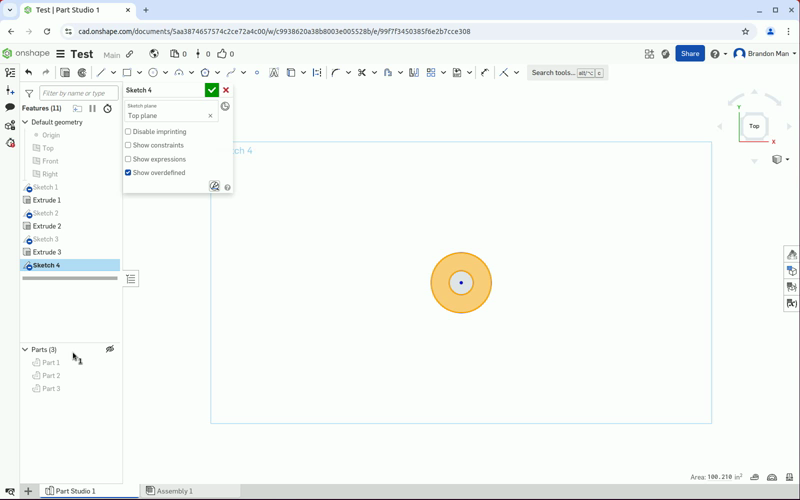
key(shift+y)
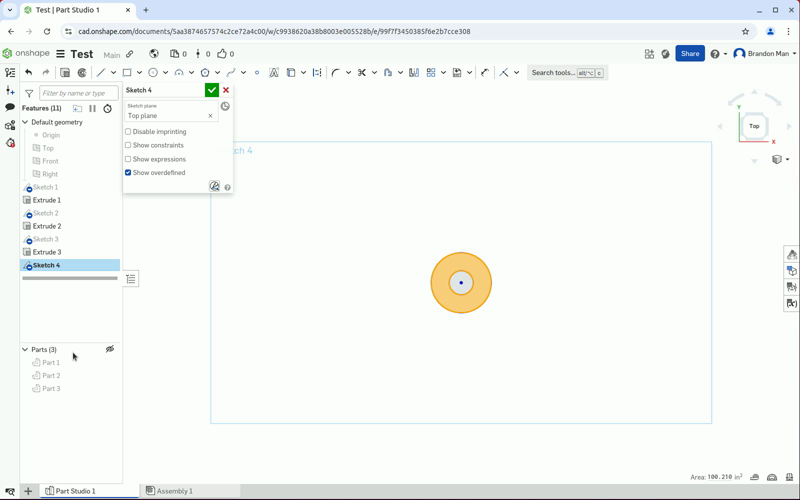
key(shift+e)
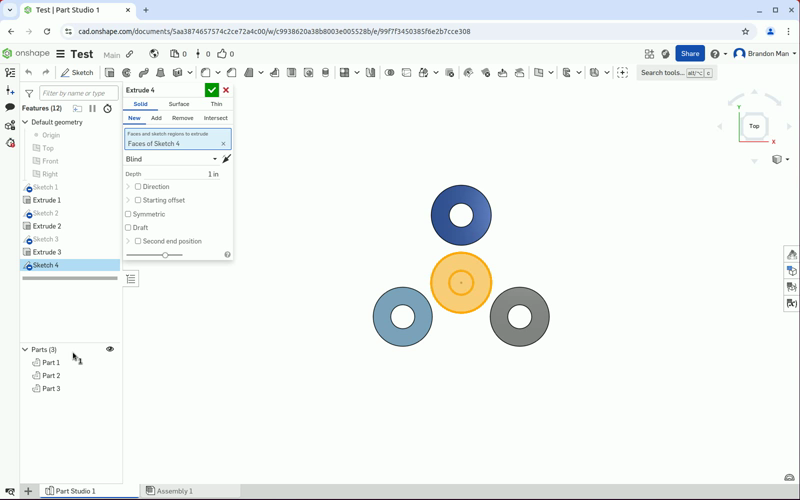
mouse_move(143, 106)
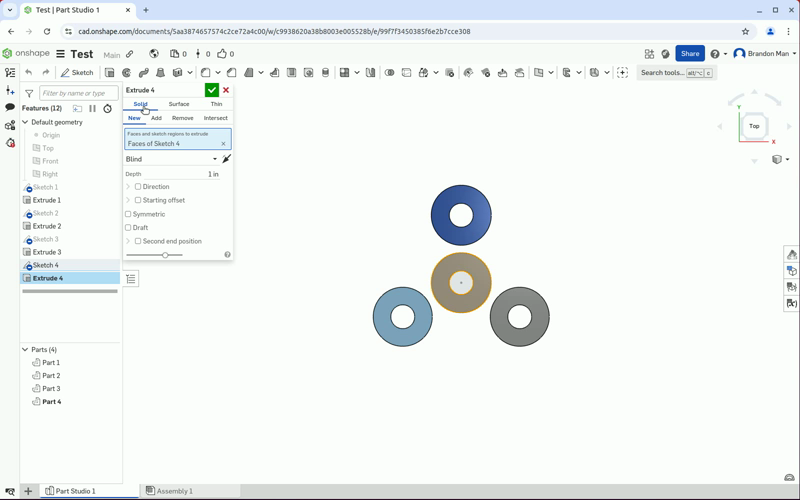
click(143, 106)
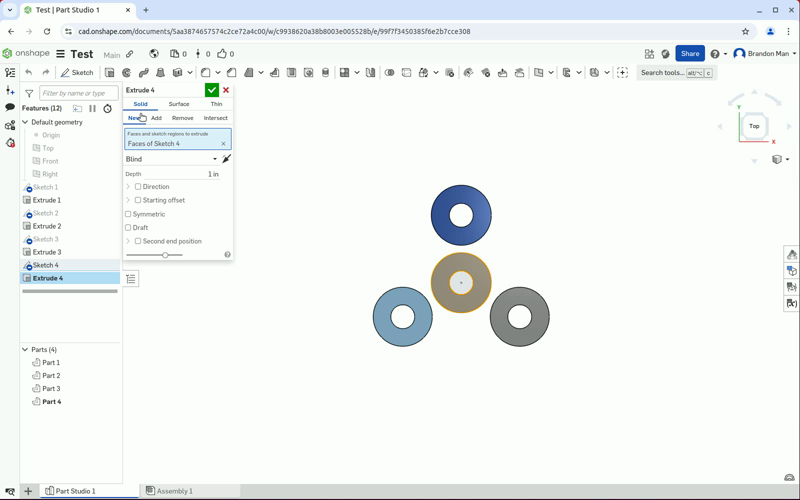
mouse_move(137, 120)
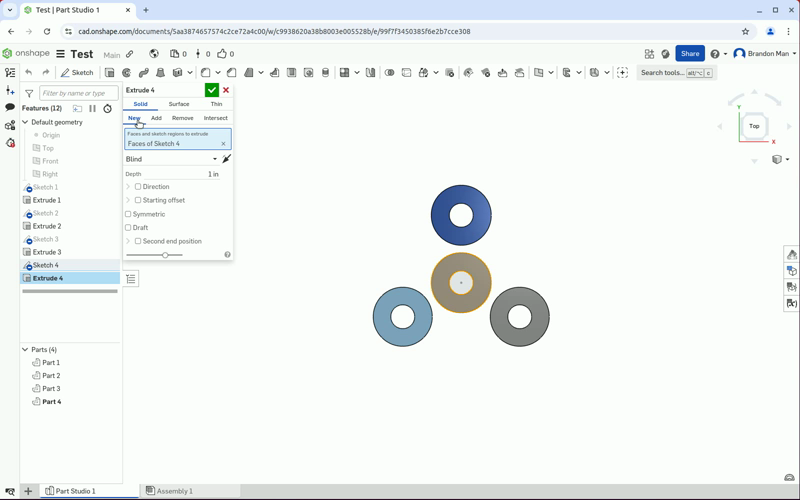
click(137, 120)
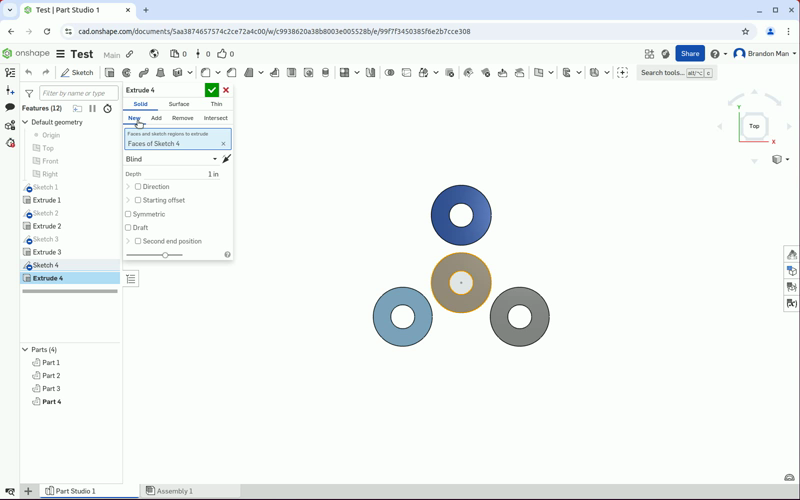
key(tab, 4)
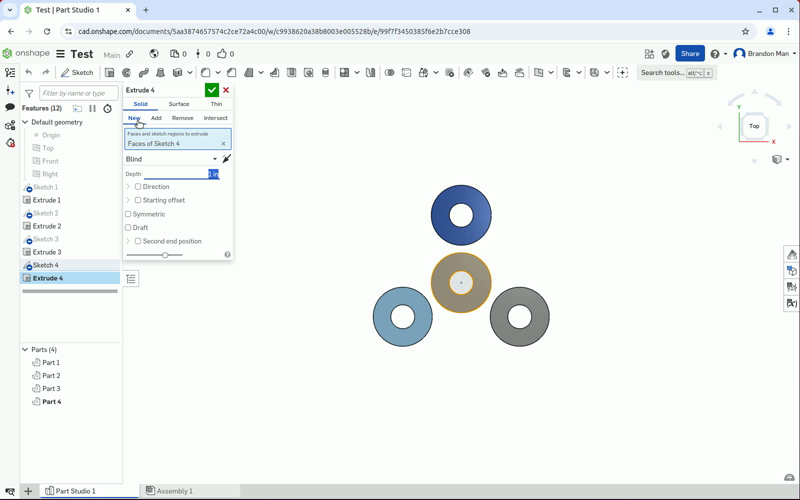
text(3.851)
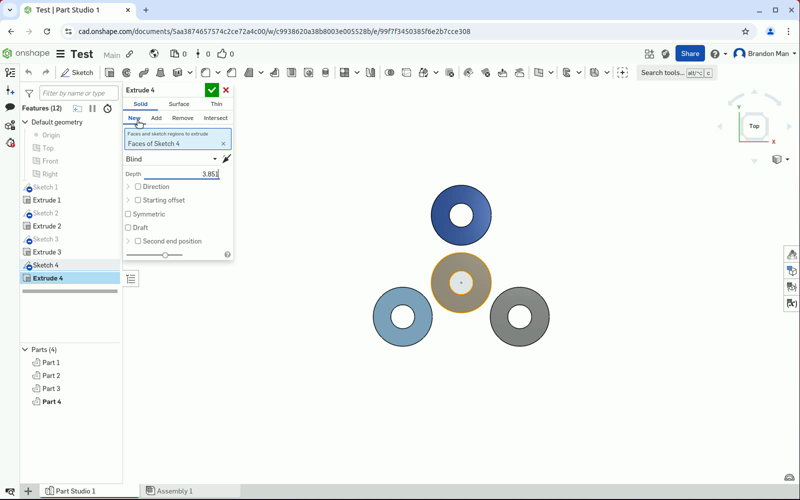
key(enter)
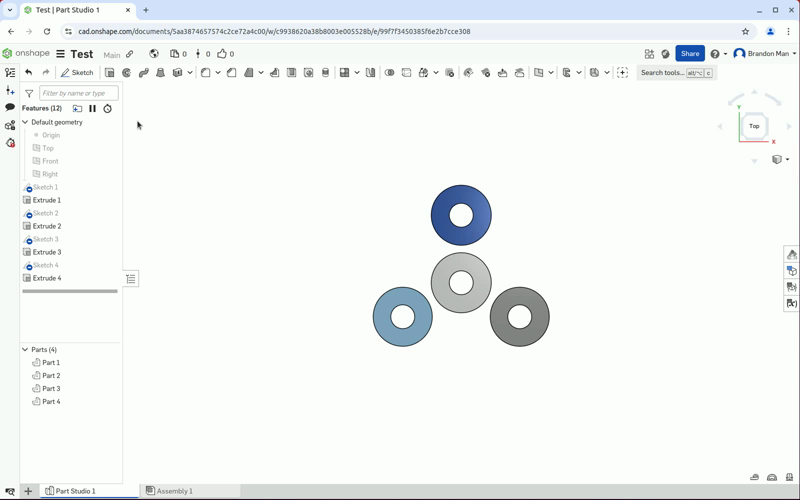
key(shift+h)
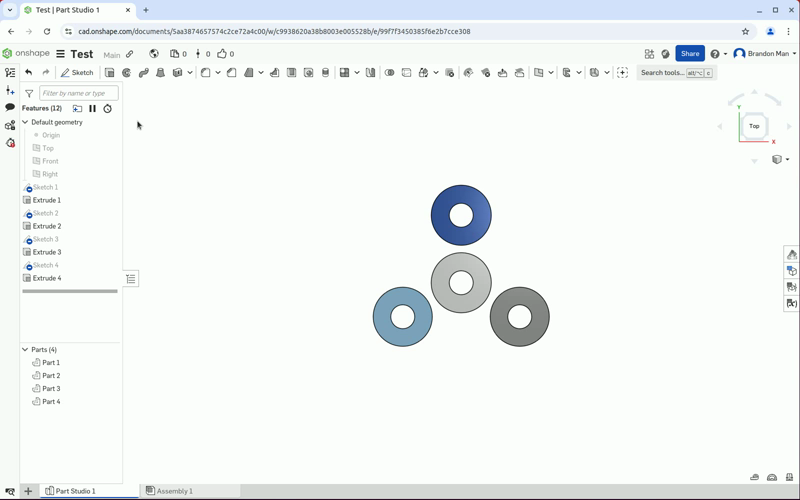
key(shift+h)
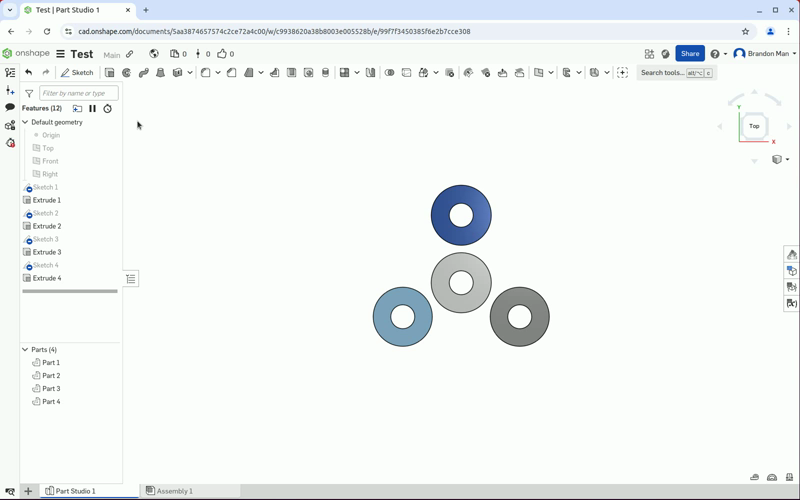
mouse_move(73, 189)
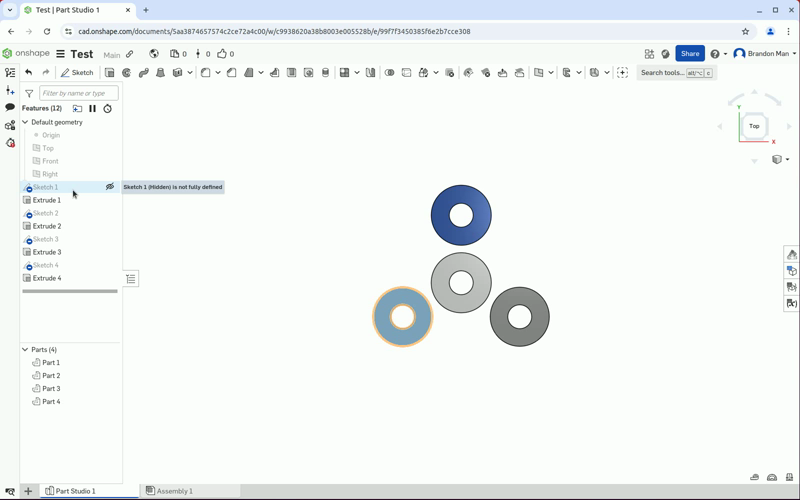
click(73, 189)
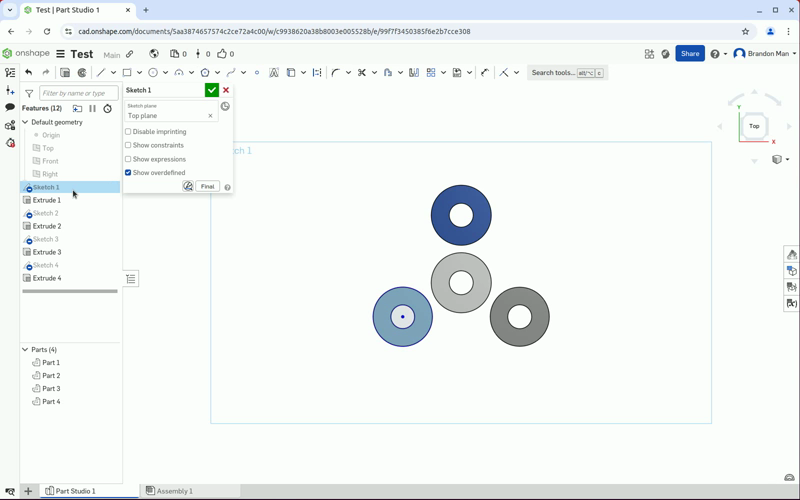
mouse_move(229, 92)
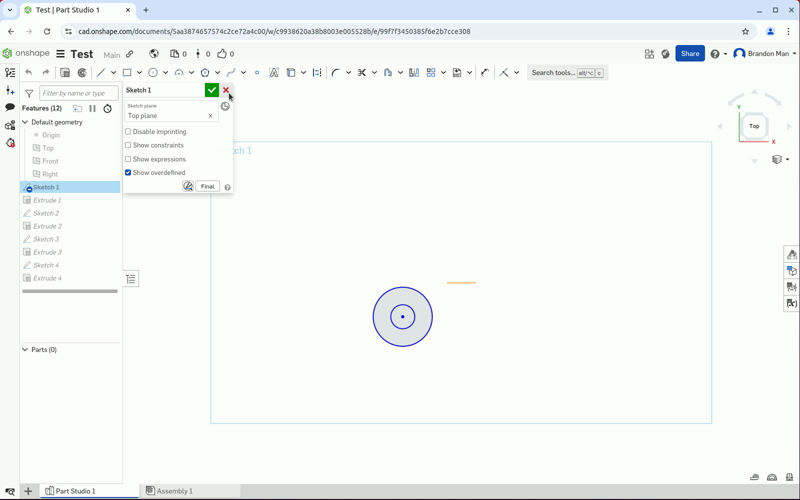
click(229, 92)
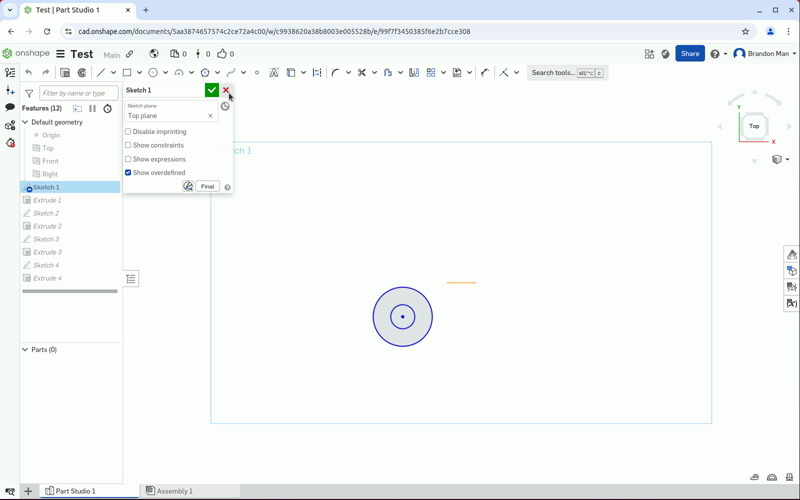
key(shift+s)
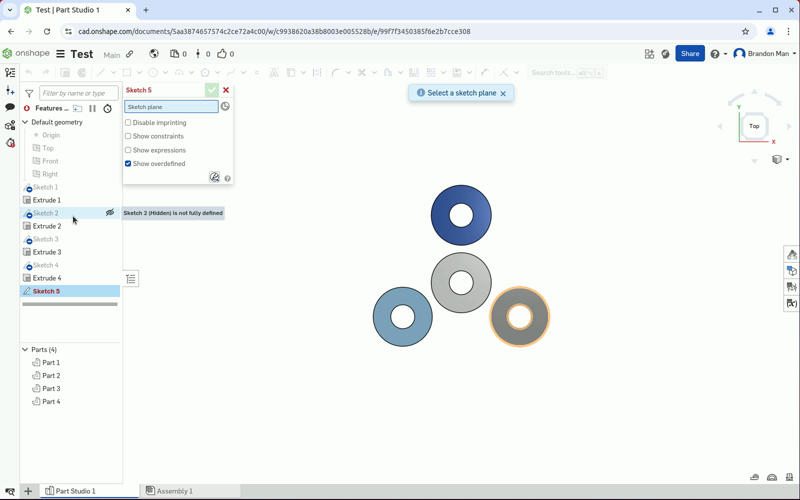
scroll(3)
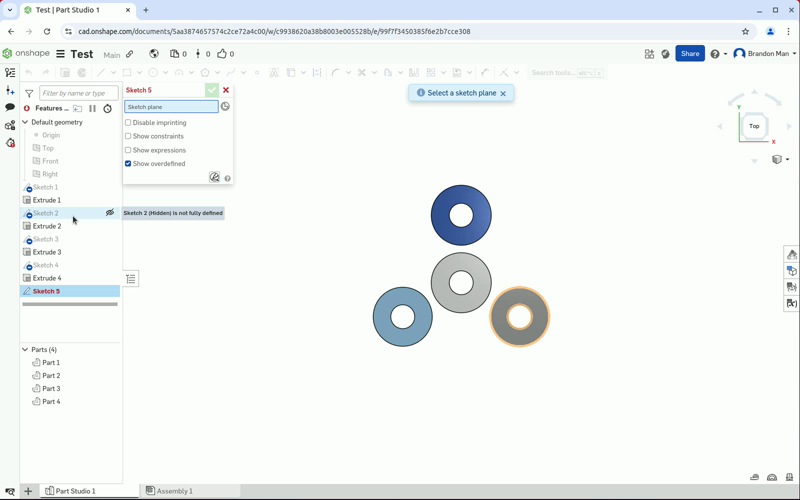
mouse_move(73, 150)
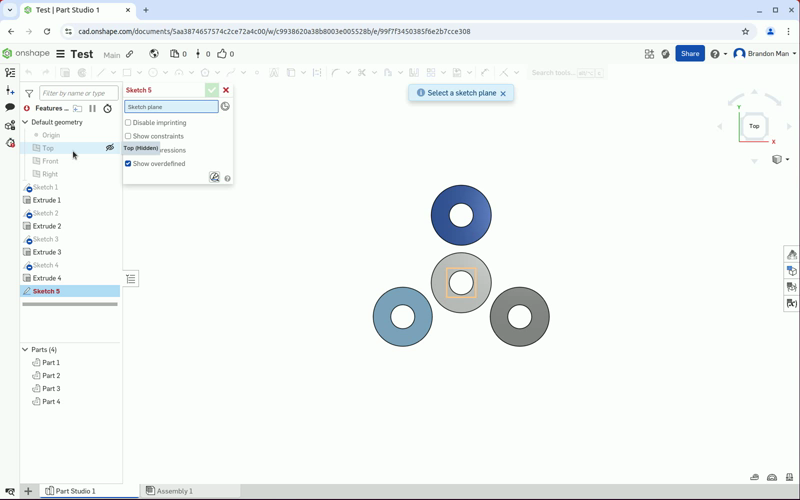
click(73, 150)
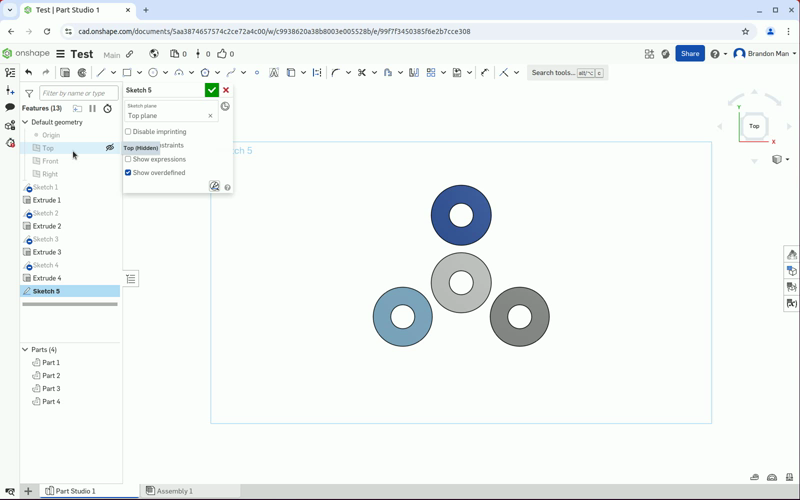
mouse_move(73, 352)
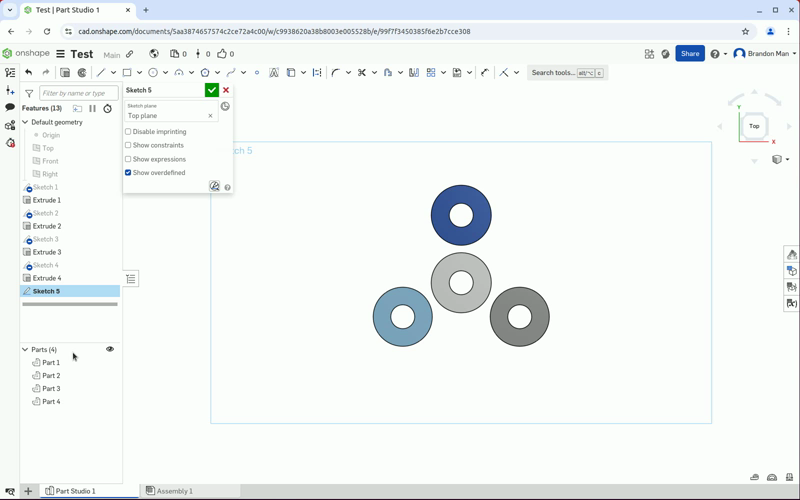
key(y)
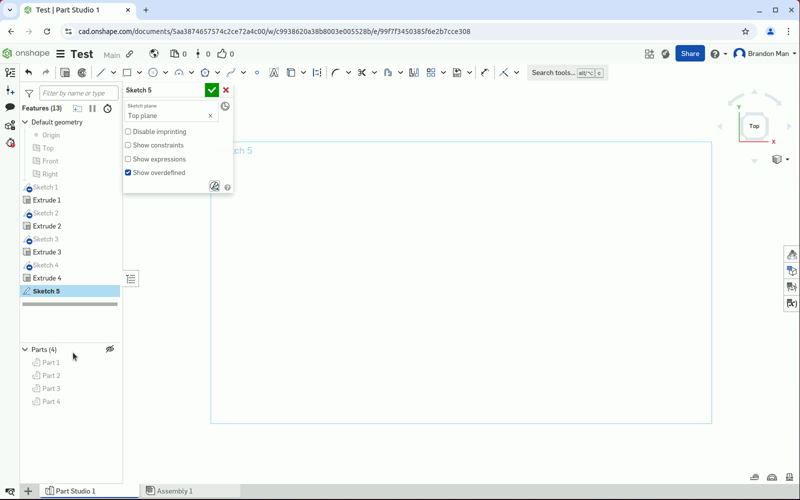
key(a)
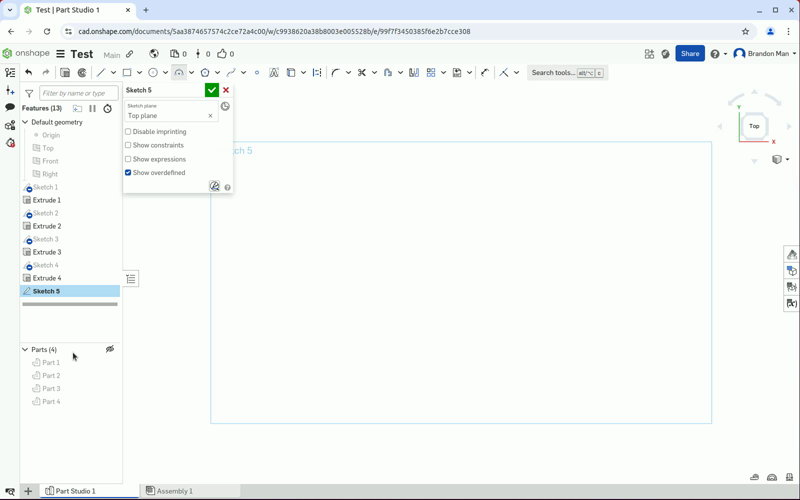
key_down(shift)
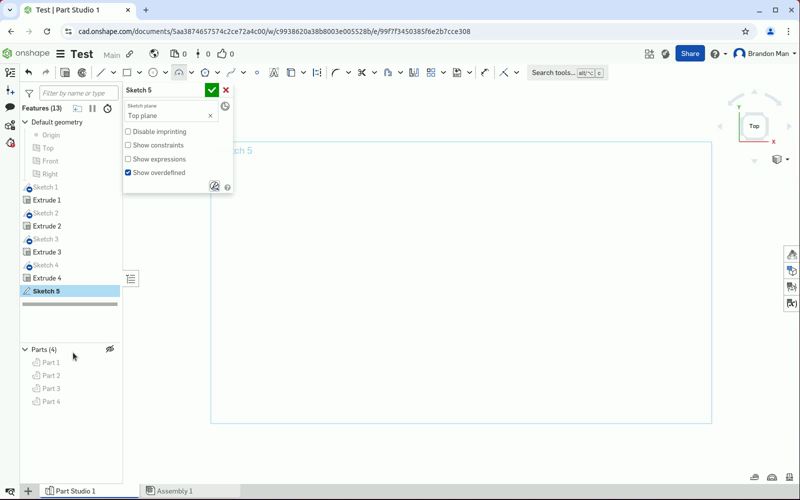
mouse_move(410, 272)
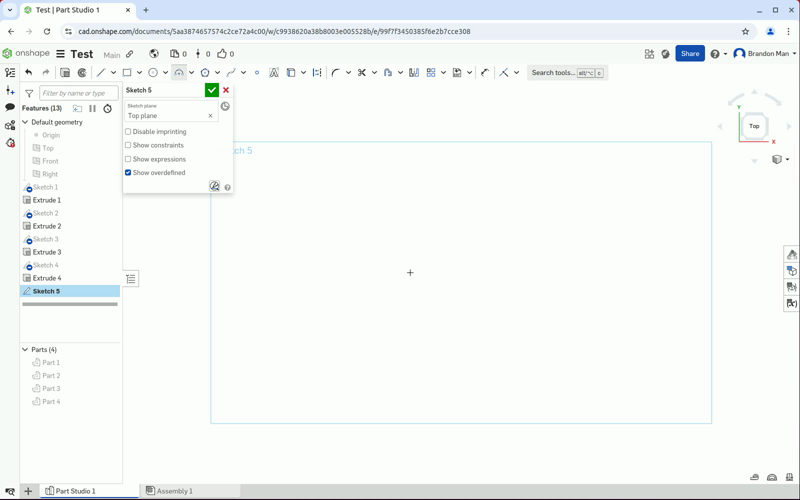
click(410, 272)
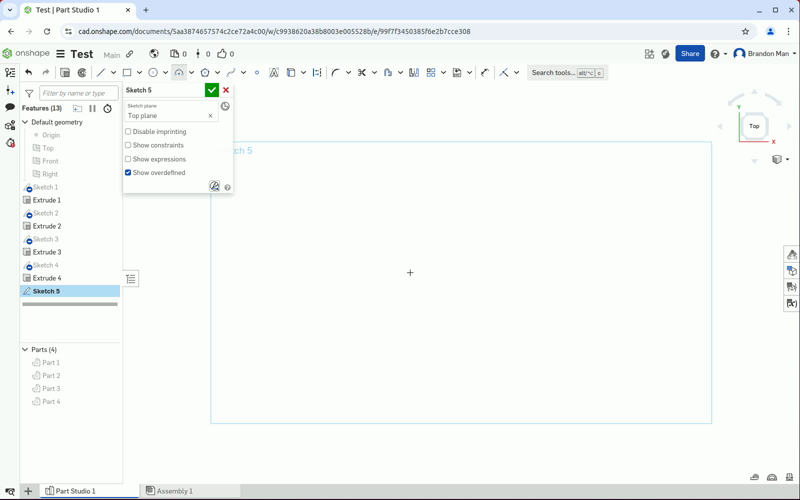
key_up(shift)
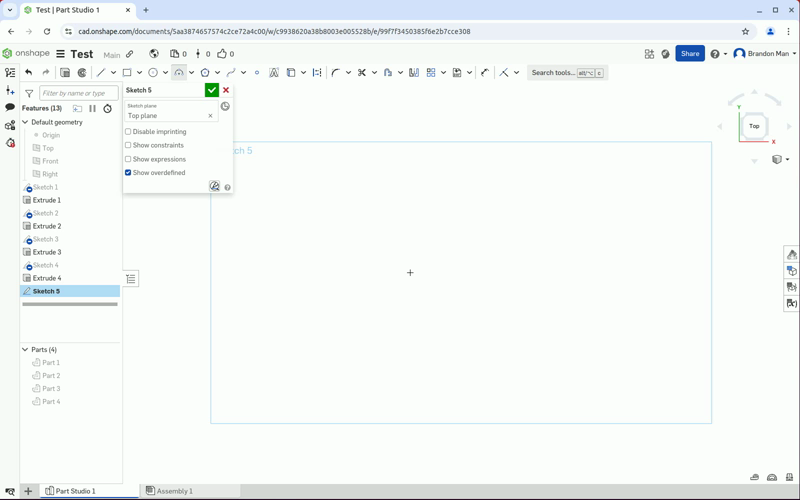
key_down(shift)
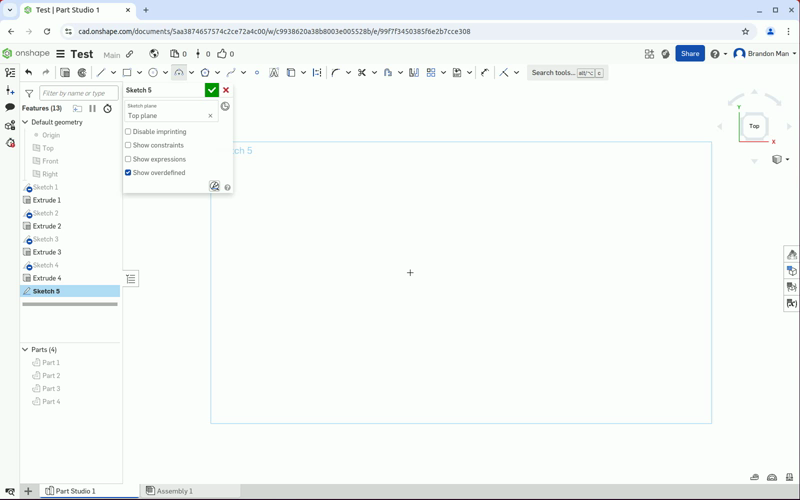
mouse_move(444, 330)
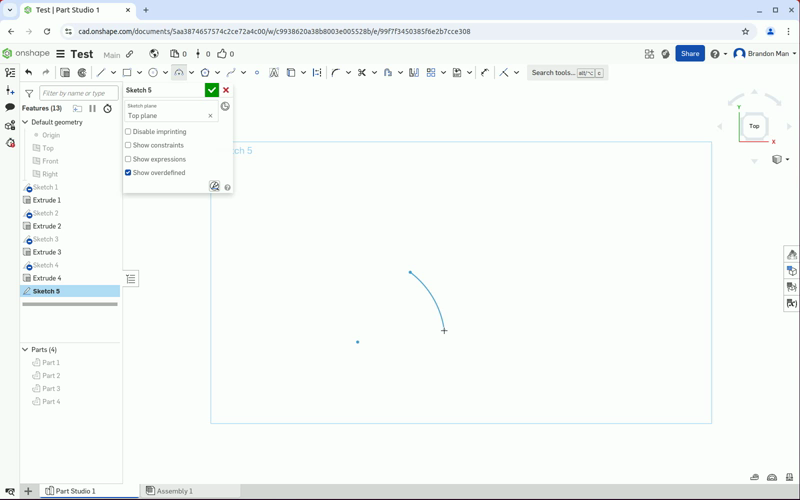
click(444, 330)
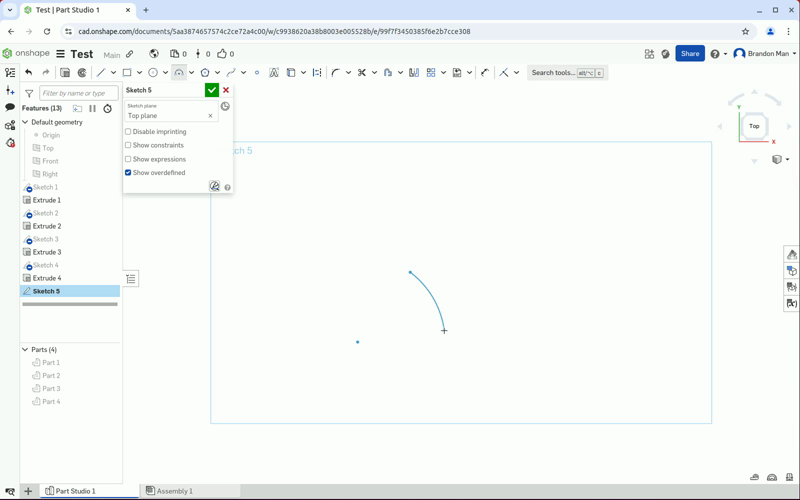
mouse_move(363, 338)
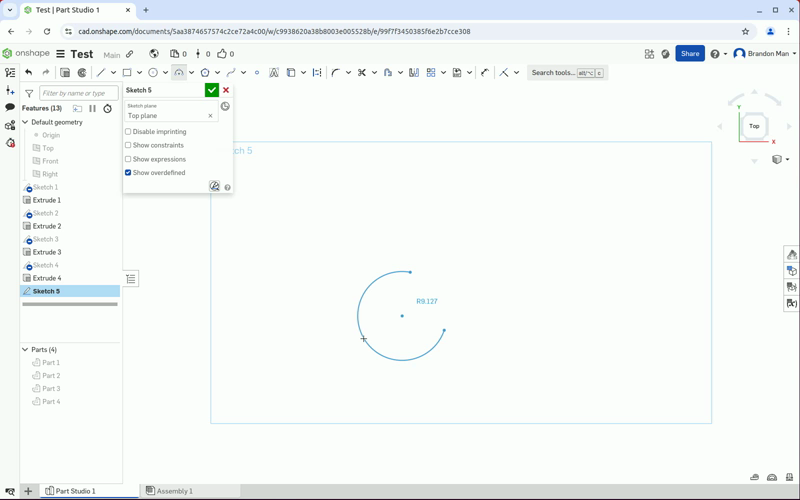
click(363, 338)
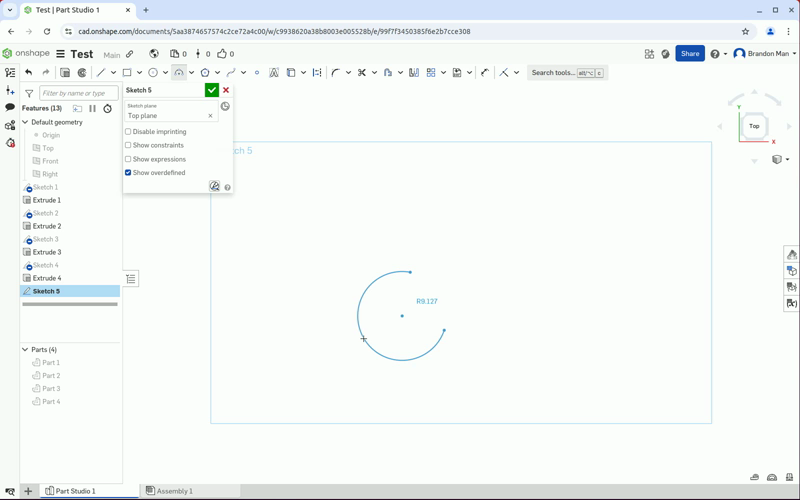
key_up(shift)
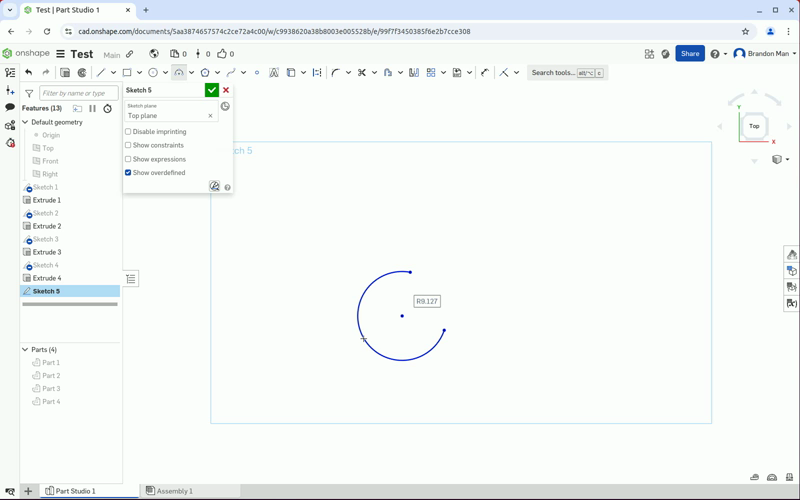
mouse_move(444, 330)
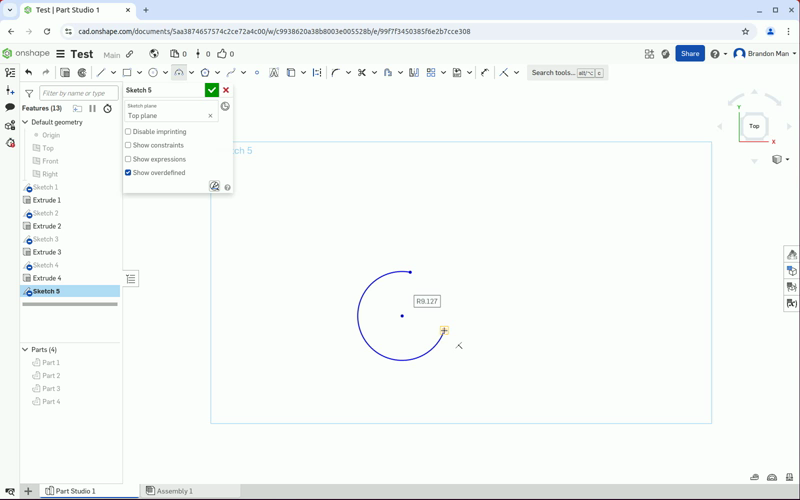
click(444, 330)
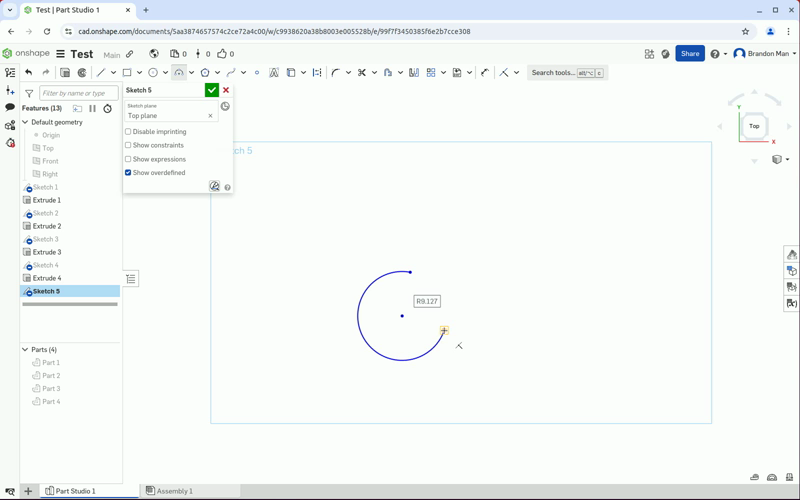
key_down(shift)
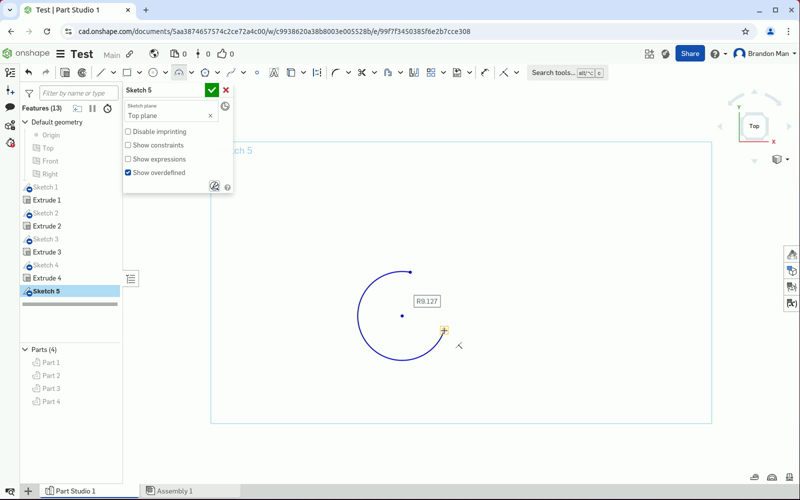
mouse_move(476, 330)
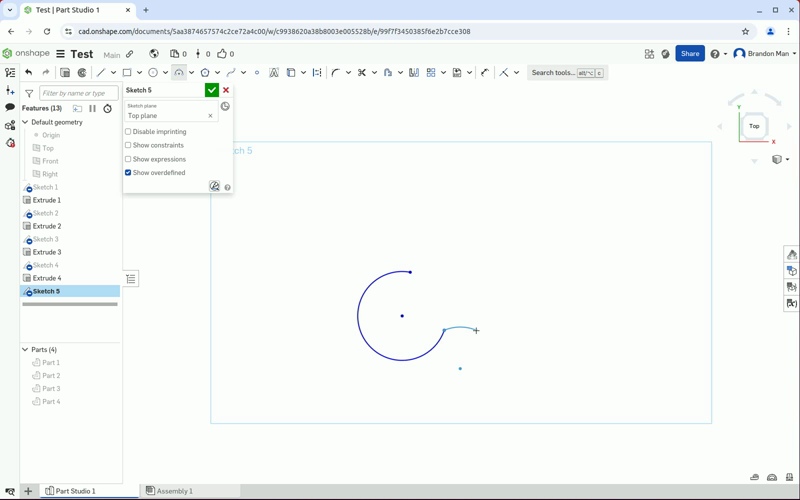
click(476, 330)
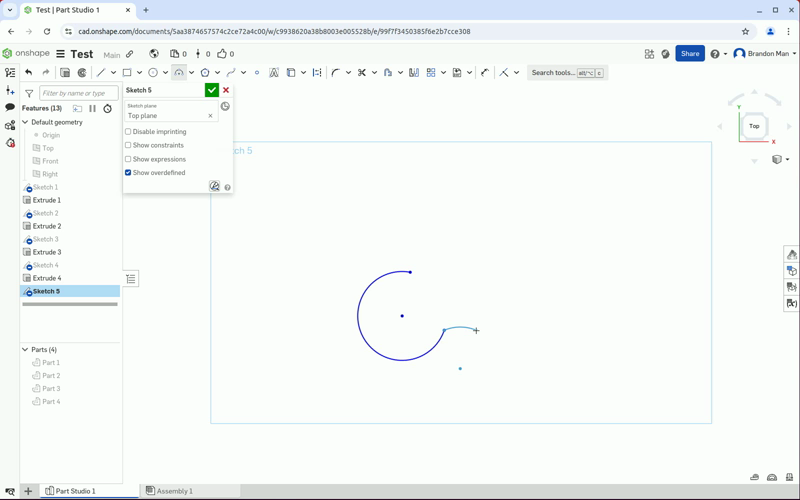
mouse_move(460, 322)
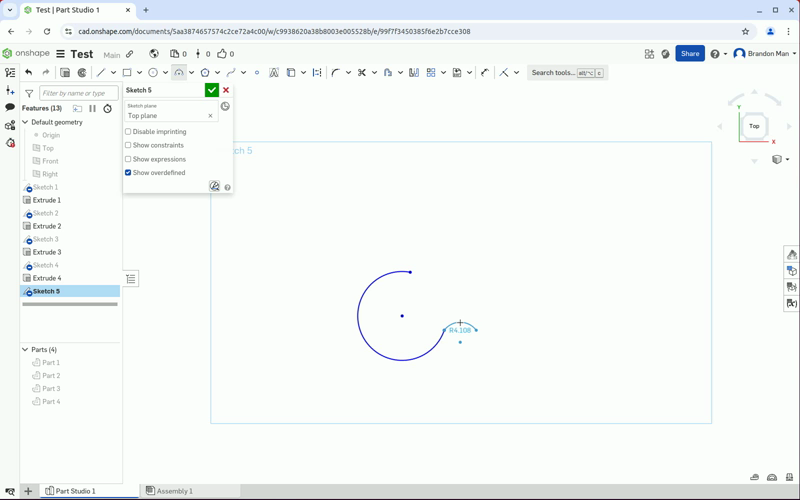
click(460, 322)
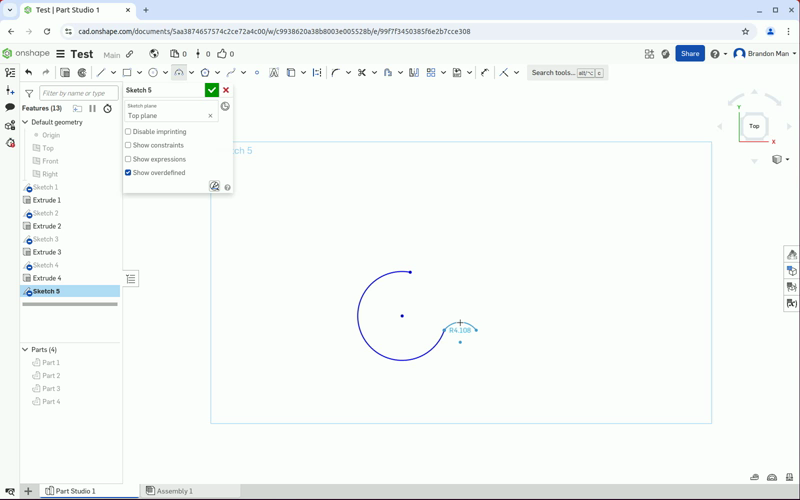
key_up(shift)
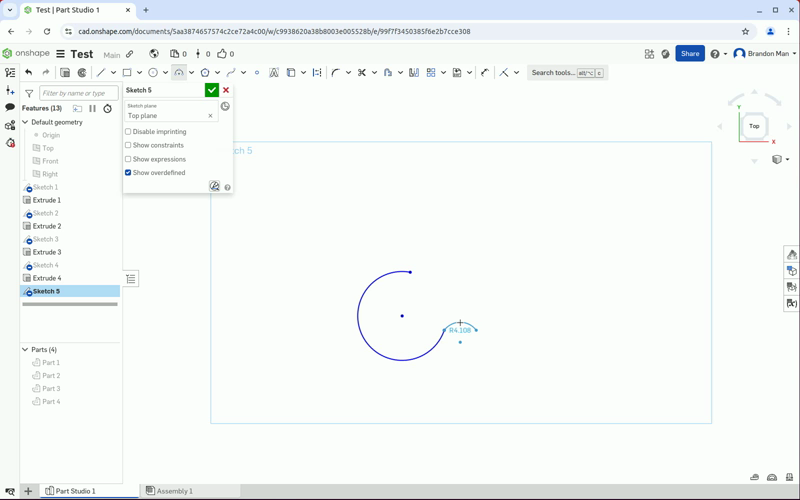
mouse_move(476, 330)
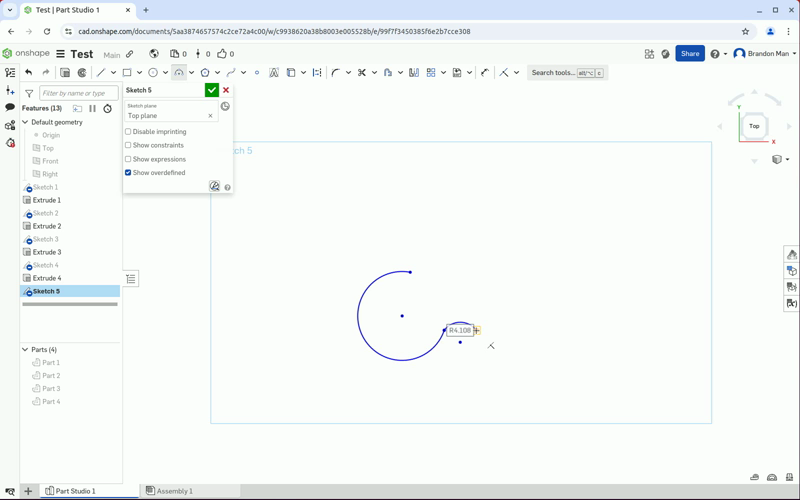
click(476, 330)
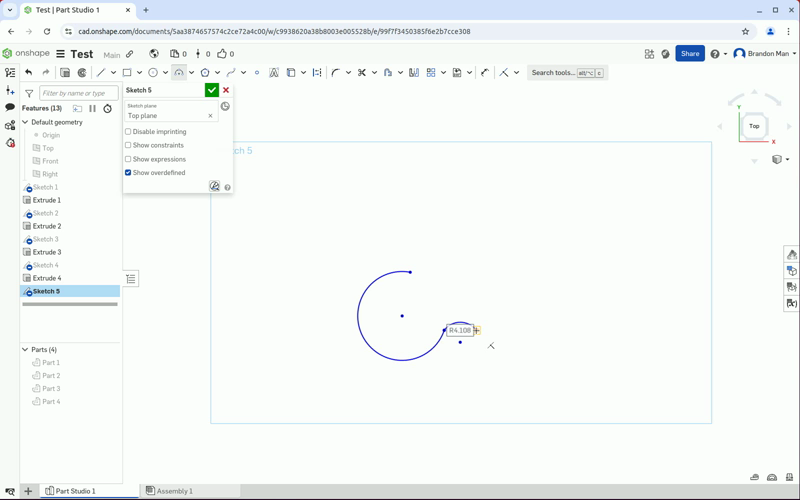
key_down(shift)
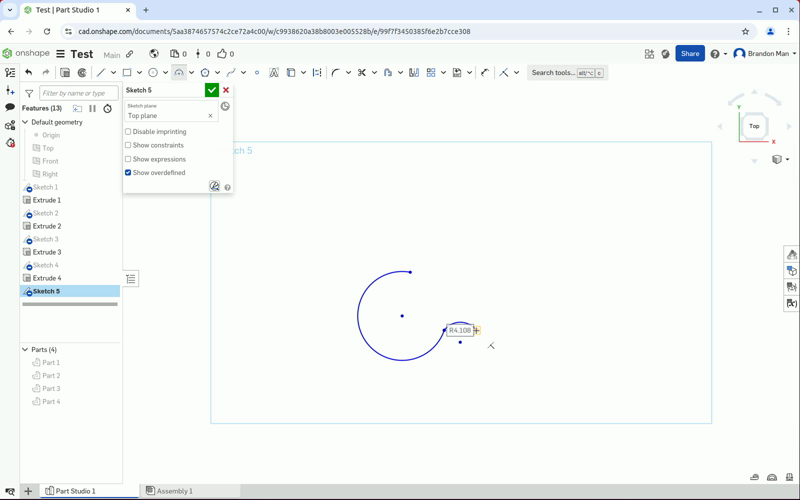
mouse_move(510, 272)
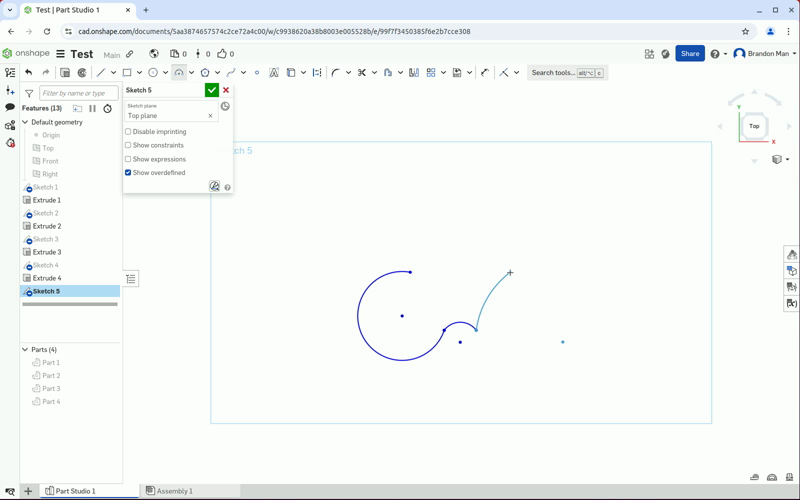
click(510, 272)
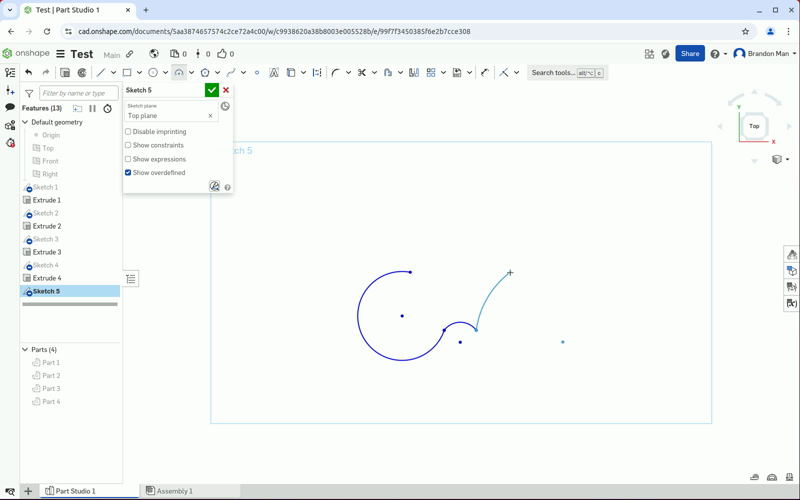
mouse_move(556, 338)
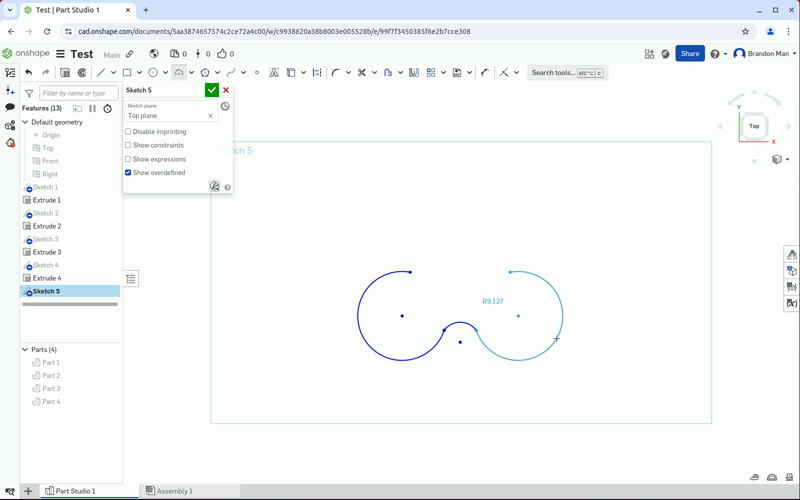
click(556, 338)
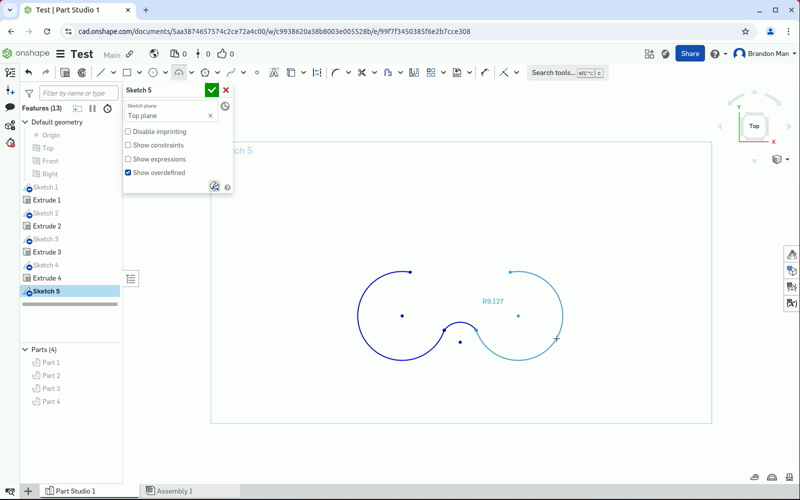
key_up(shift)
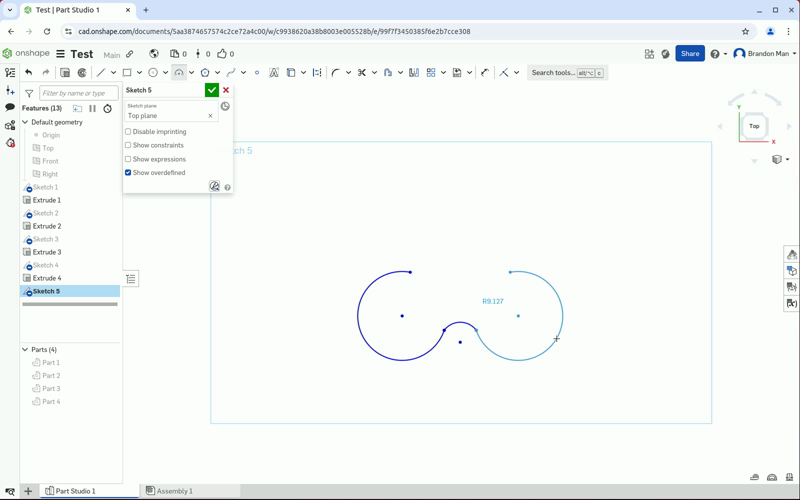
mouse_move(510, 272)
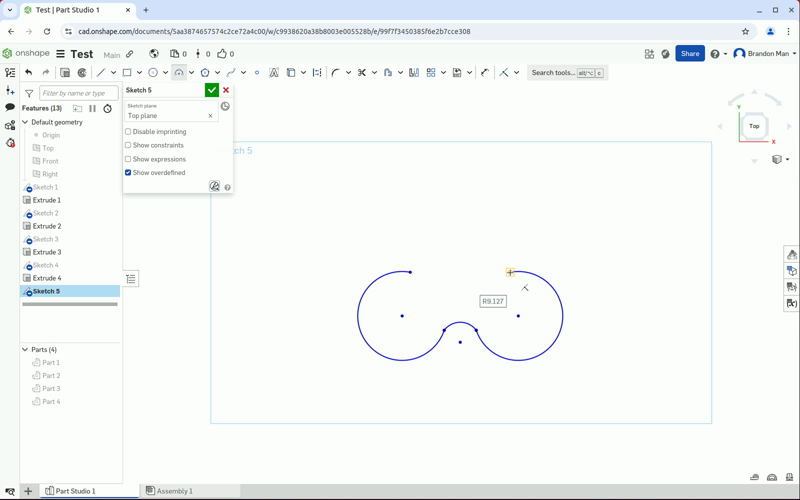
click(510, 272)
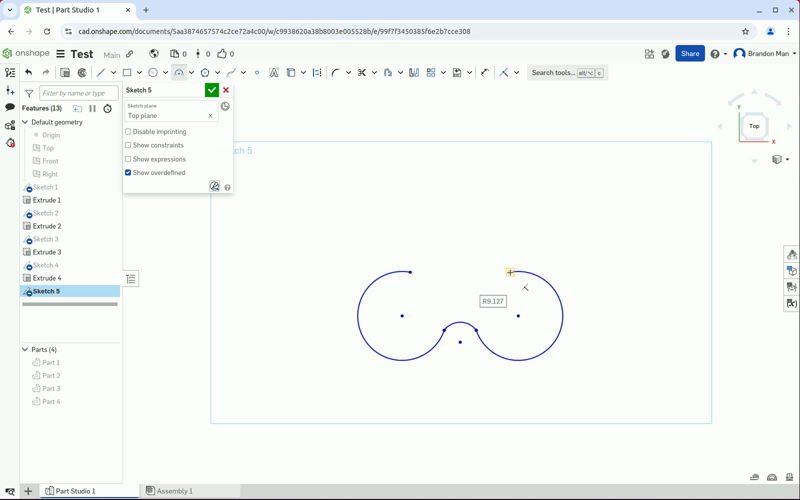
key_down(shift)
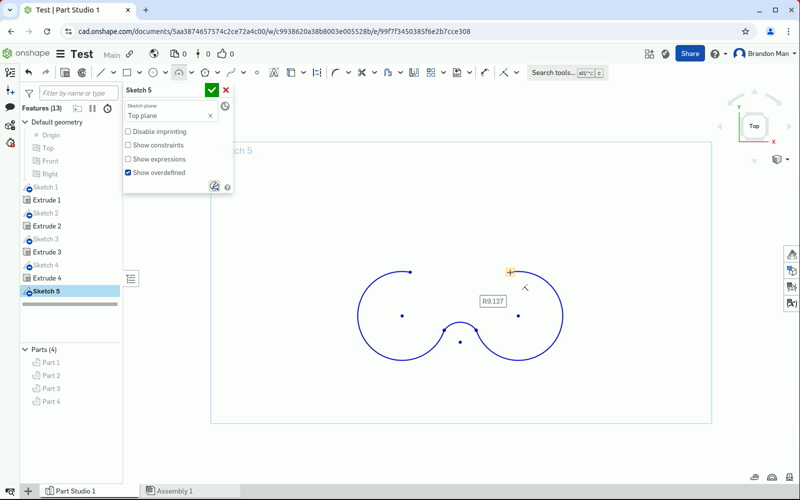
mouse_move(494, 243)
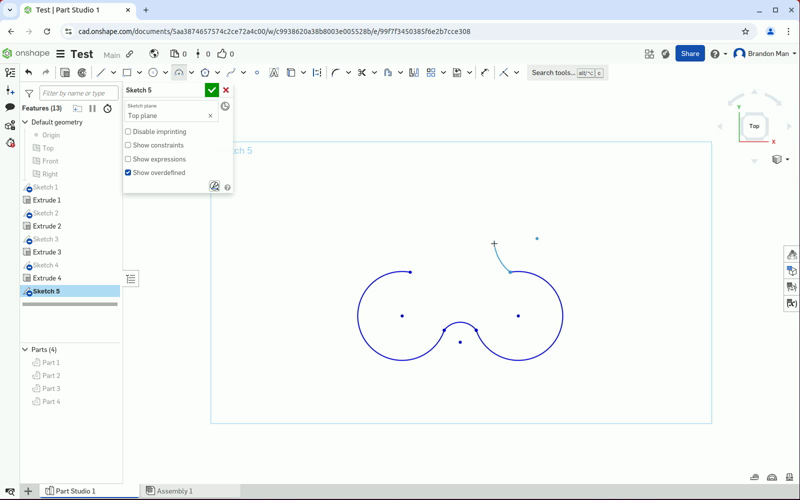
click(494, 243)
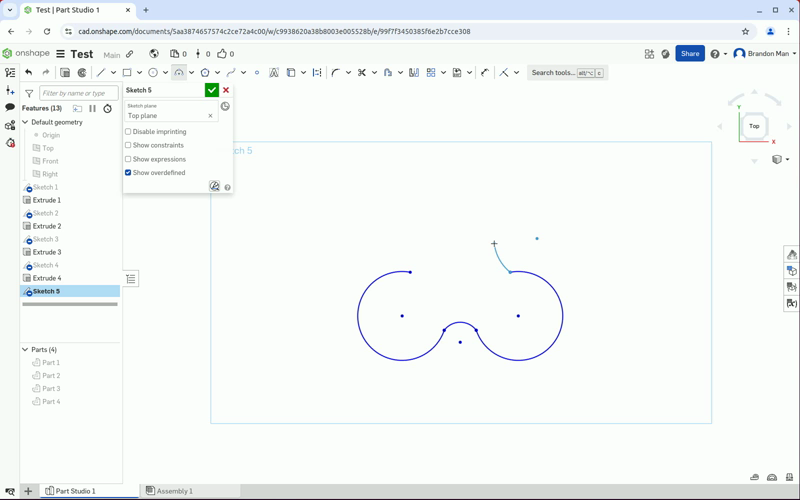
mouse_move(495, 261)
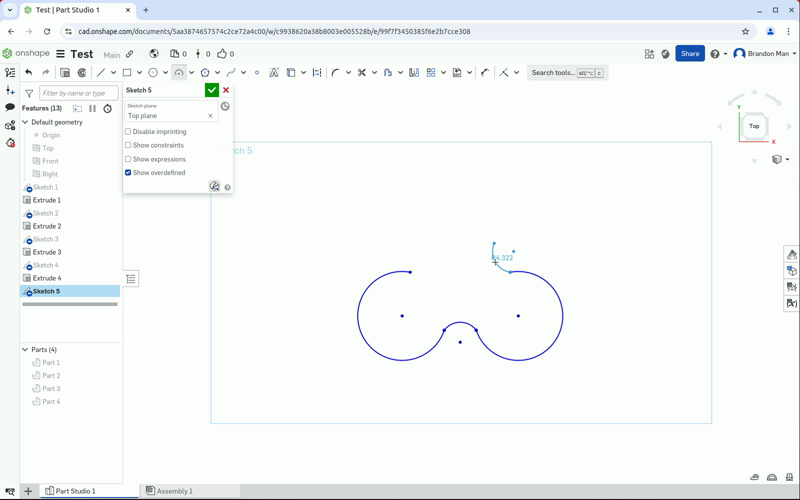
click(495, 261)
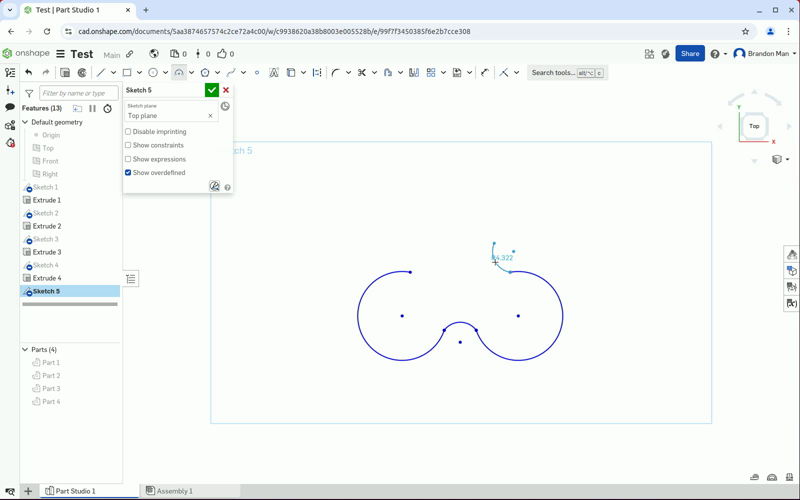
key_up(shift)
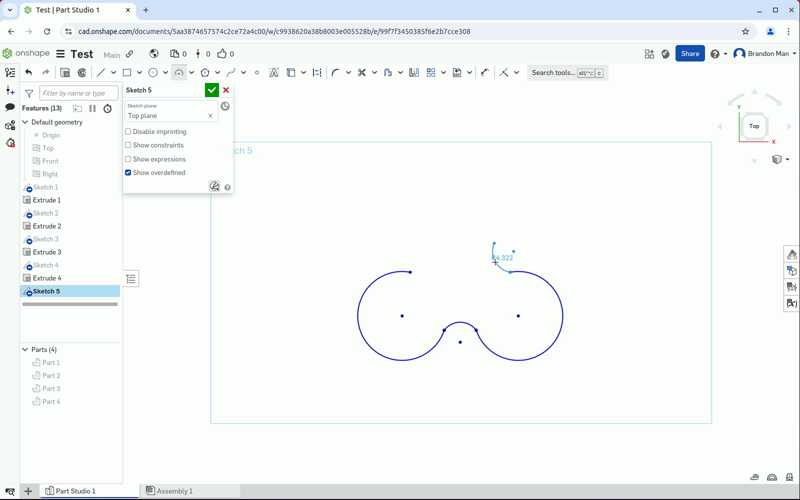
mouse_move(494, 243)
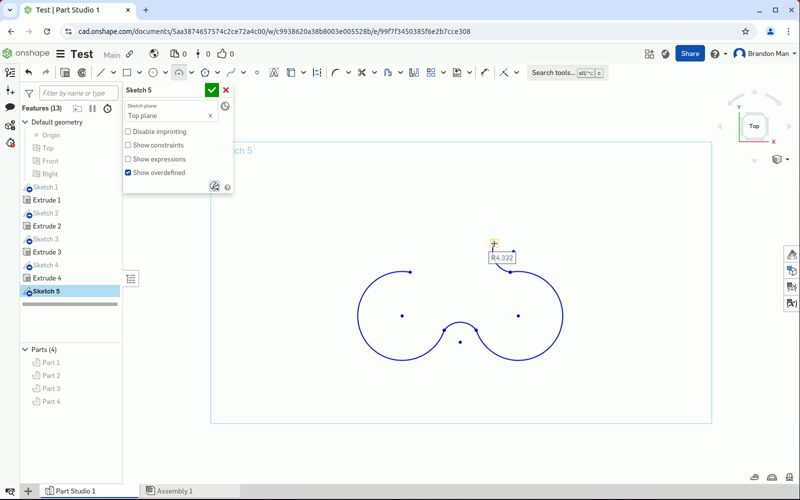
click(494, 243)
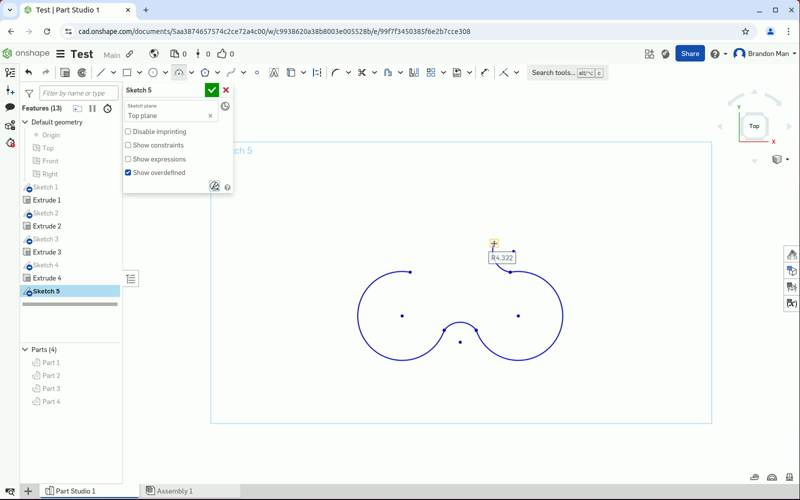
key_down(shift)
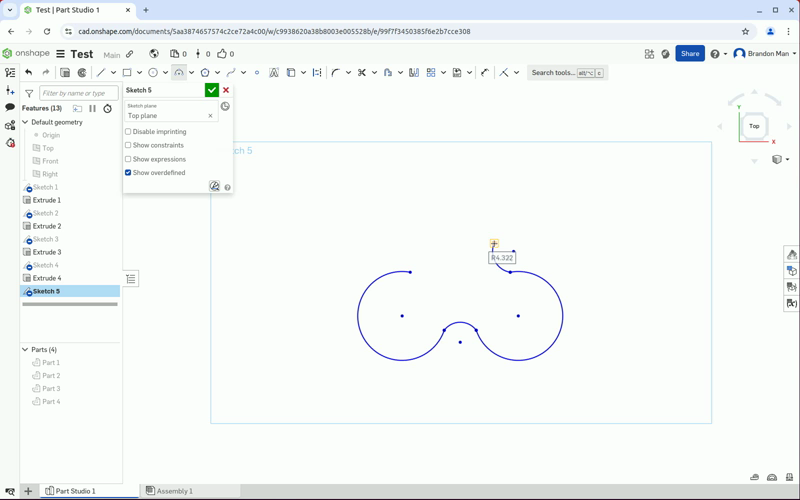
mouse_move(426, 243)
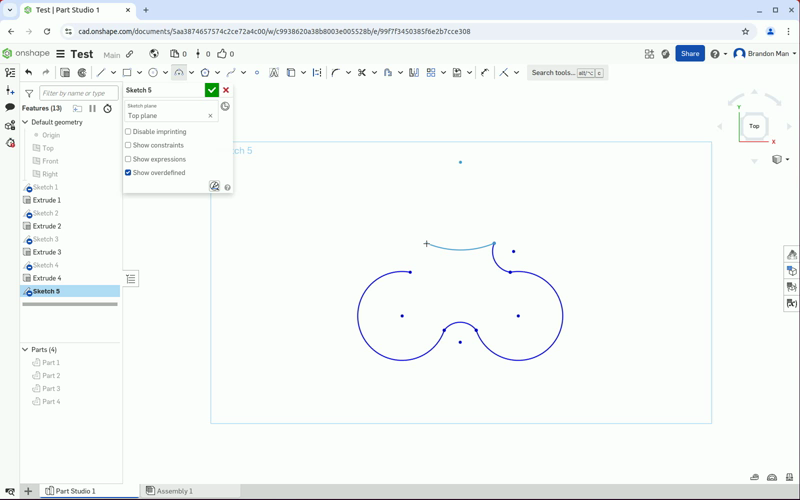
click(426, 243)
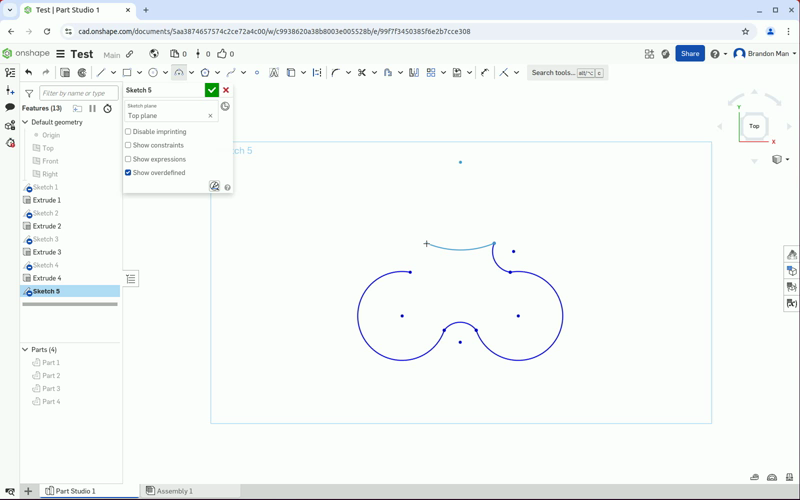
mouse_move(460, 169)
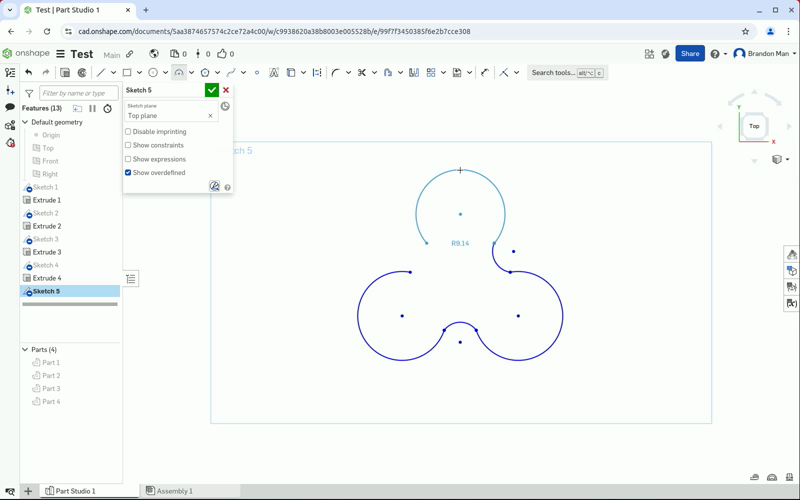
click(460, 169)
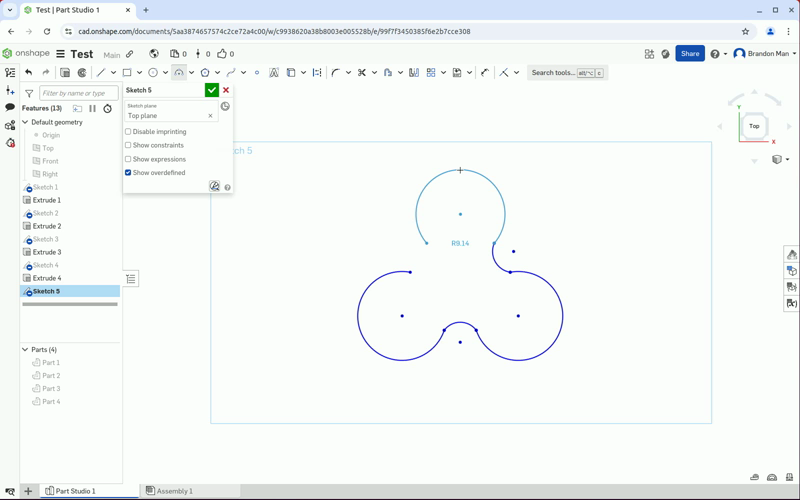
key_up(shift)
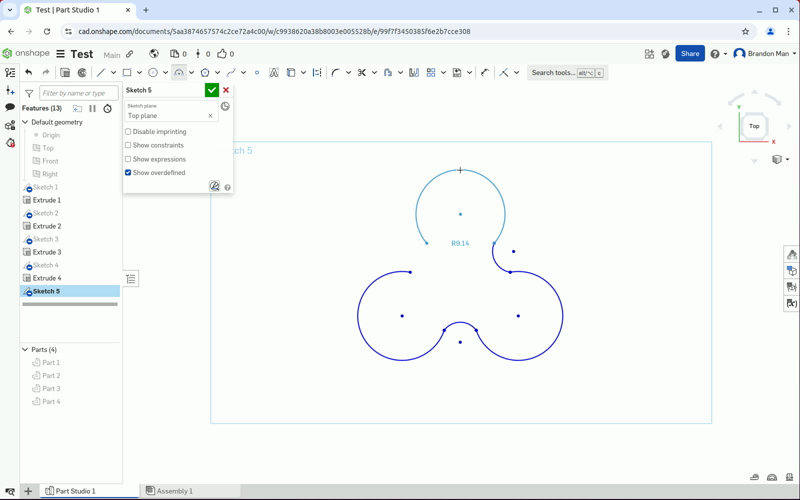
mouse_move(426, 243)
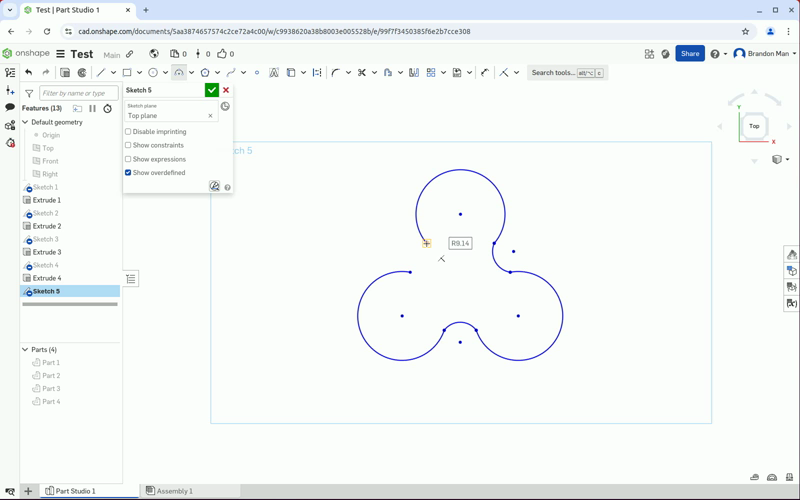
click(426, 243)
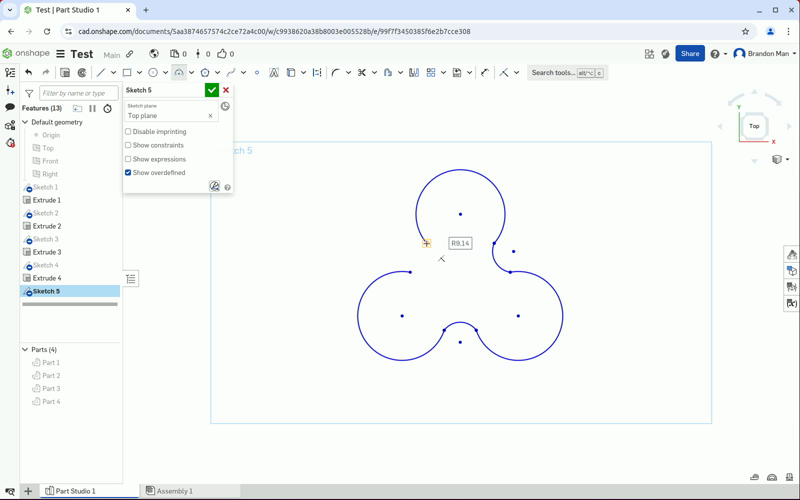
mouse_move(410, 272)
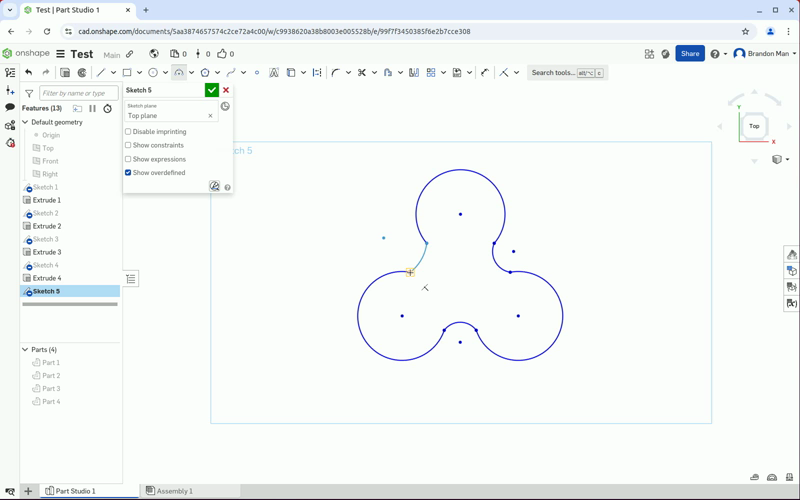
click(410, 272)
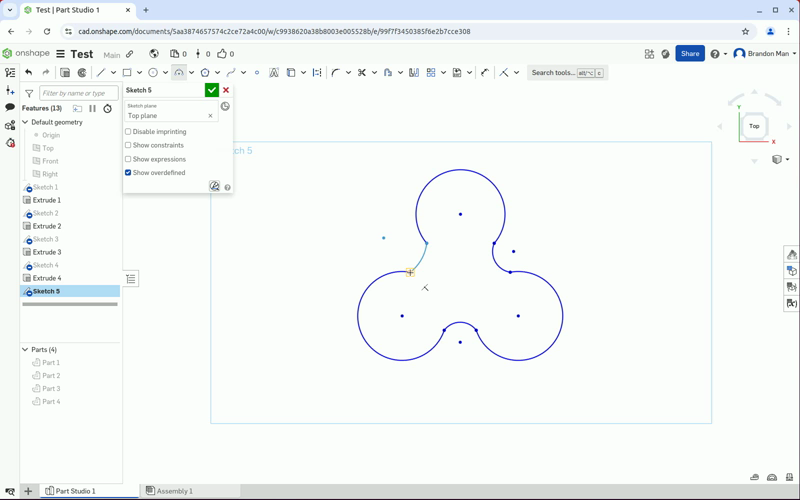
key_down(shift)
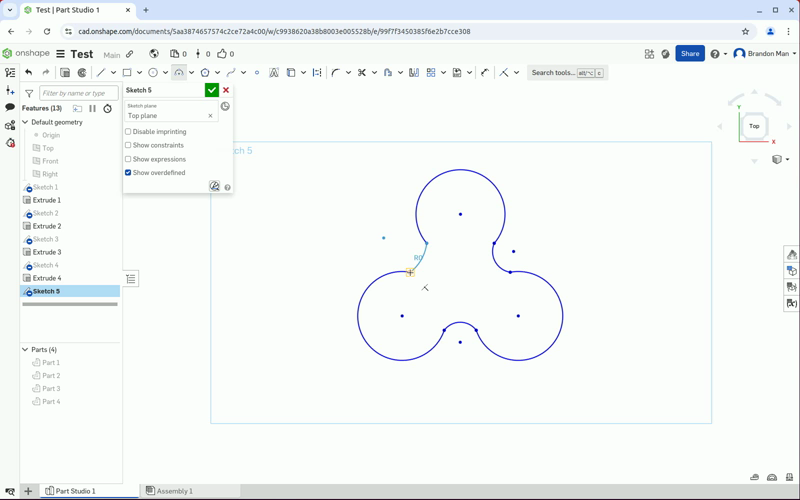
mouse_move(425, 261)
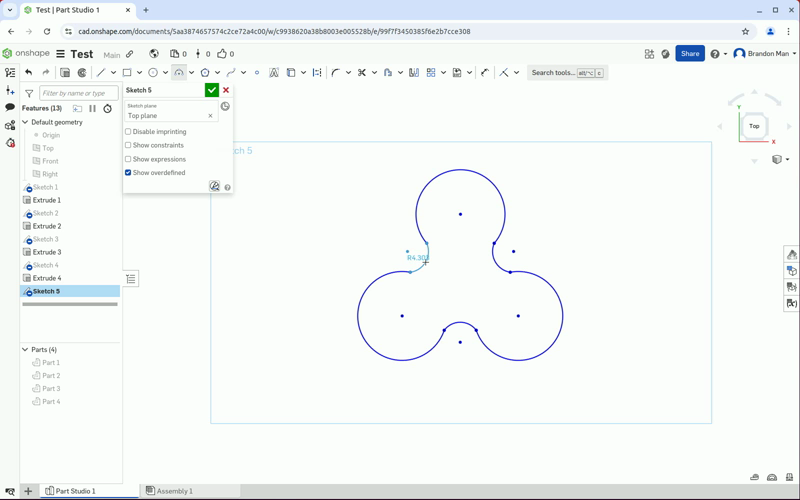
click(425, 261)
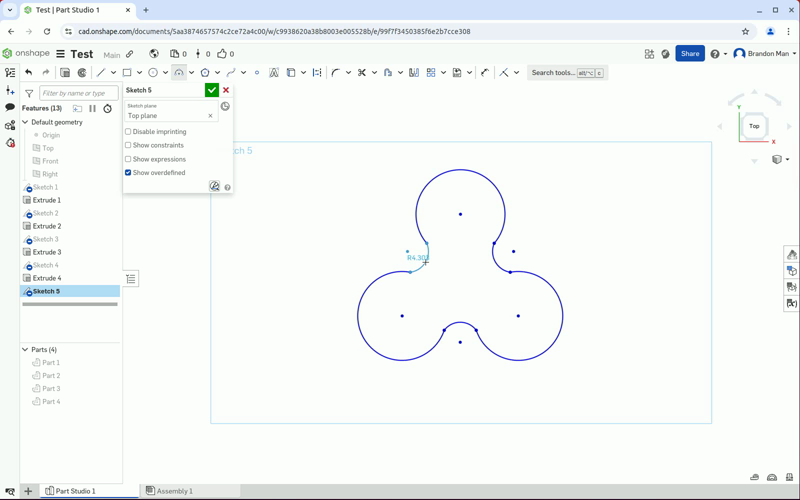
key_up(shift)
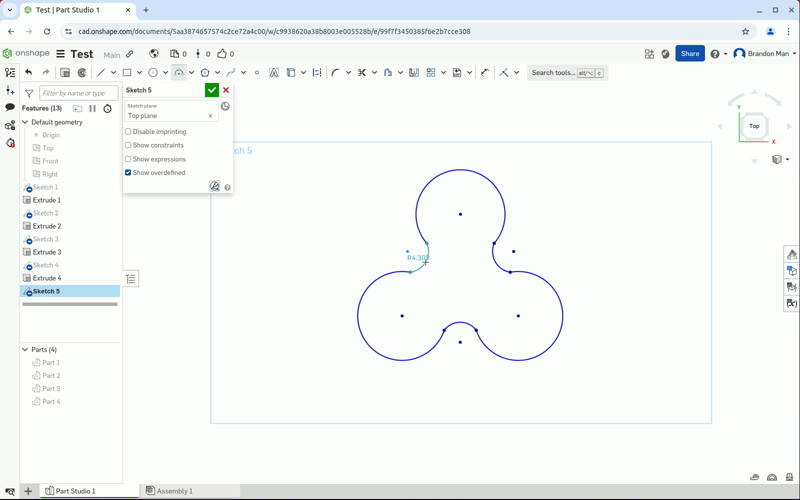
key(esc)
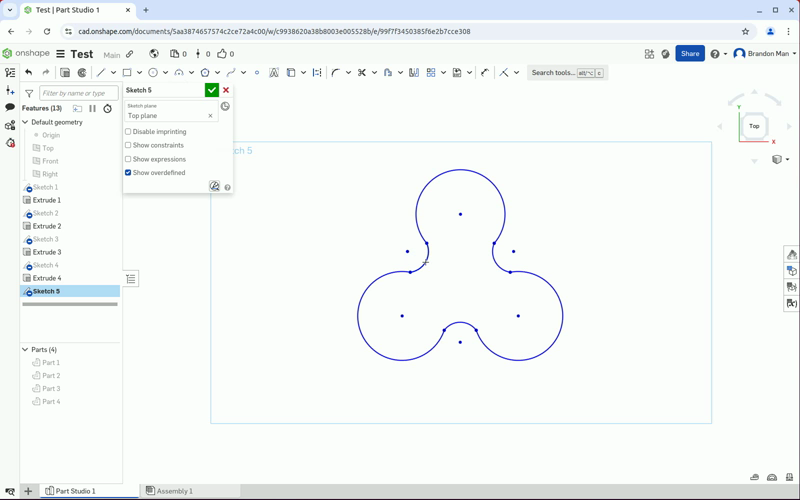
key(c)
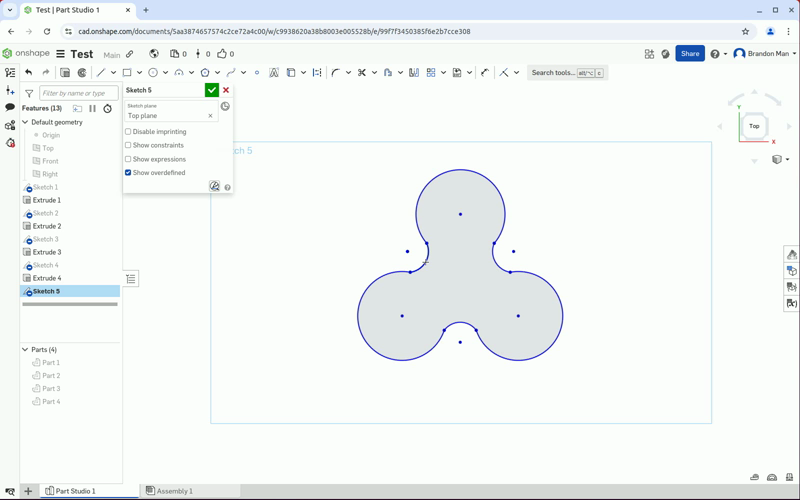
key_down(shift)
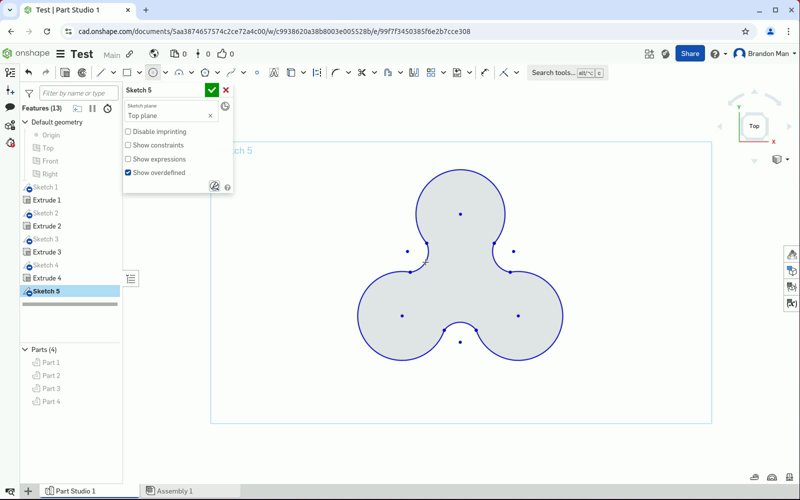
mouse_move(402, 315)
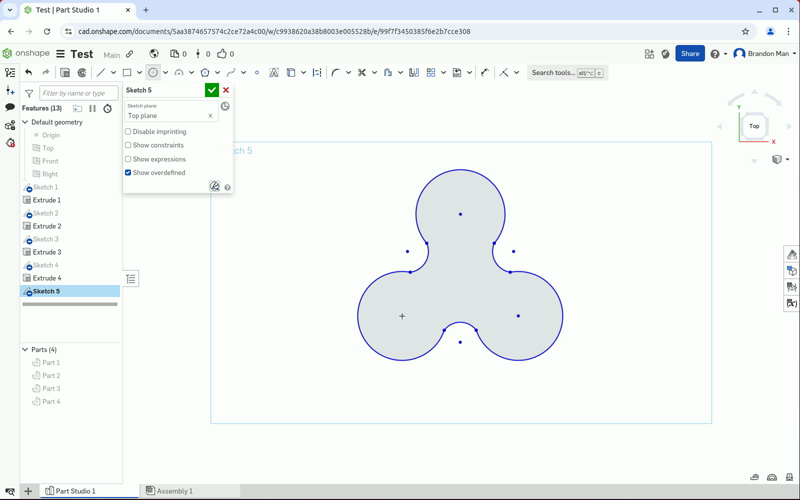
click(402, 315)
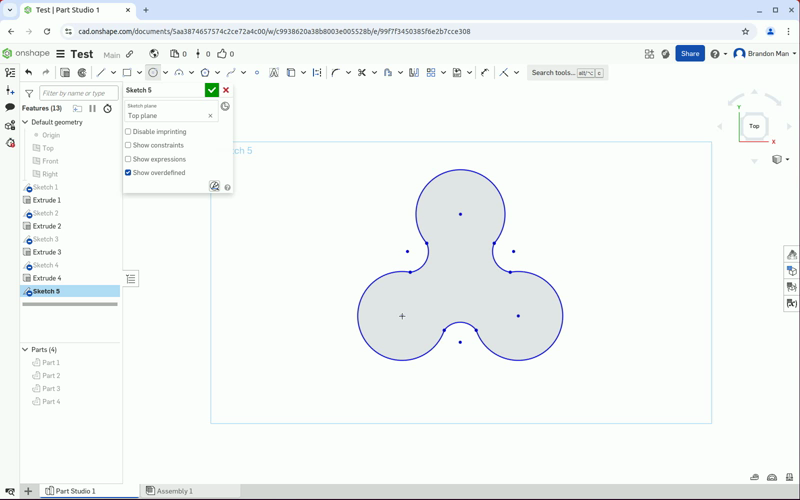
key_up(shift)
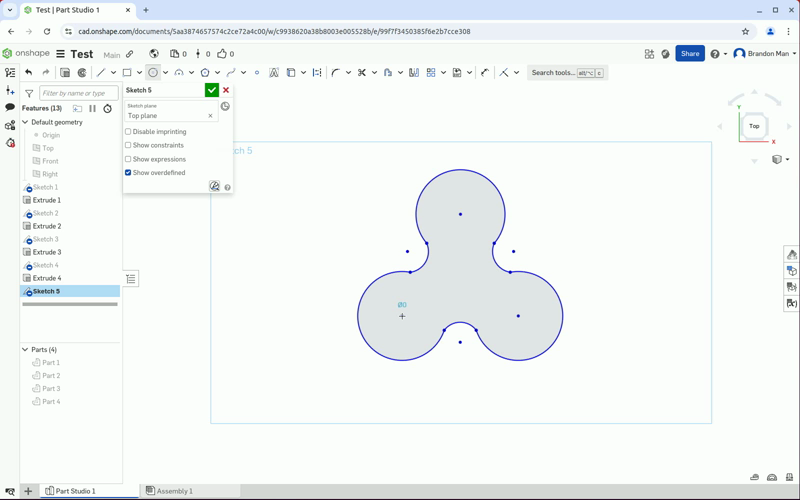
mouse_move(431, 315)
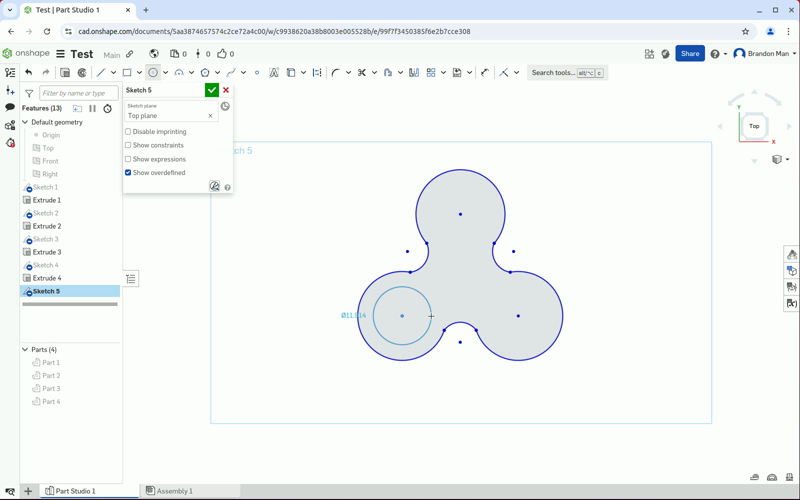
click(431, 315)
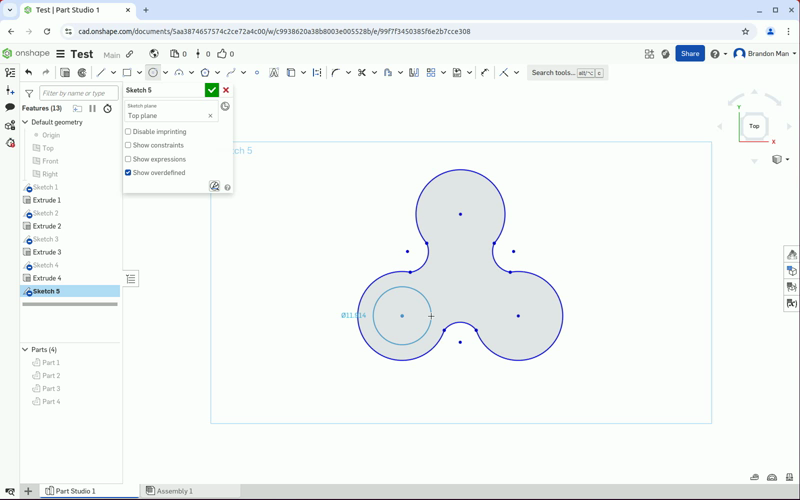
key(esc)
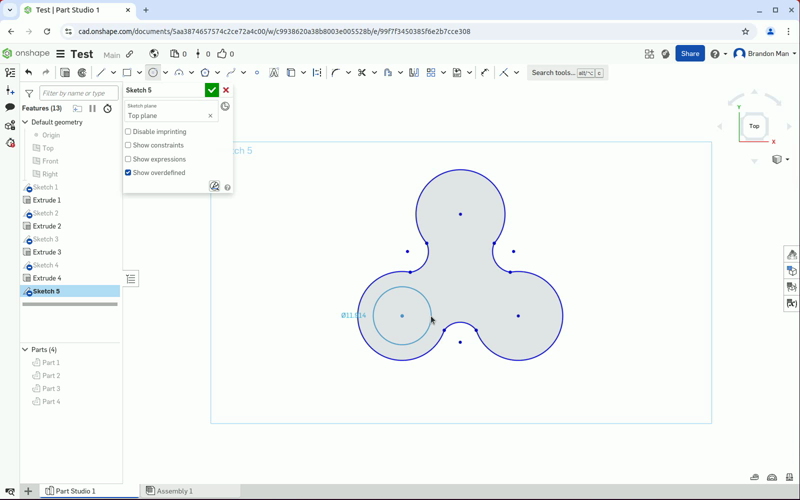
key(c)
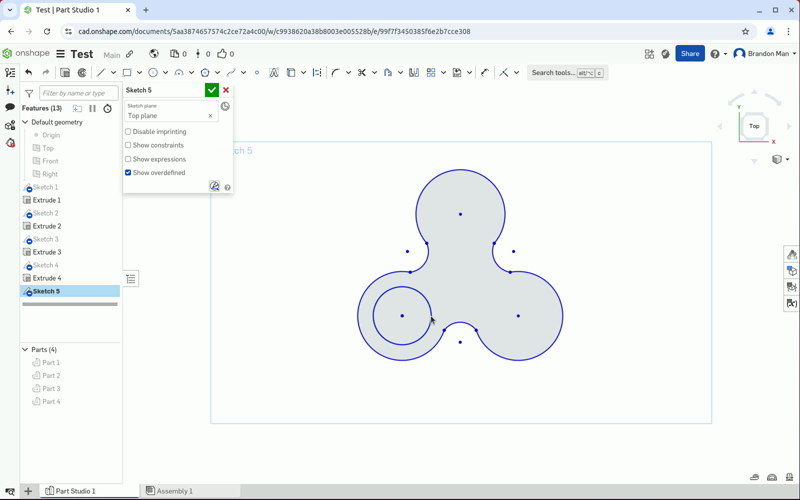
key_down(shift)
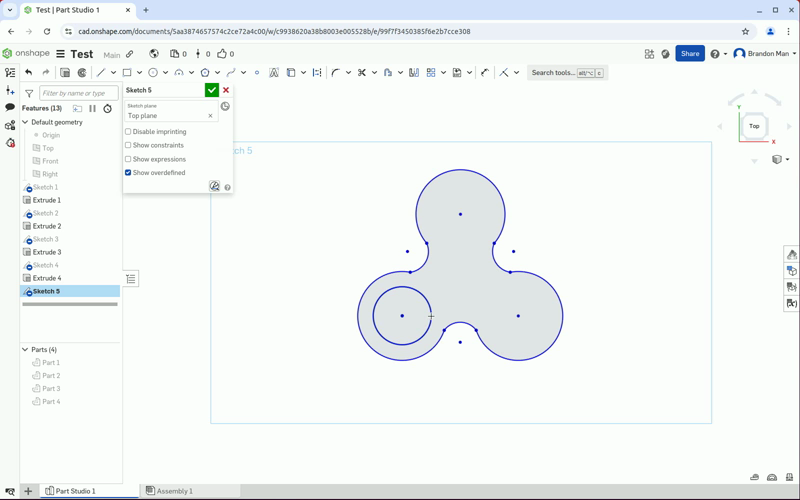
mouse_move(460, 282)
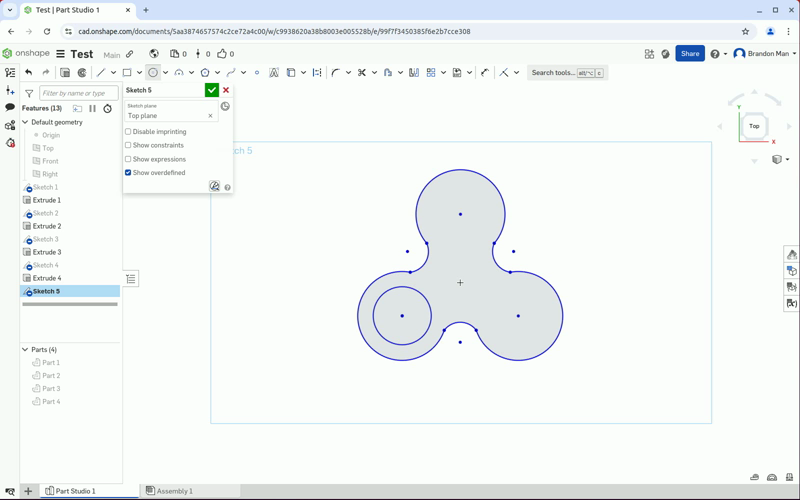
click(460, 282)
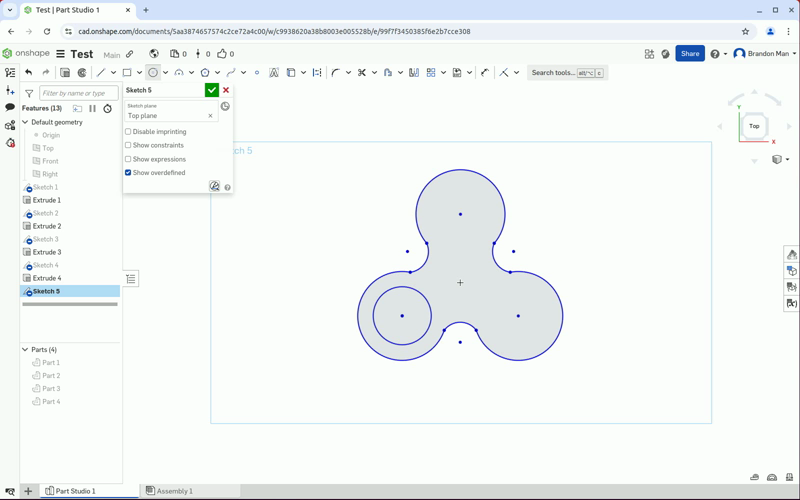
key_up(shift)
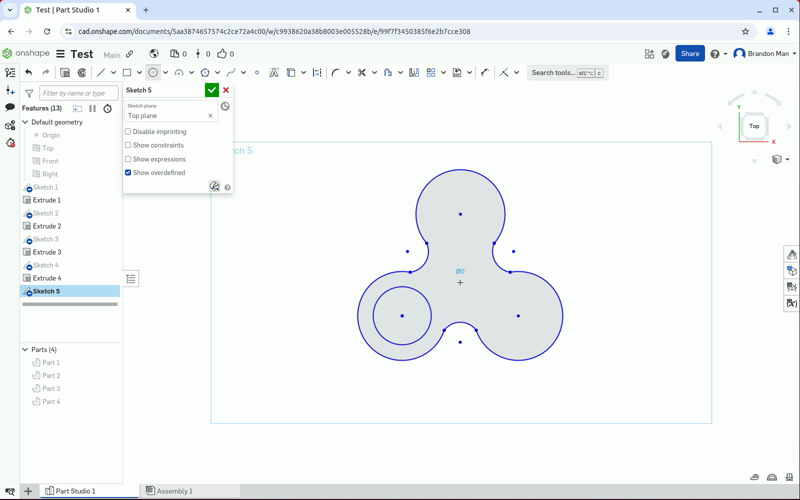
mouse_move(489, 282)
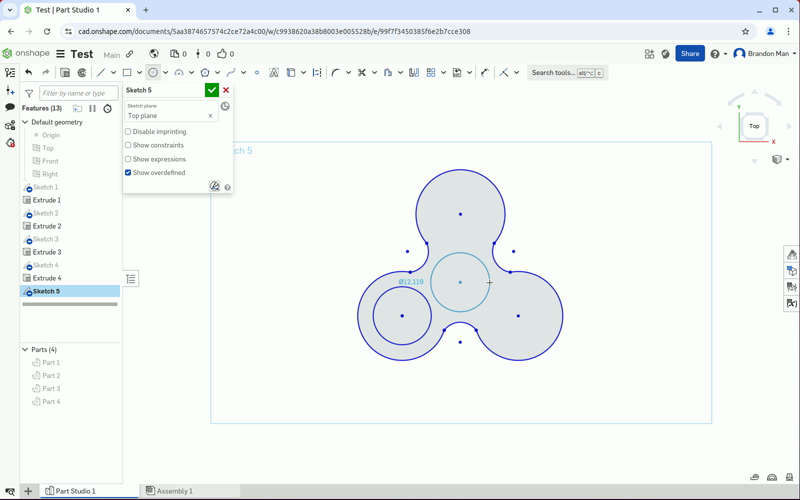
click(489, 282)
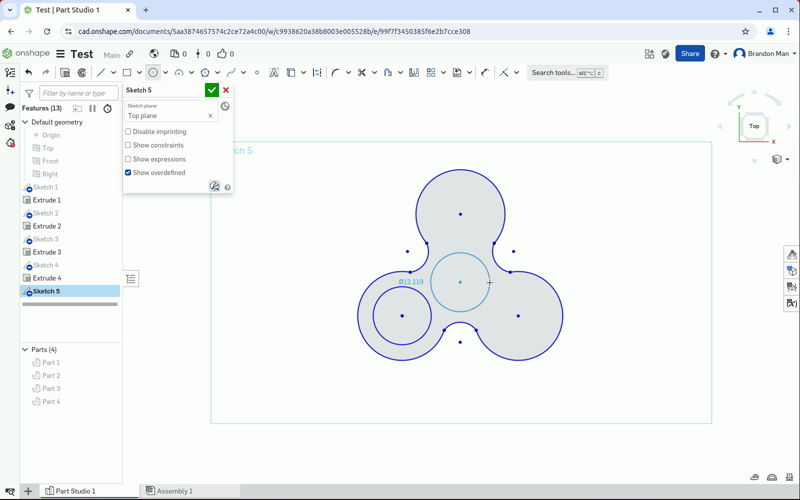
key(esc)
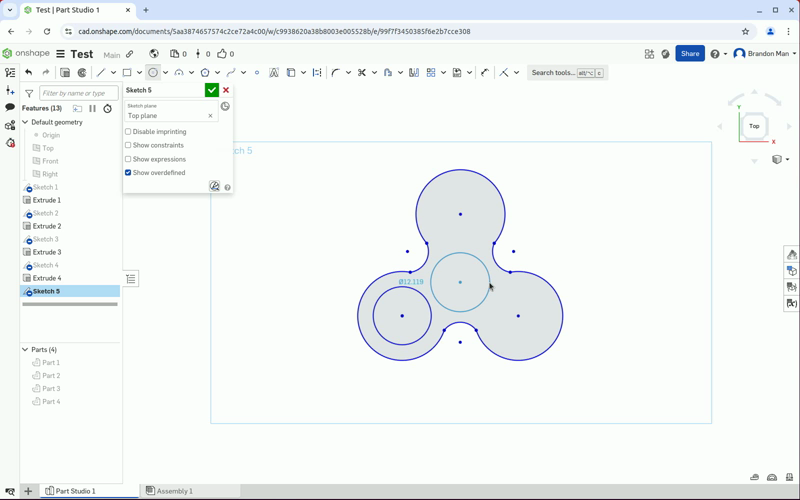
key(c)
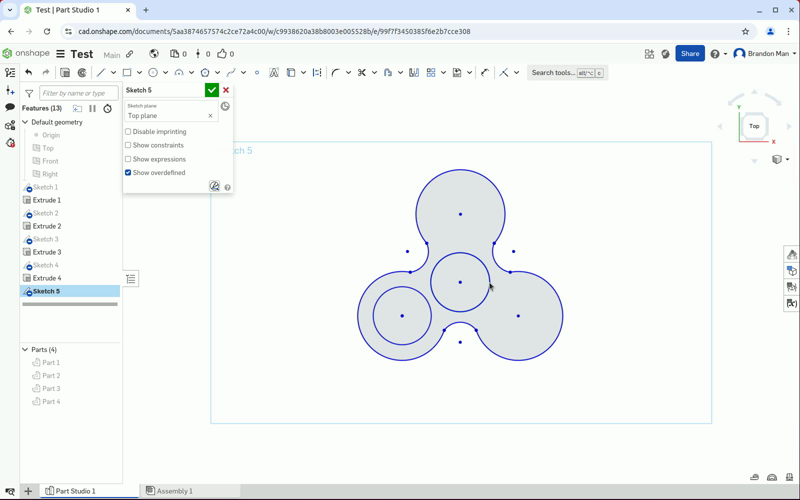
key_down(shift)
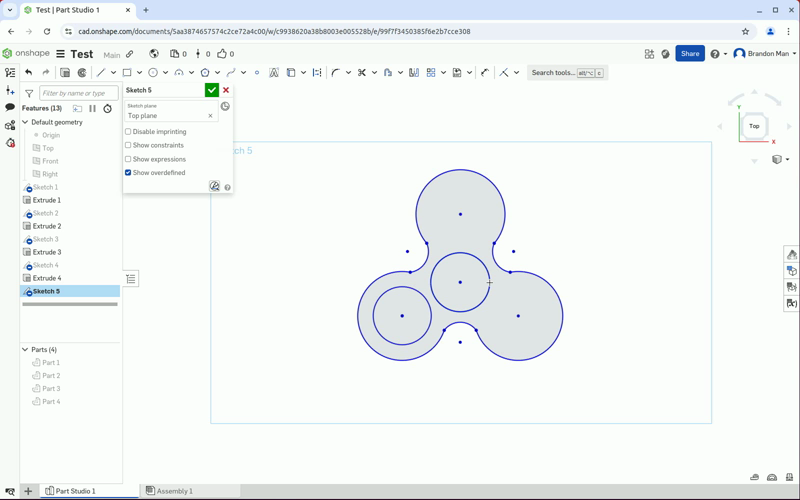
mouse_move(460, 214)
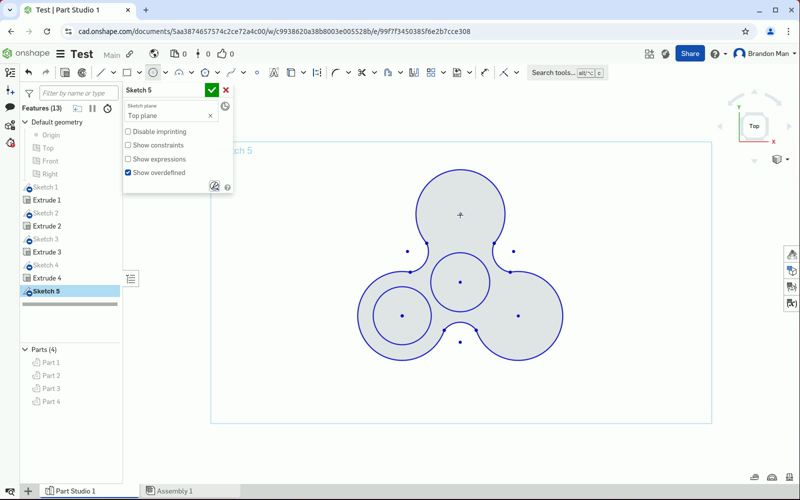
click(460, 214)
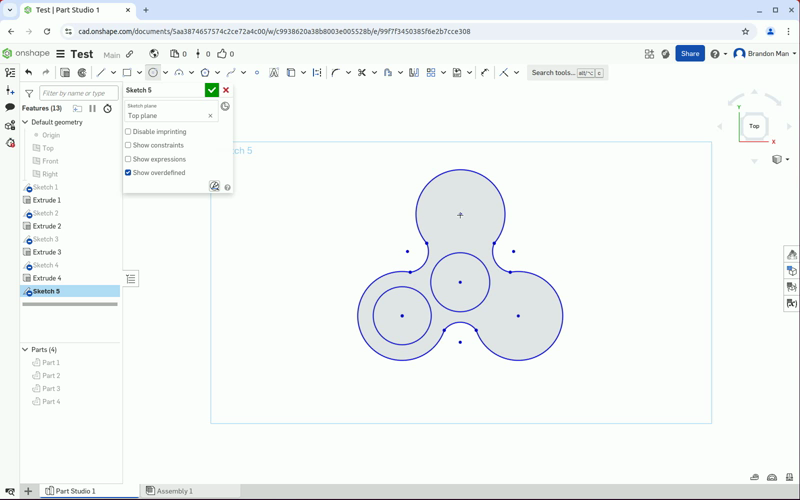
key_up(shift)
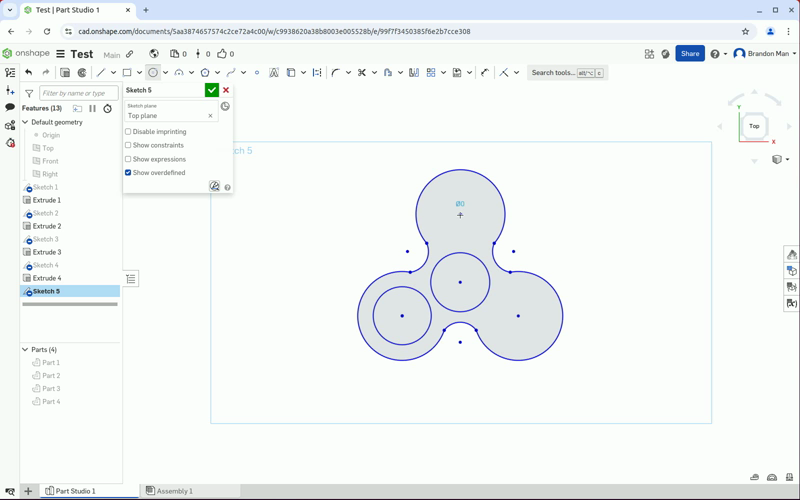
mouse_move(489, 214)
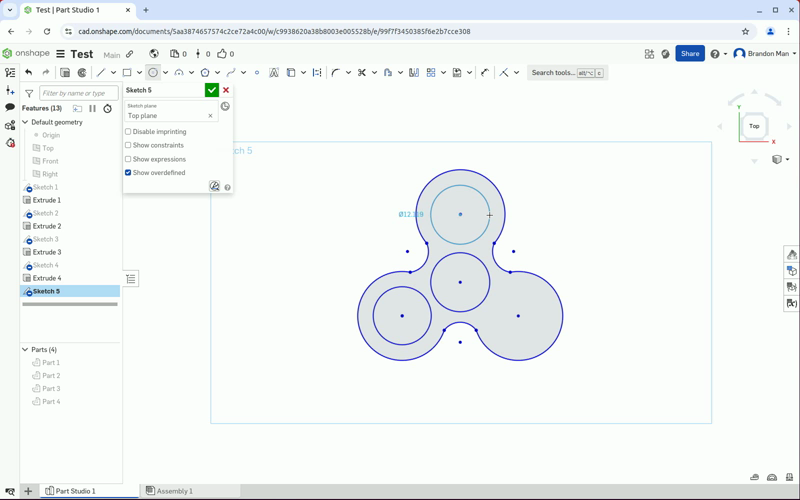
click(489, 214)
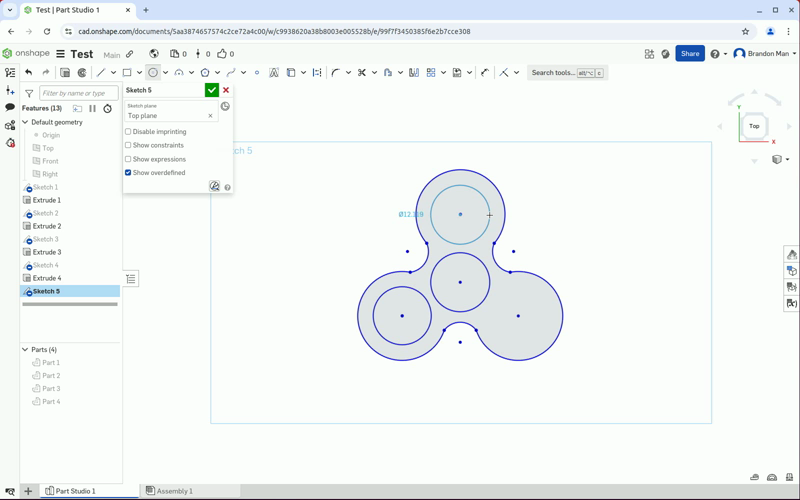
key(esc)
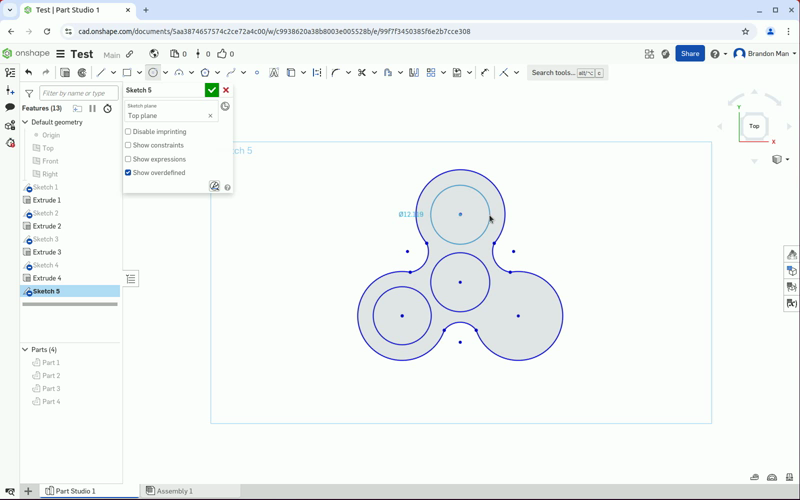
key(c)
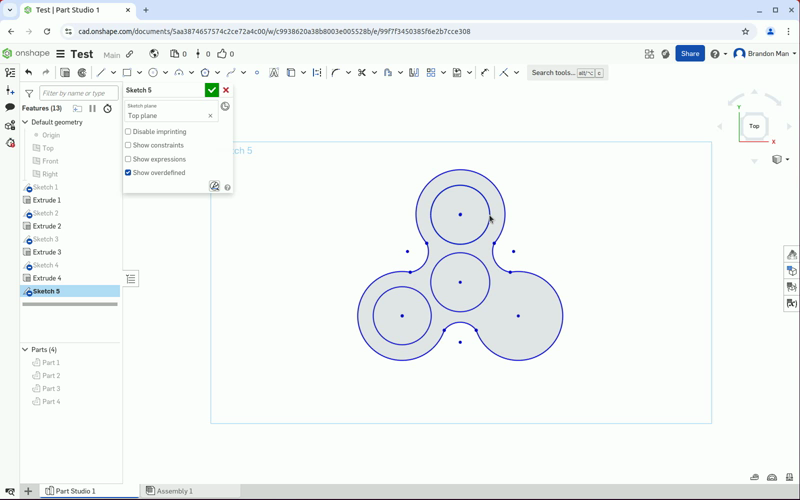
key_down(shift)
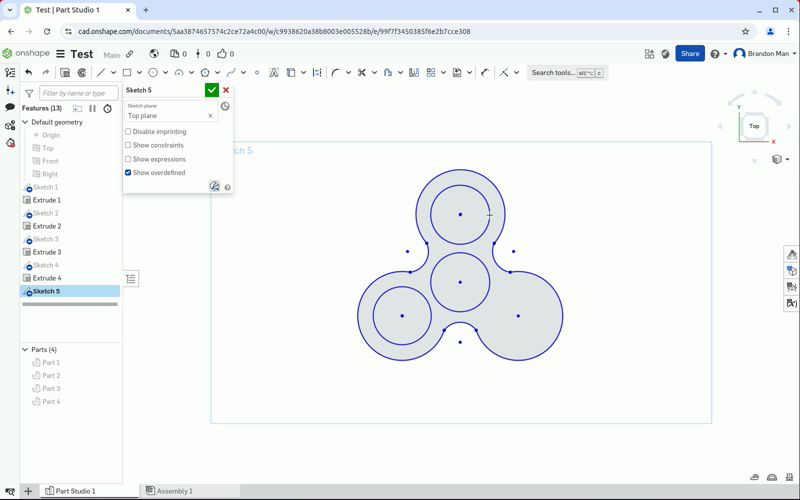
mouse_move(519, 315)
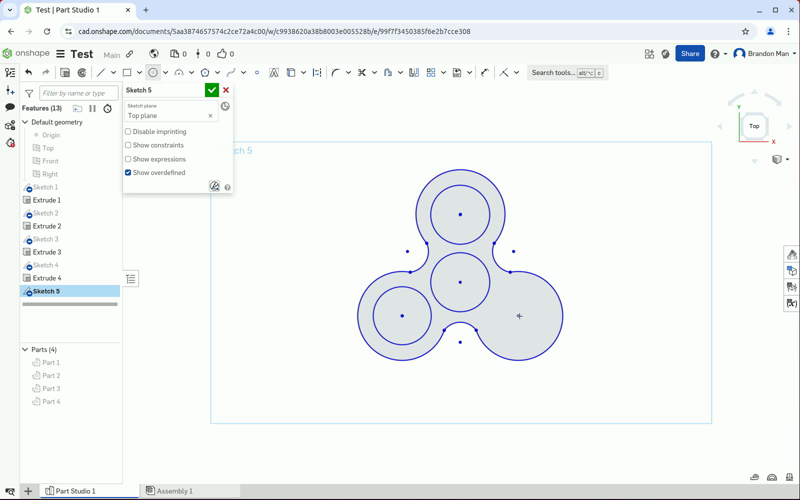
scroll(6)
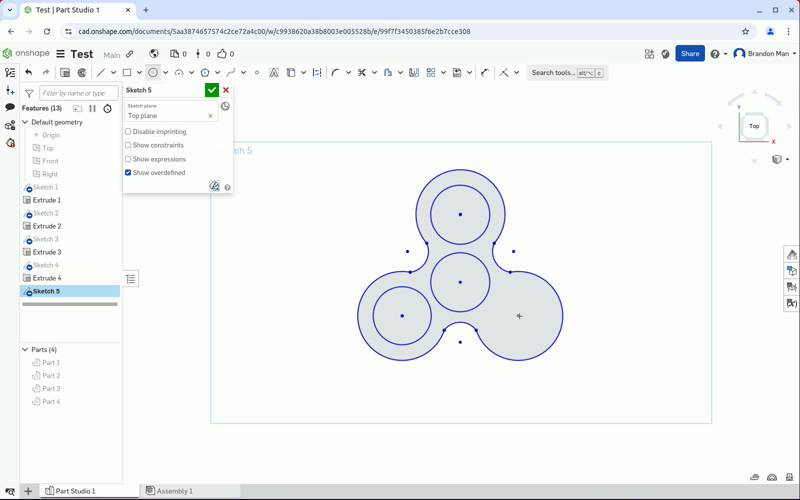
scroll(6)
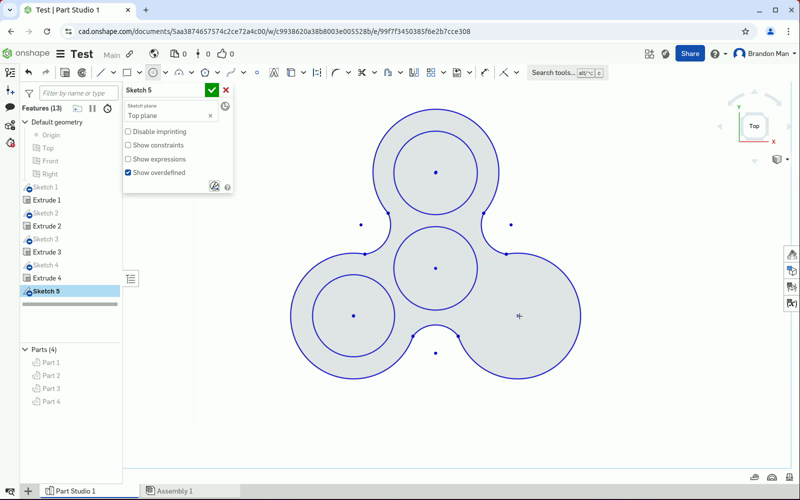
scroll(6)
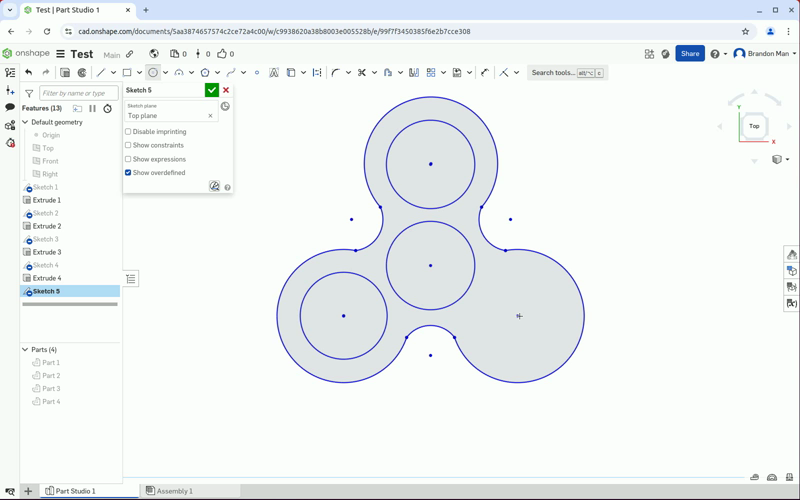
scroll(6)
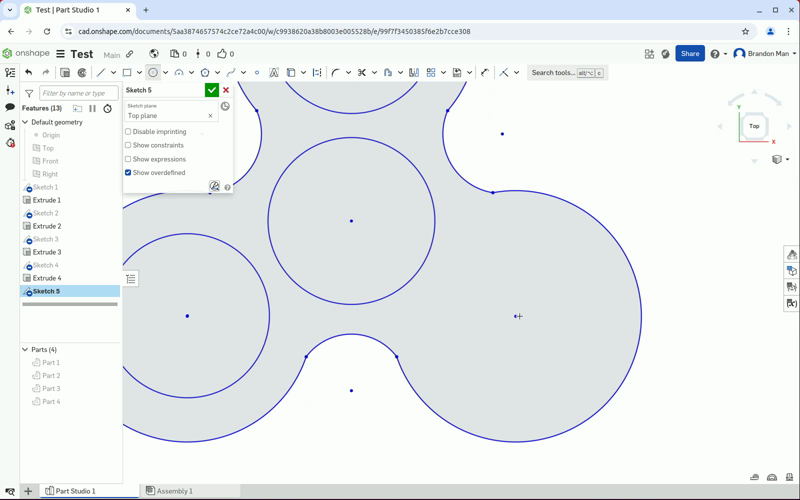
scroll(6)
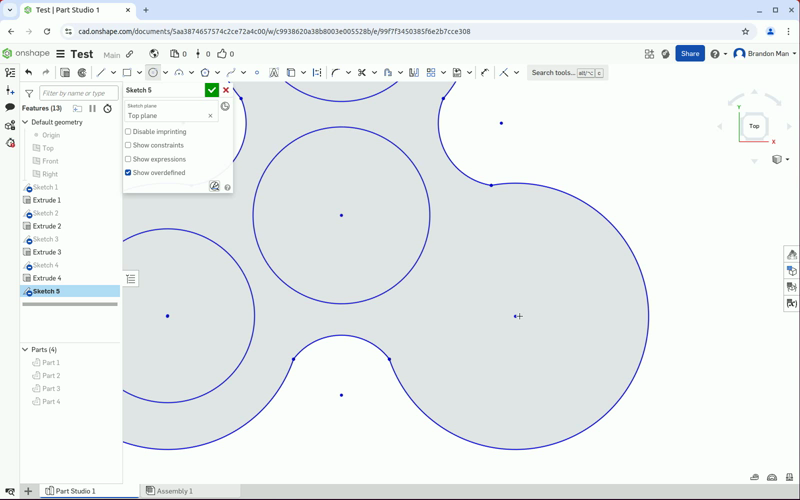
scroll(6)
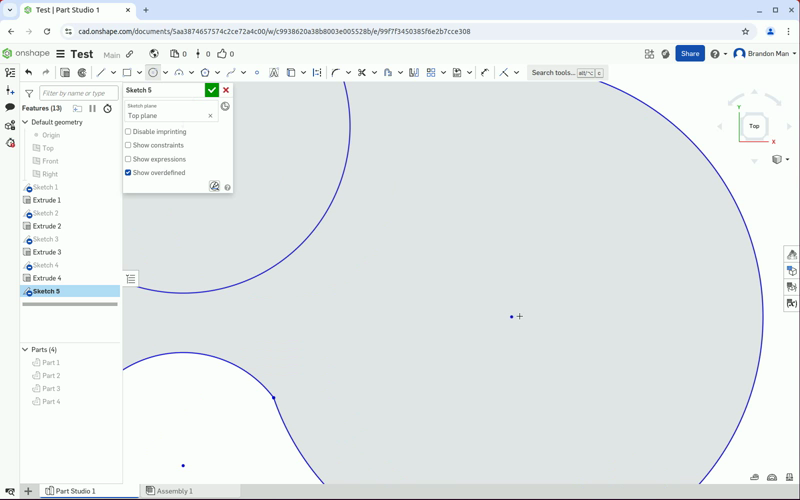
scroll(6)
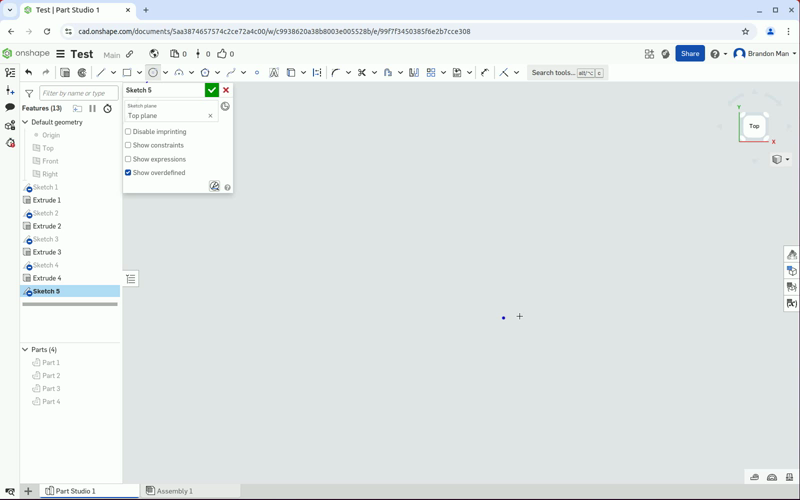
click(519, 315)
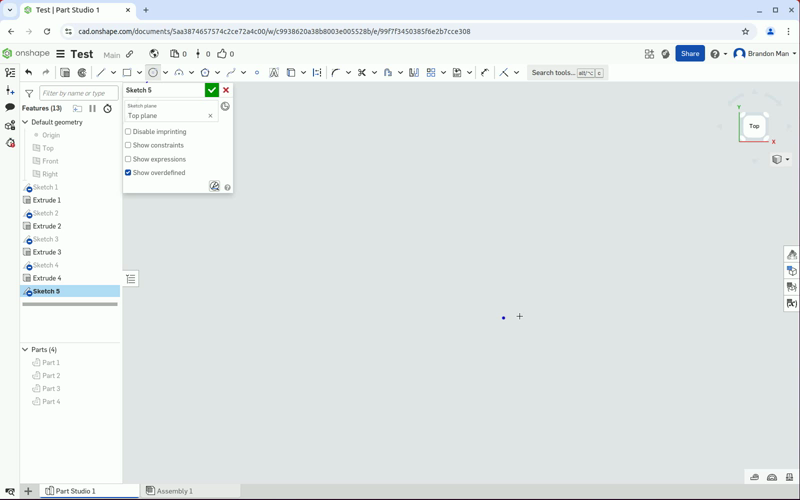
scroll(-6)
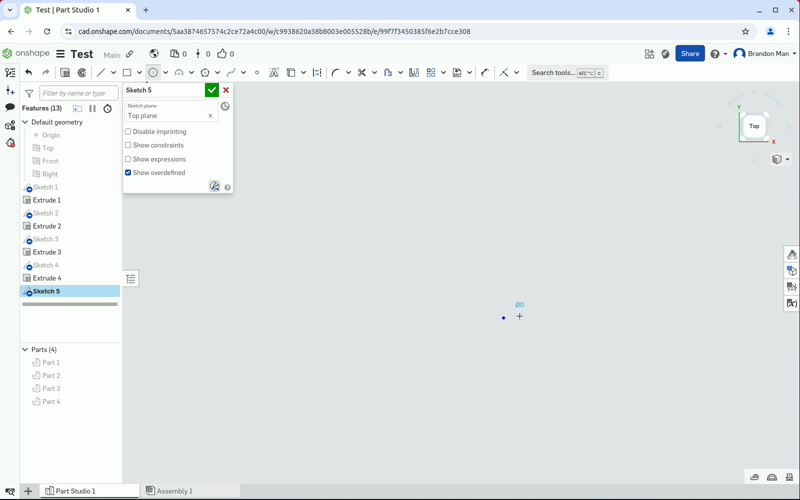
scroll(-6)
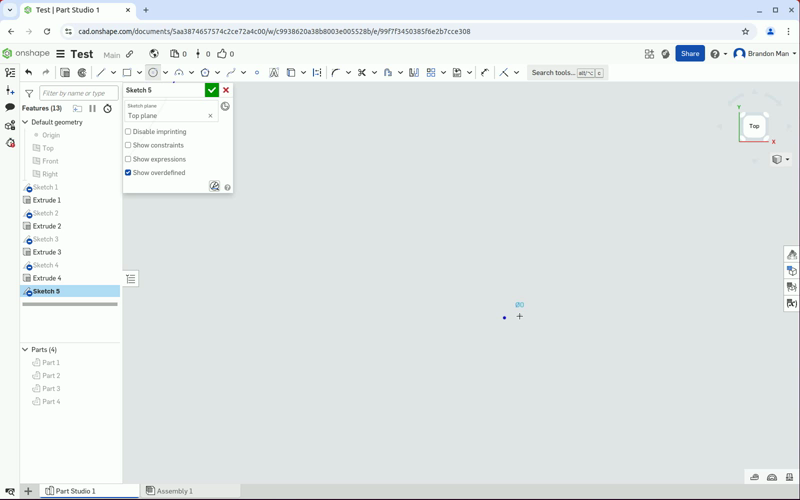
scroll(-6)
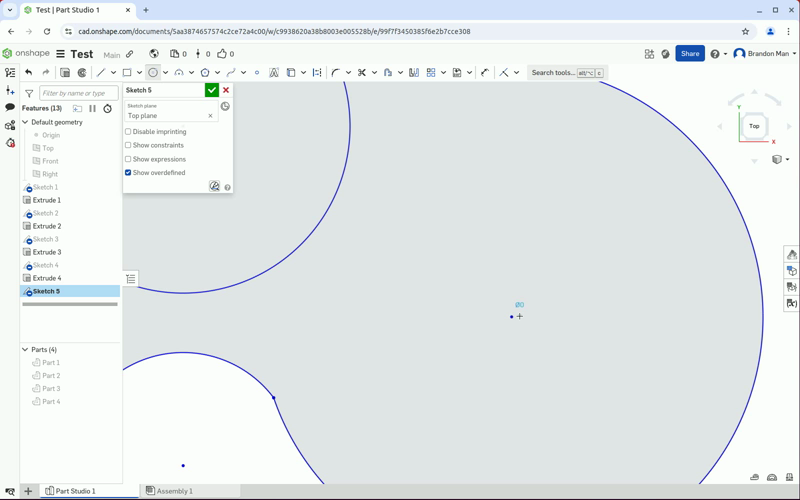
scroll(-6)
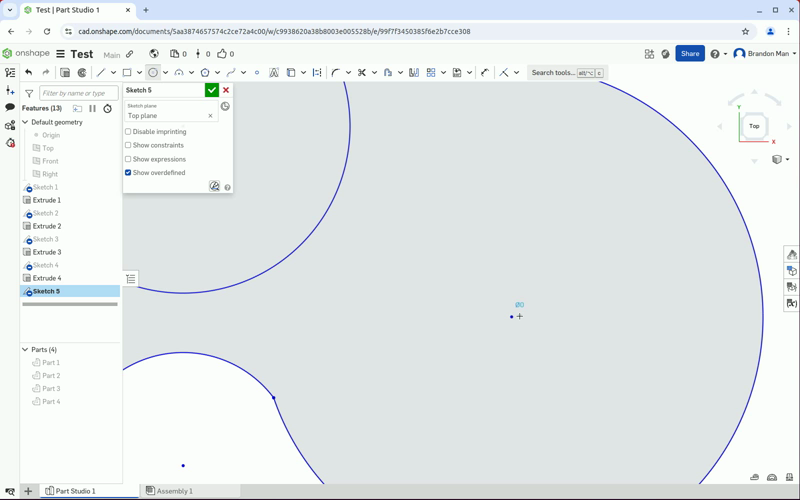
scroll(-6)
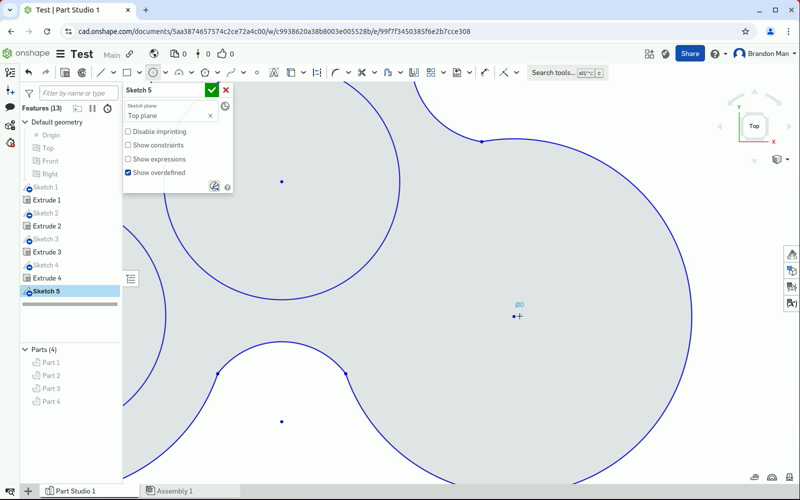
scroll(-6)
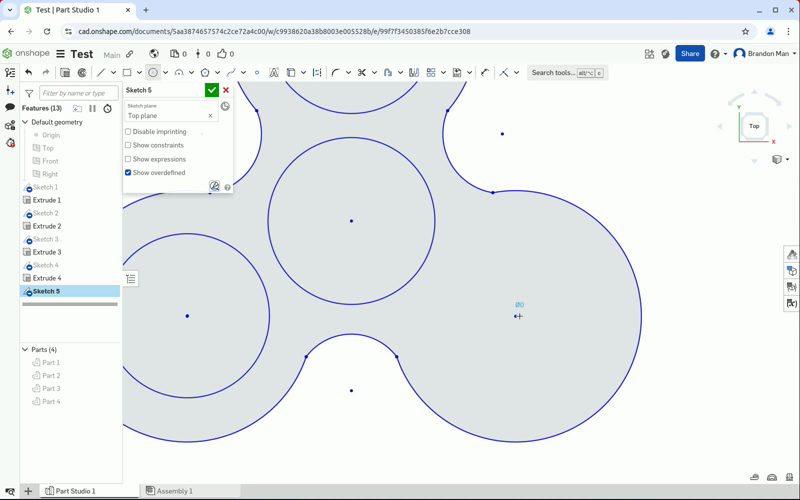
scroll(-6)
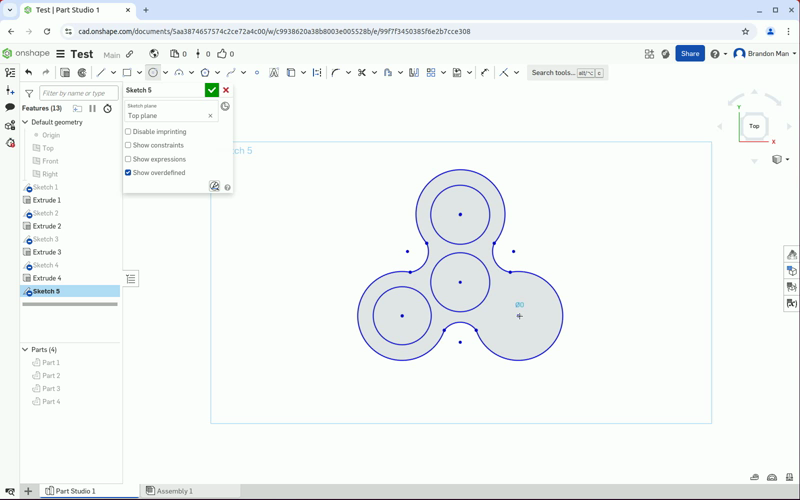
key_up(shift)
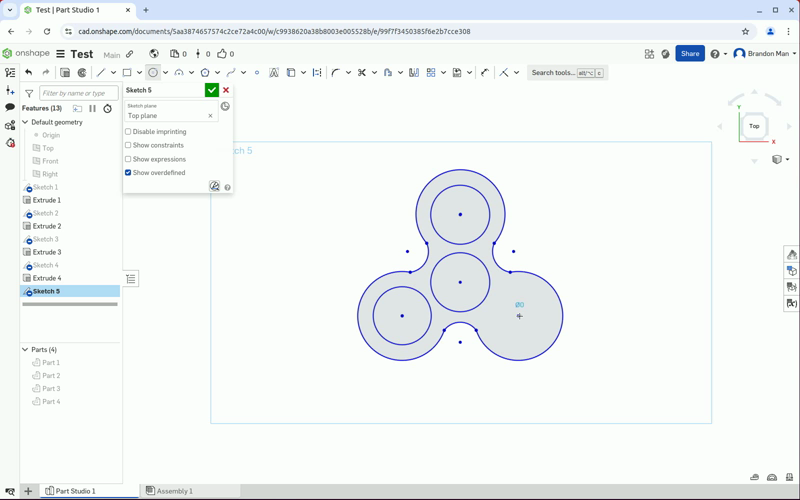
mouse_move(549, 315)
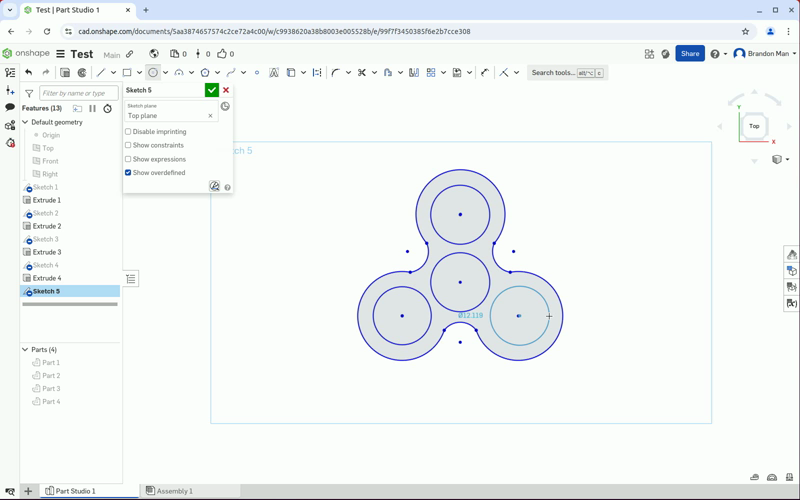
click(549, 315)
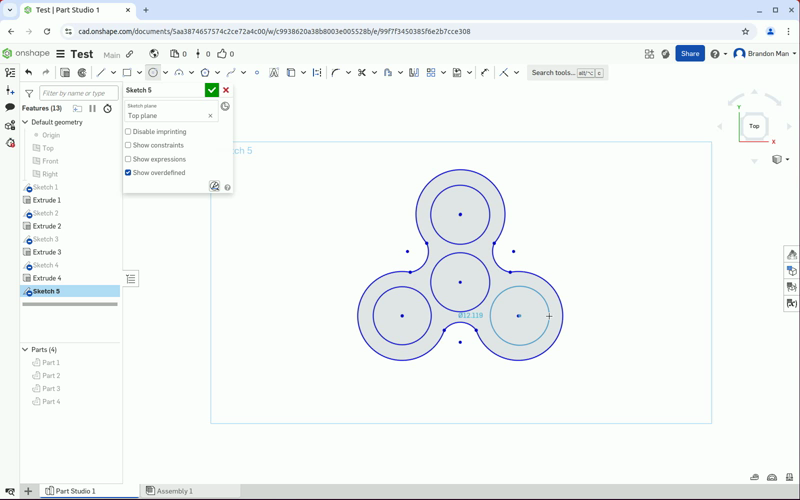
key(esc)
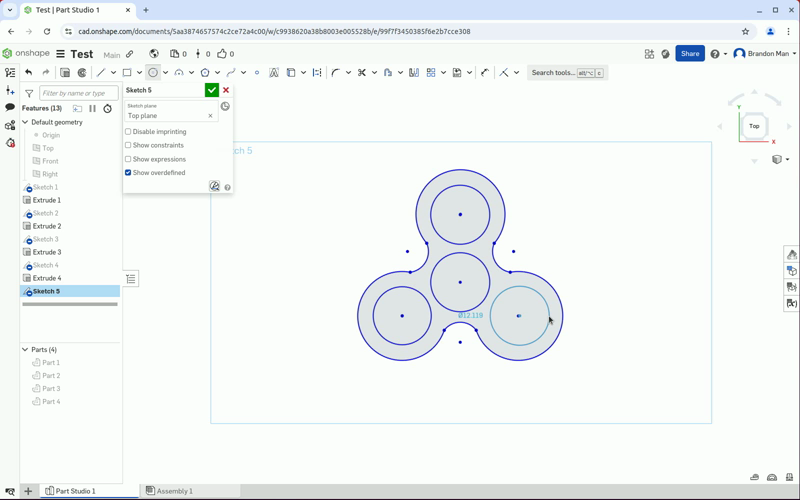
mouse_move(419, 278)
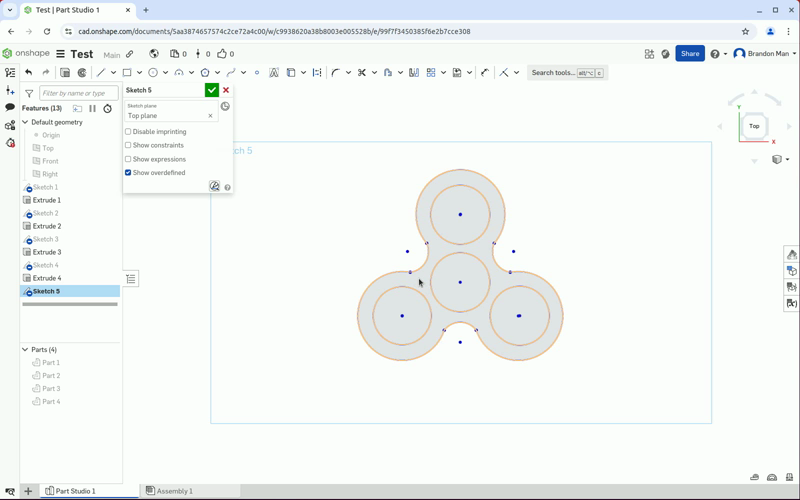
click(419, 278)
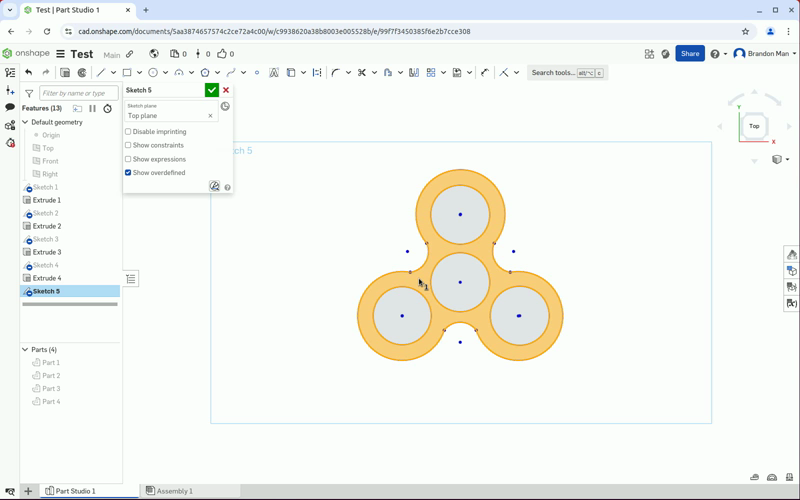
mouse_move(73, 352)
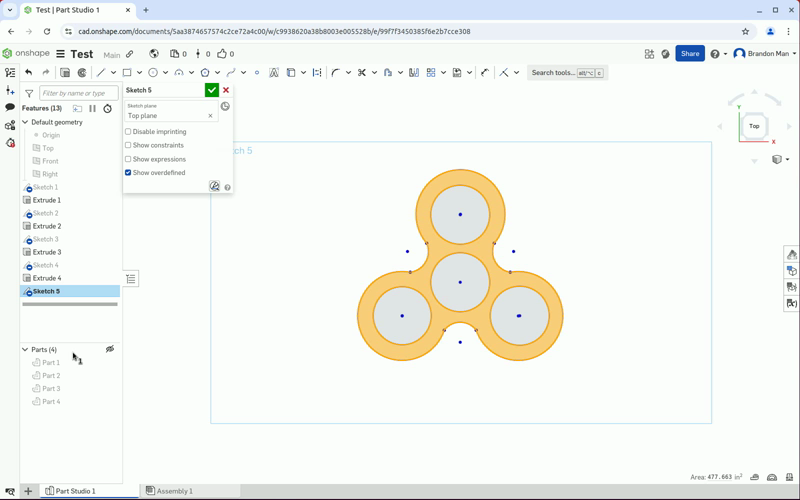
key(shift+y)
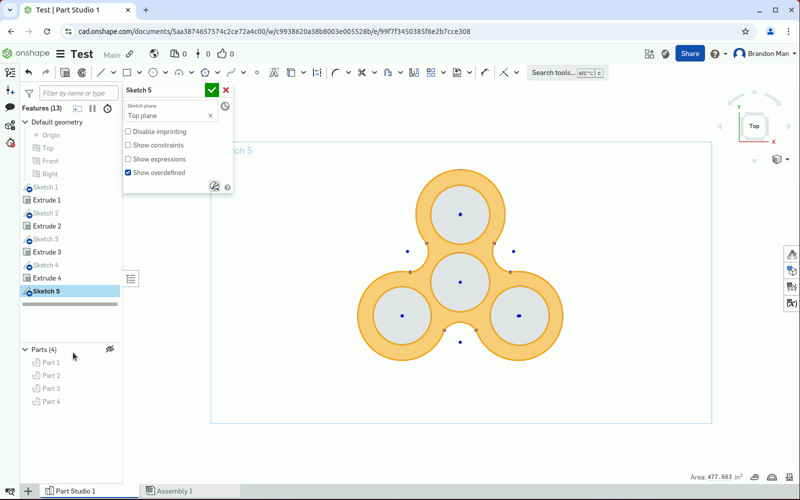
key(shift+e)
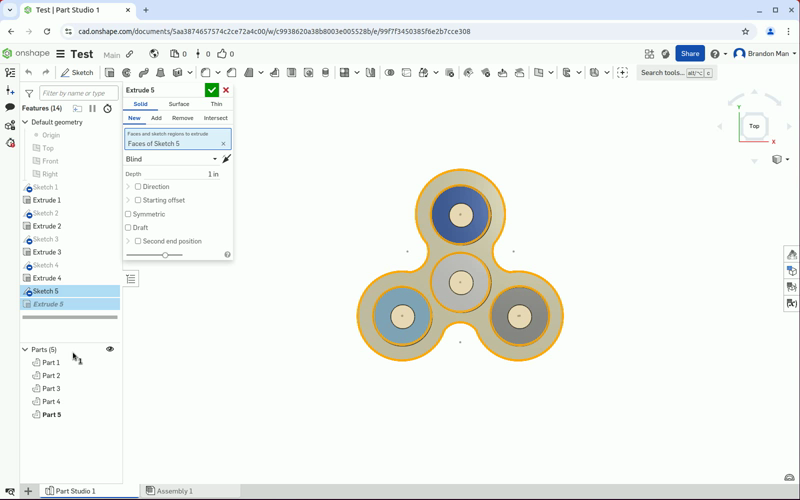
mouse_move(143, 106)
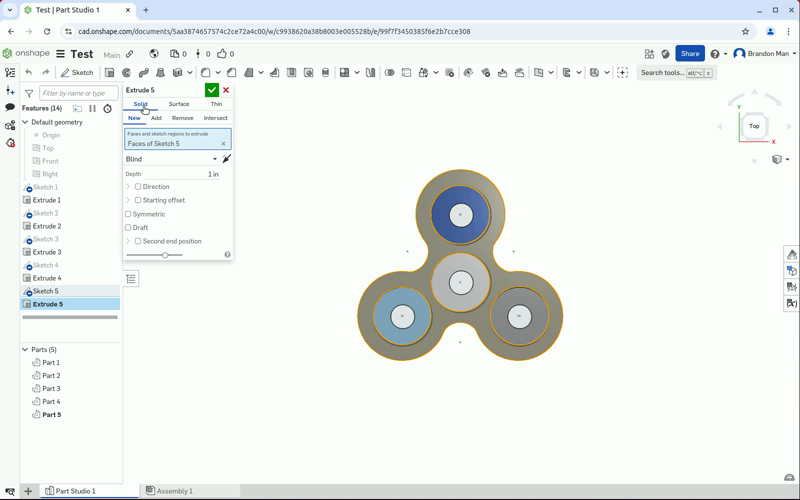
click(143, 106)
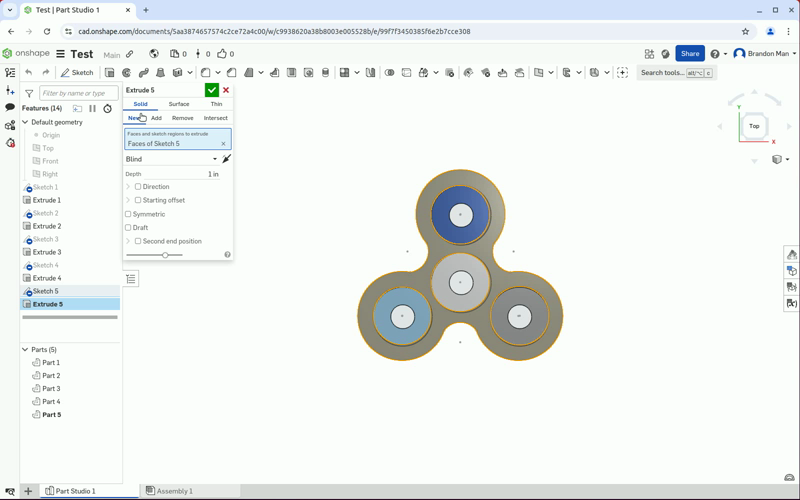
mouse_move(137, 120)
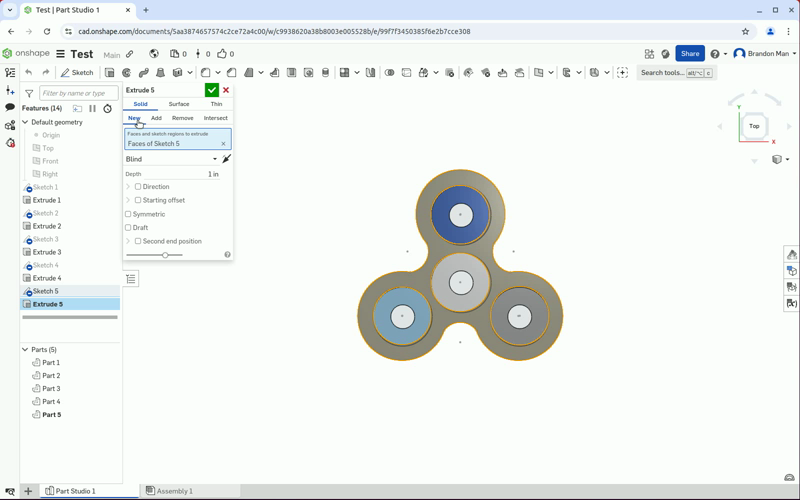
click(137, 120)
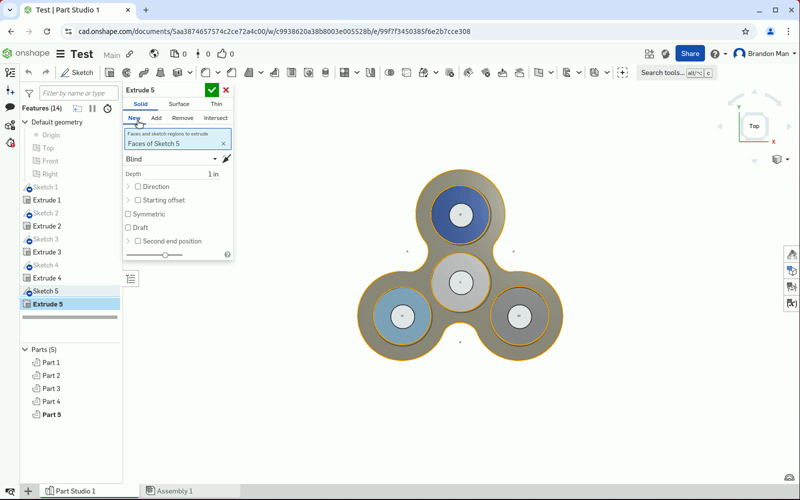
key(tab, 4)
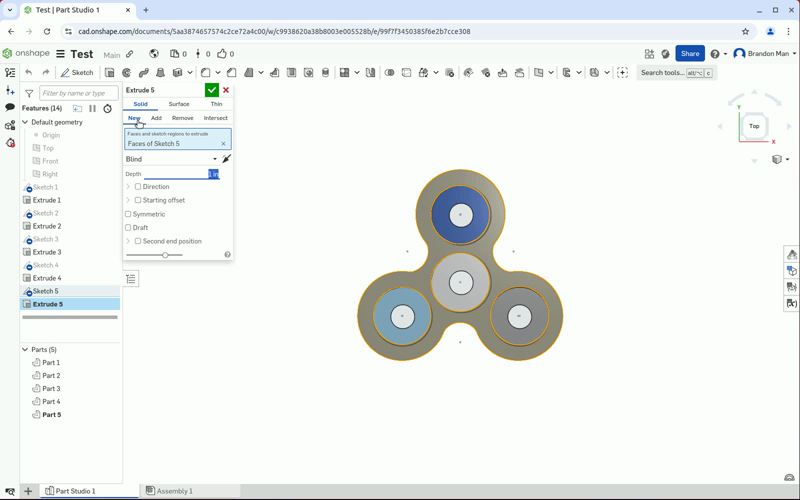
text(3.851)
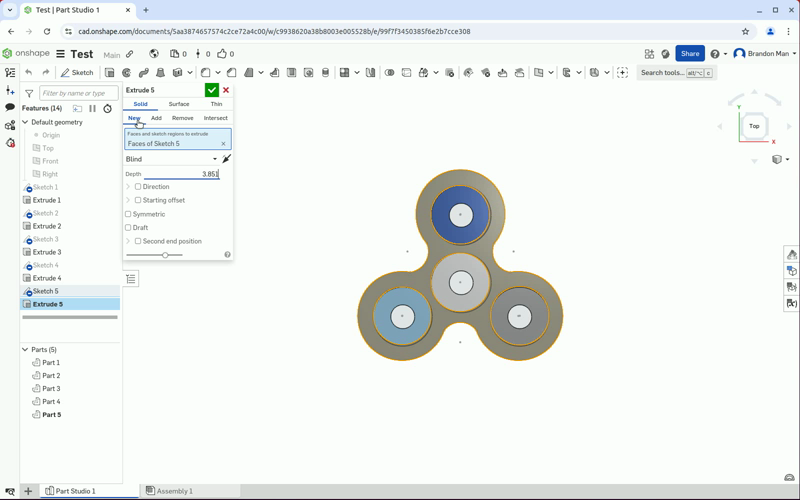
key(enter)
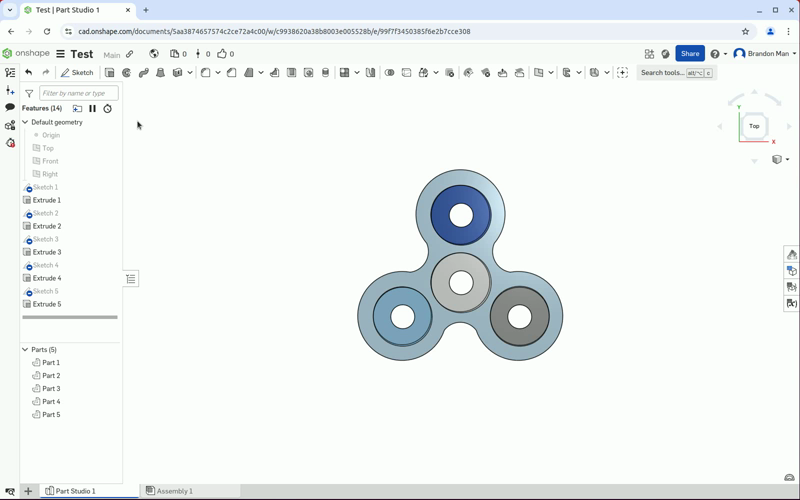
key(shift+h)
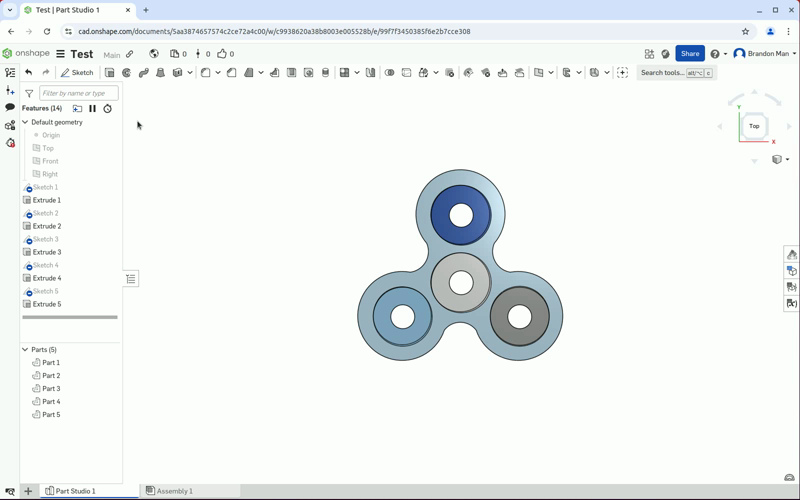
key(shift+h)
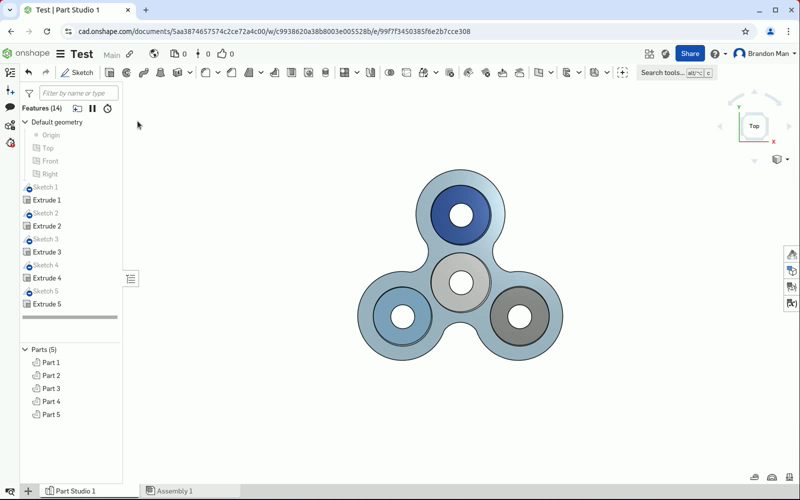
mouse_move(73, 189)
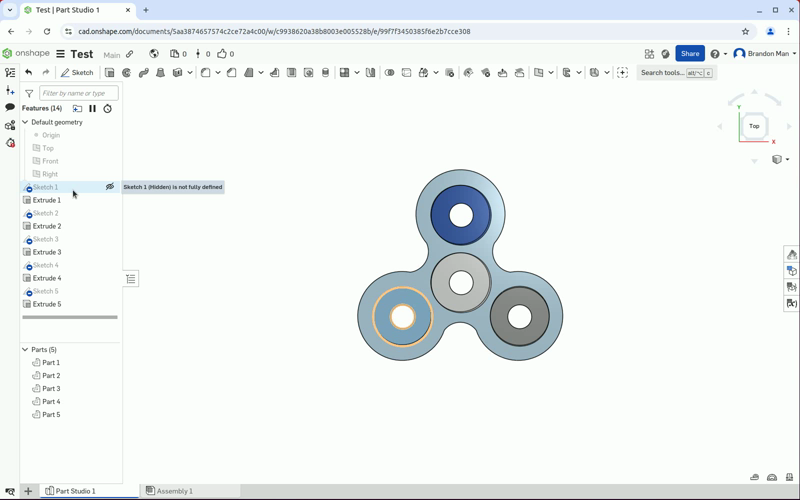
click(73, 189)
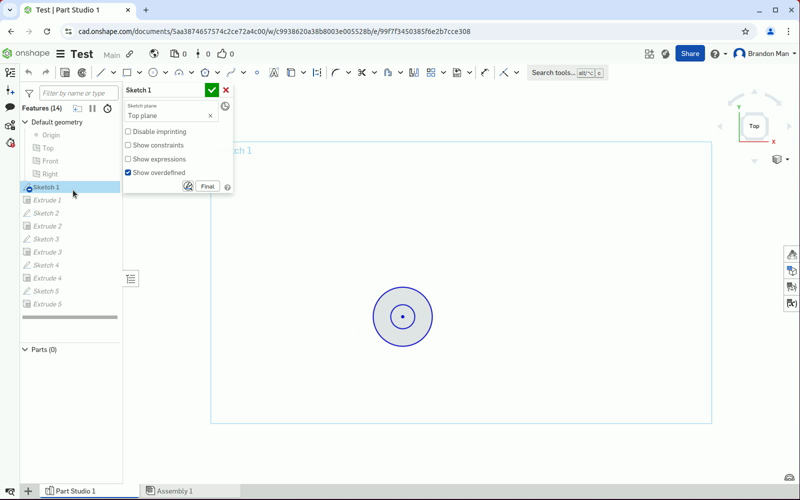
mouse_move(229, 92)
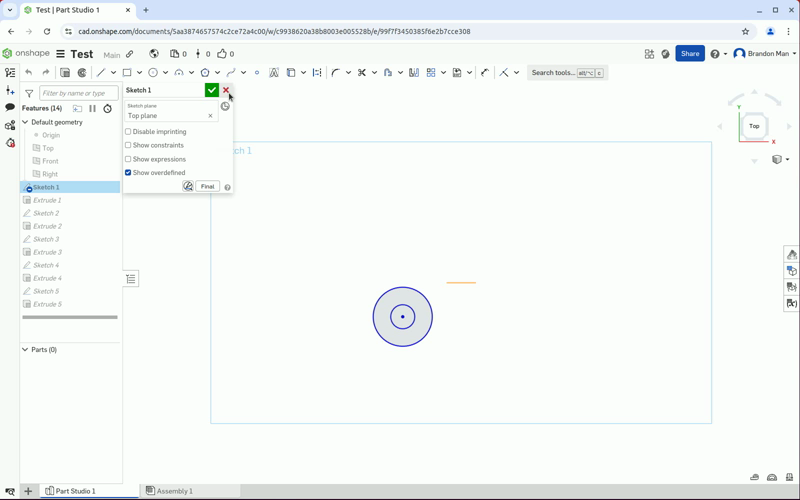
click(229, 92)
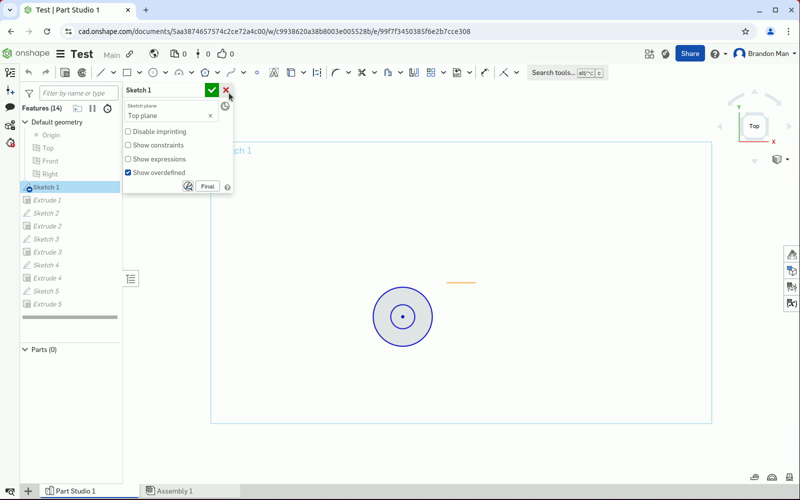
key(shift+s)
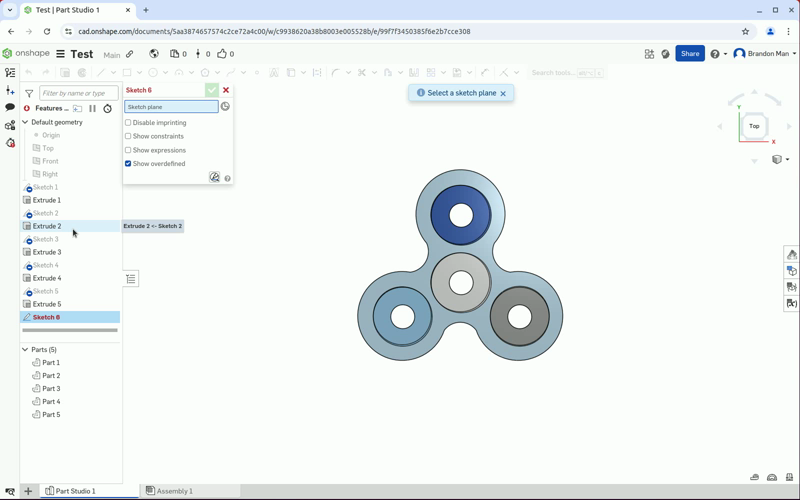
scroll(3)
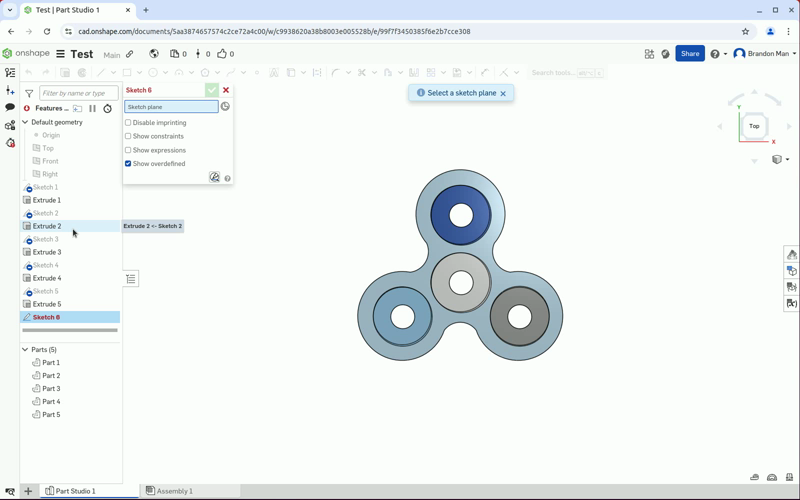
mouse_move(73, 150)
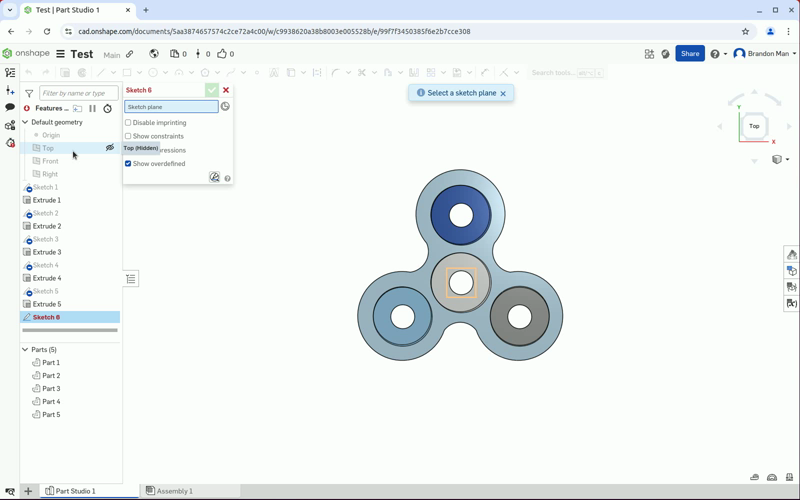
click(73, 150)
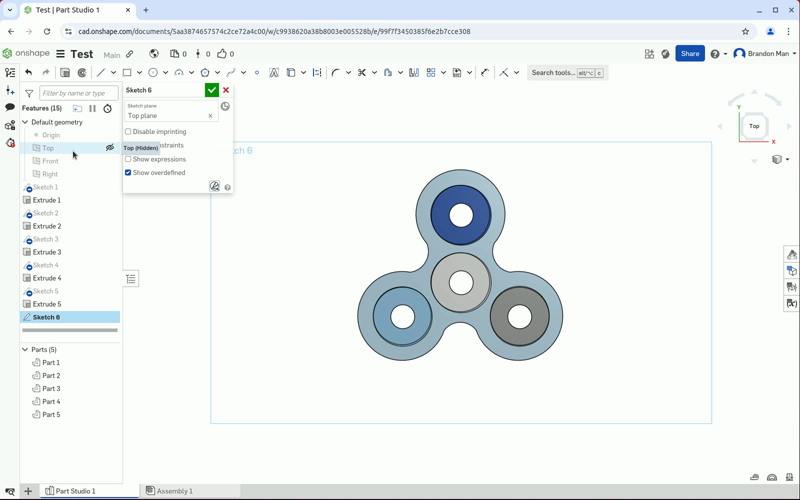
mouse_move(73, 352)
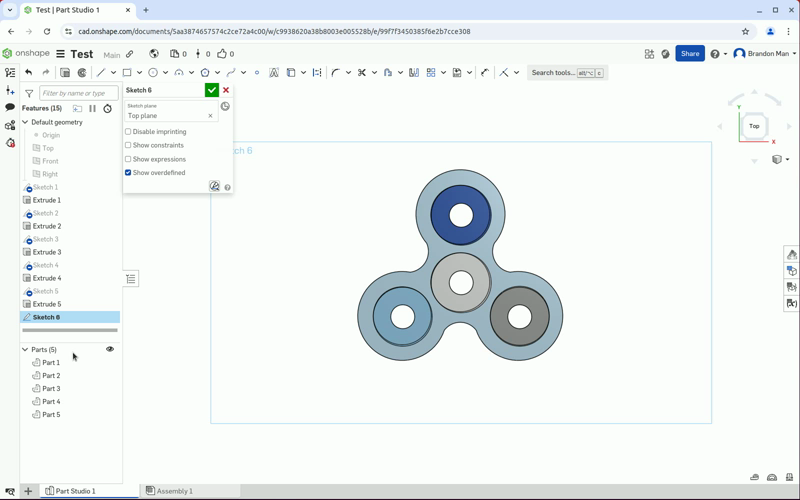
key(y)
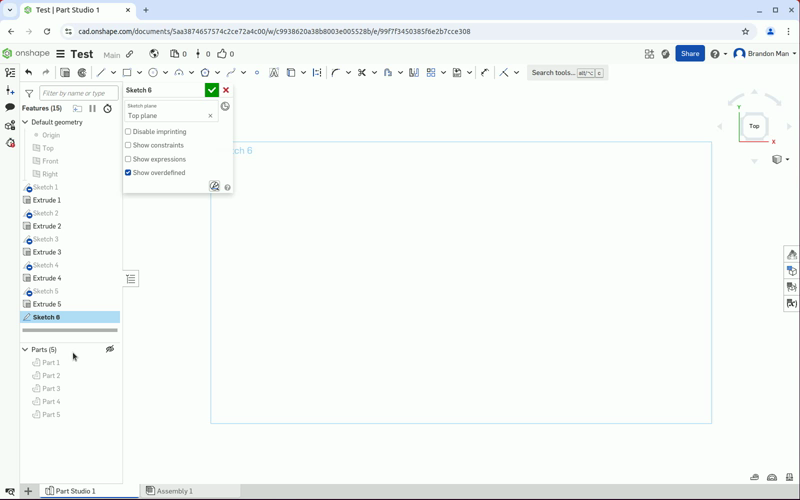
key(l)
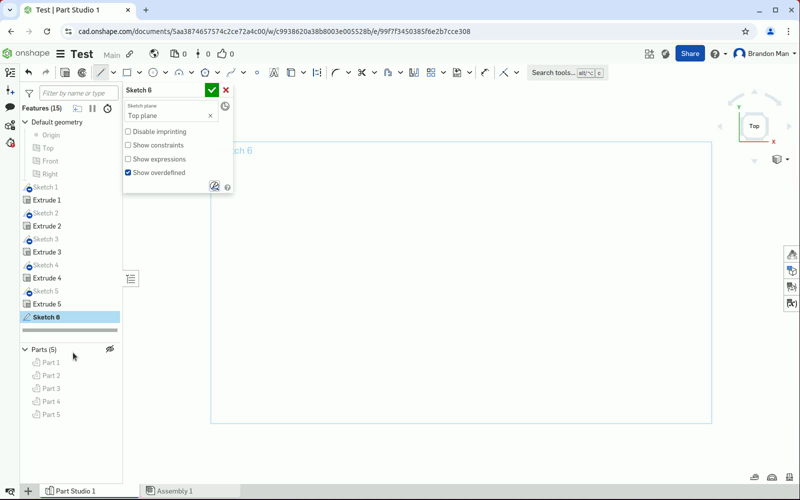
key_down(shift)
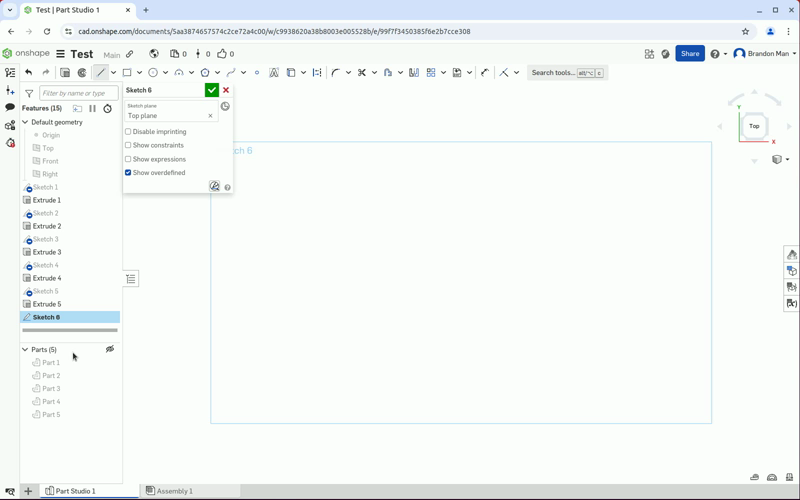
mouse_move(410, 272)
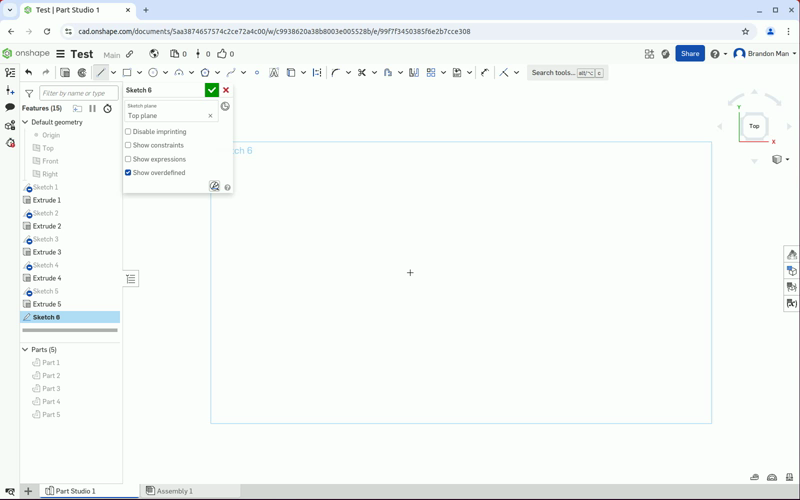
click(410, 272)
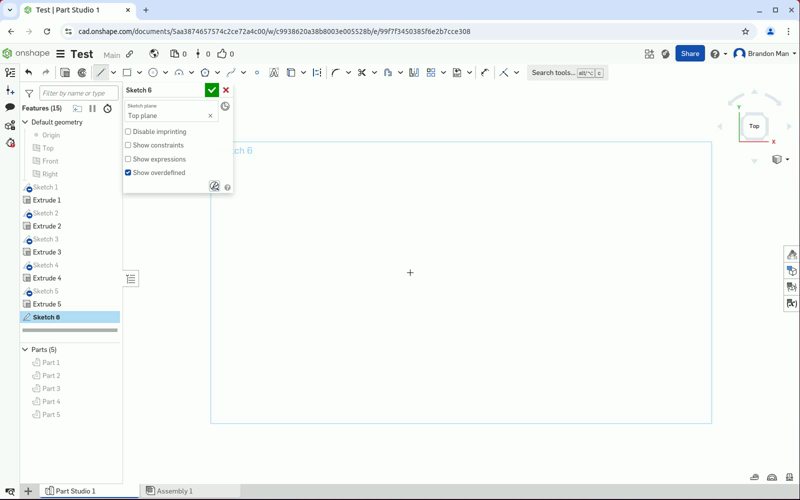
key_up(shift)
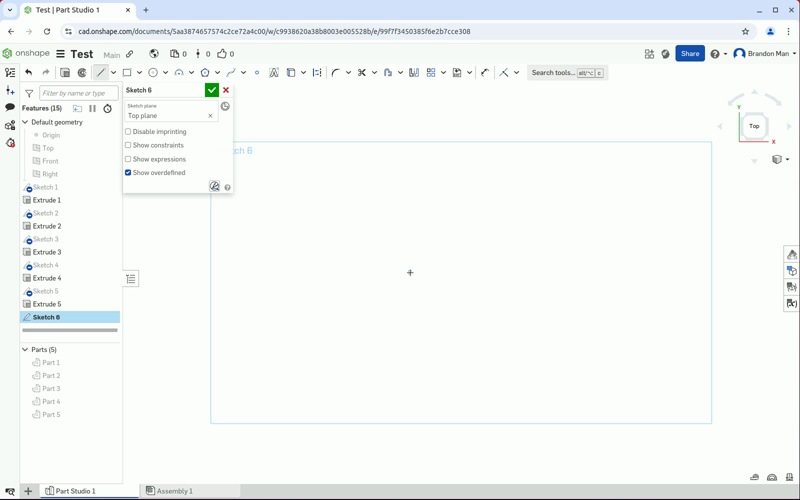
key_down(shift)
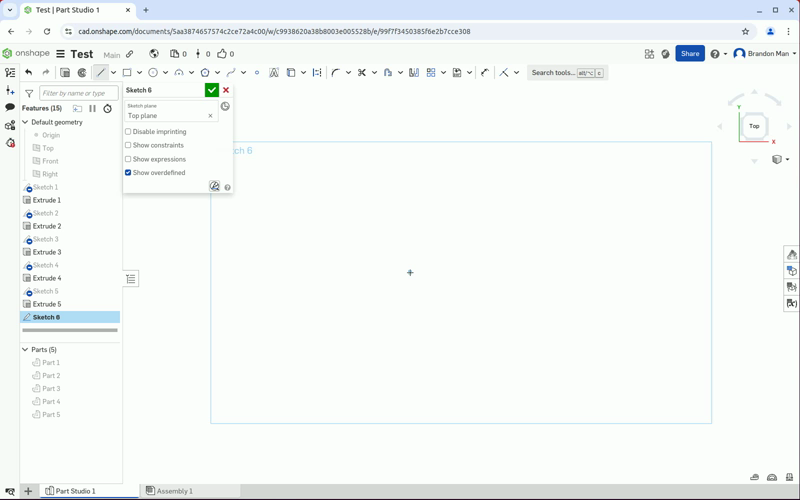
mouse_move(440, 272)
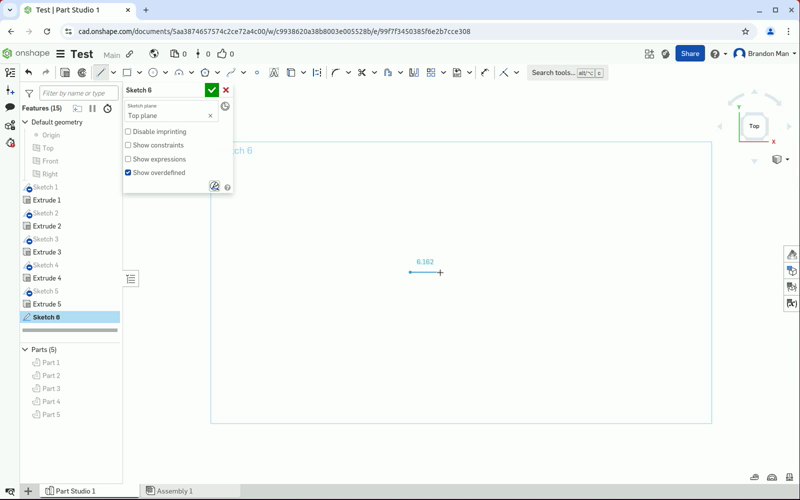
mouse_move(426, 261)
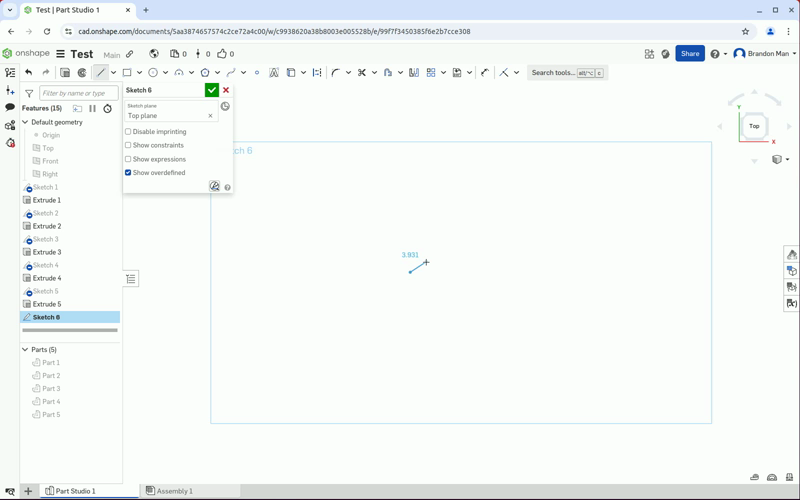
click(426, 261)
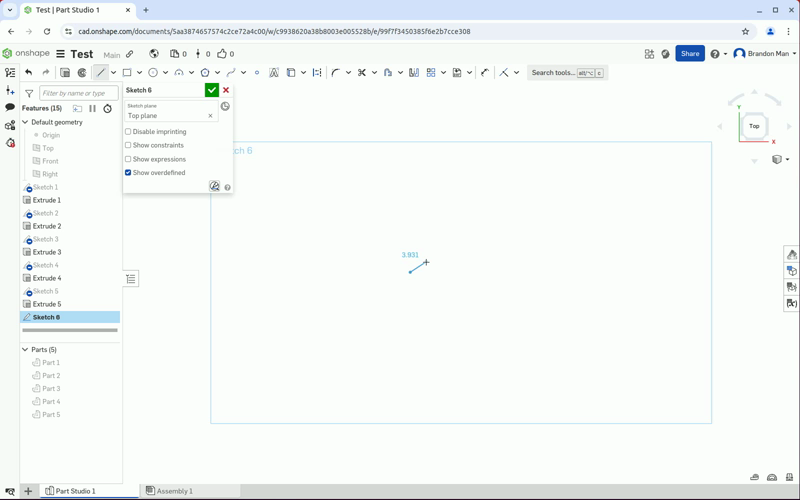
key_up(shift)
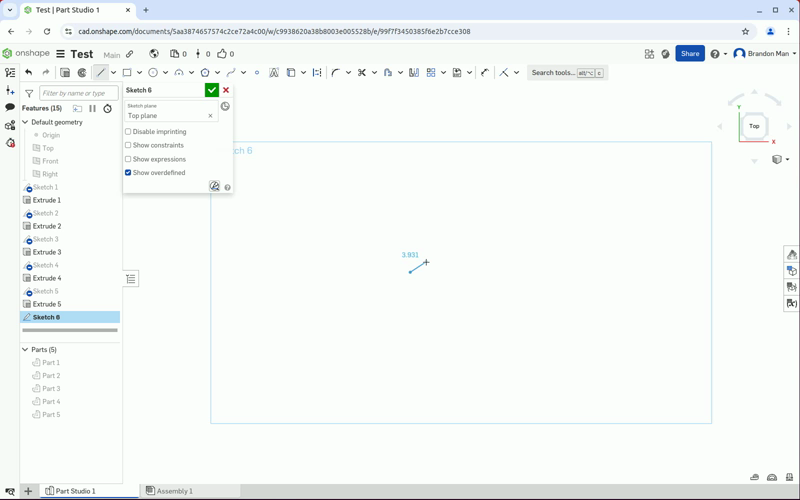
key_down(shift)
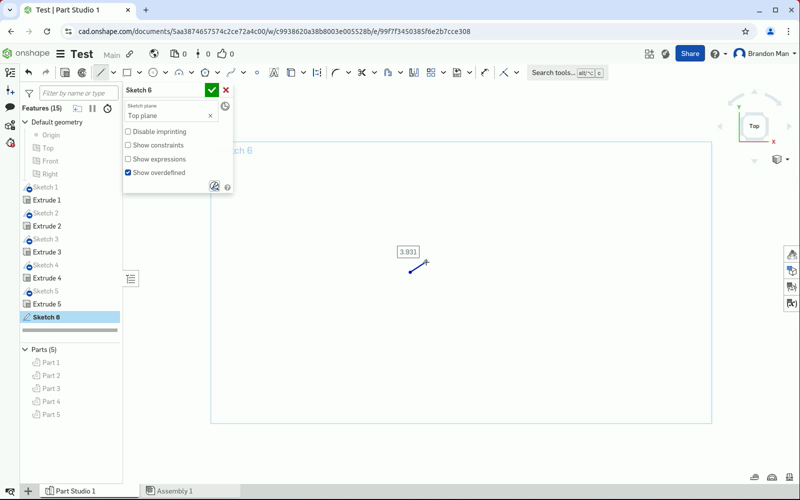
mouse_move(456, 261)
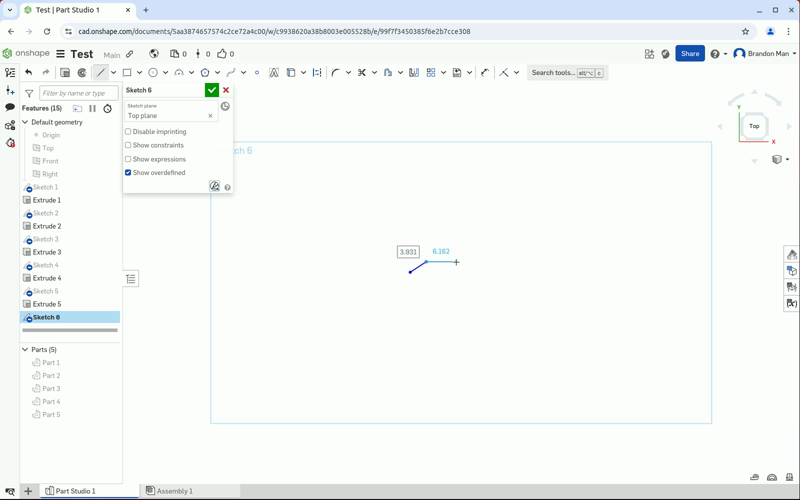
mouse_move(427, 243)
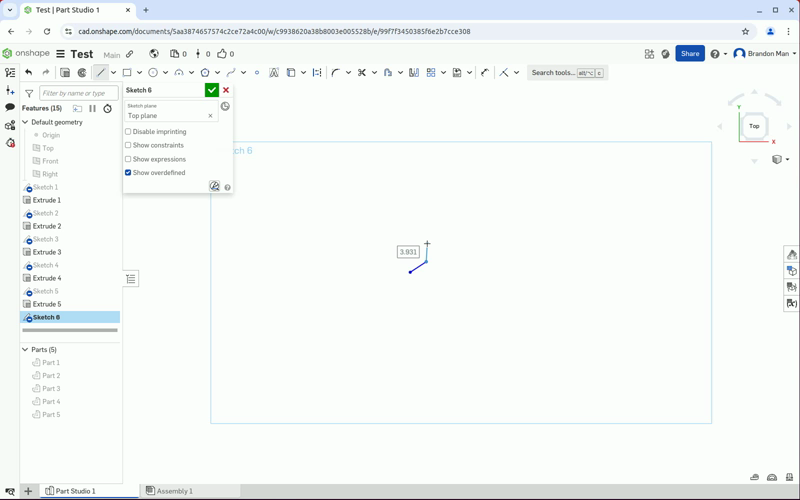
click(427, 243)
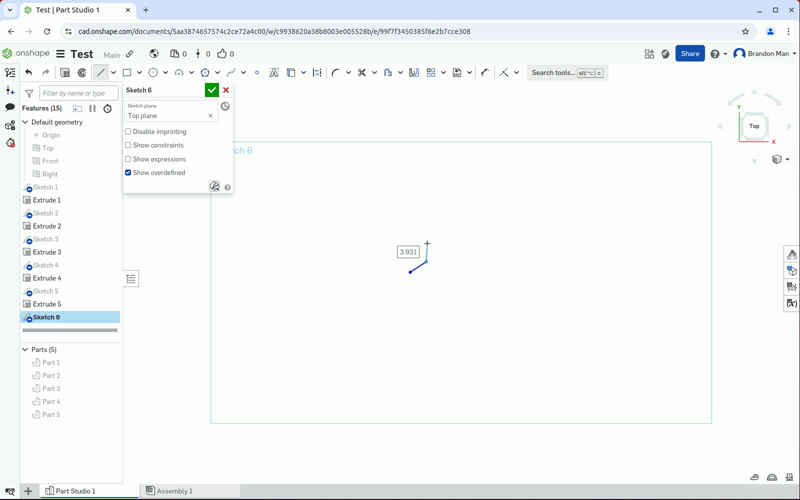
key_up(shift)
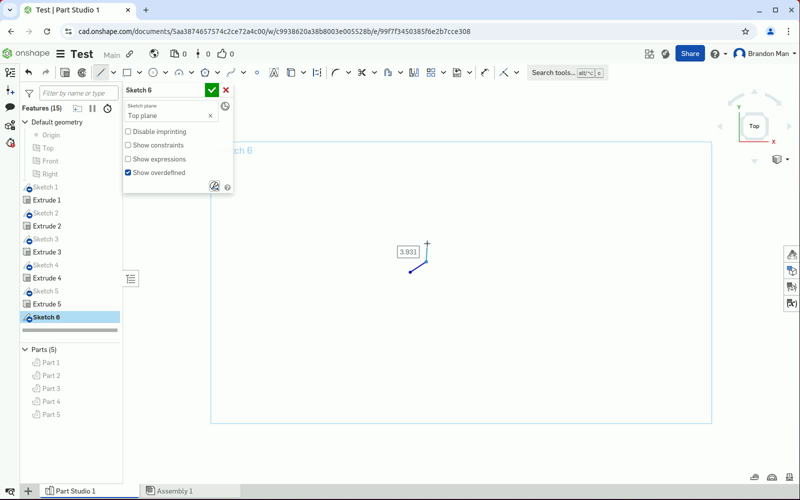
key(esc)
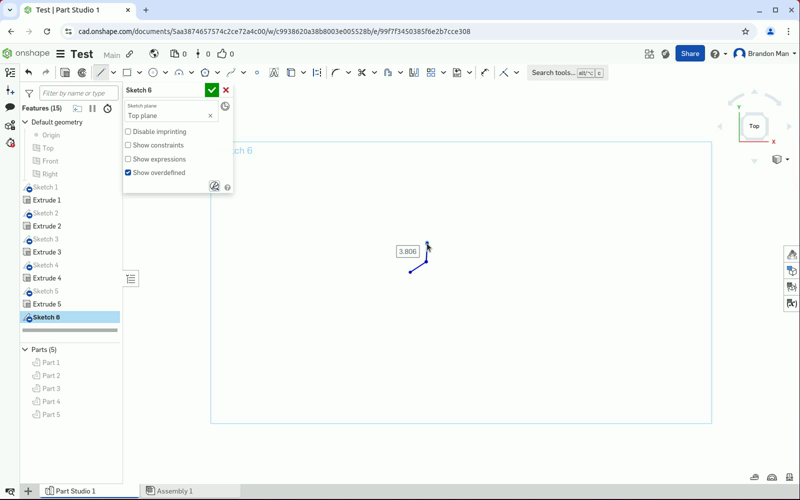
key(a)
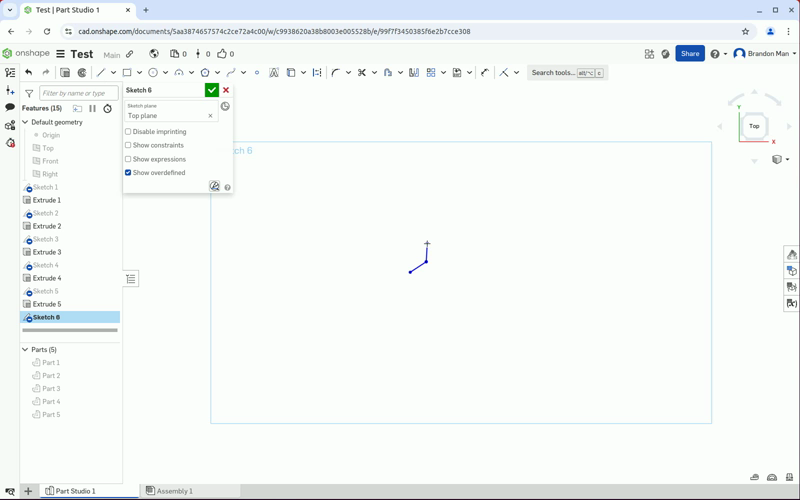
mouse_move(427, 243)
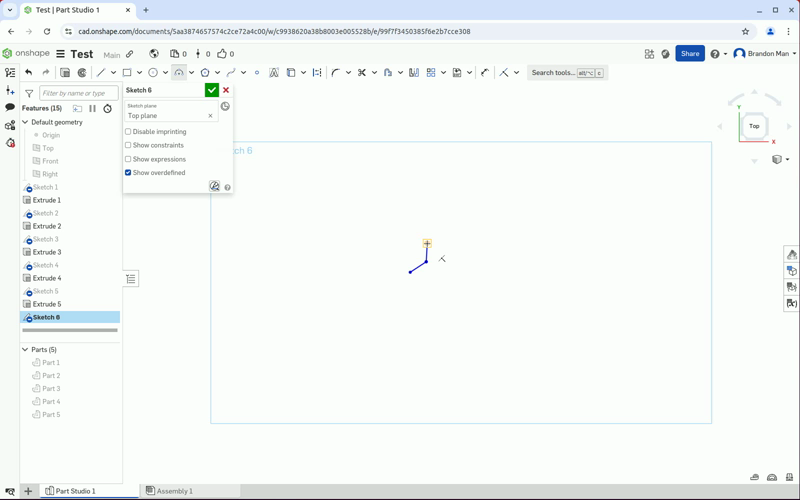
click(427, 243)
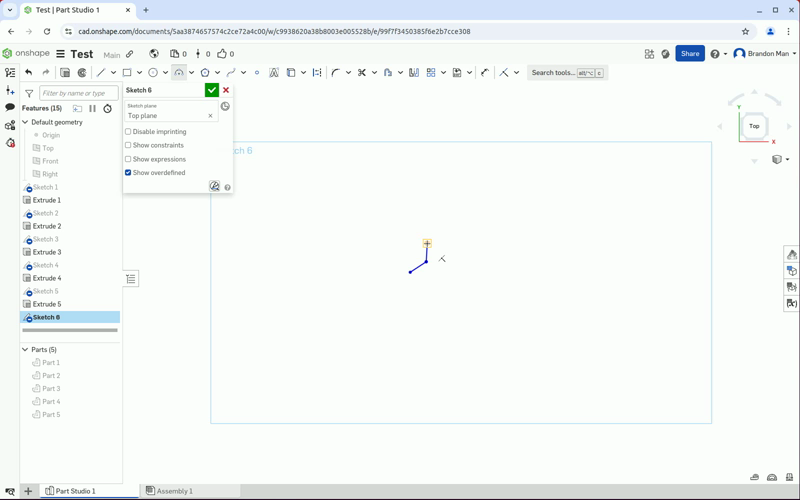
mouse_move(410, 272)
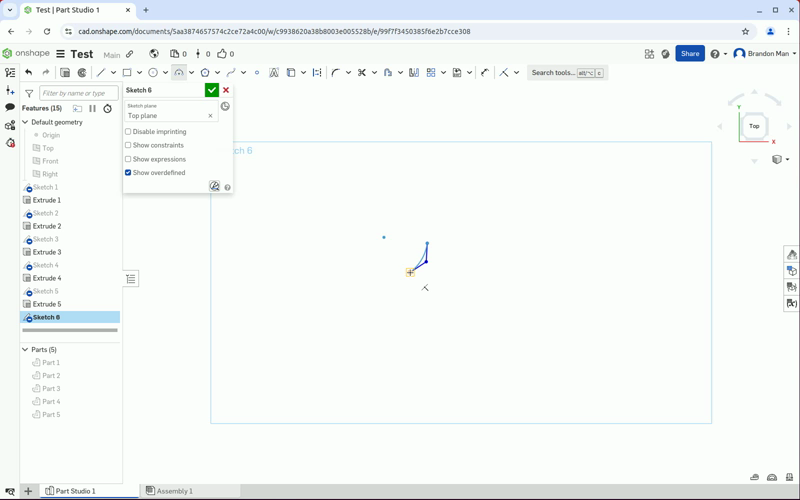
click(410, 272)
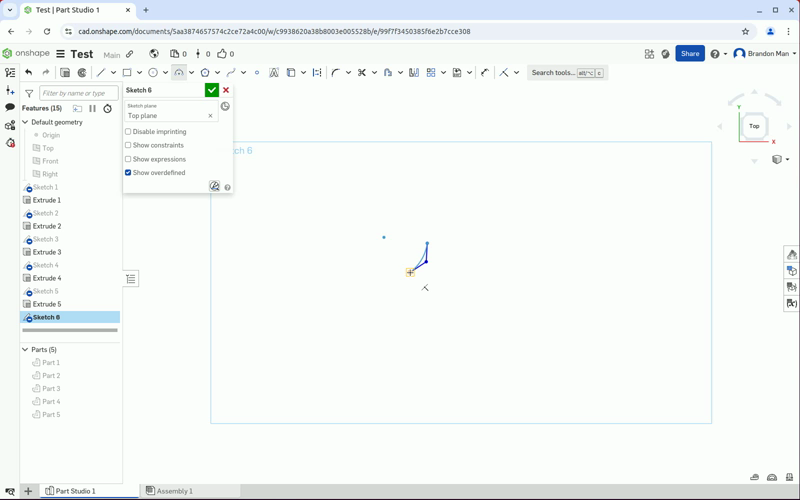
key_down(shift)
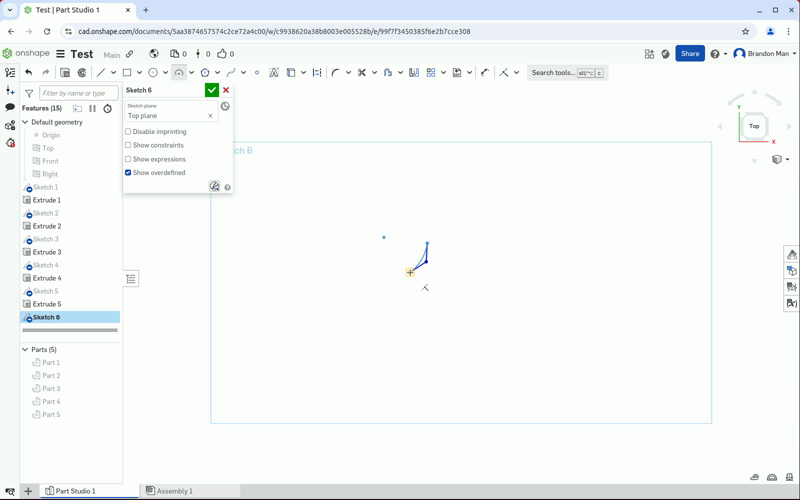
mouse_move(409, 253)
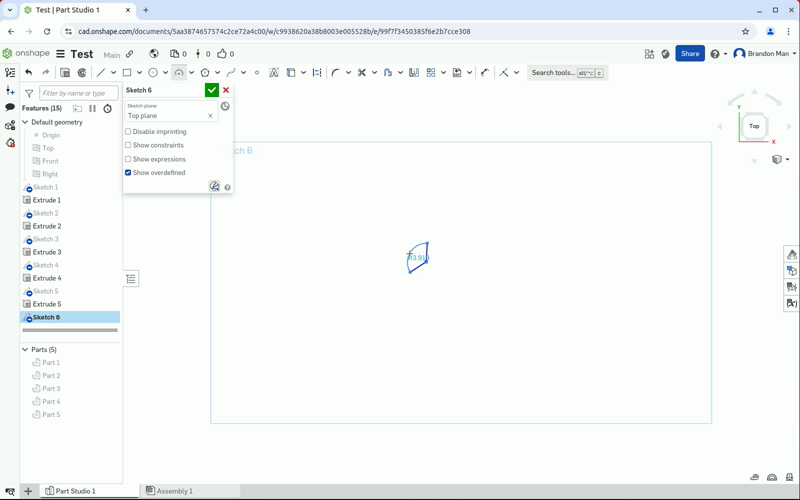
click(409, 253)
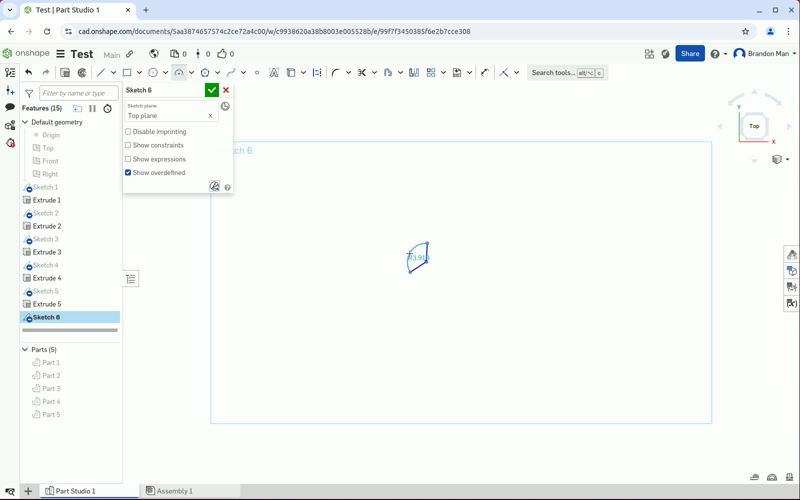
key_up(shift)
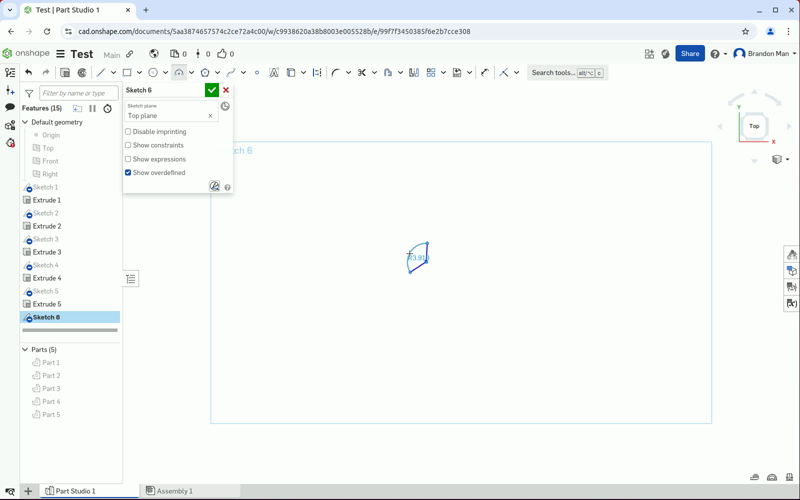
key(esc)
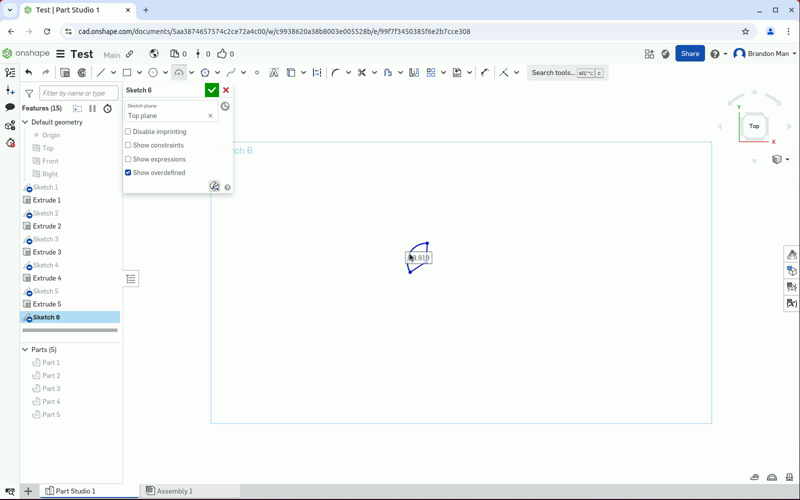
mouse_move(409, 263)
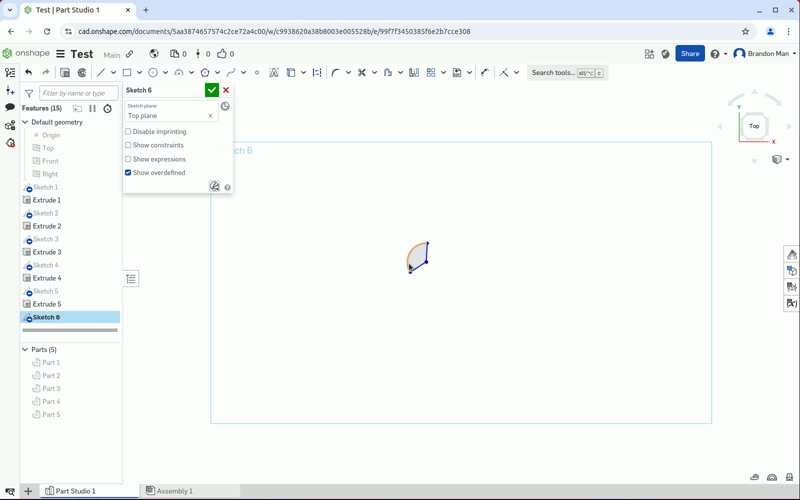
scroll(6)
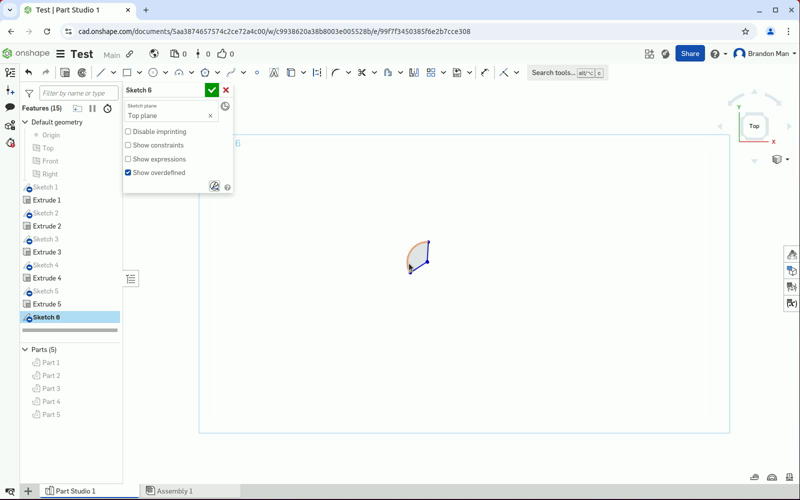
scroll(6)
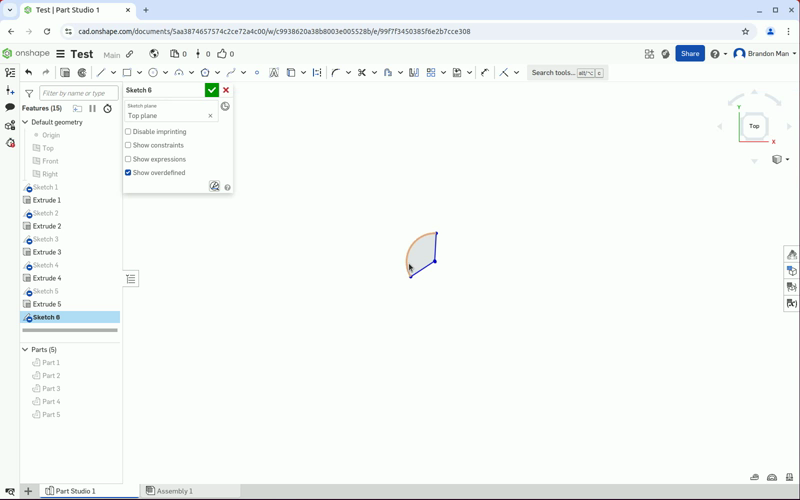
scroll(6)
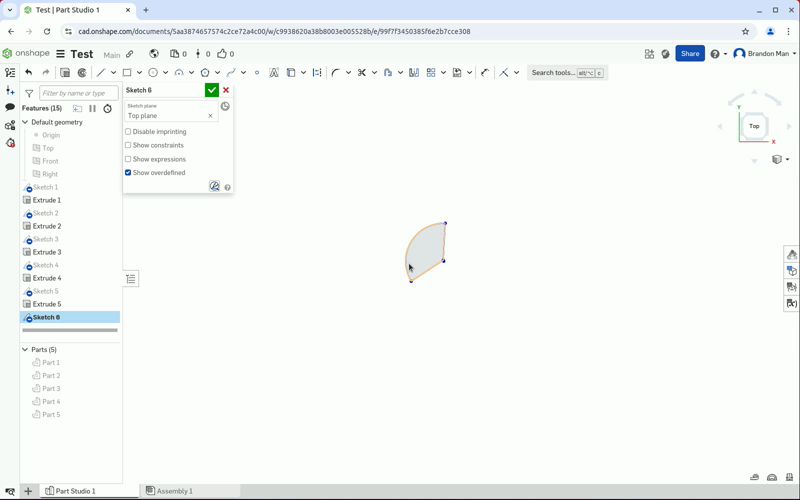
scroll(6)
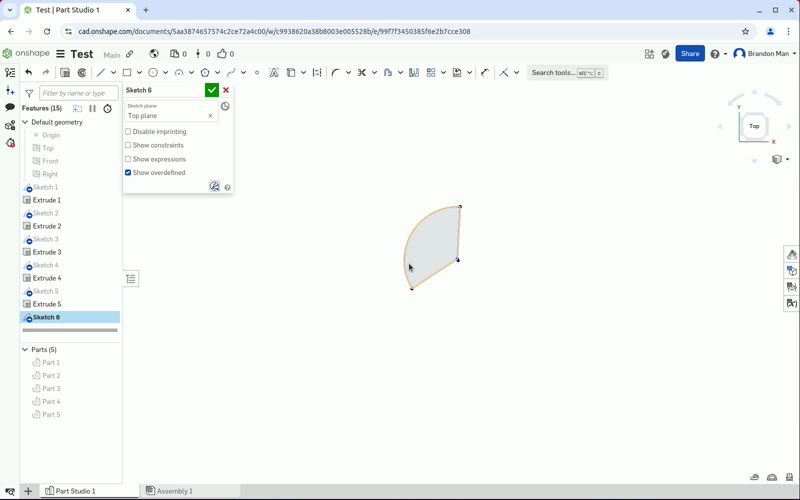
scroll(6)
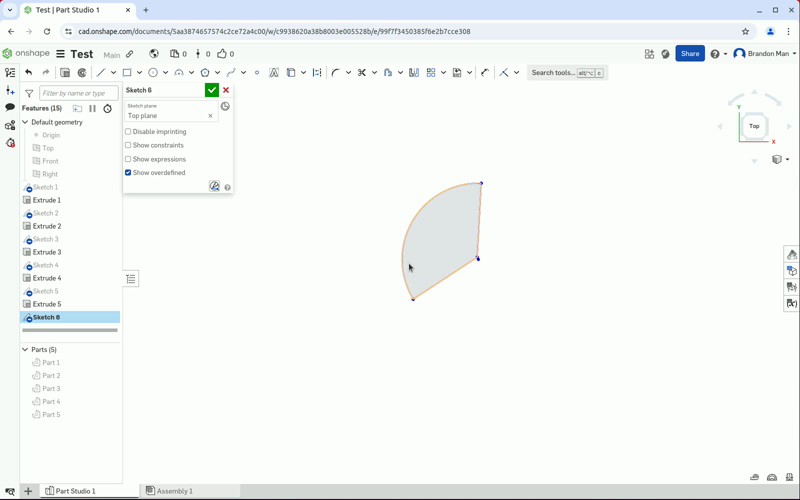
scroll(6)
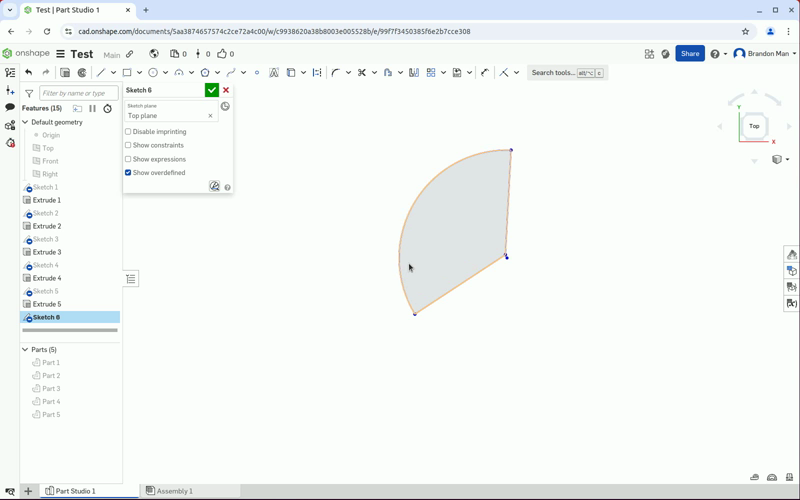
scroll(6)
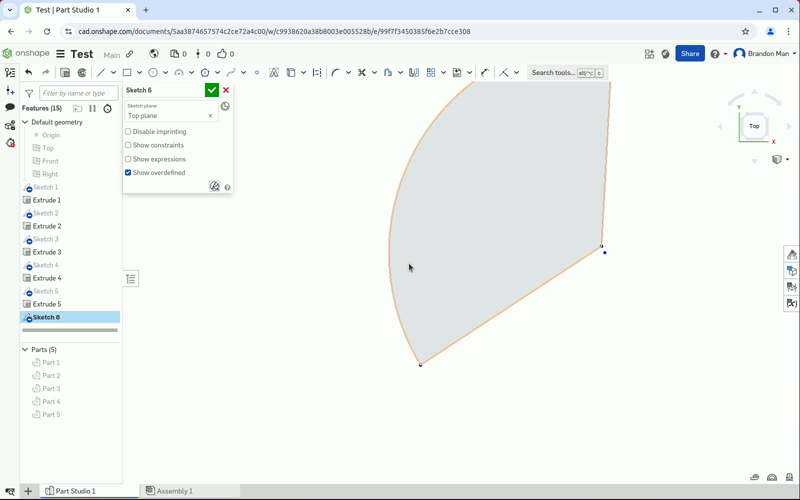
click(409, 263)
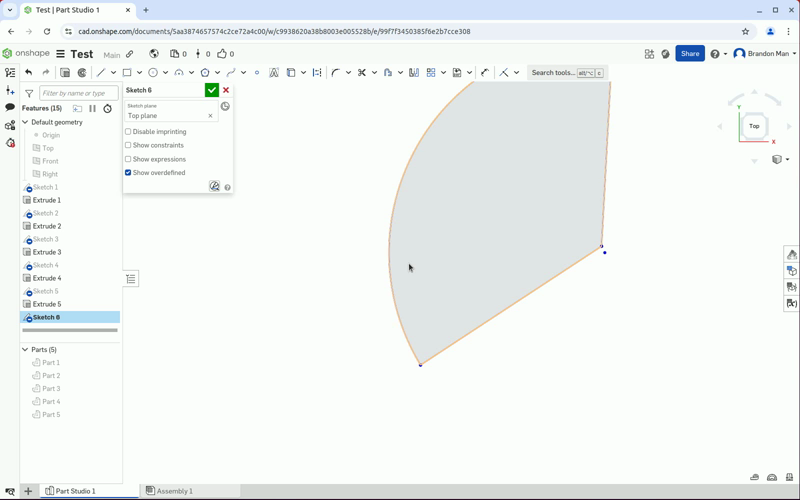
scroll(-6)
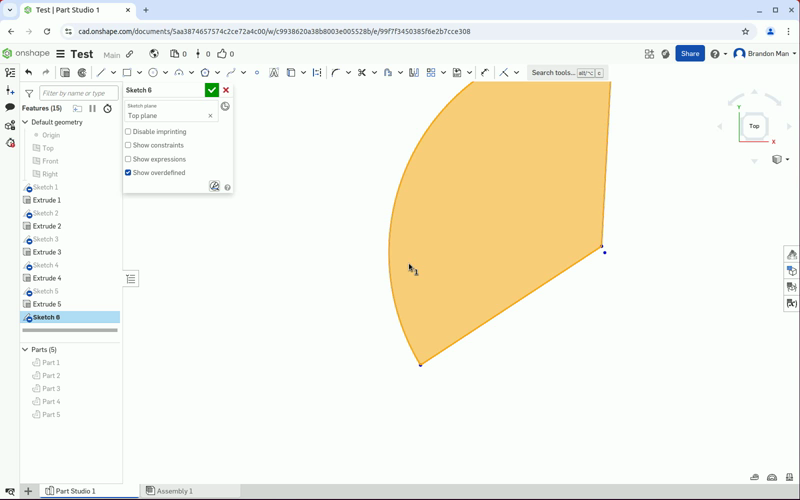
scroll(-6)
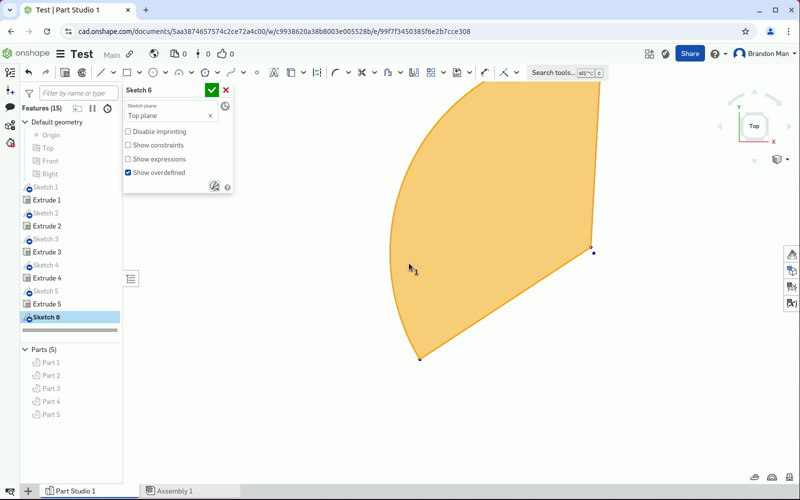
scroll(-6)
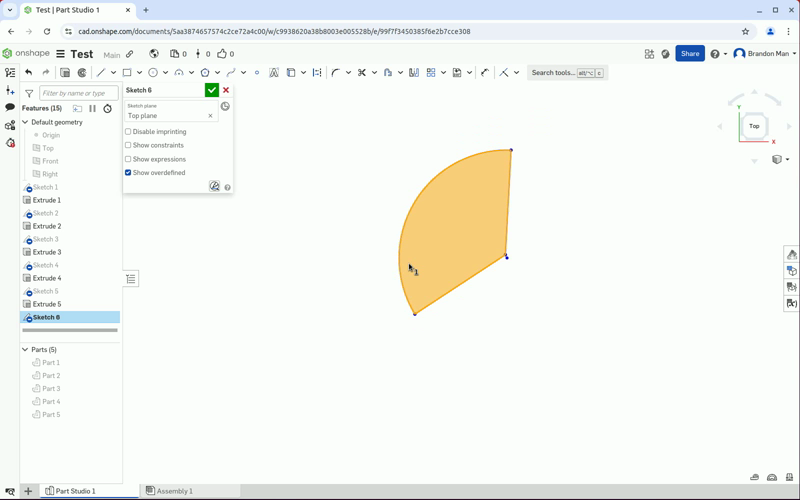
scroll(-6)
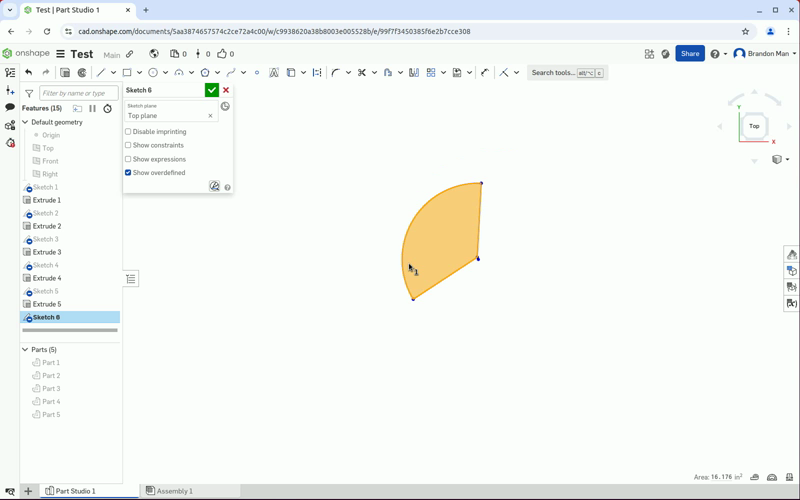
scroll(-6)
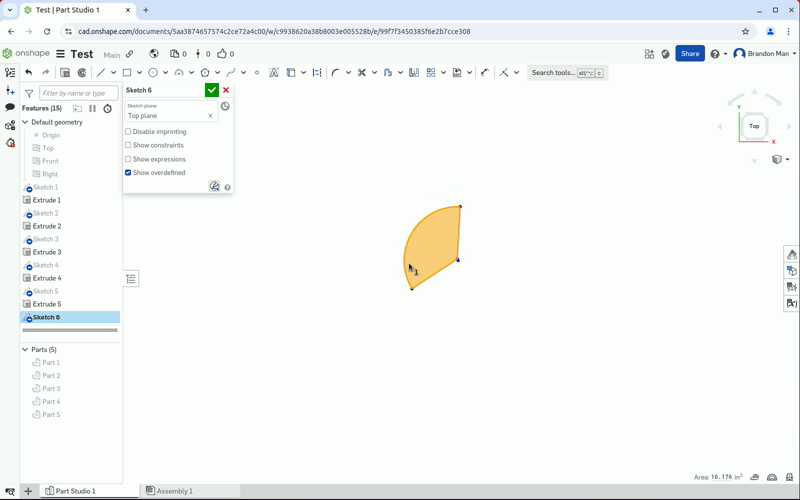
scroll(-6)
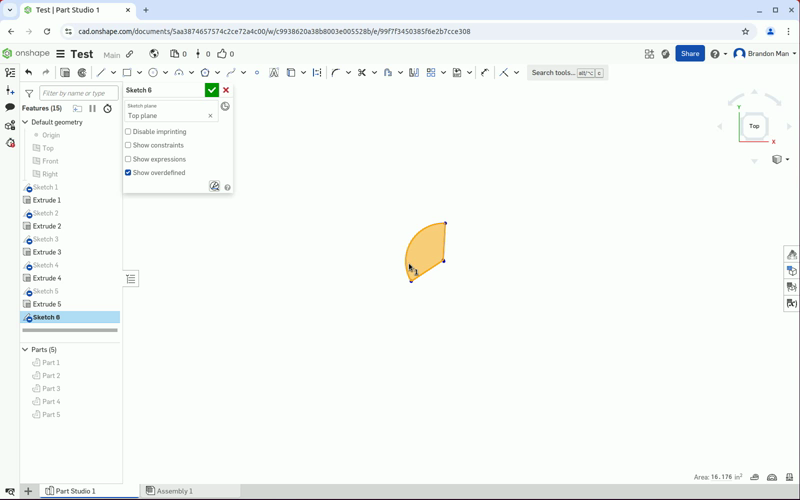
scroll(-6)
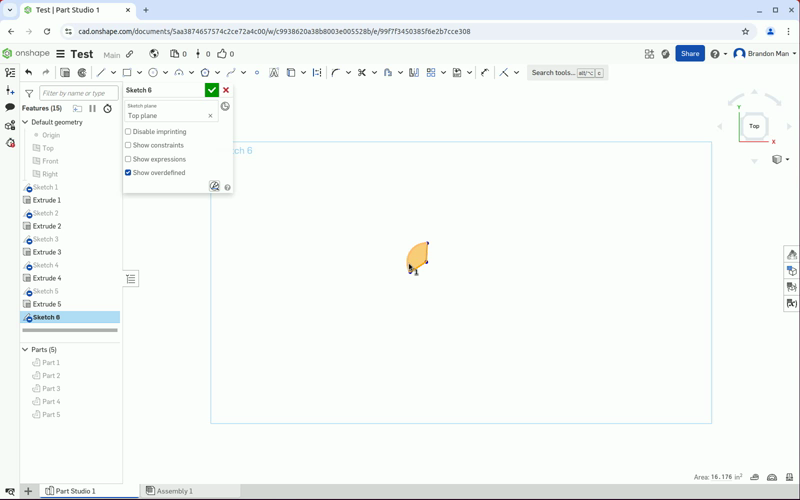
mouse_move(73, 352)
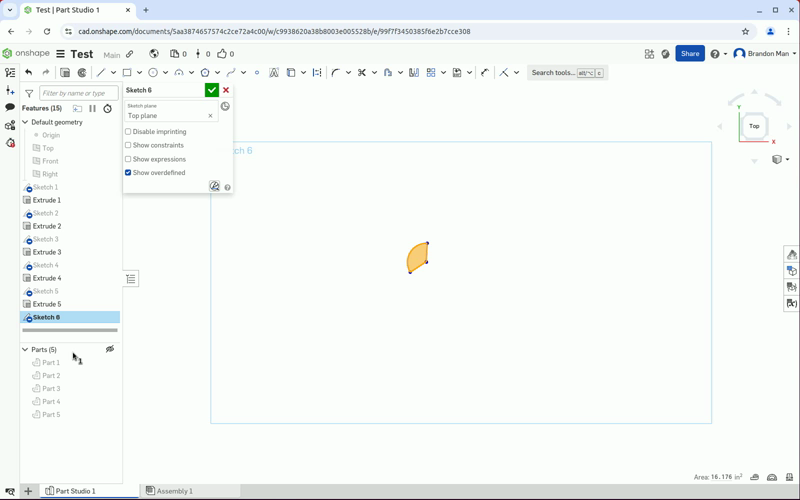
key(shift+y)
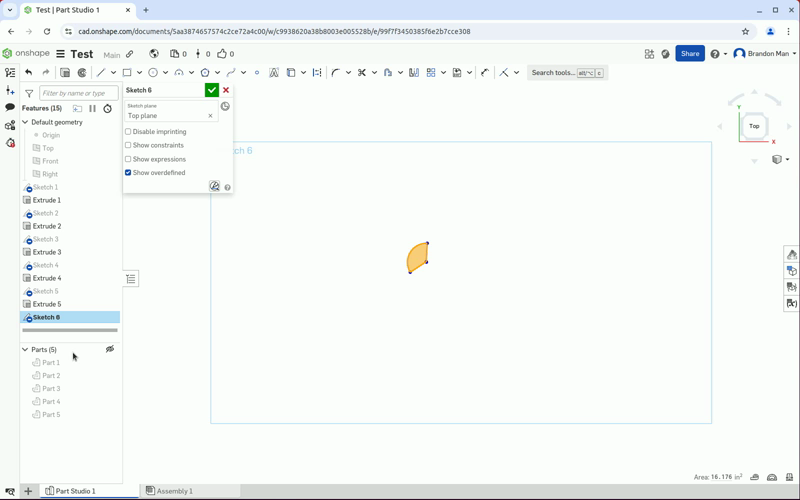
key(shift+e)
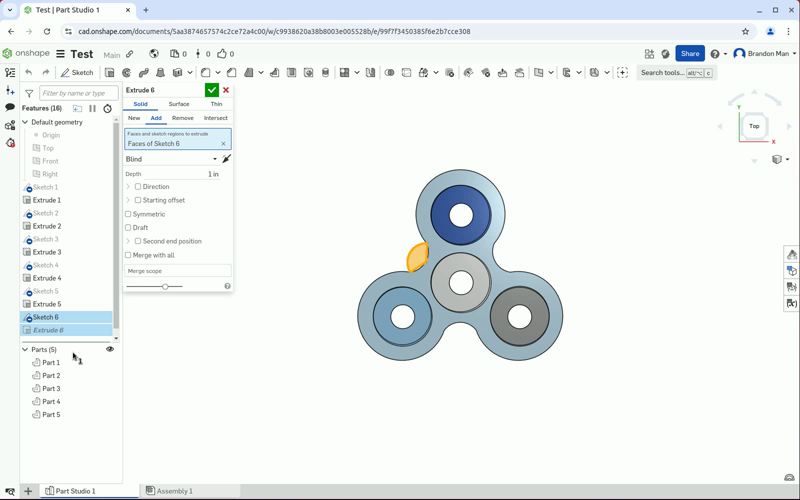
mouse_move(143, 106)
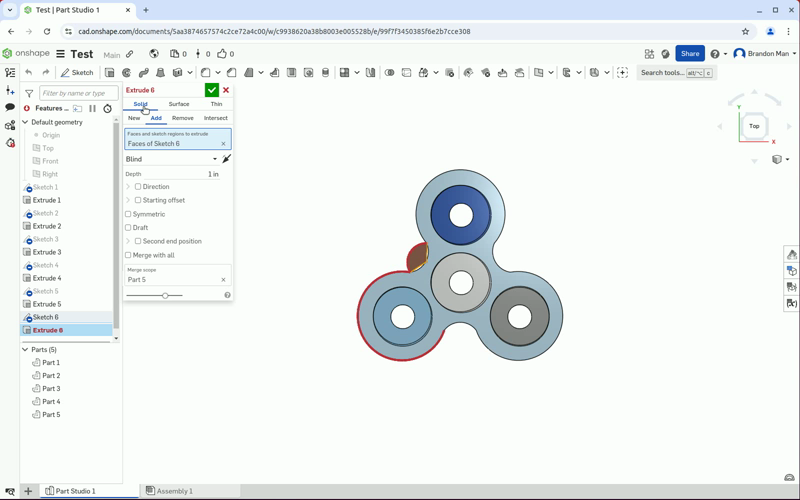
click(143, 106)
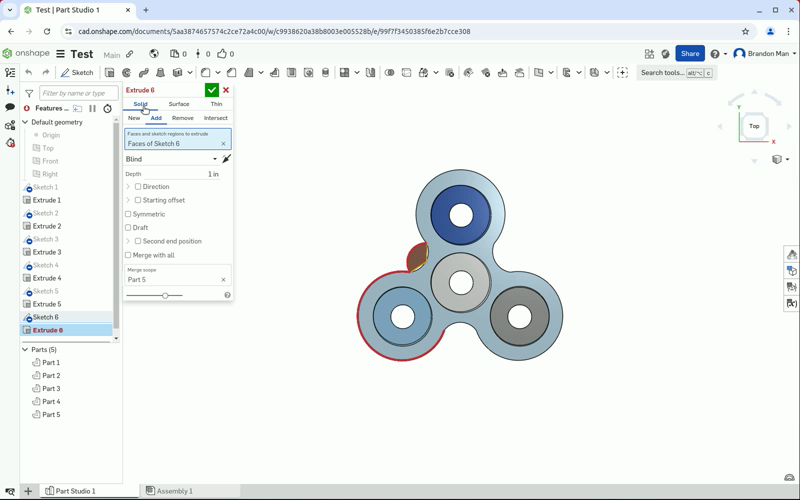
mouse_move(137, 120)
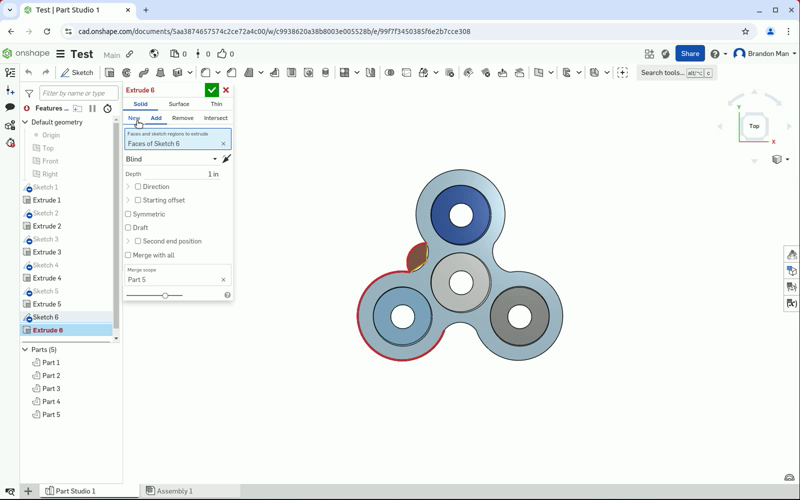
click(137, 120)
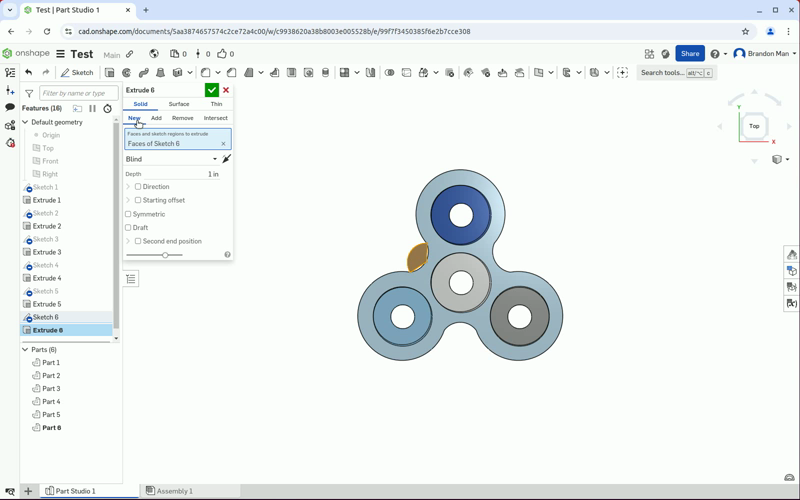
key(tab, 4)
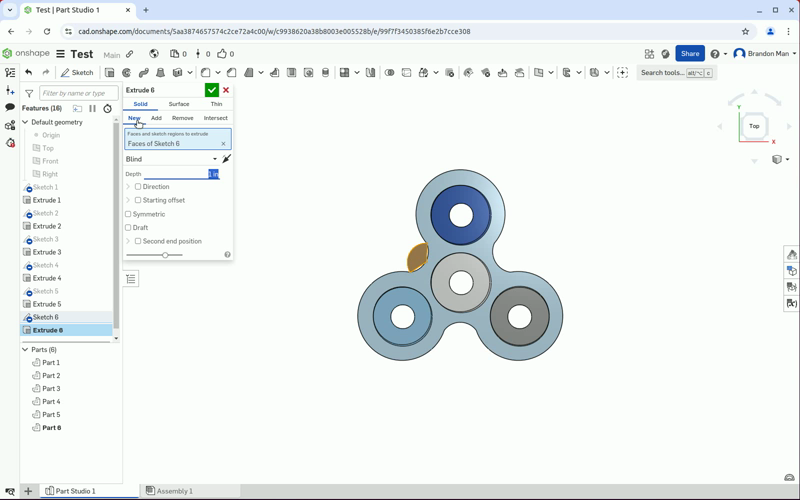
text(3.851)
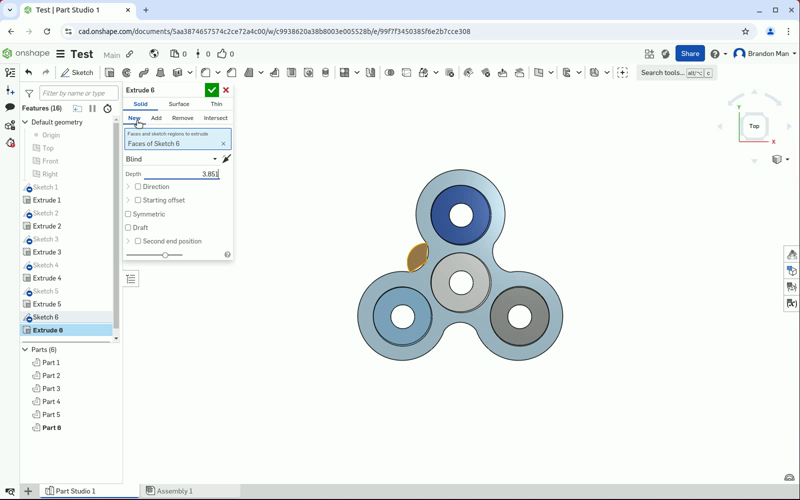
key(enter)
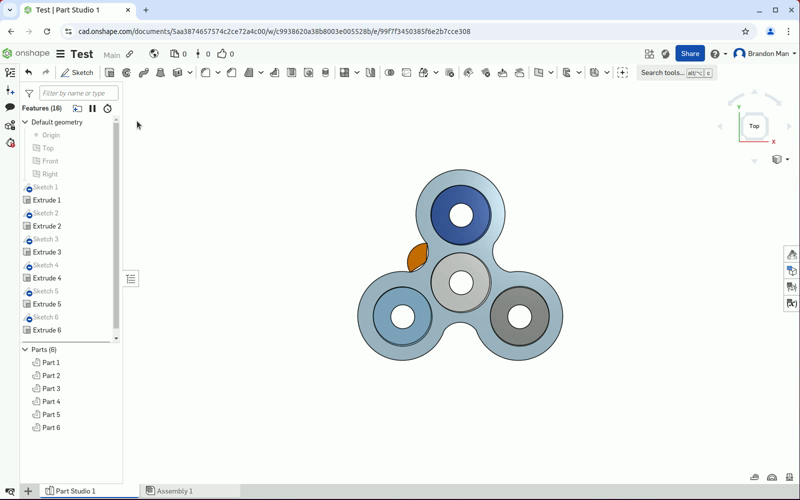
key(shift+h)
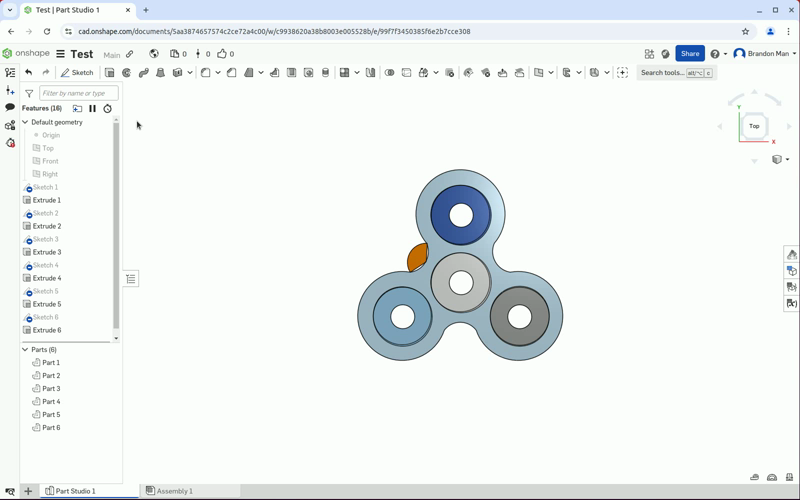
key(shift+h)
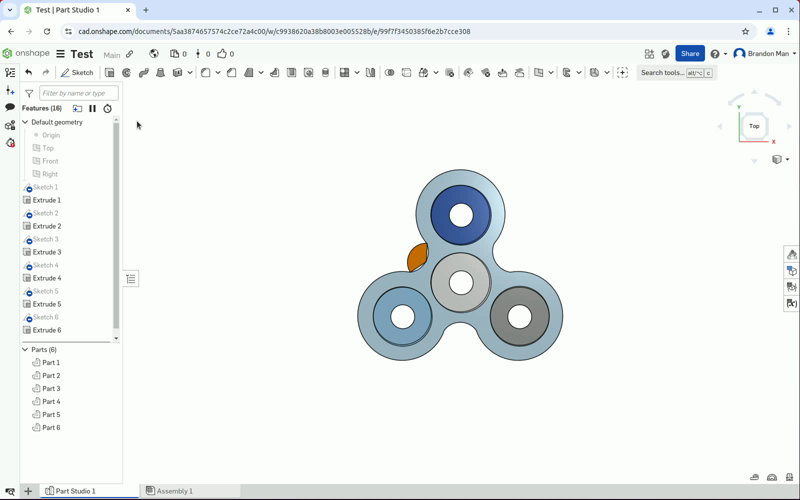
mouse_move(69, 189)
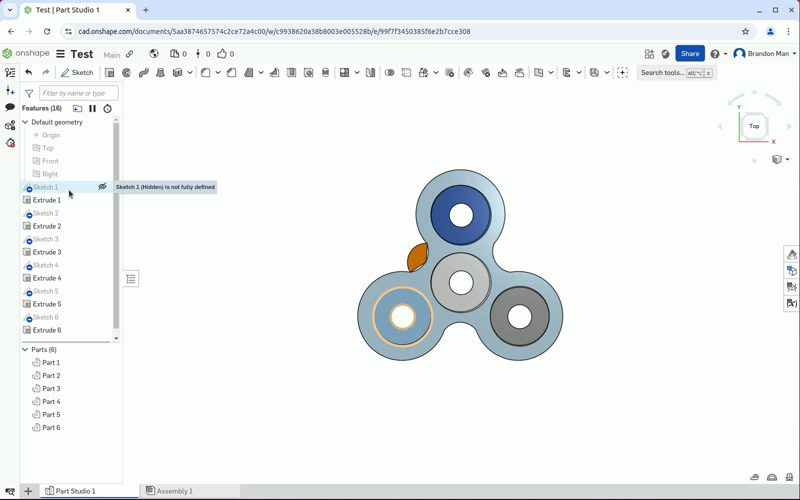
click(69, 189)
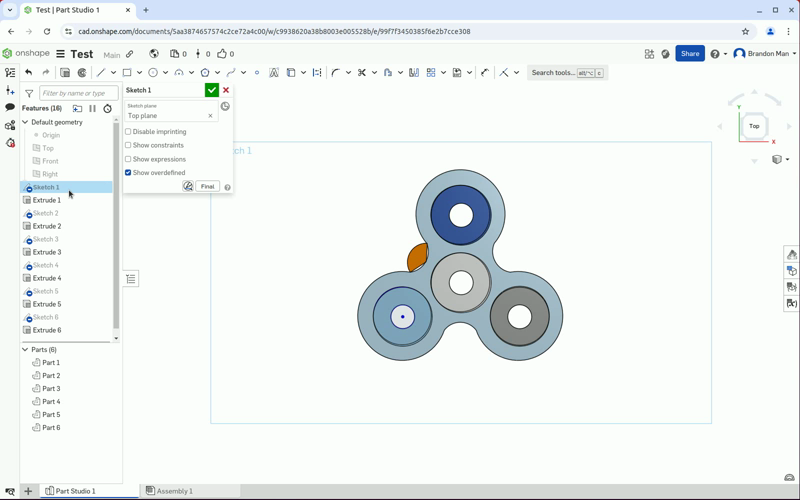
mouse_move(229, 92)
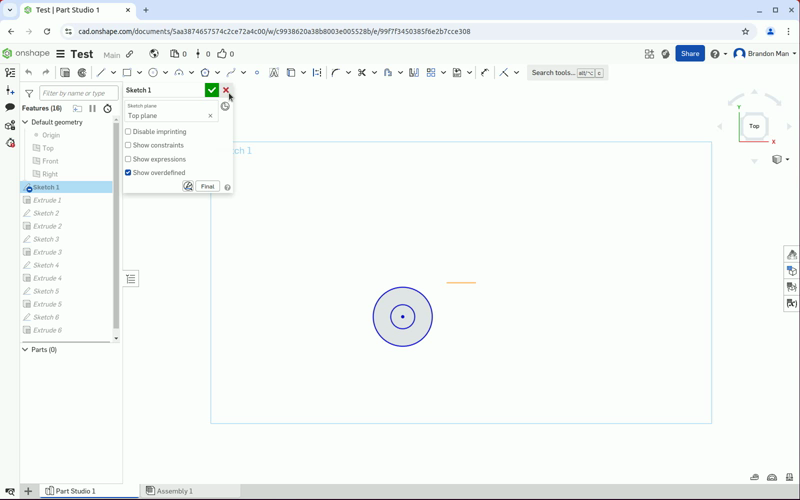
click(229, 92)
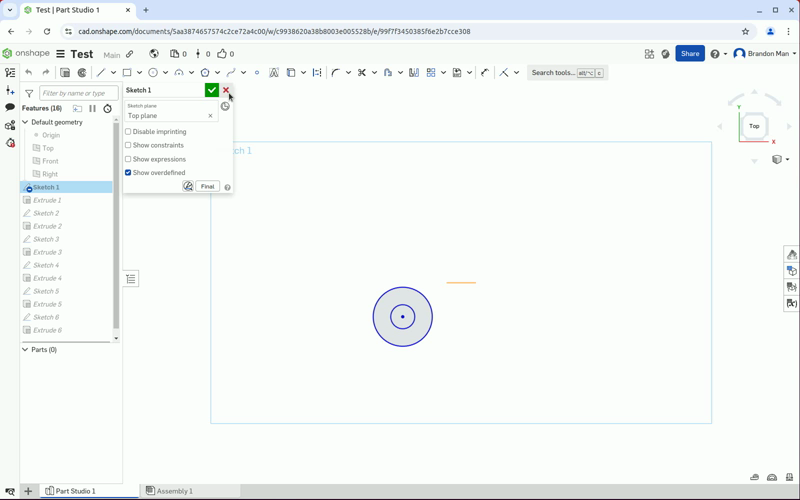
key(shift+s)
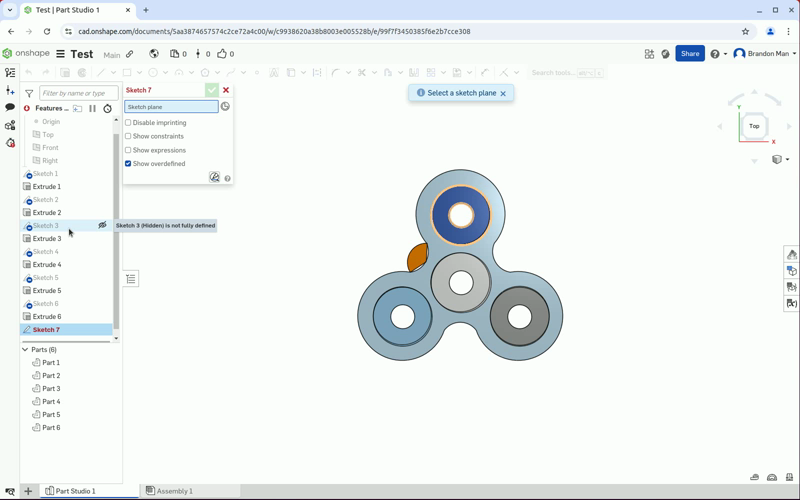
scroll(3)
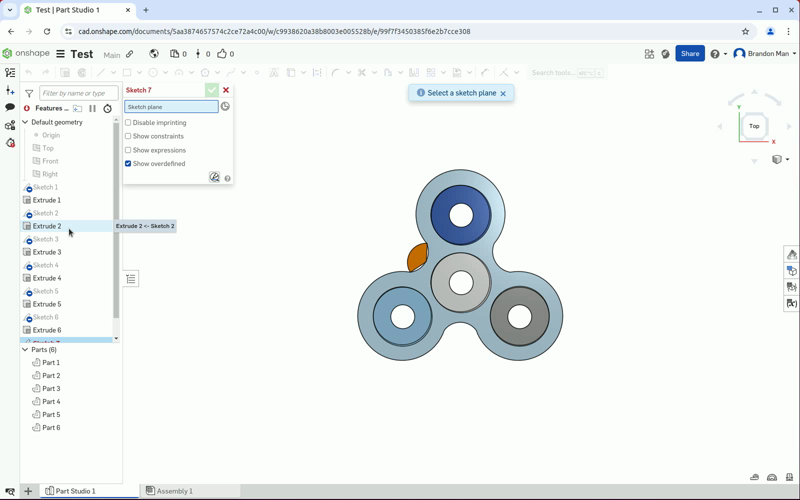
mouse_move(69, 150)
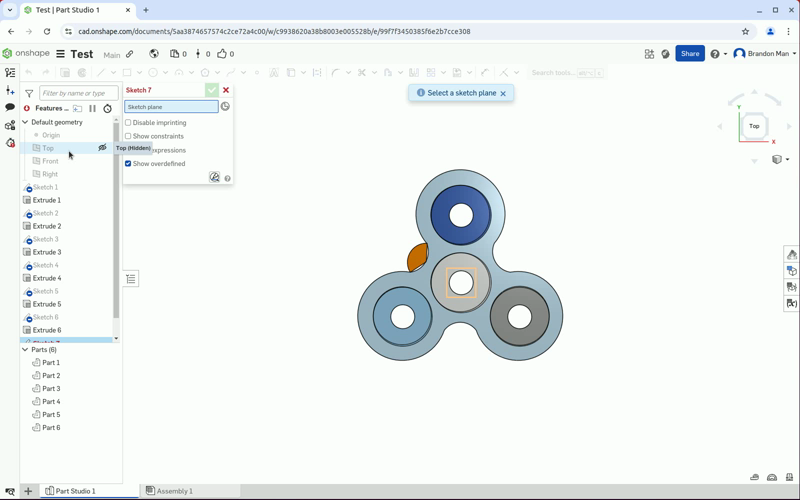
click(69, 150)
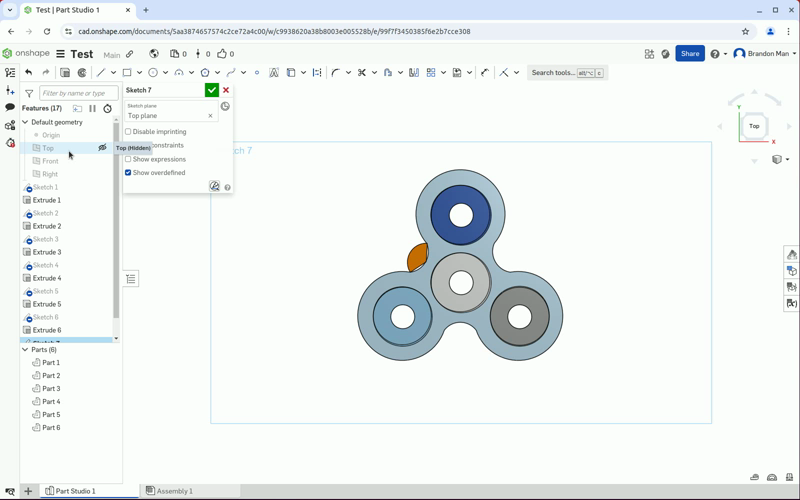
mouse_move(73, 352)
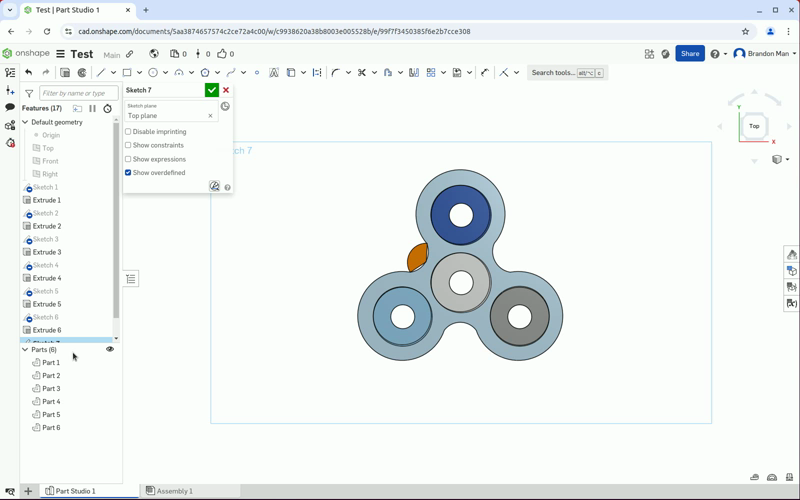
key(y)
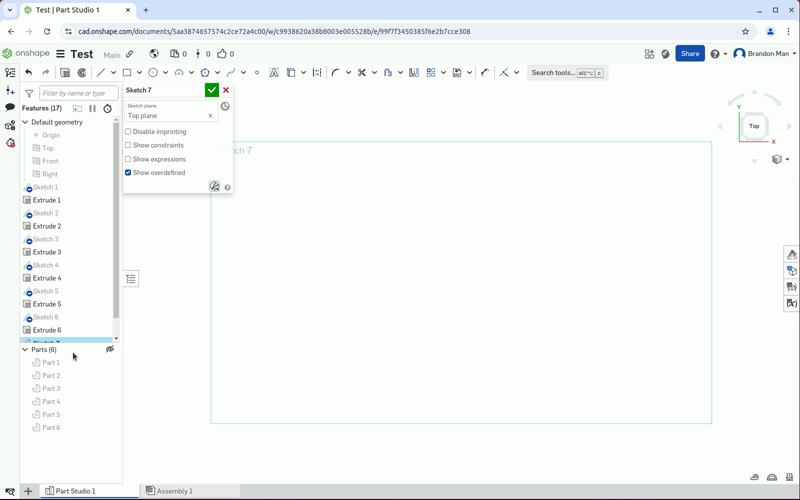
key(l)
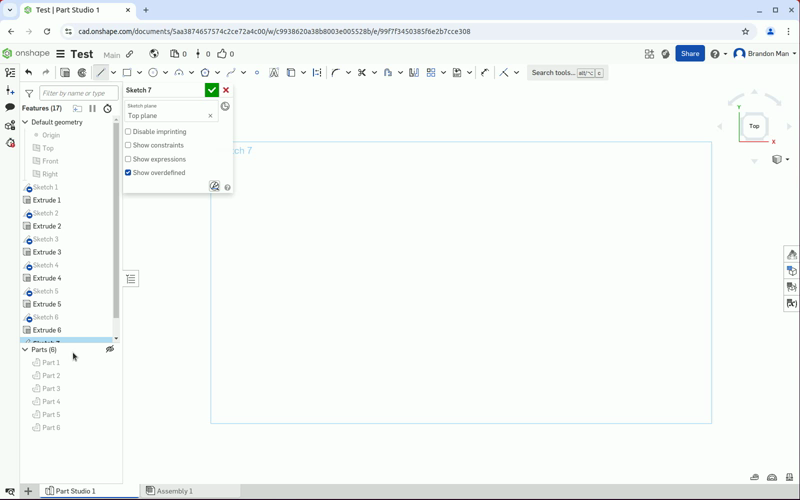
key_down(shift)
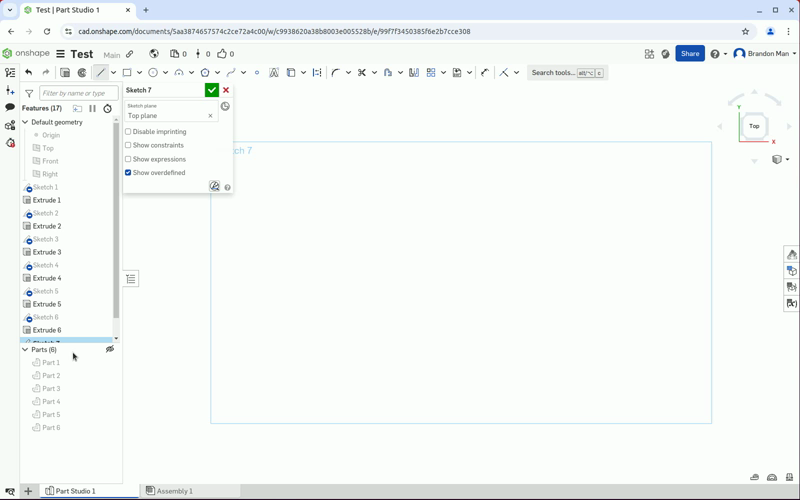
mouse_move(494, 244)
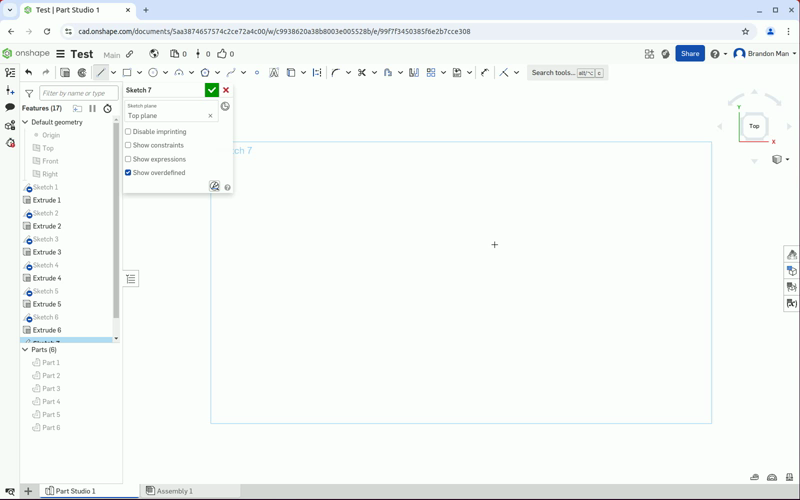
click(494, 244)
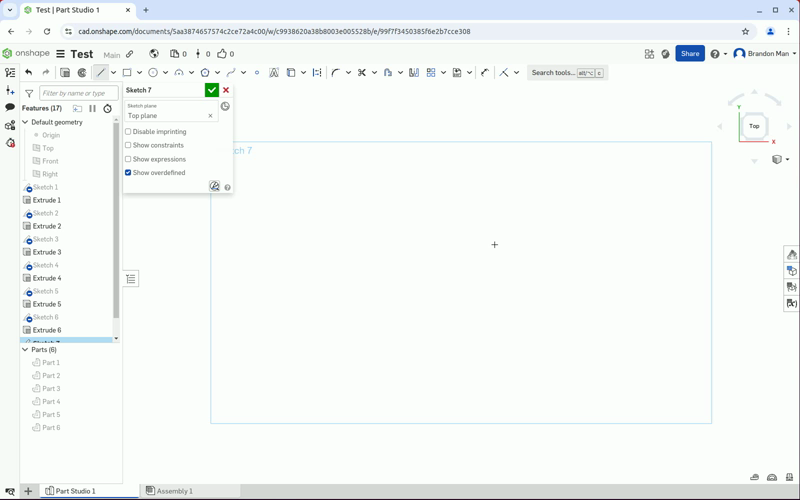
key_up(shift)
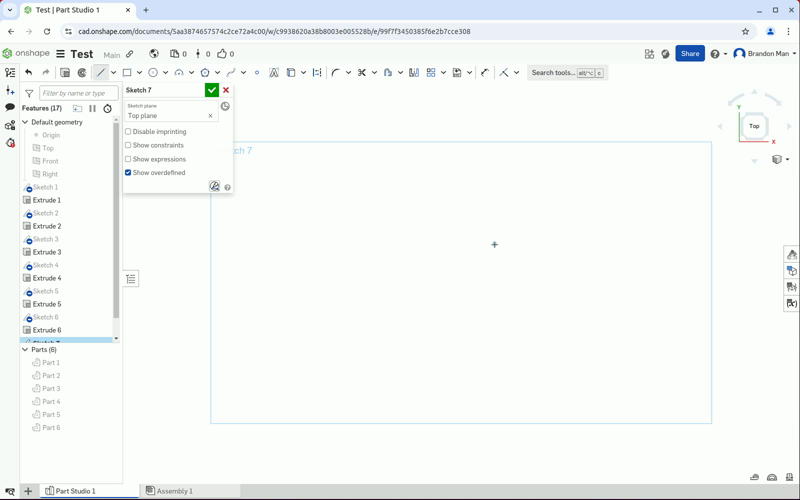
key_down(shift)
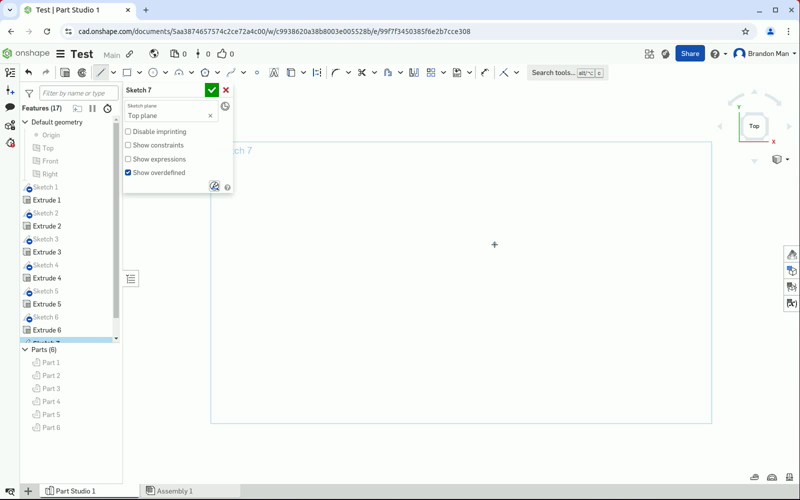
mouse_move(524, 244)
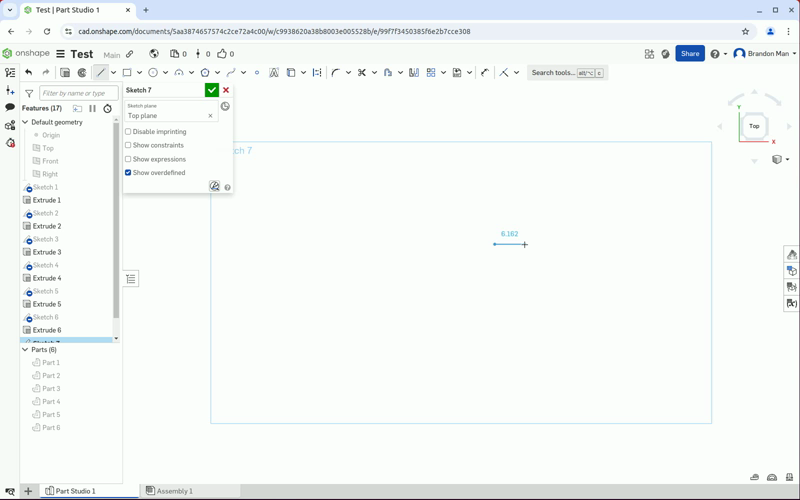
mouse_move(496, 262)
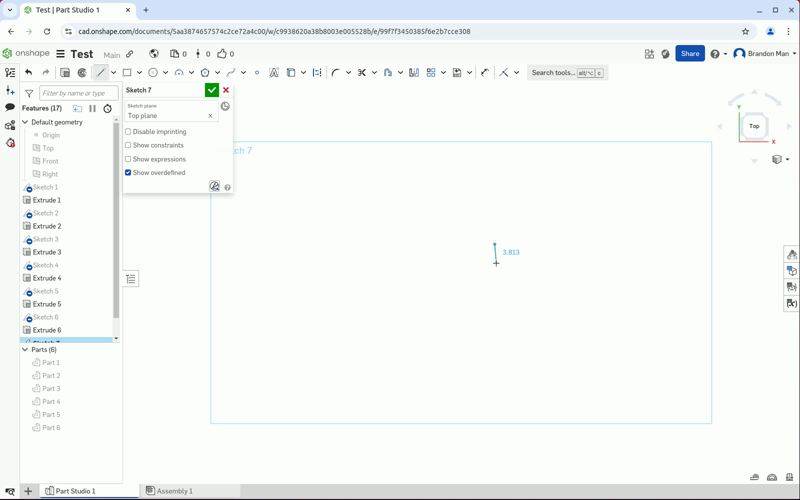
click(496, 262)
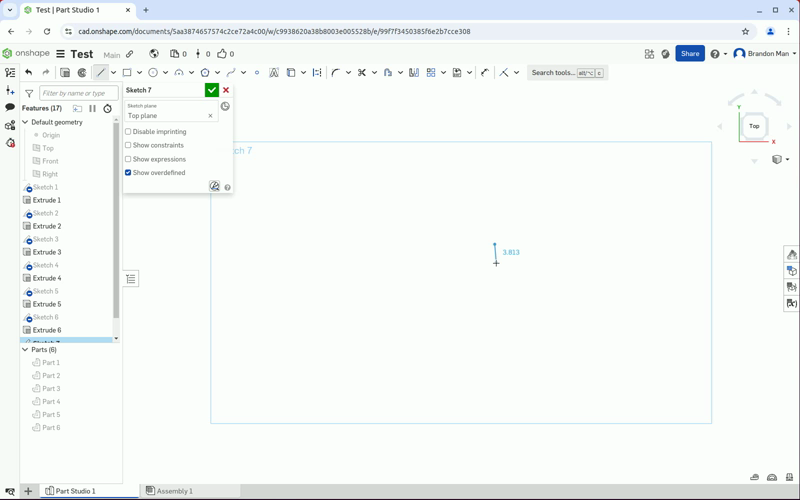
key_up(shift)
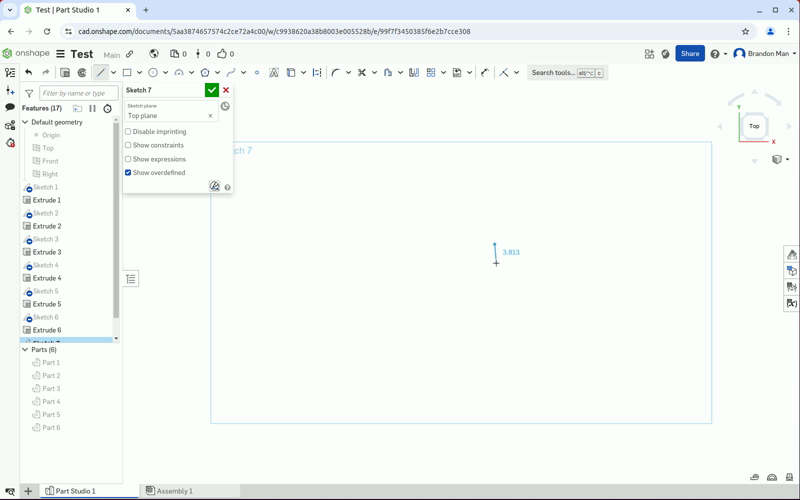
key_down(shift)
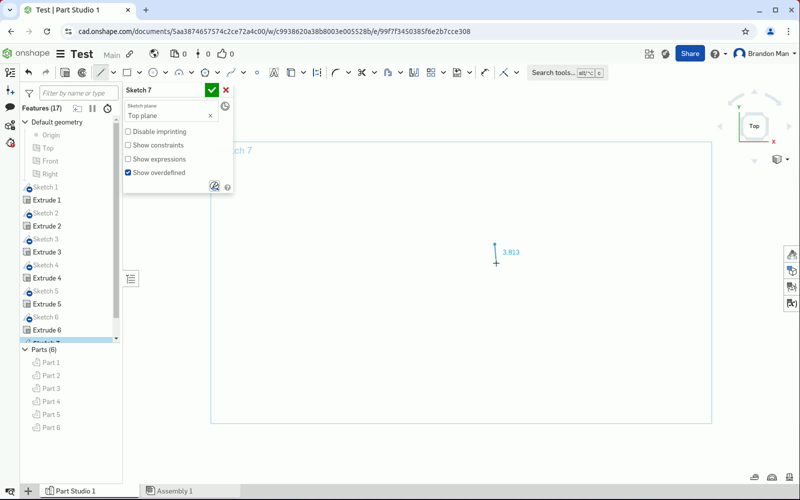
mouse_move(526, 262)
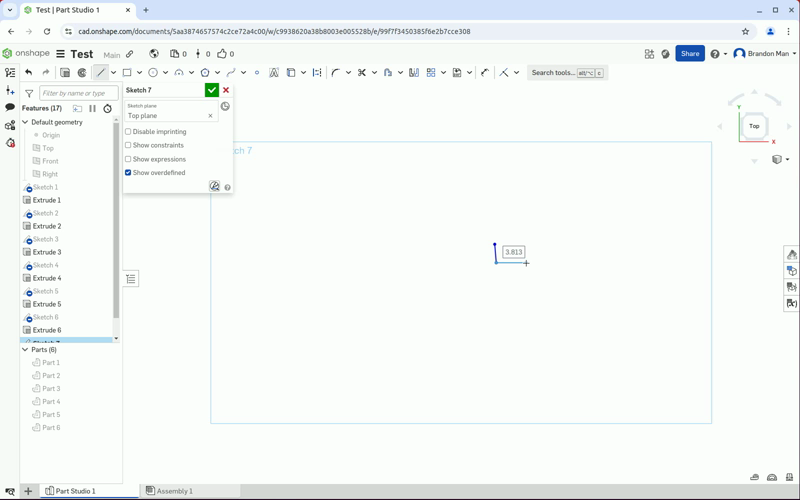
mouse_move(511, 273)
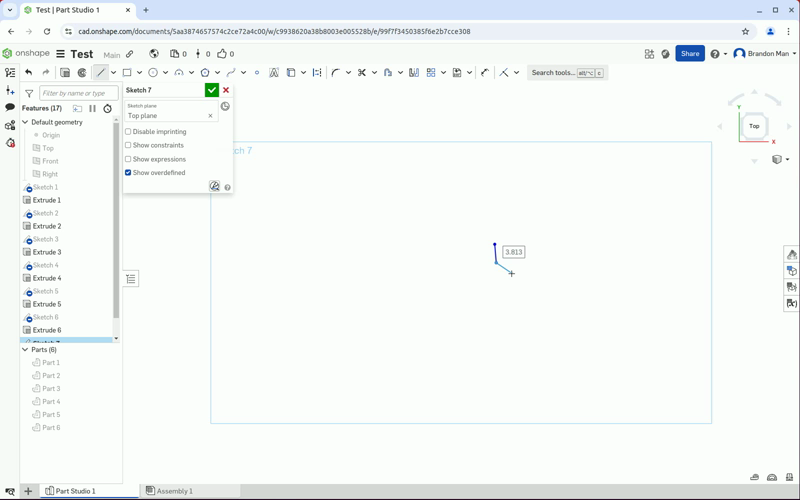
click(511, 273)
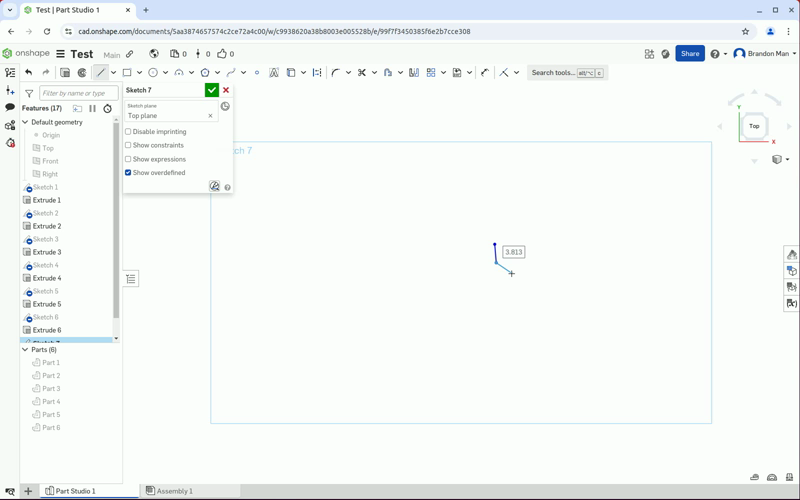
key_up(shift)
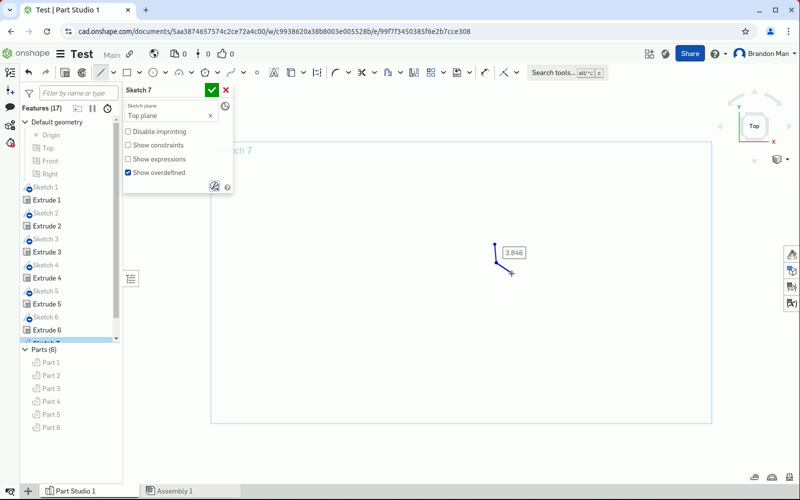
key(esc)
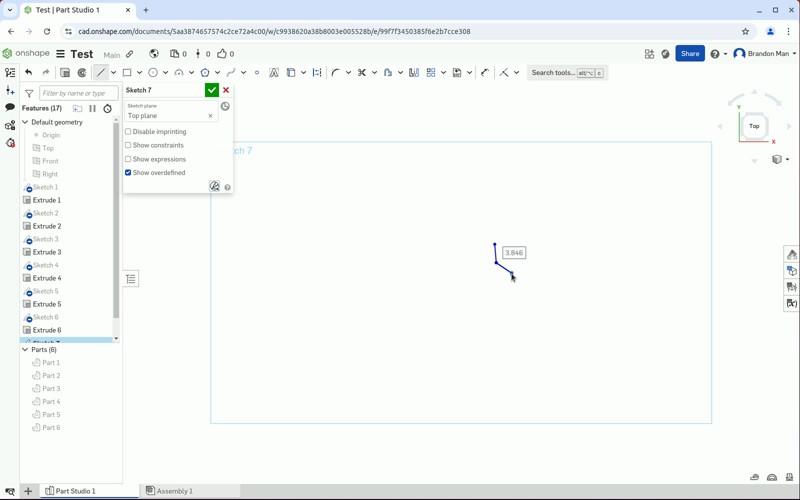
key(a)
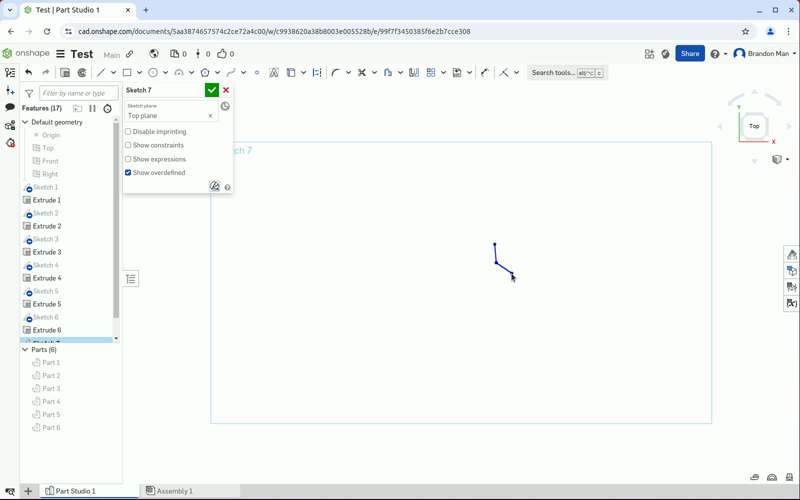
mouse_move(511, 273)
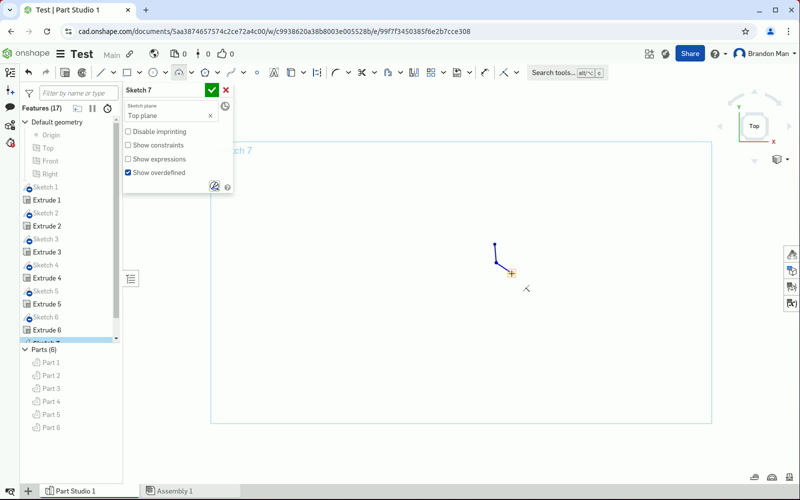
click(511, 273)
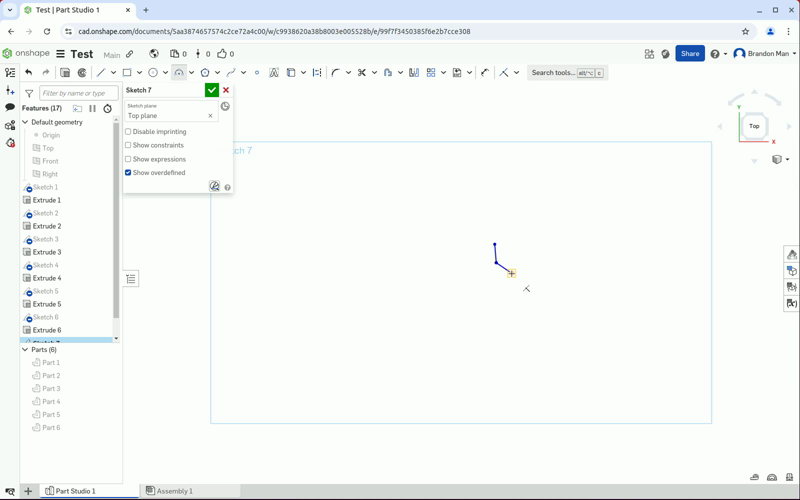
mouse_move(494, 244)
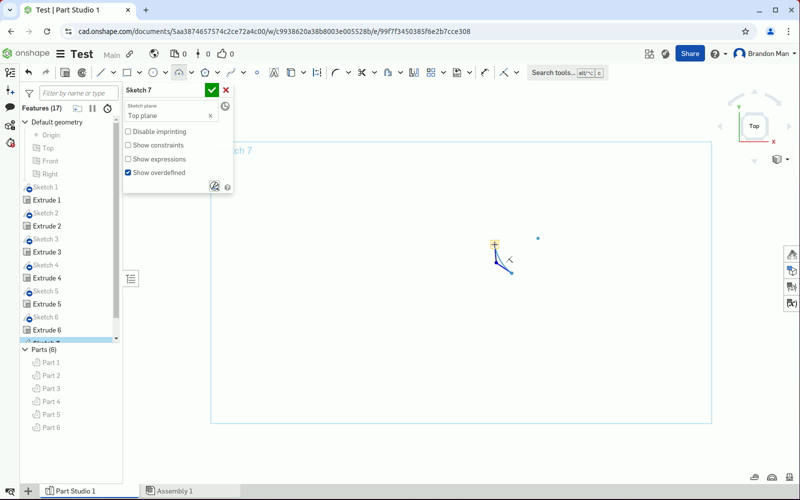
click(494, 244)
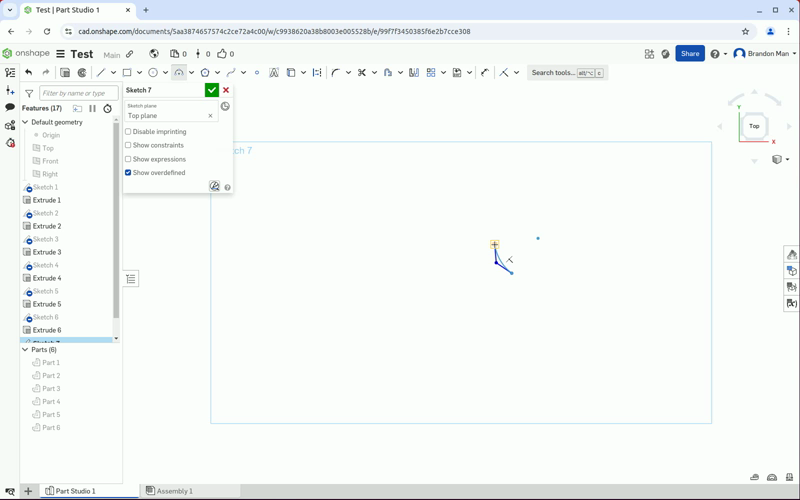
key_down(shift)
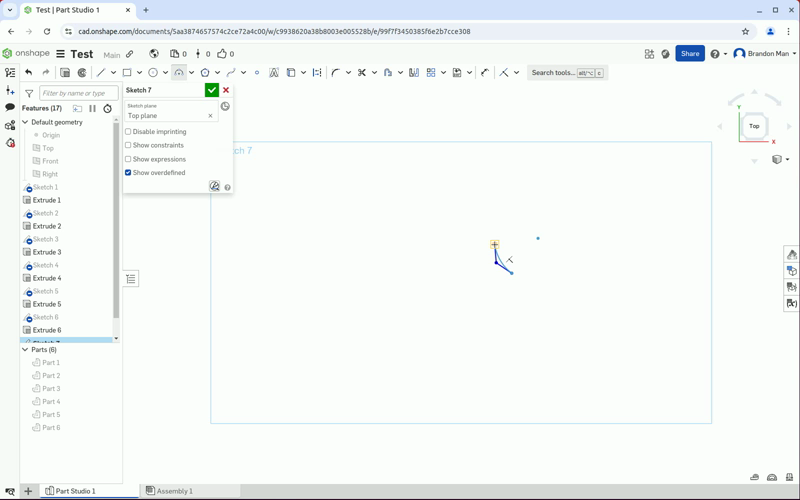
mouse_move(512, 253)
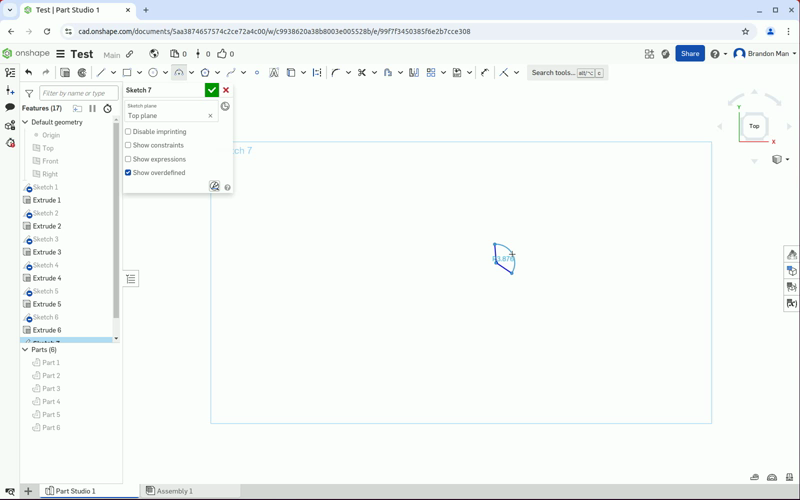
click(512, 253)
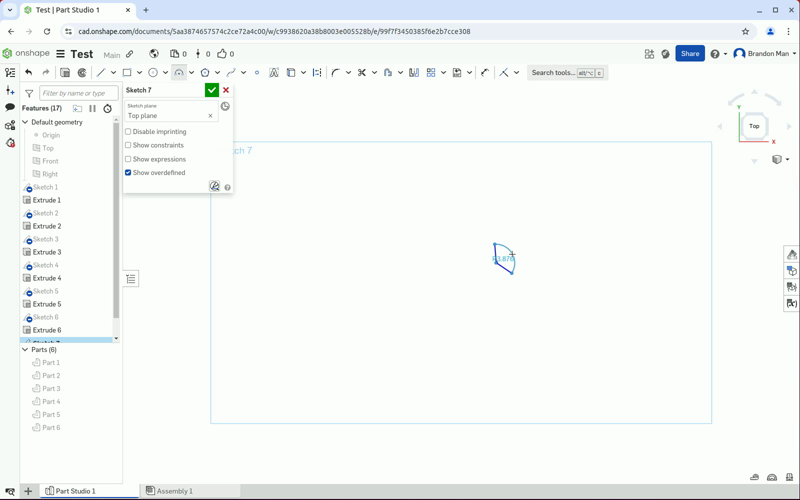
key_up(shift)
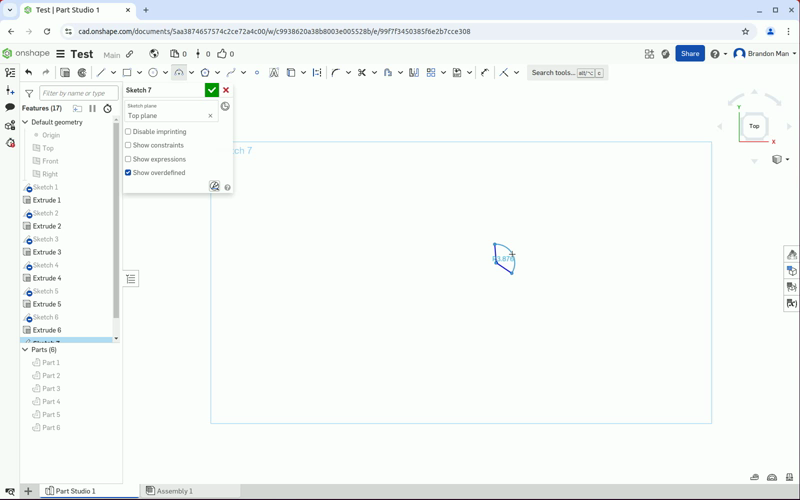
key(esc)
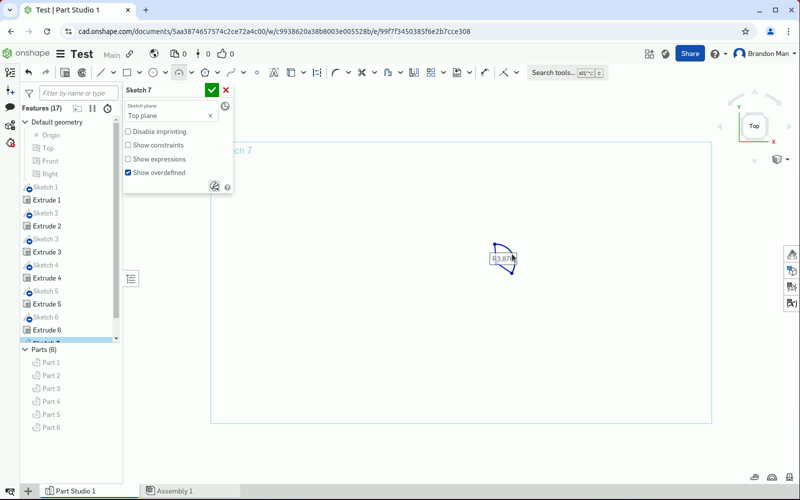
mouse_move(508, 252)
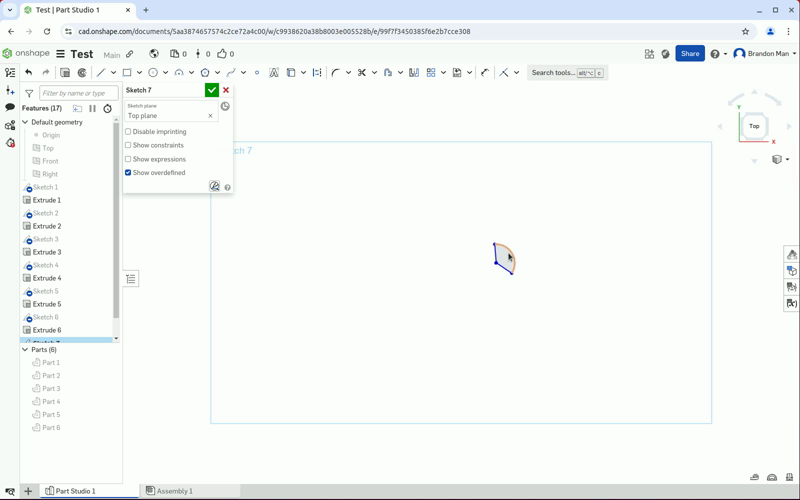
scroll(6)
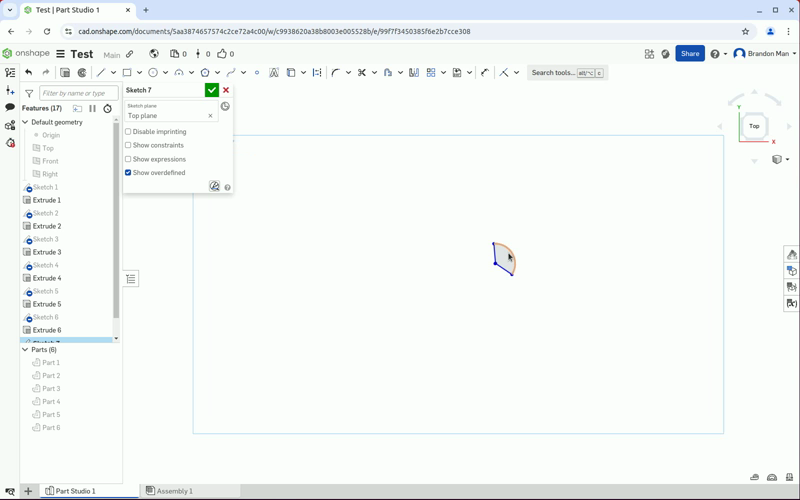
scroll(6)
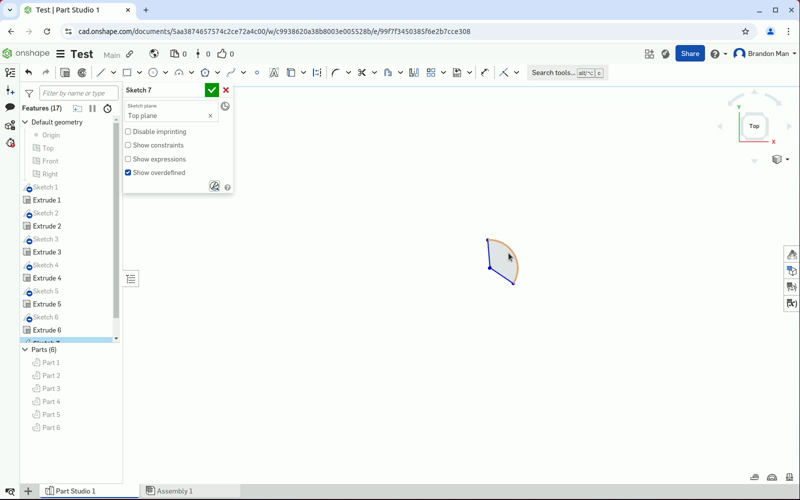
scroll(6)
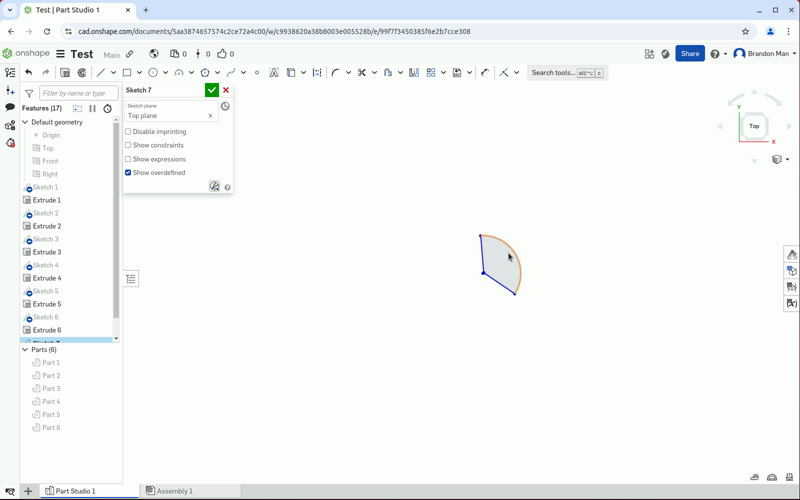
scroll(6)
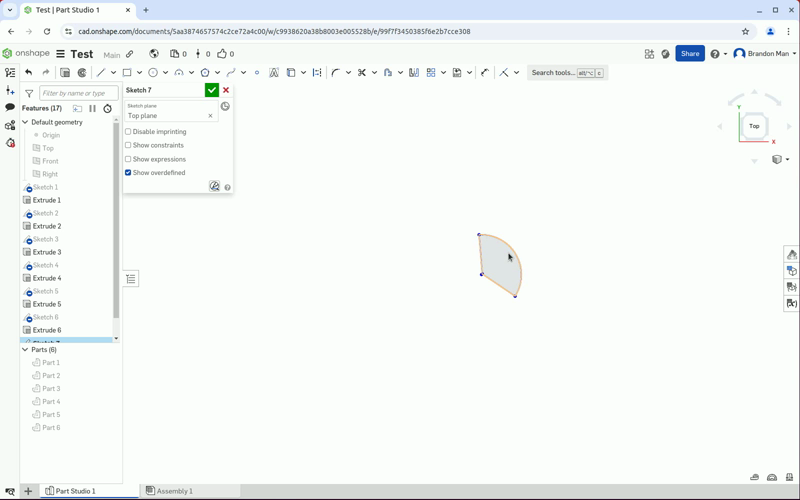
scroll(6)
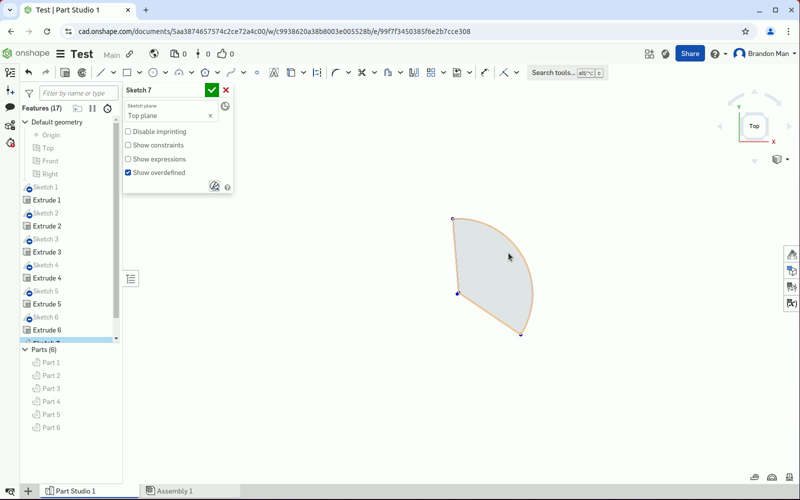
scroll(6)
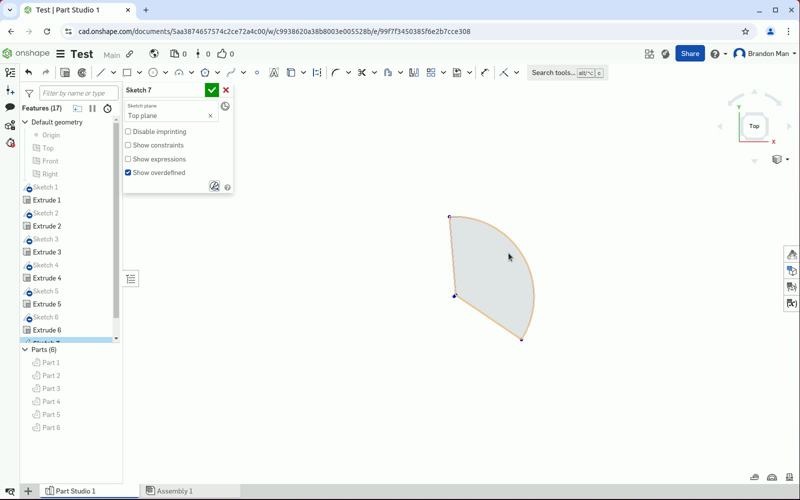
scroll(6)
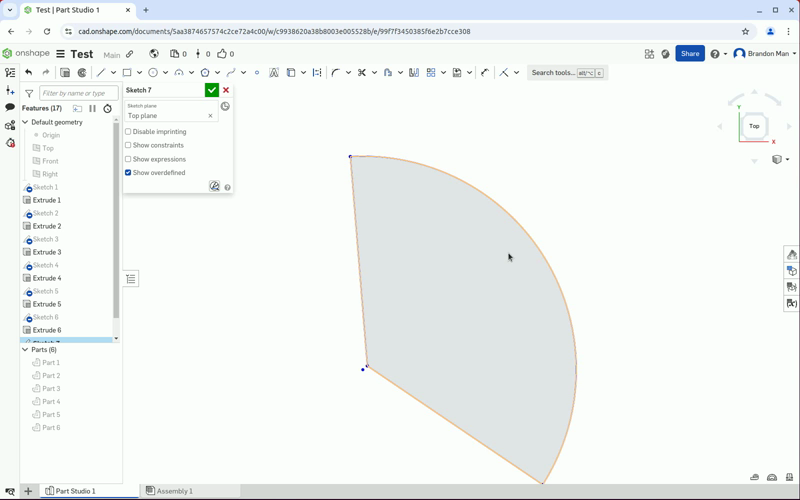
click(508, 252)
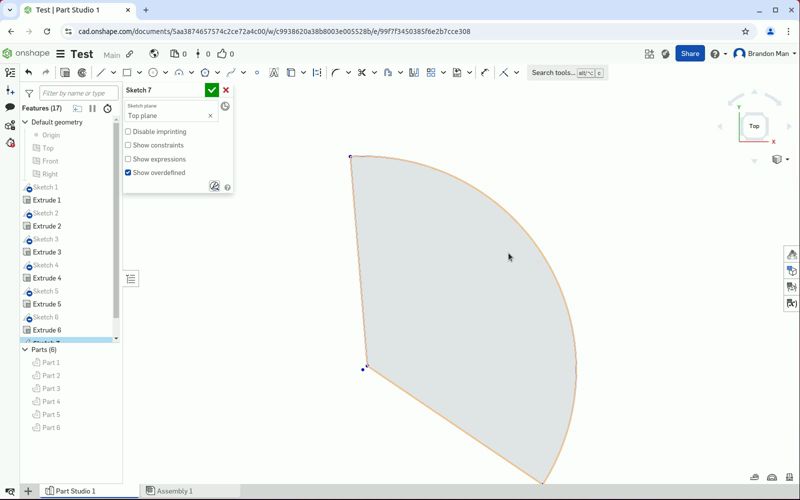
scroll(-6)
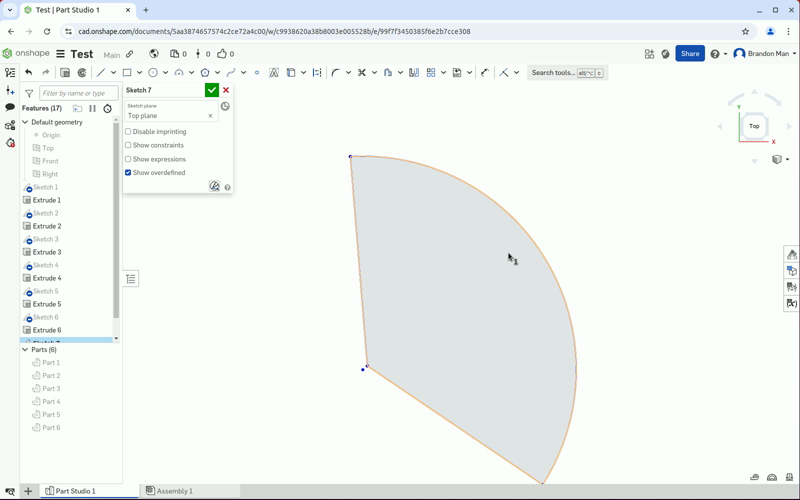
scroll(-6)
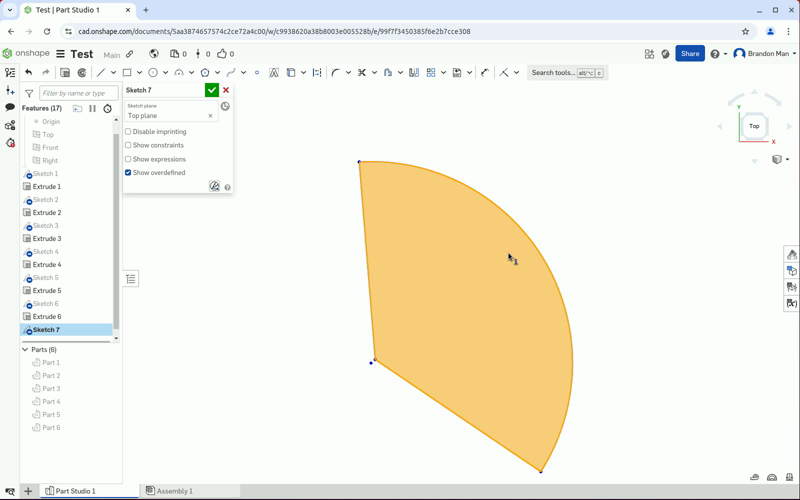
scroll(-6)
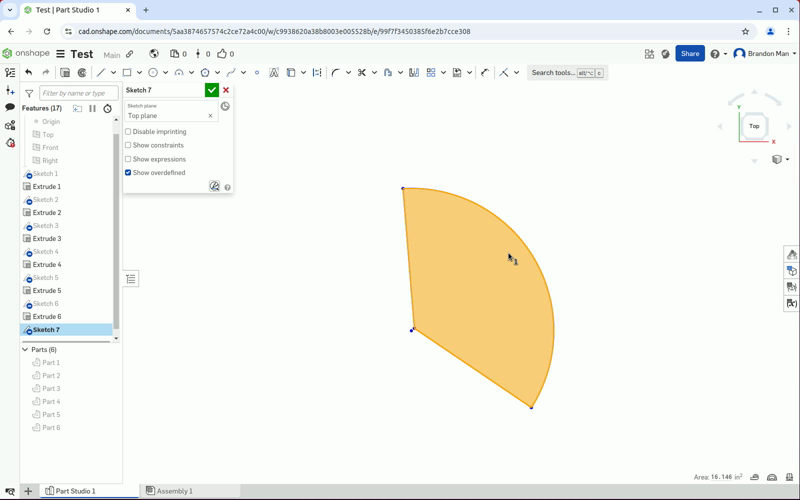
scroll(-6)
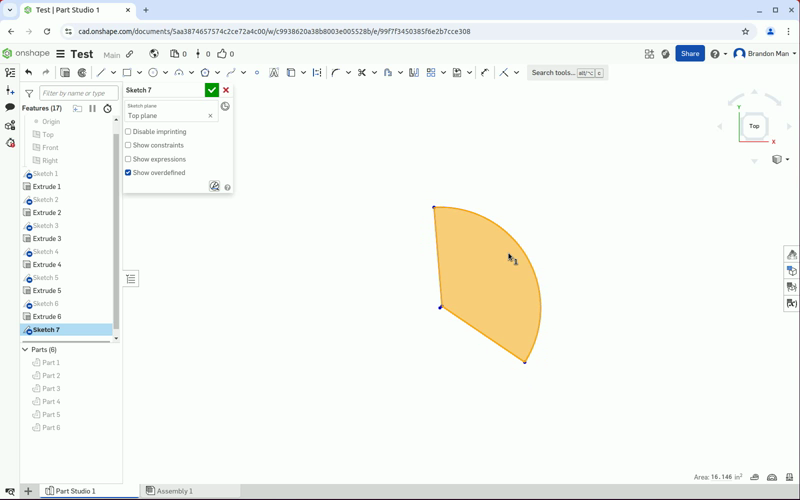
scroll(-6)
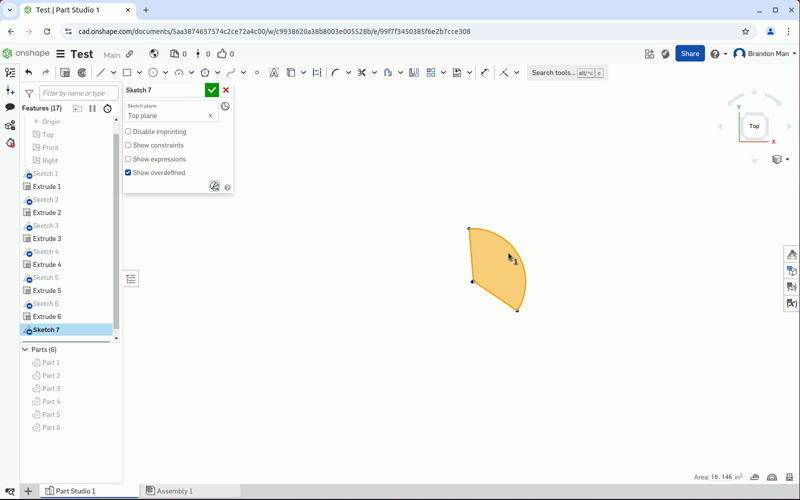
scroll(-6)
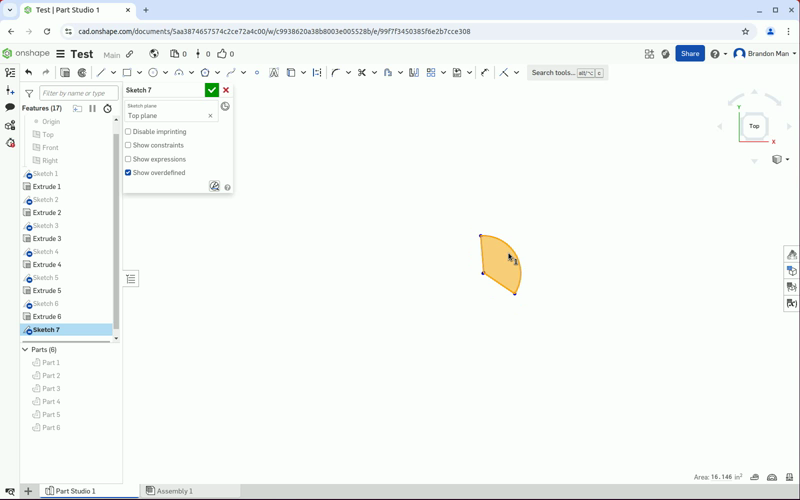
scroll(-6)
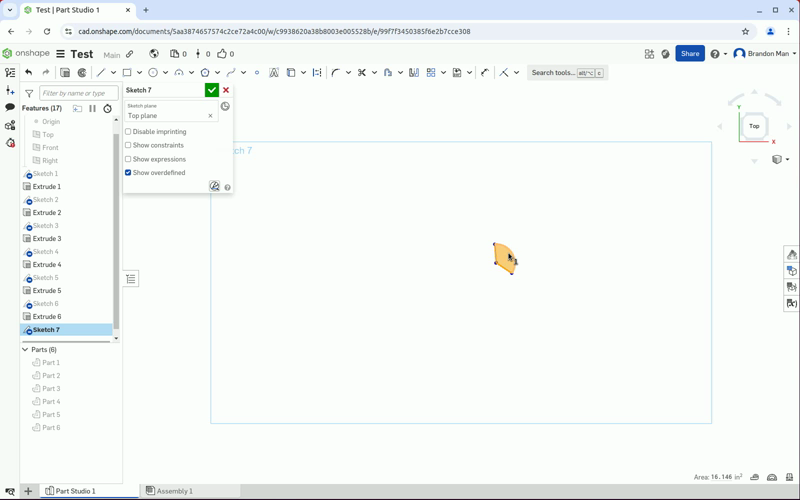
mouse_move(73, 352)
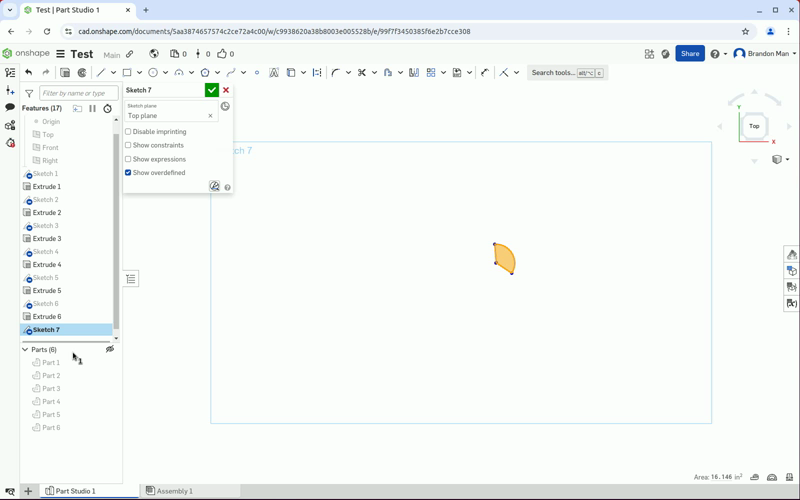
key(shift+y)
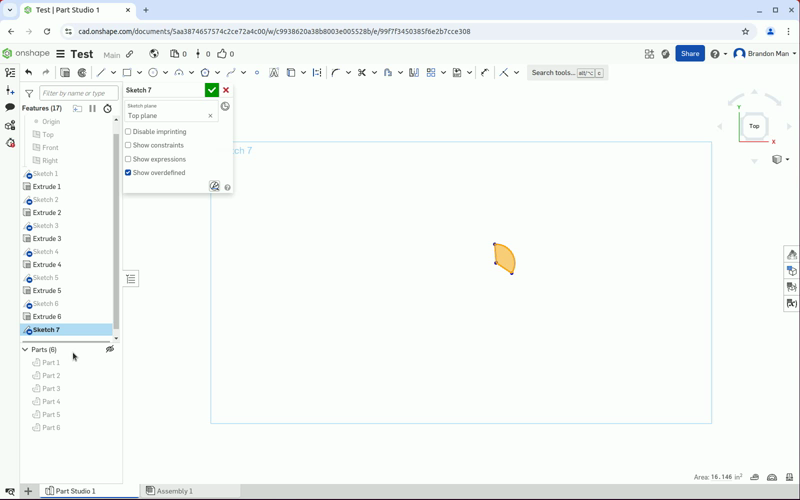
key(shift+e)
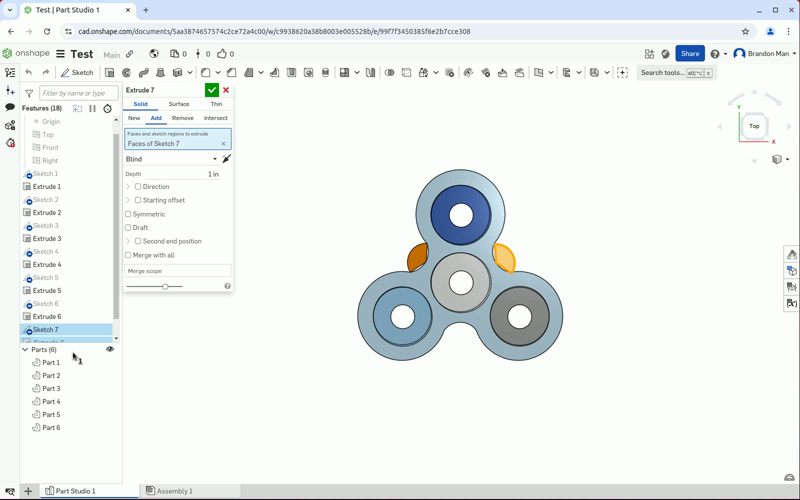
mouse_move(143, 106)
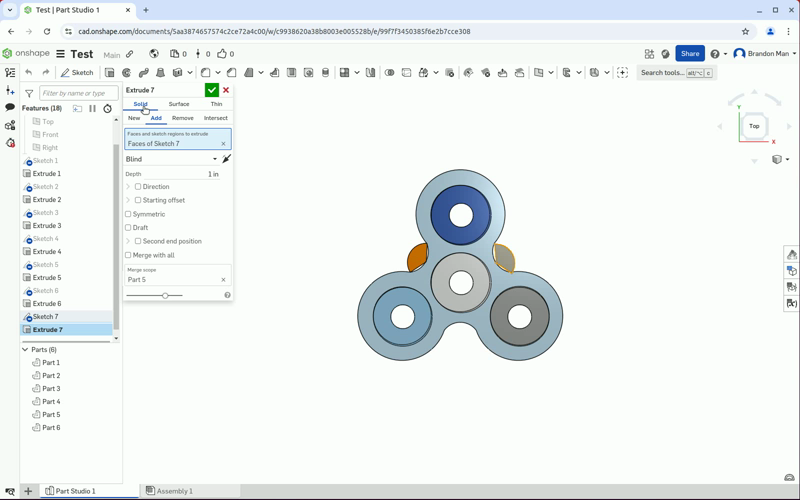
click(143, 106)
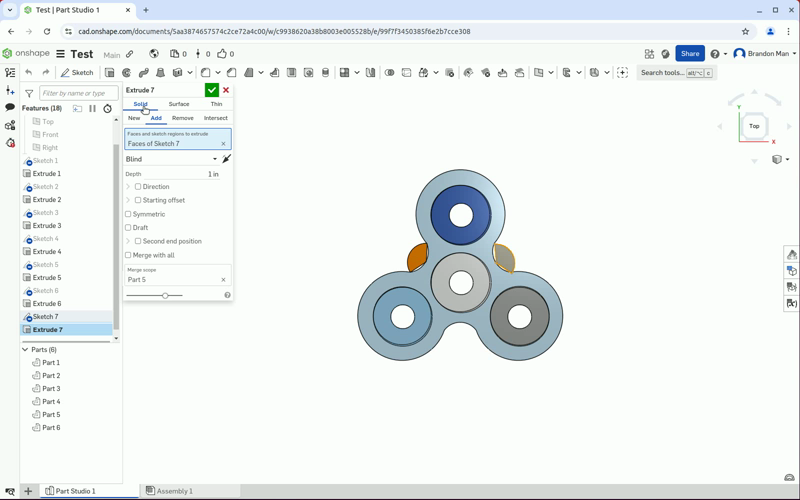
mouse_move(137, 120)
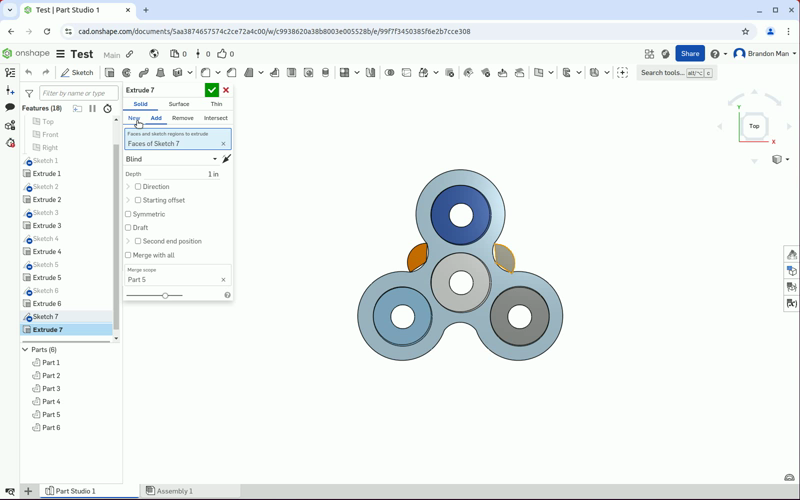
click(137, 120)
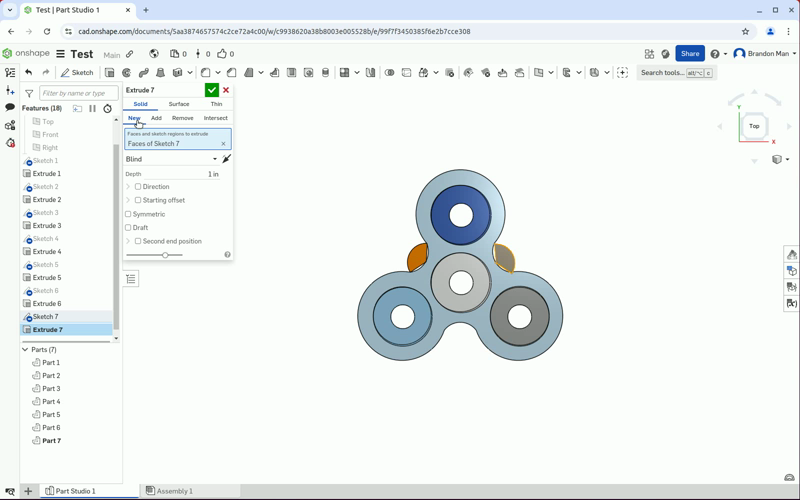
key(tab, 4)
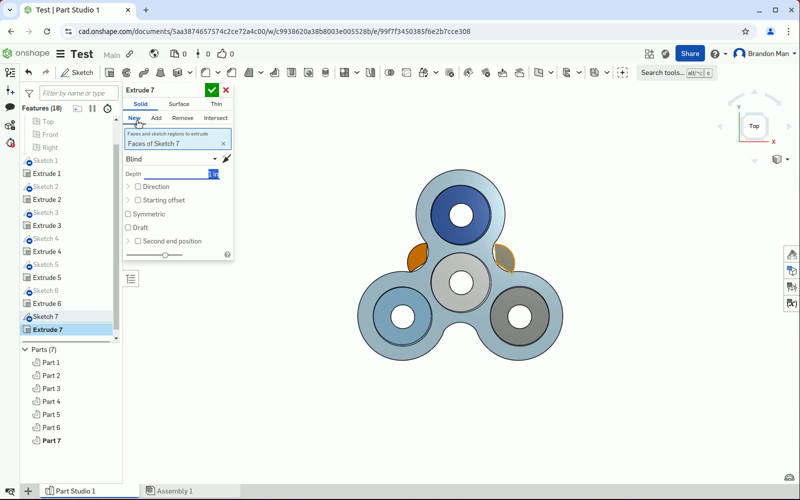
text(3.851)
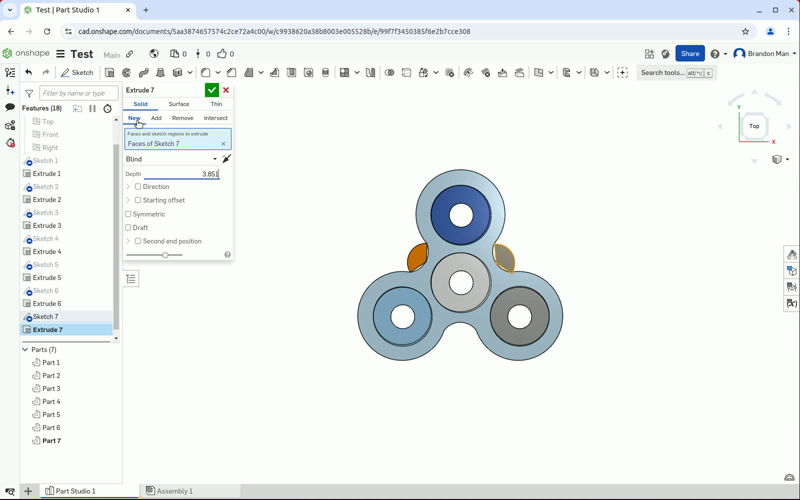
key(enter)
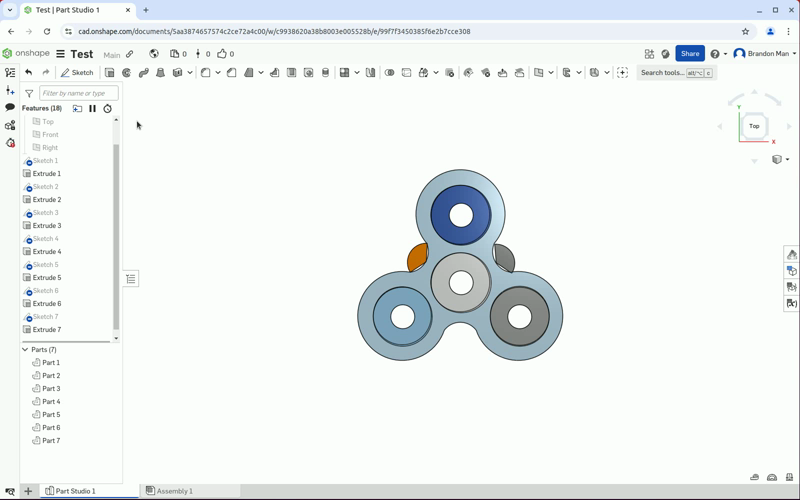
key(shift+h)
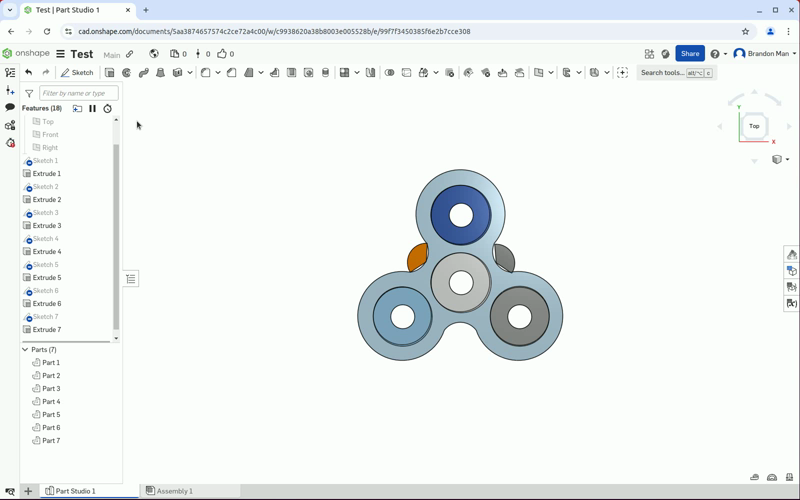
key(shift+h)
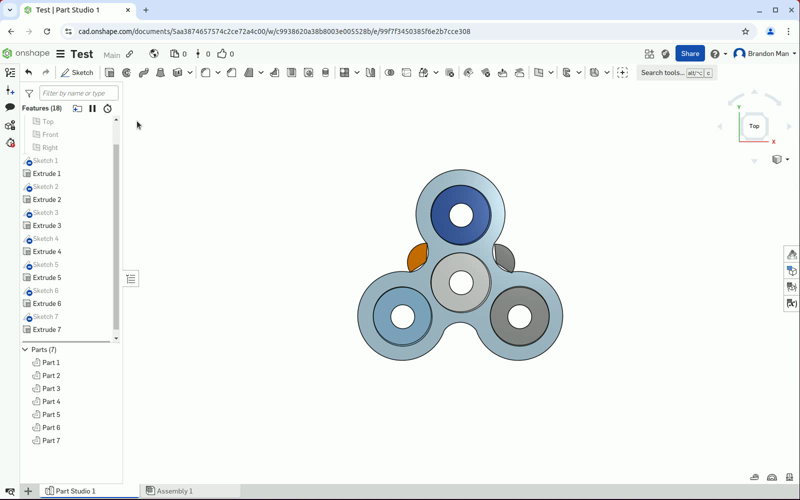
mouse_move(69, 163)
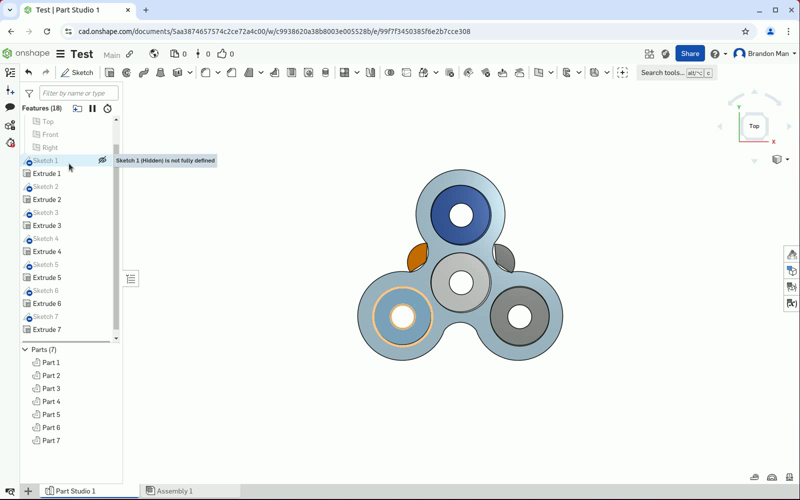
click(69, 163)
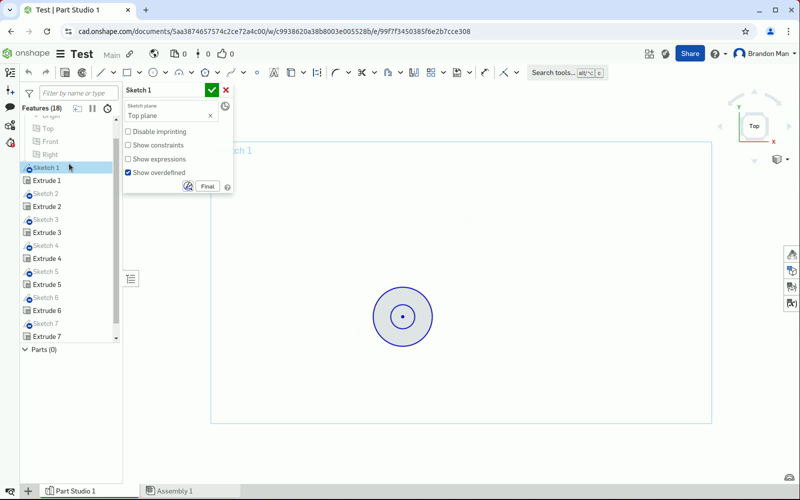
mouse_move(229, 92)
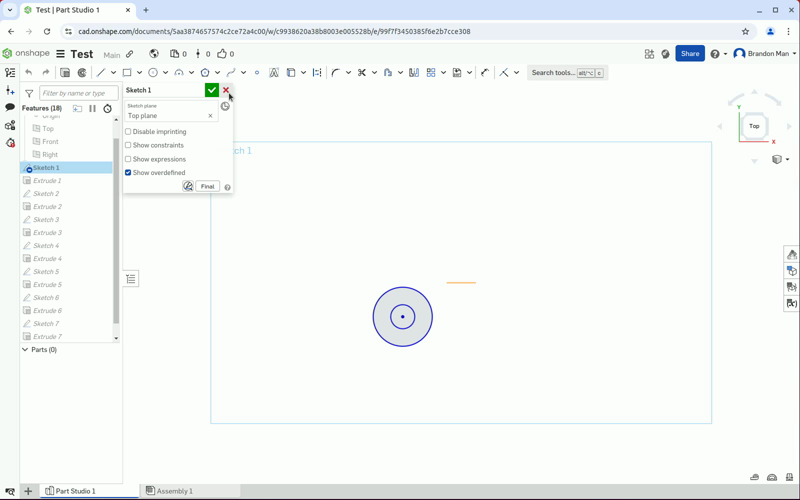
click(229, 92)
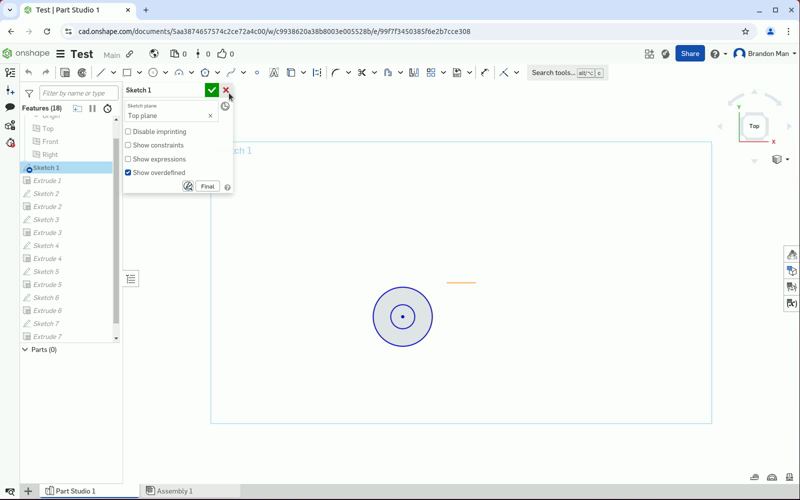
key(shift+s)
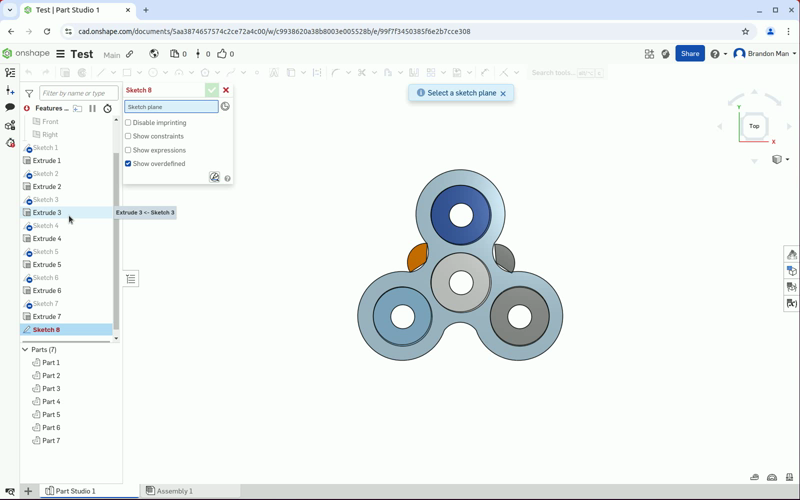
scroll(3)
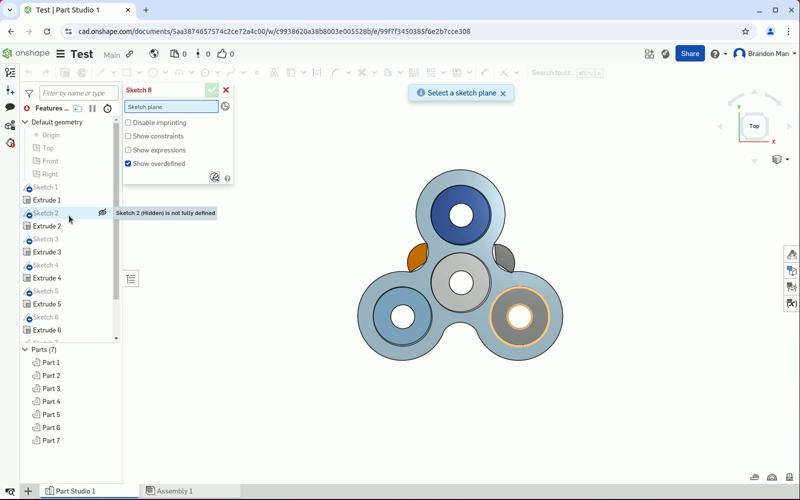
mouse_move(69, 150)
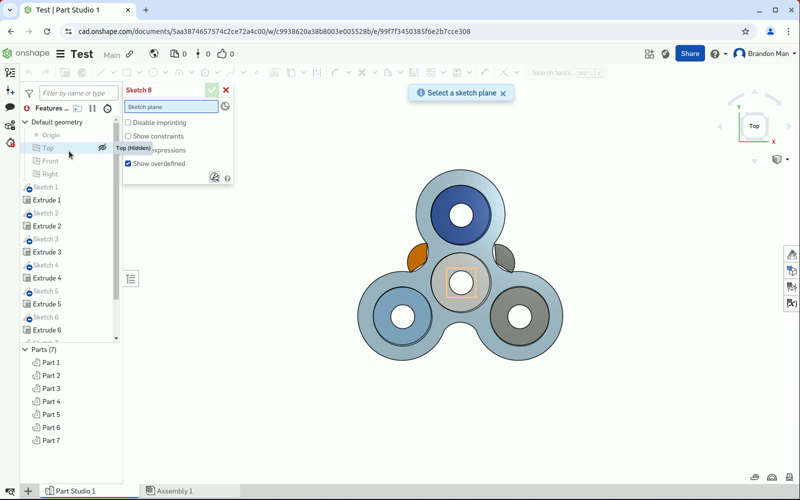
click(69, 150)
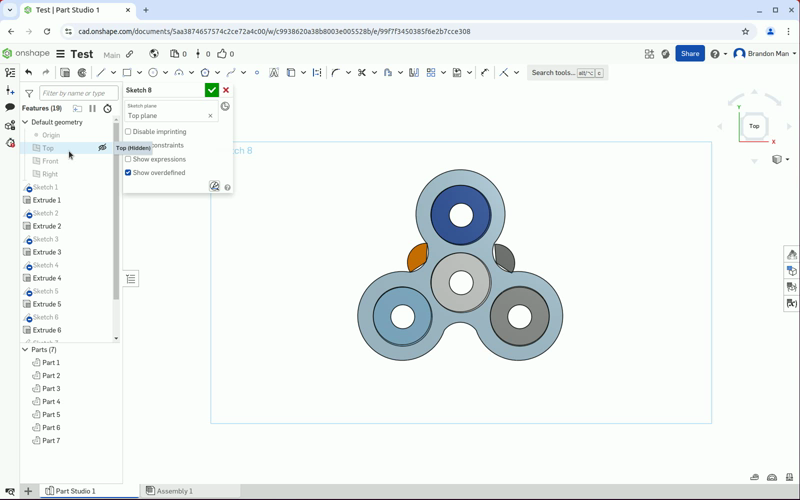
mouse_move(73, 352)
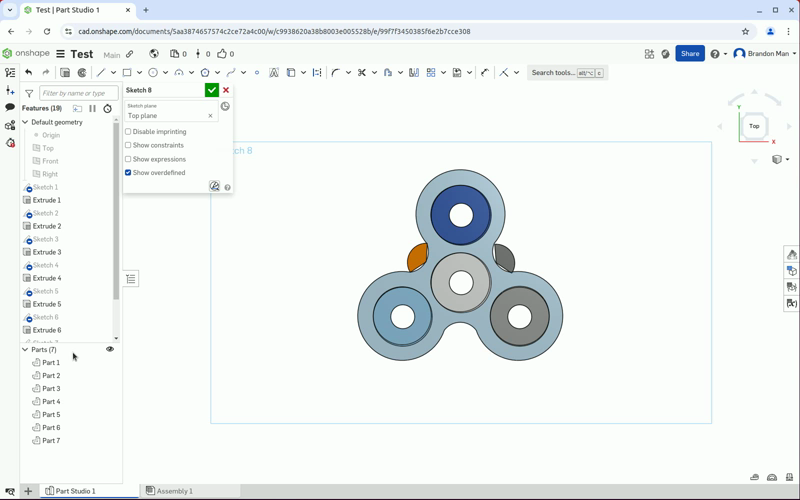
key(y)
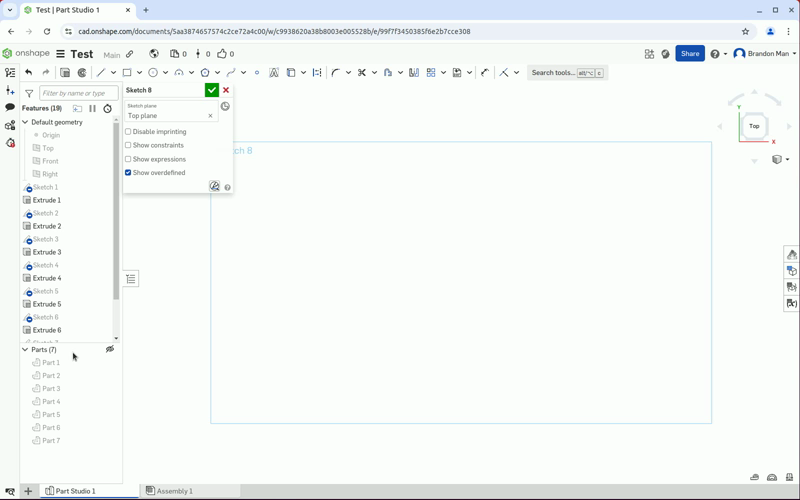
key(a)
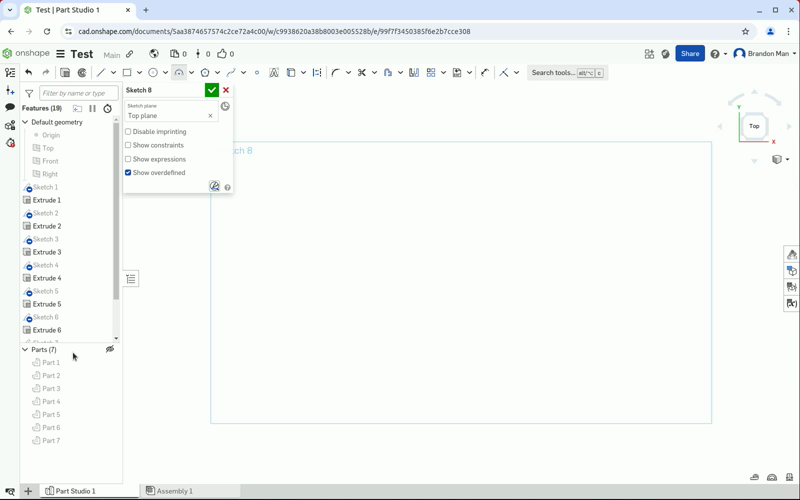
key_down(shift)
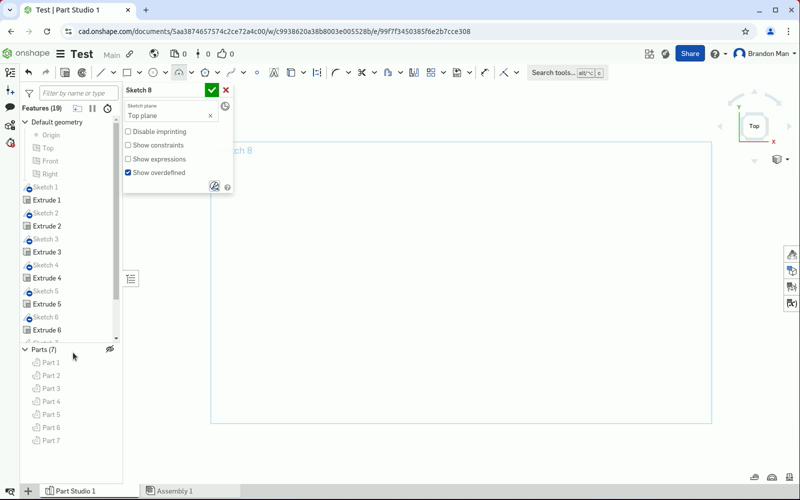
mouse_move(444, 332)
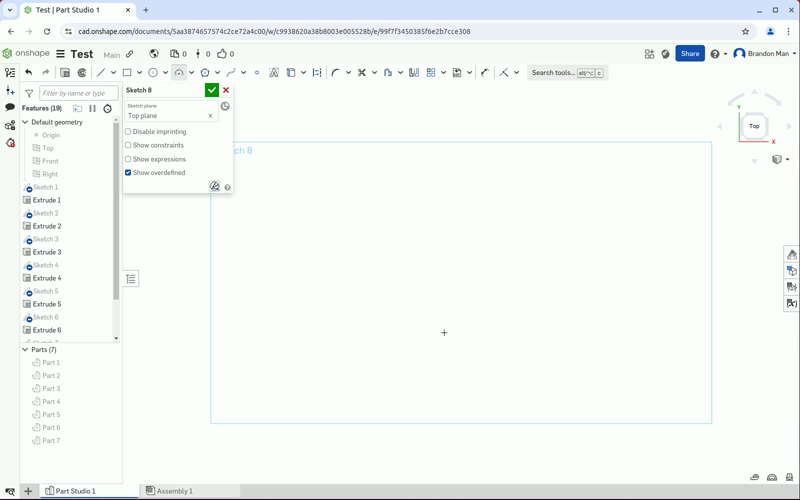
click(444, 332)
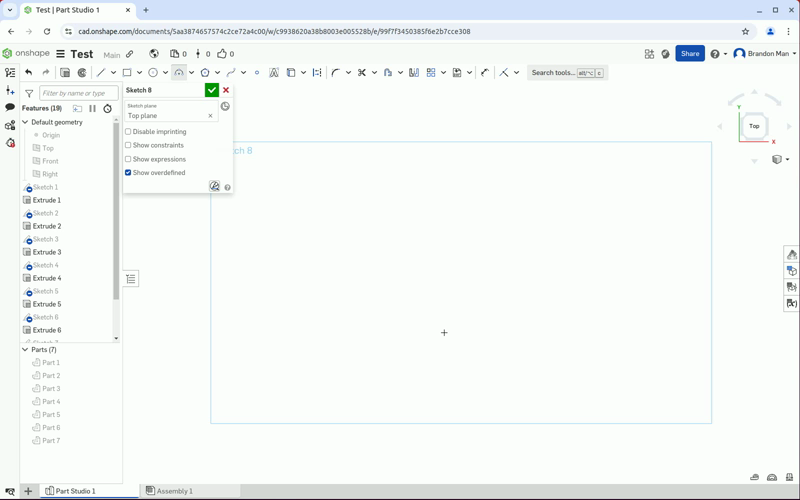
key_up(shift)
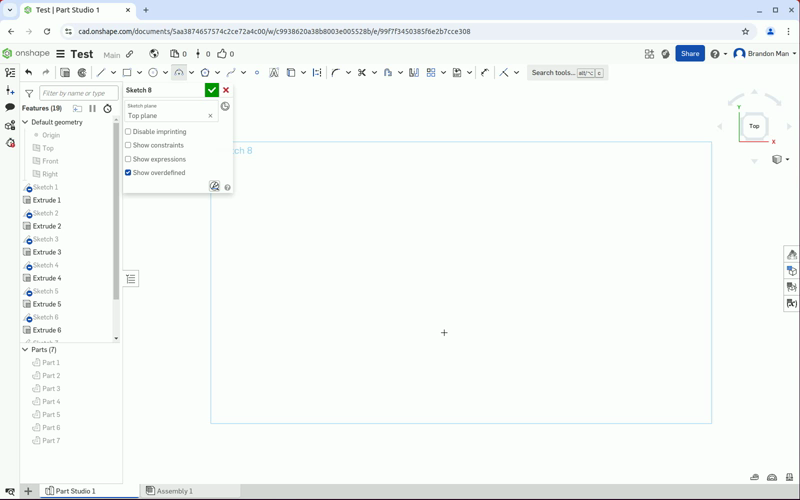
key_down(shift)
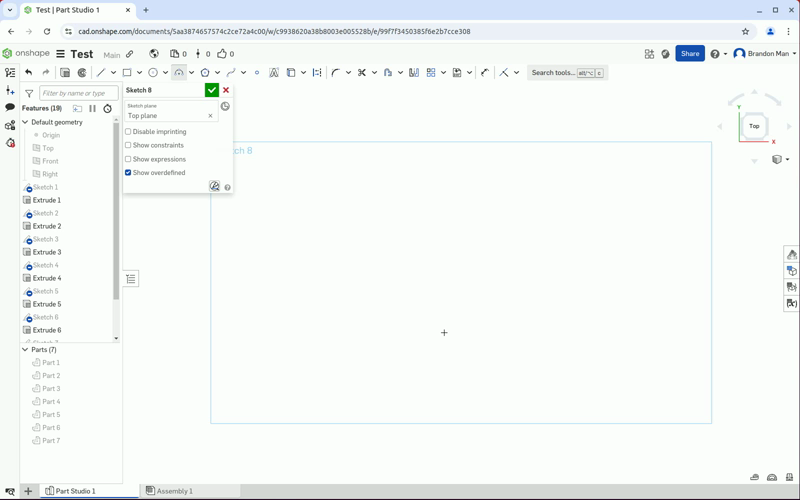
mouse_move(478, 332)
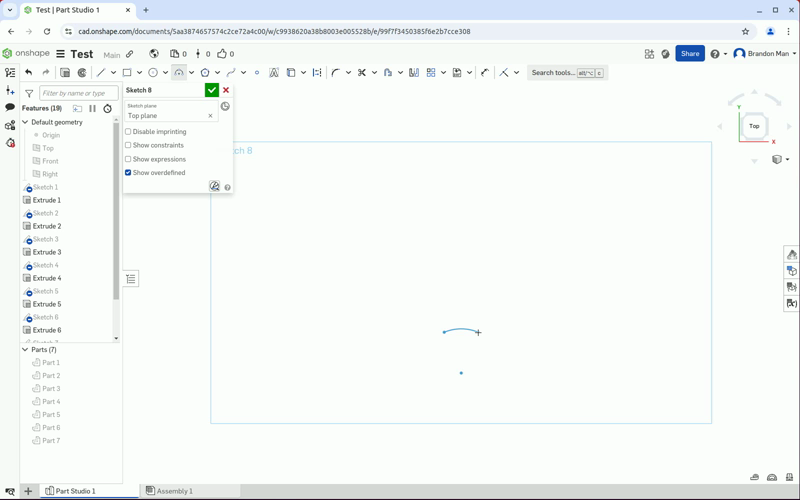
click(478, 332)
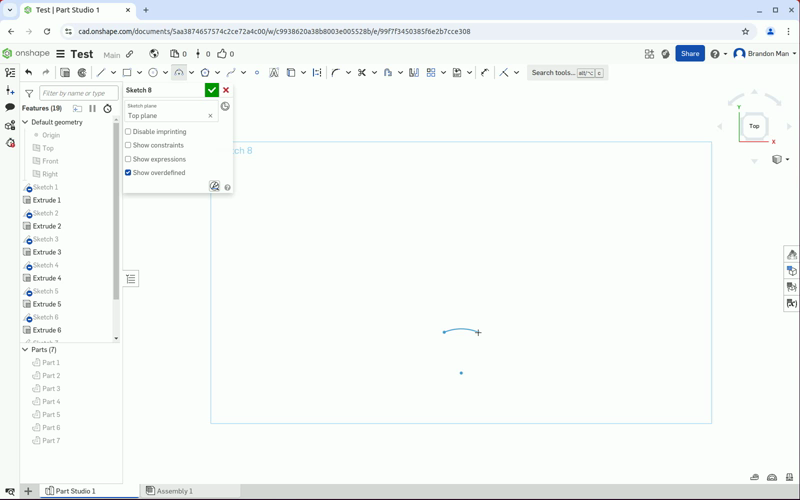
mouse_move(461, 341)
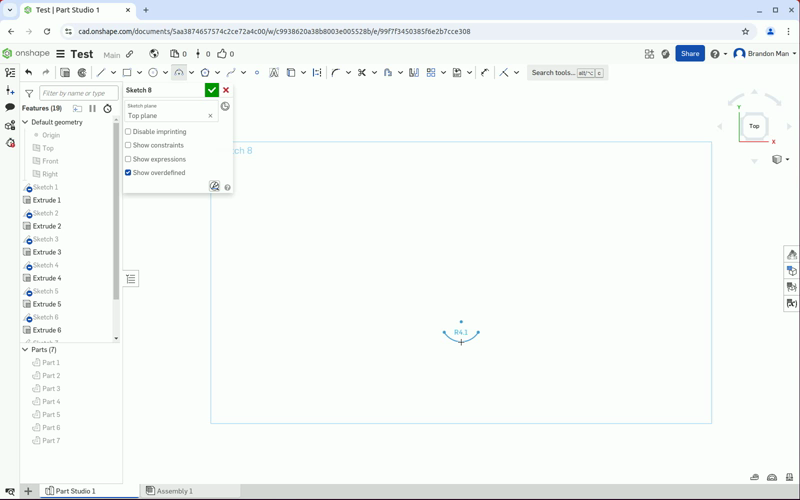
click(461, 341)
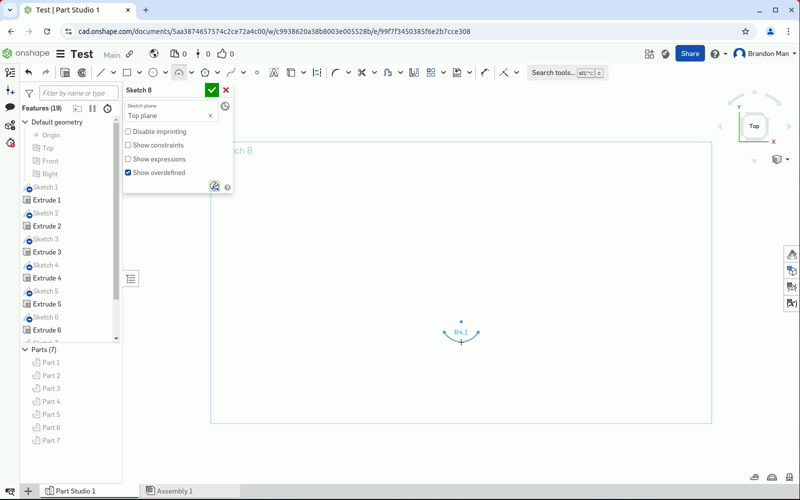
key_up(shift)
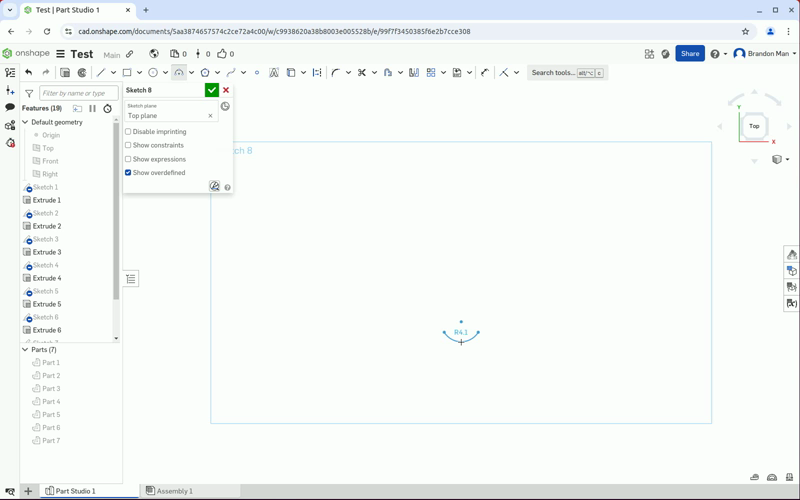
key(esc)
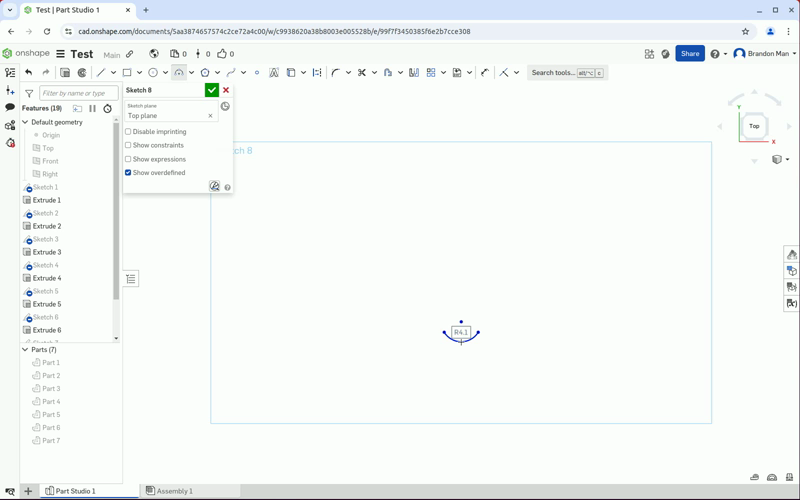
key(l)
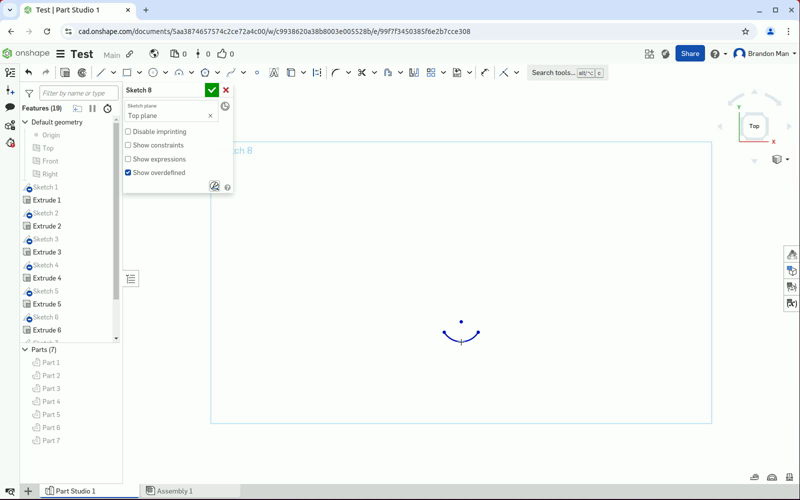
mouse_move(478, 332)
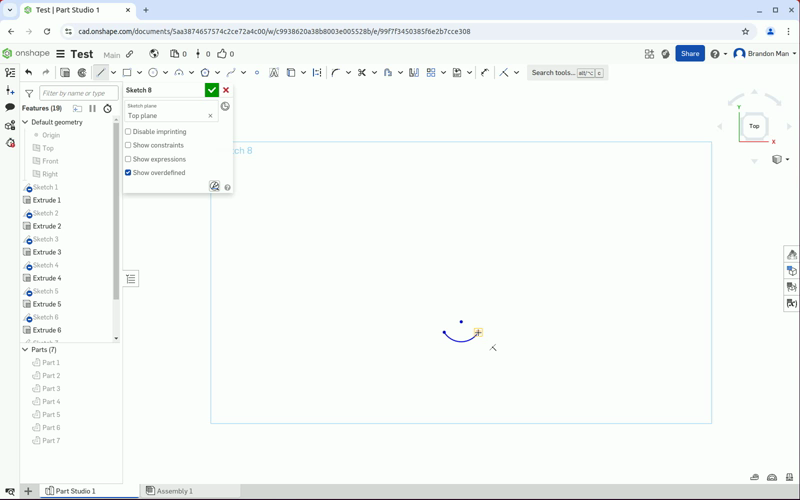
click(478, 332)
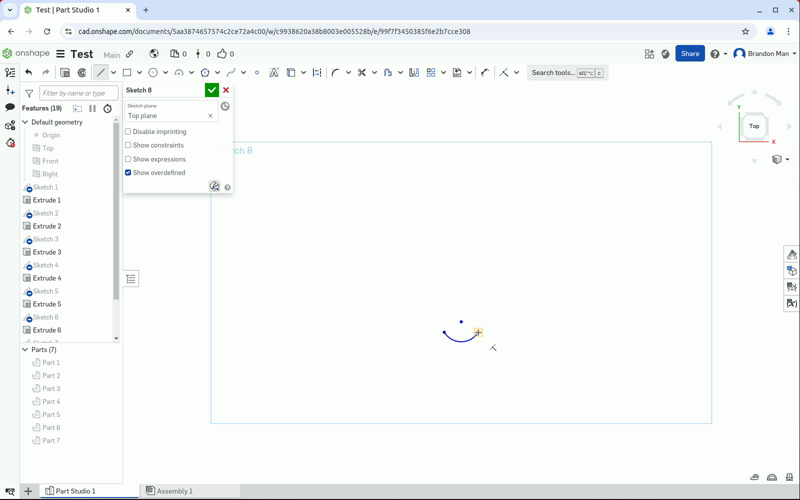
key_down(shift)
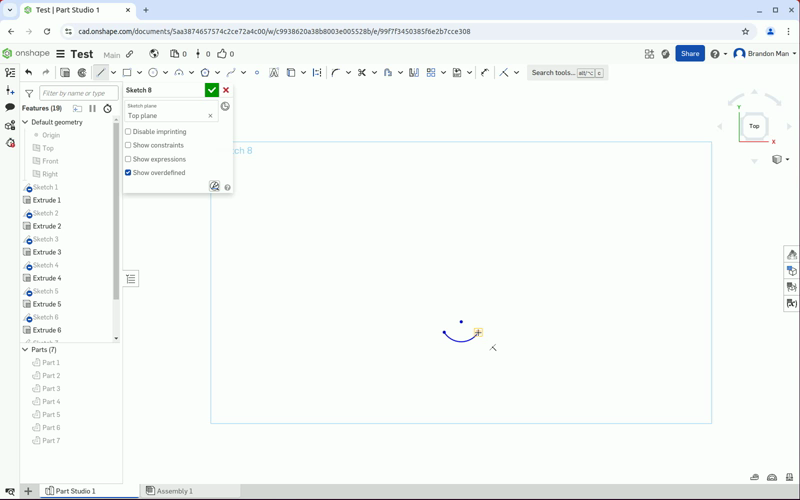
mouse_move(508, 332)
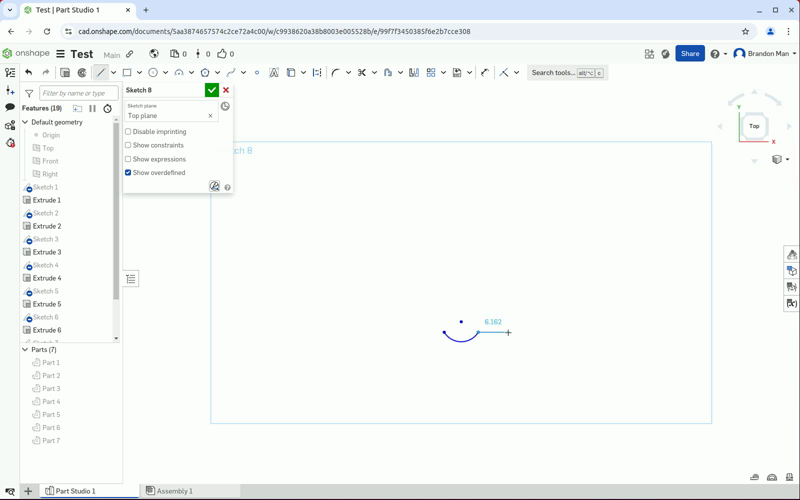
mouse_move(461, 323)
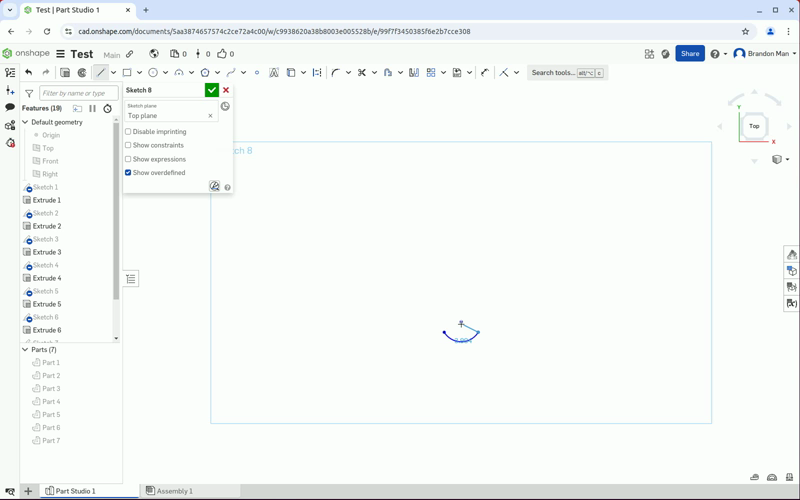
scroll(6)
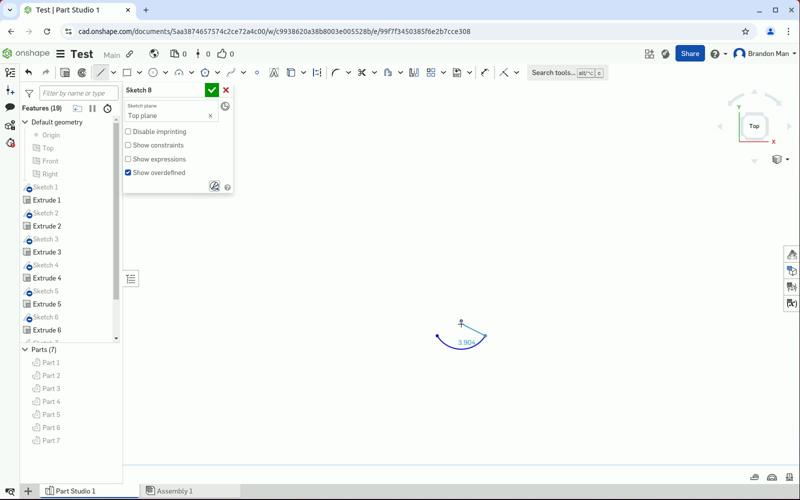
scroll(6)
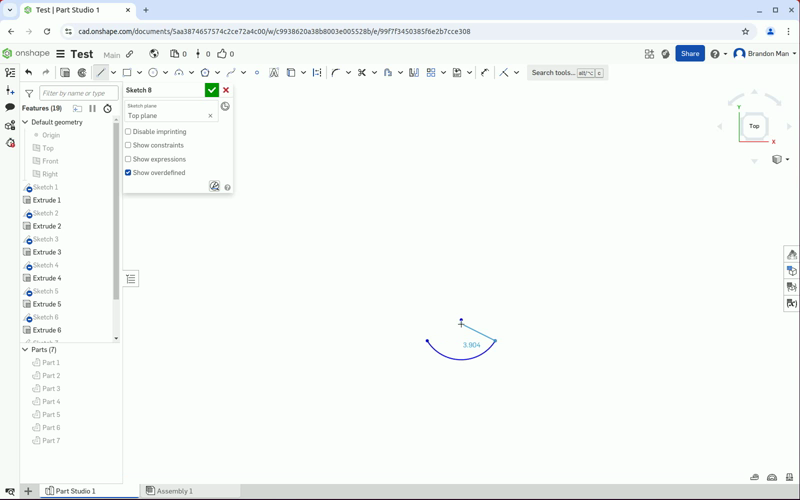
scroll(6)
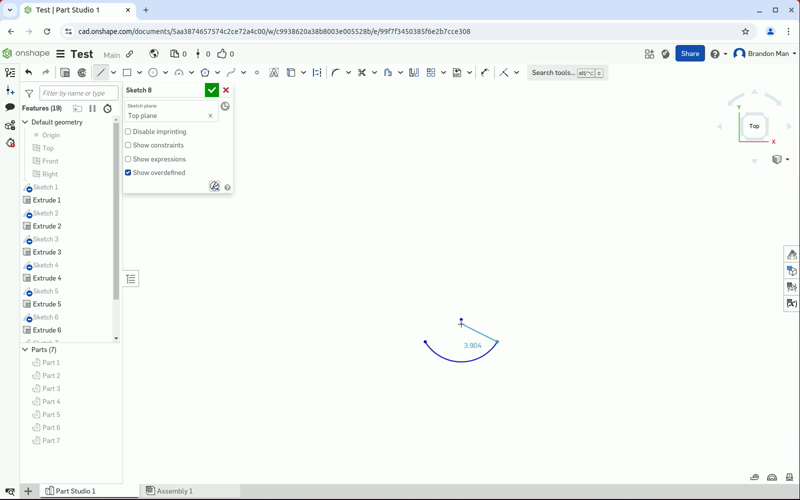
scroll(6)
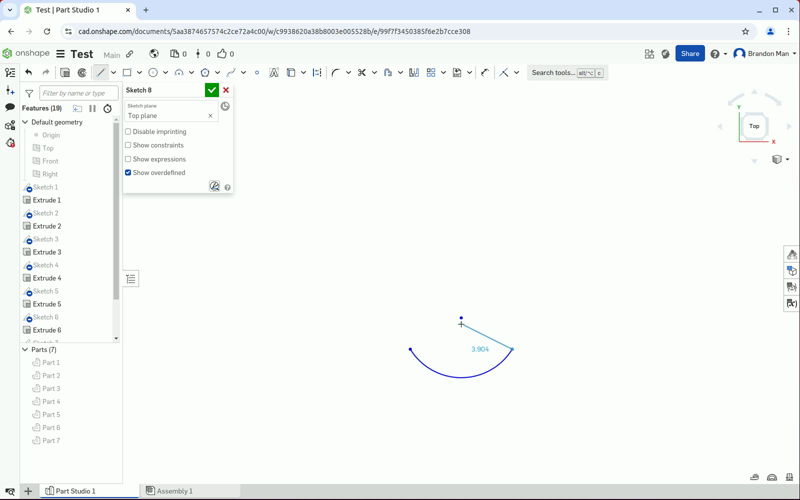
scroll(6)
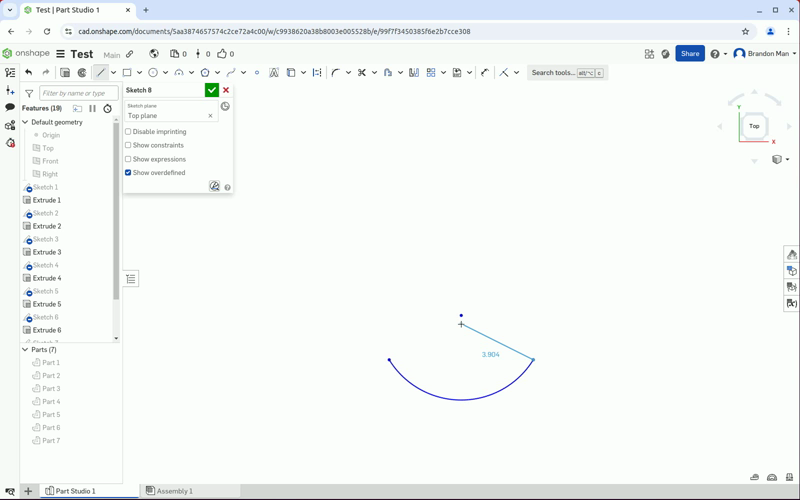
scroll(6)
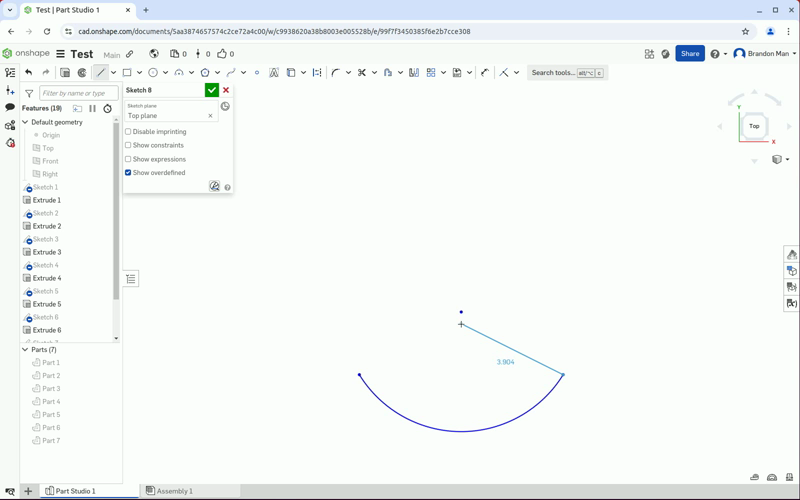
scroll(6)
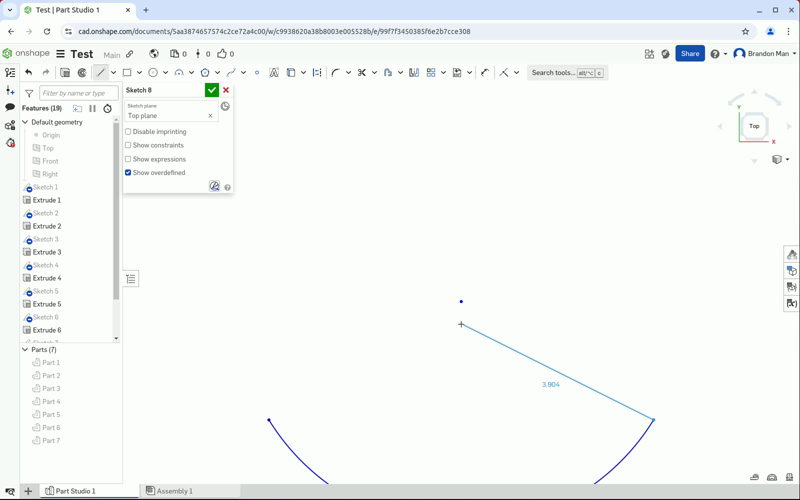
click(461, 323)
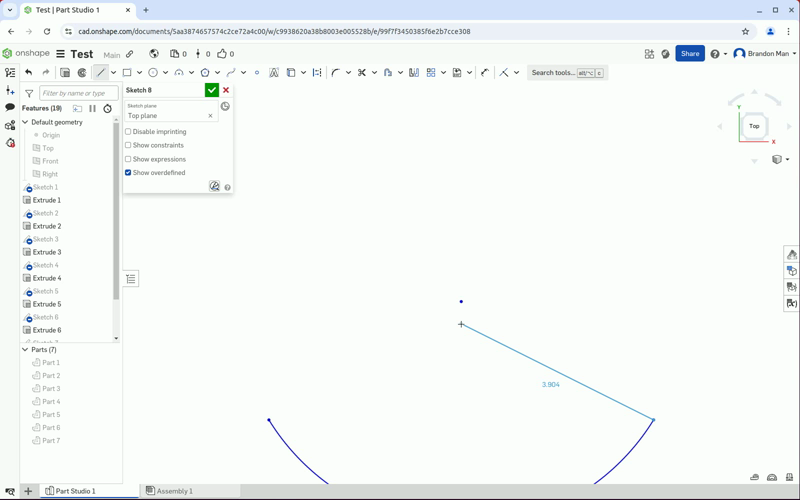
scroll(-6)
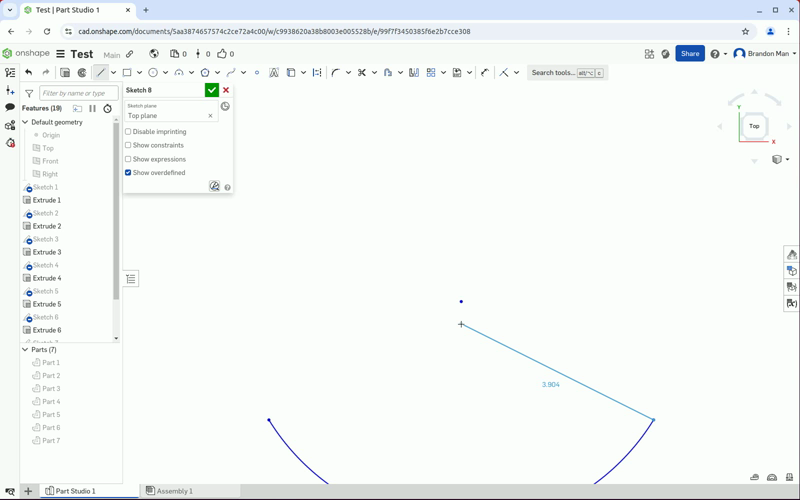
scroll(-6)
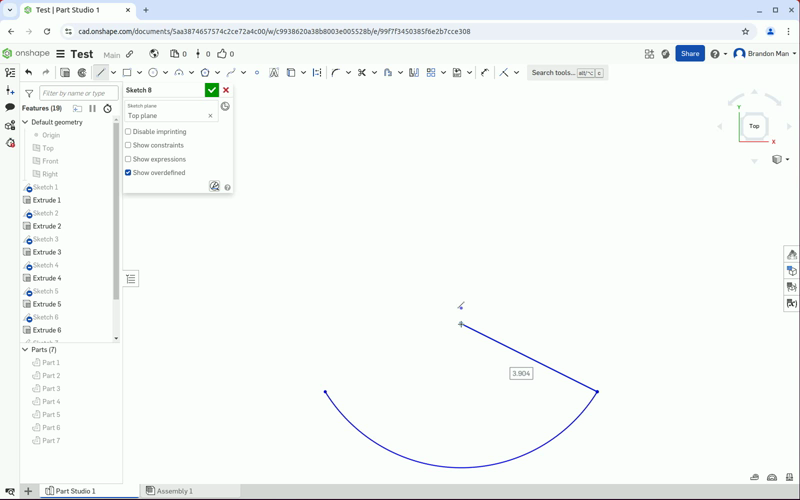
scroll(-6)
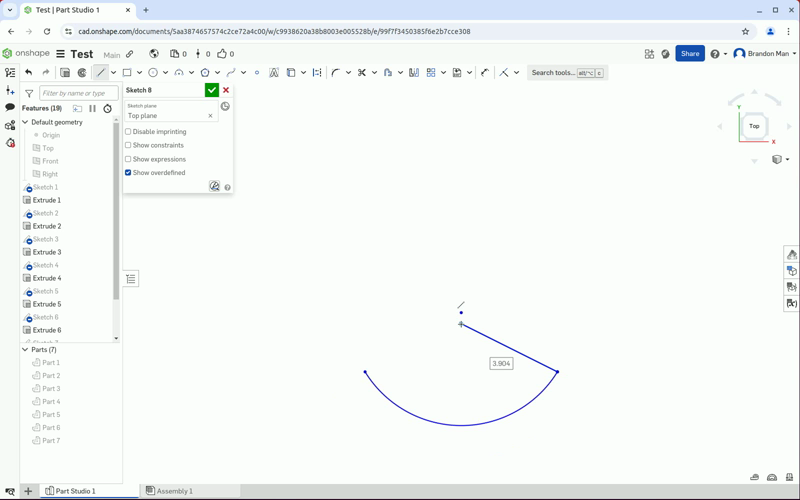
scroll(-6)
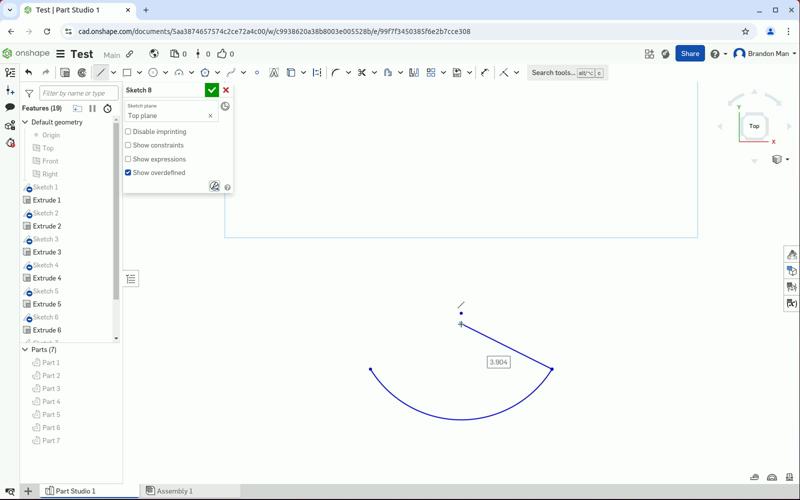
scroll(-6)
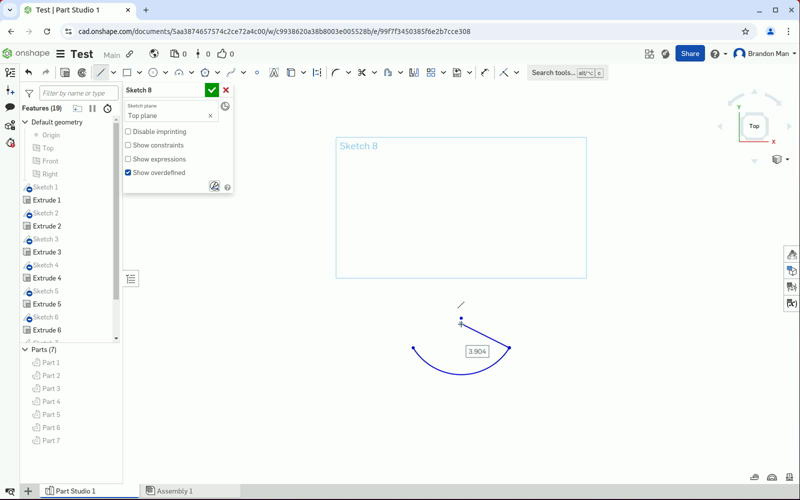
scroll(-6)
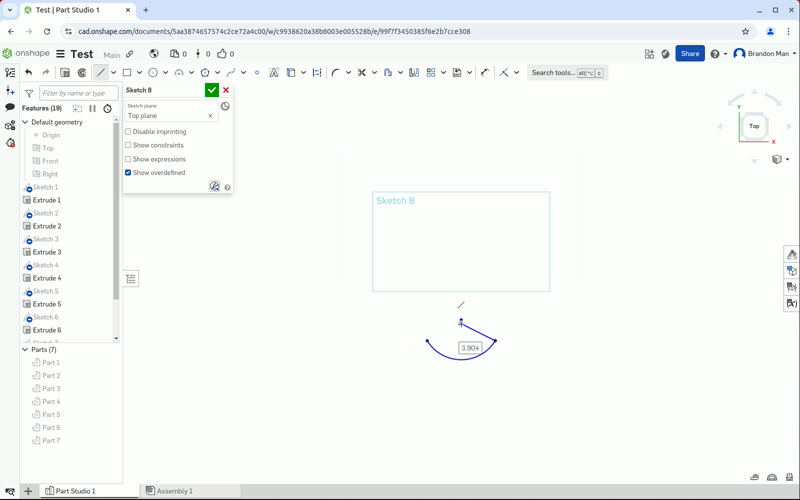
scroll(-6)
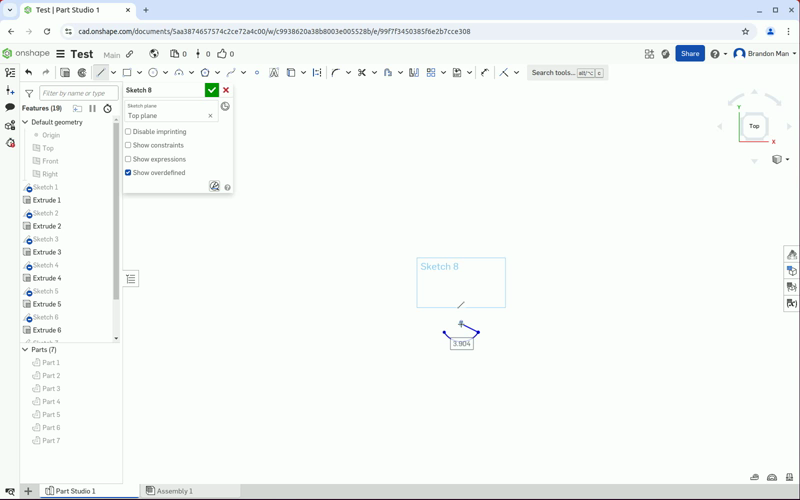
key_up(shift)
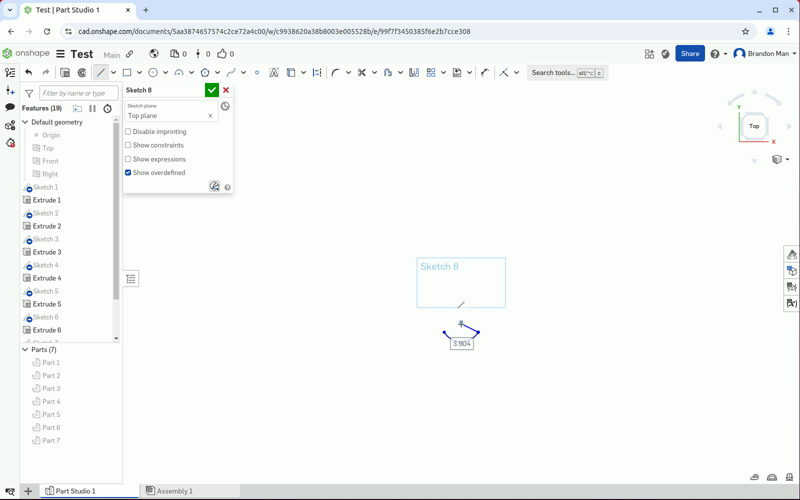
mouse_move(491, 323)
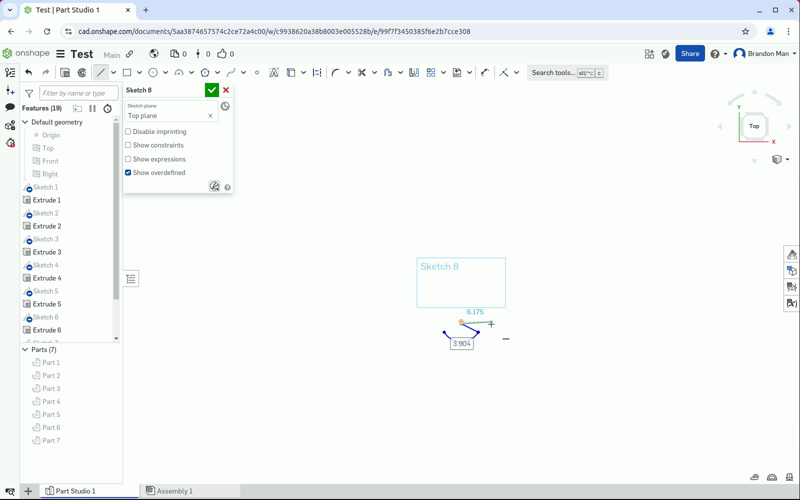
key_down(shift)
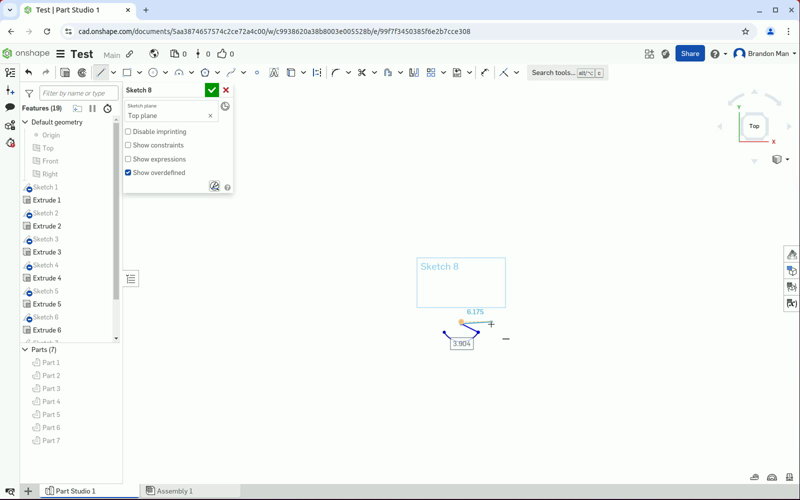
mouse_move(444, 332)
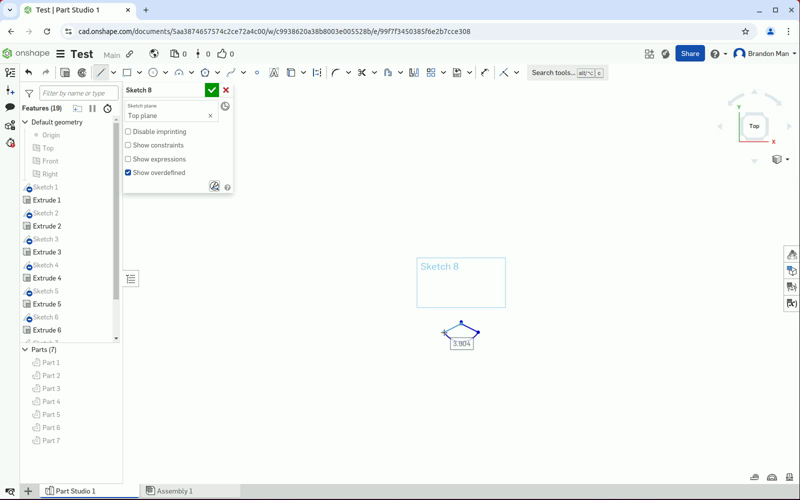
key_up(shift)
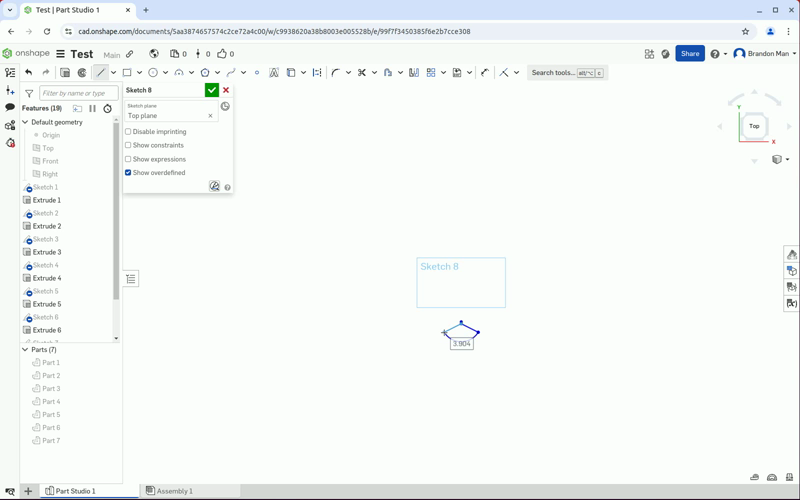
click(444, 332)
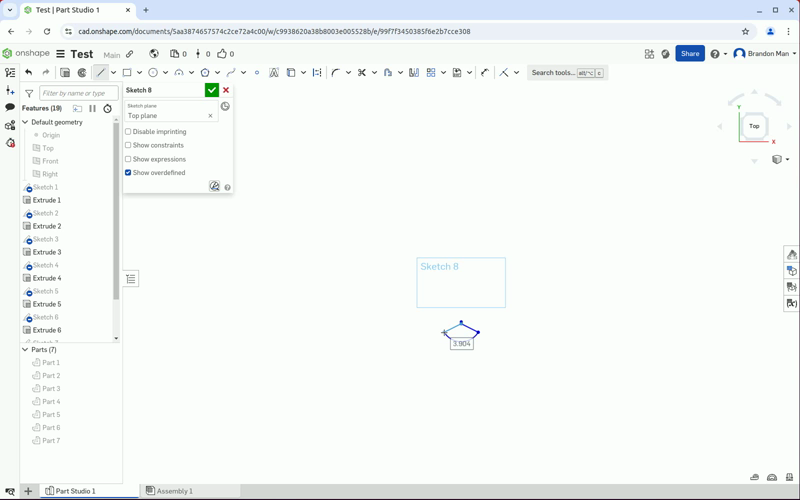
key(esc)
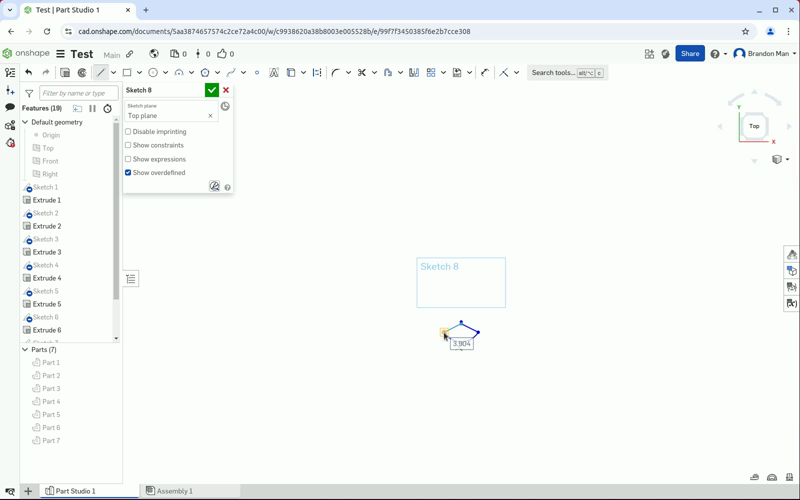
mouse_move(474, 334)
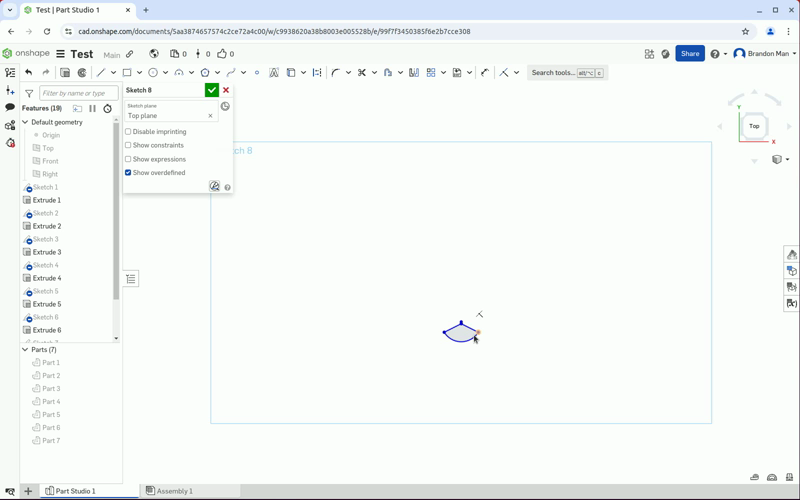
scroll(6)
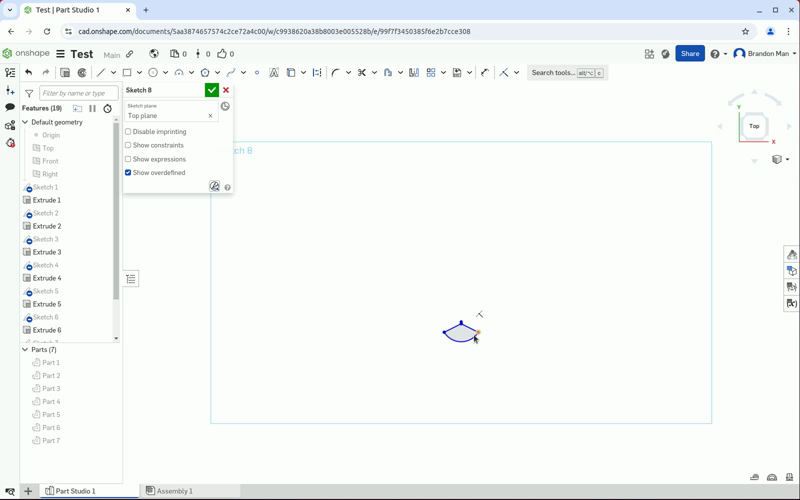
scroll(6)
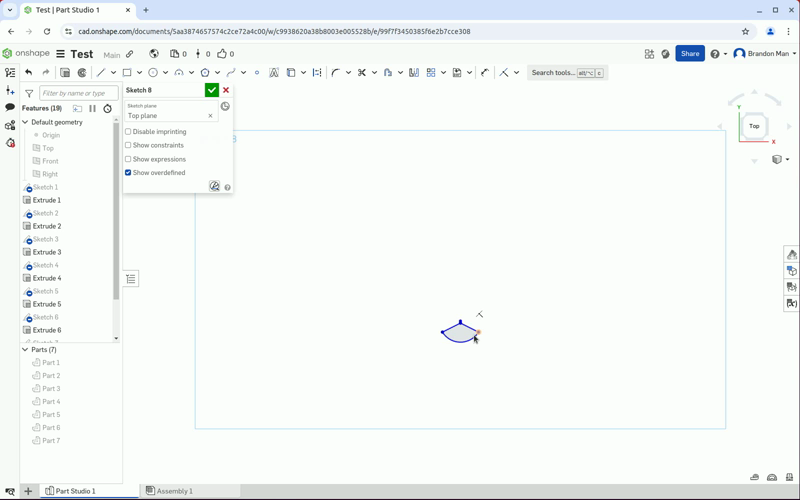
scroll(6)
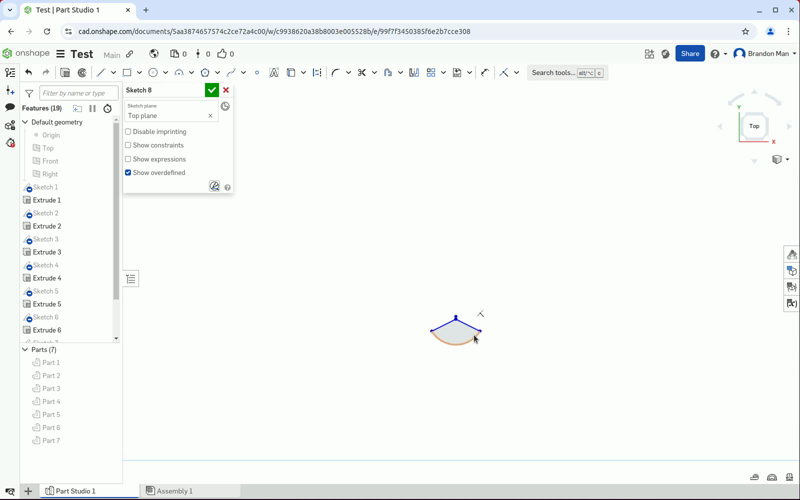
scroll(6)
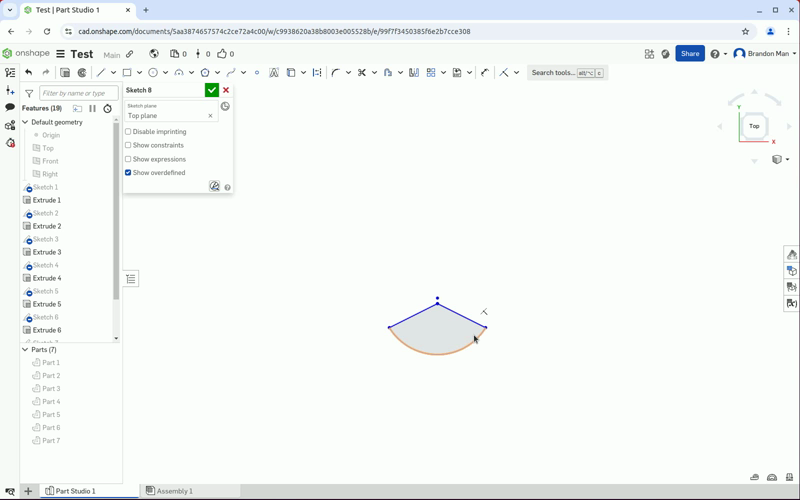
scroll(6)
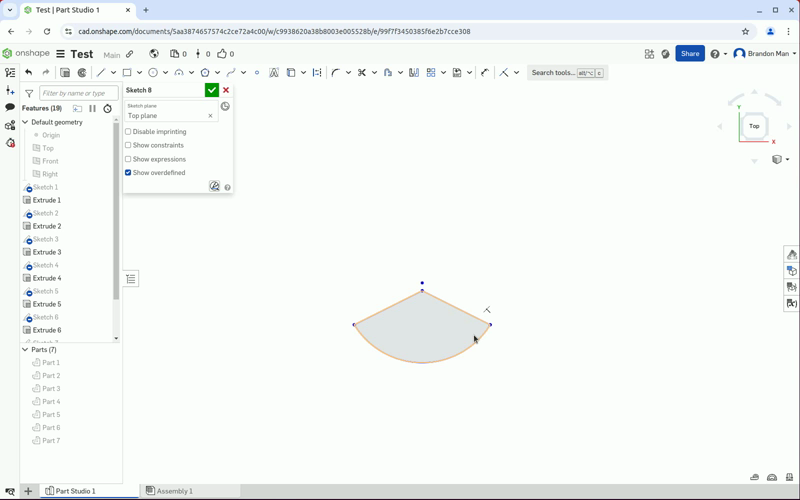
scroll(6)
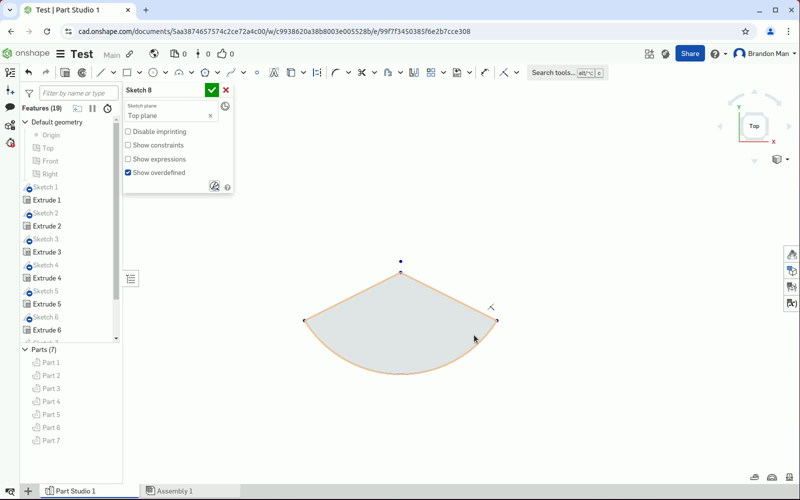
scroll(6)
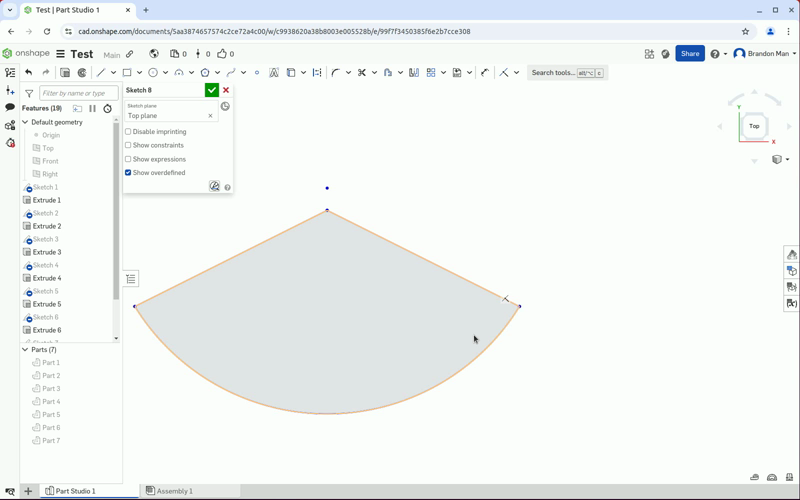
click(474, 334)
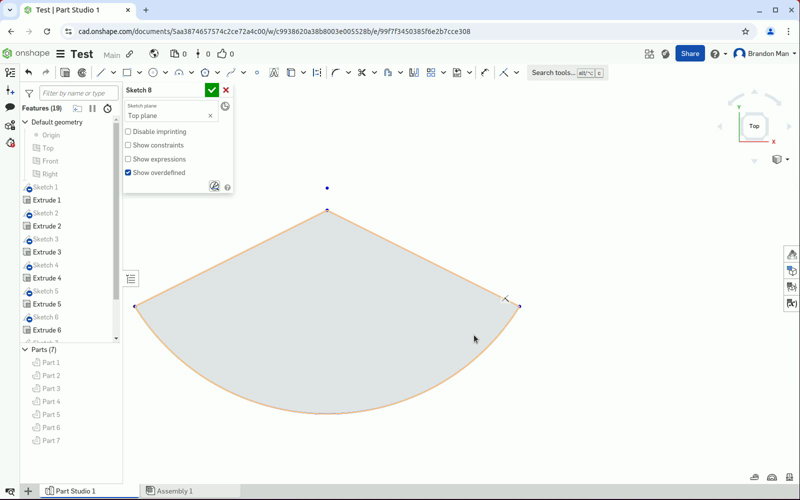
scroll(-6)
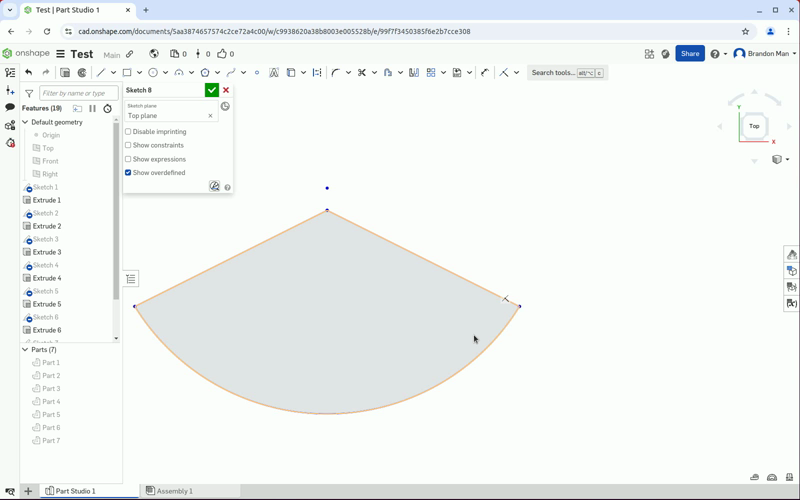
scroll(-6)
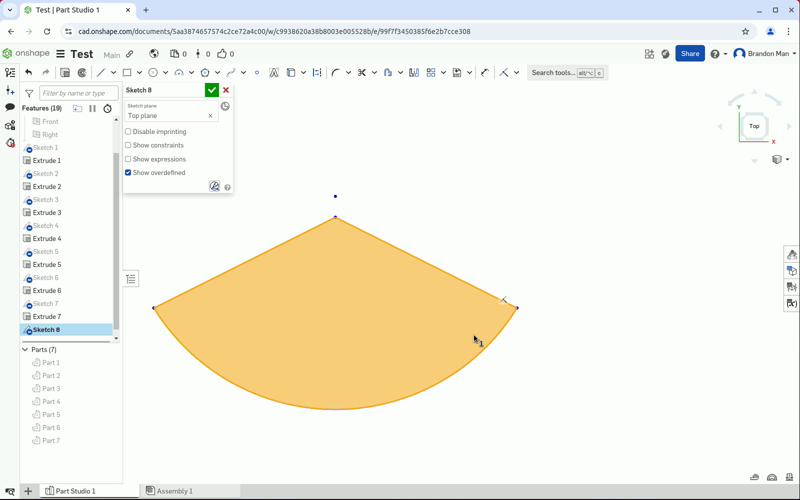
scroll(-6)
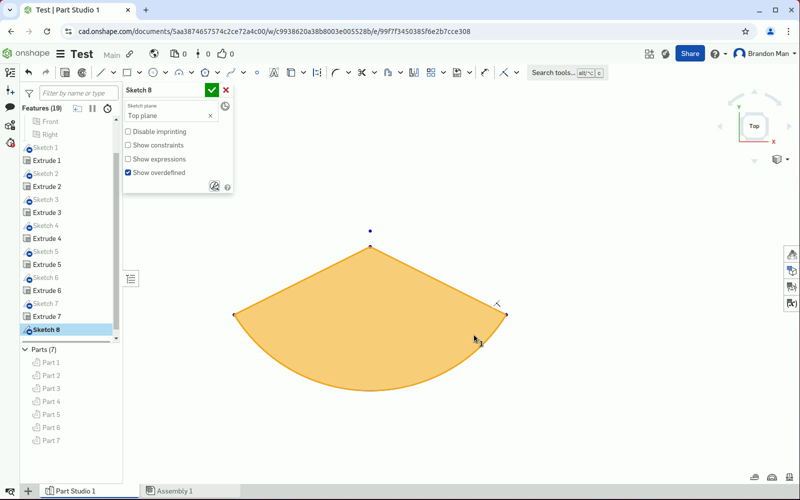
scroll(-6)
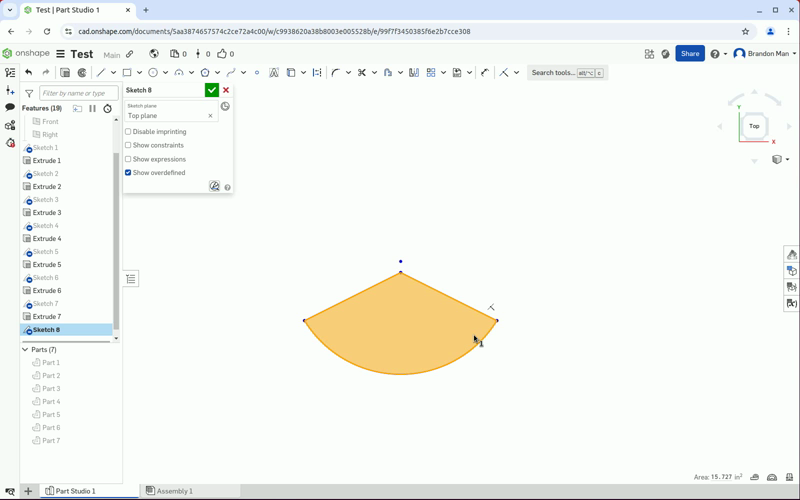
scroll(-6)
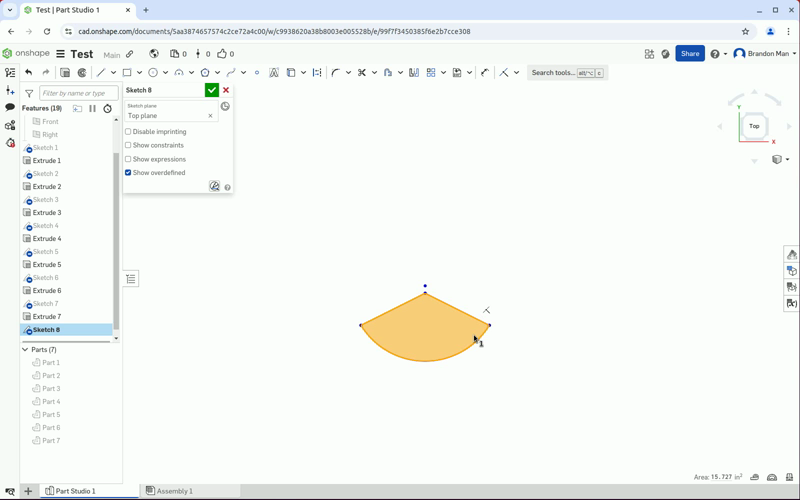
scroll(-6)
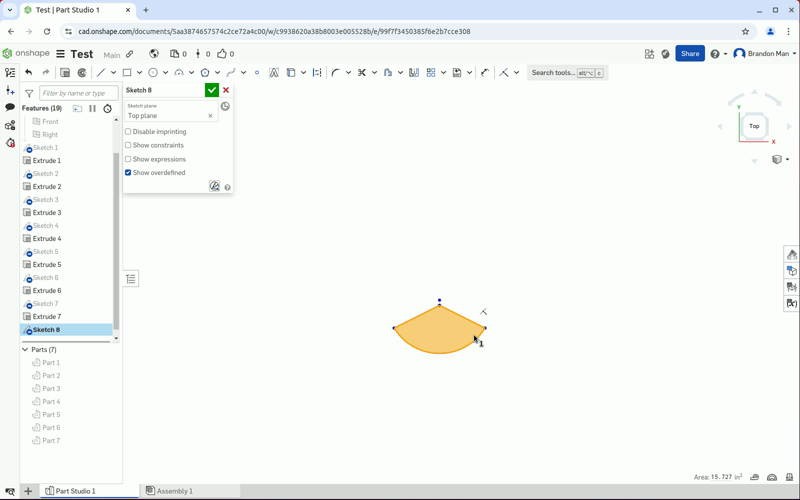
scroll(-6)
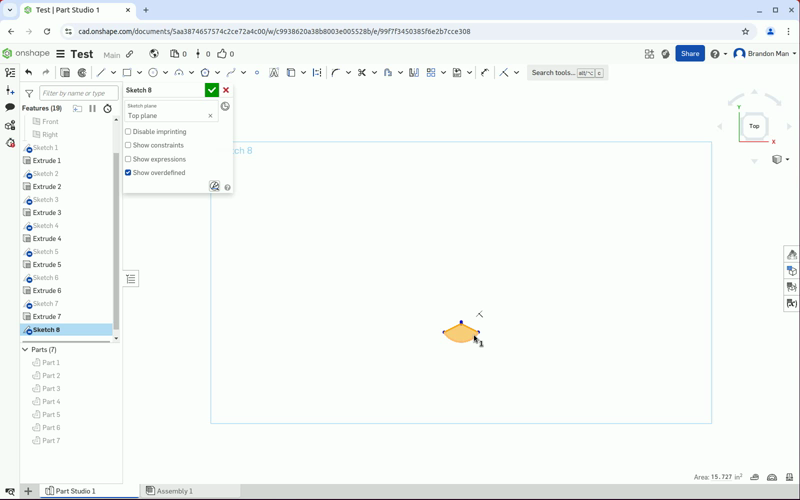
mouse_move(73, 352)
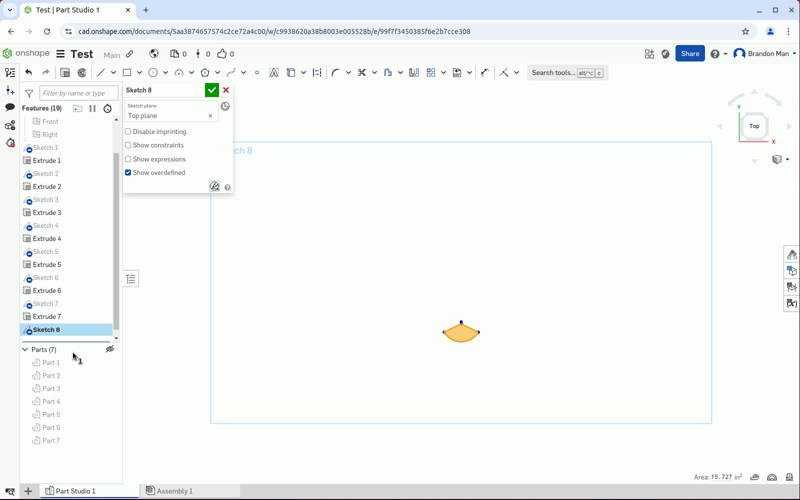
key(shift+y)
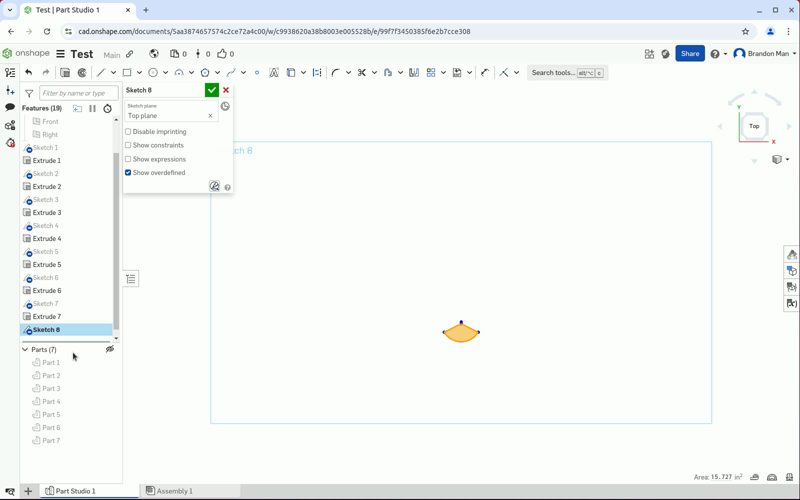
key(shift+e)
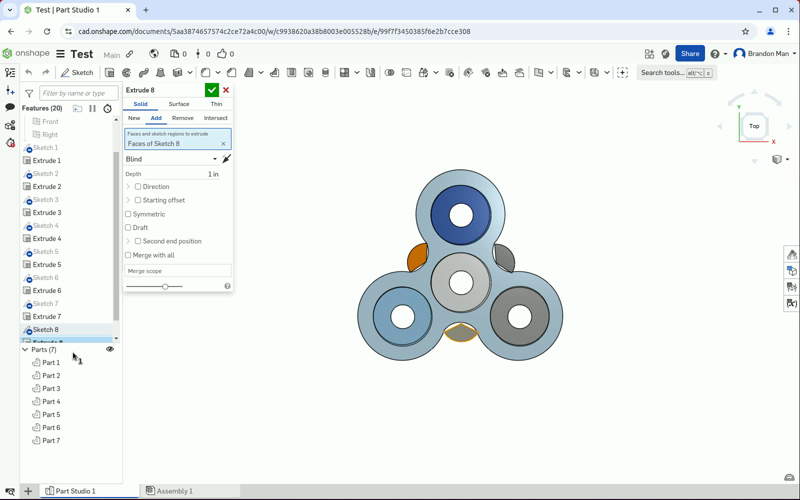
mouse_move(143, 106)
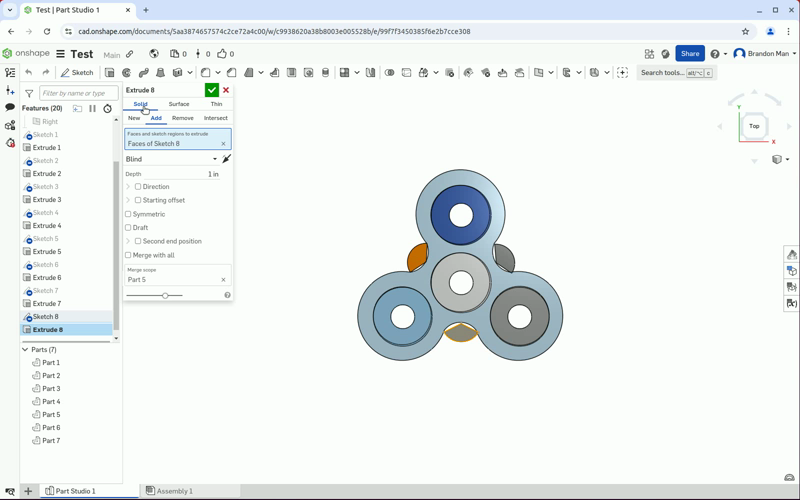
click(143, 106)
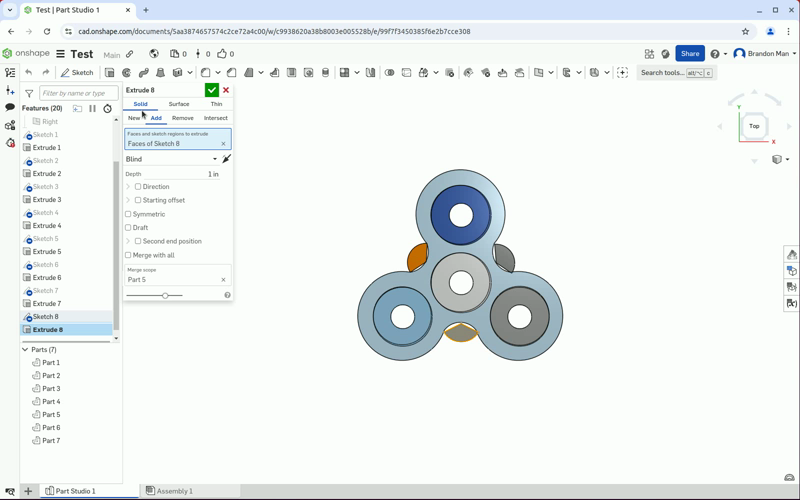
mouse_move(137, 120)
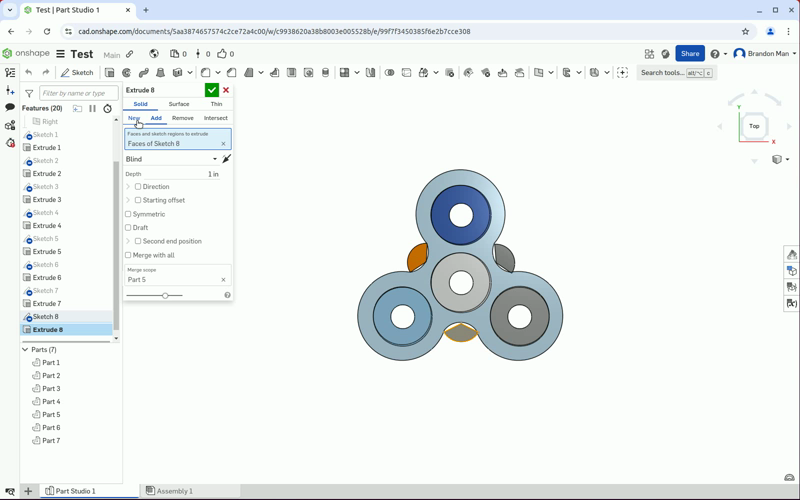
click(137, 120)
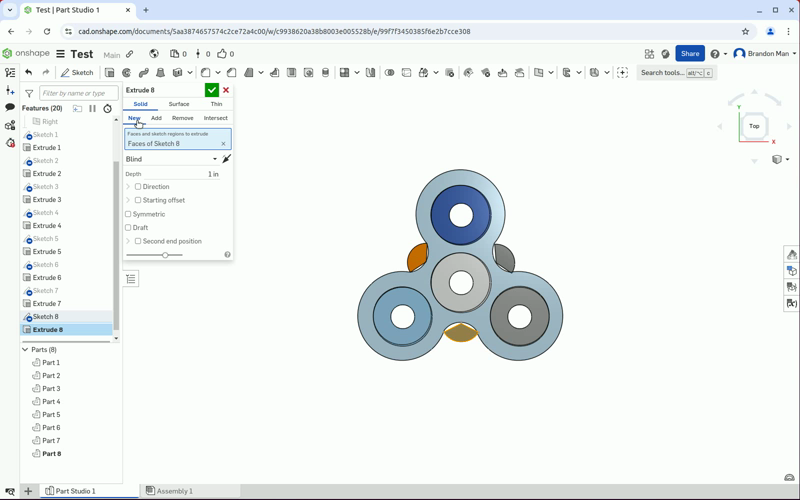
key(tab, 4)
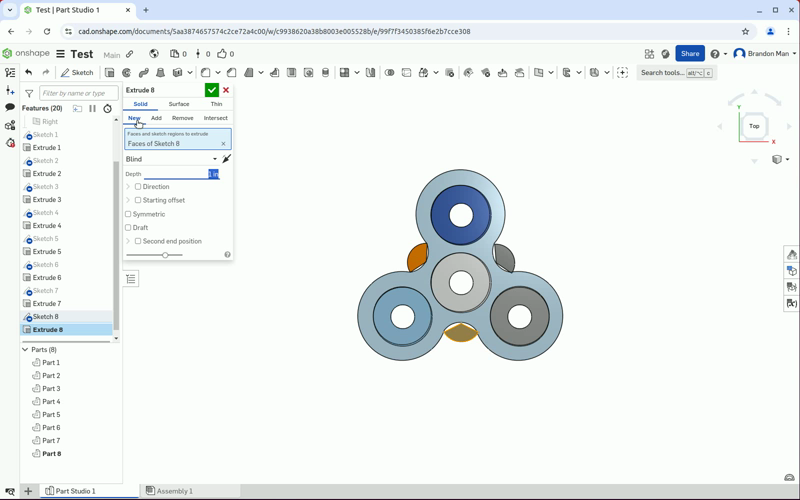
text(3.851)
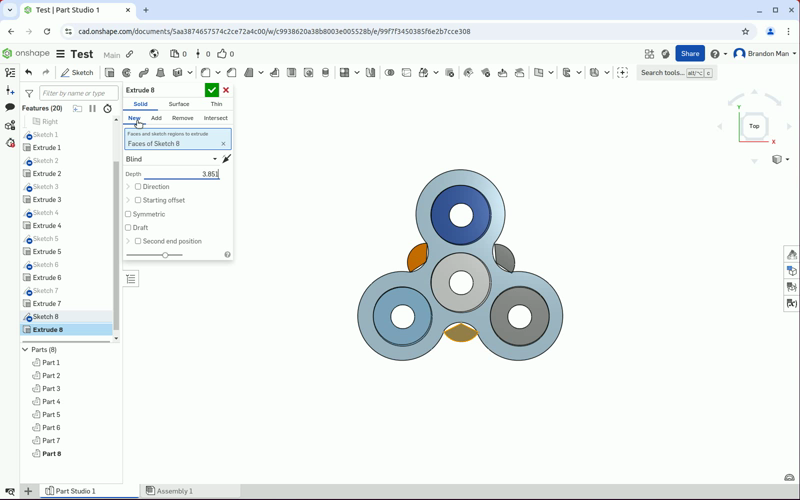
key(enter)
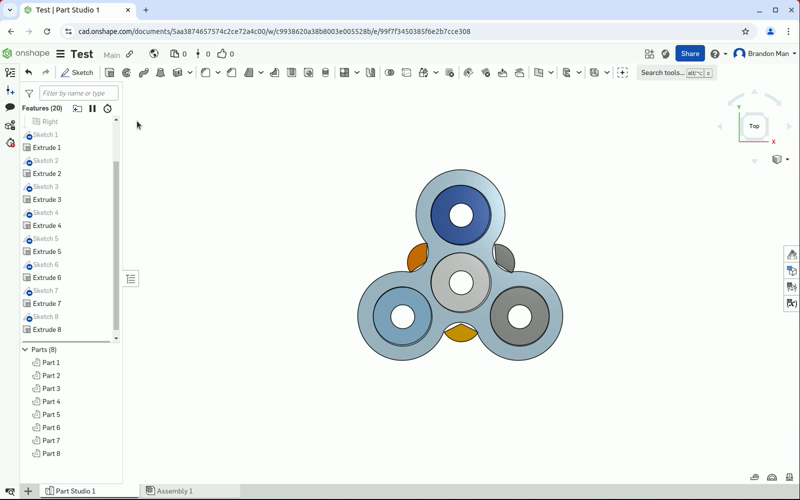
key(shift+h)
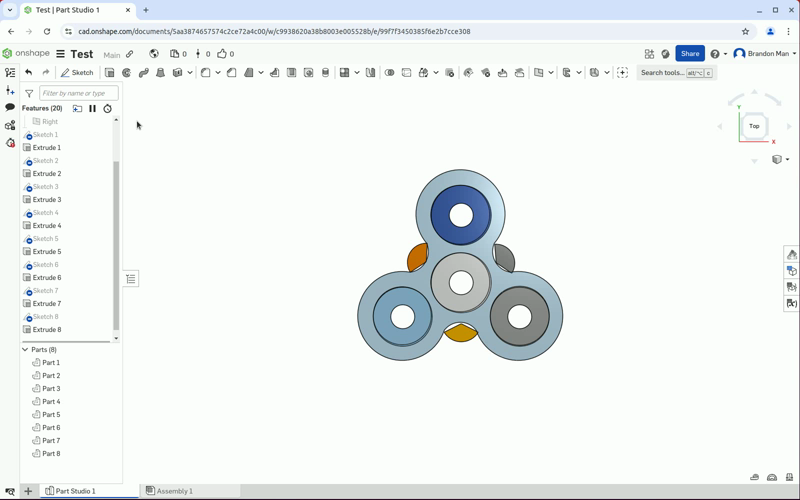
key(shift+h)
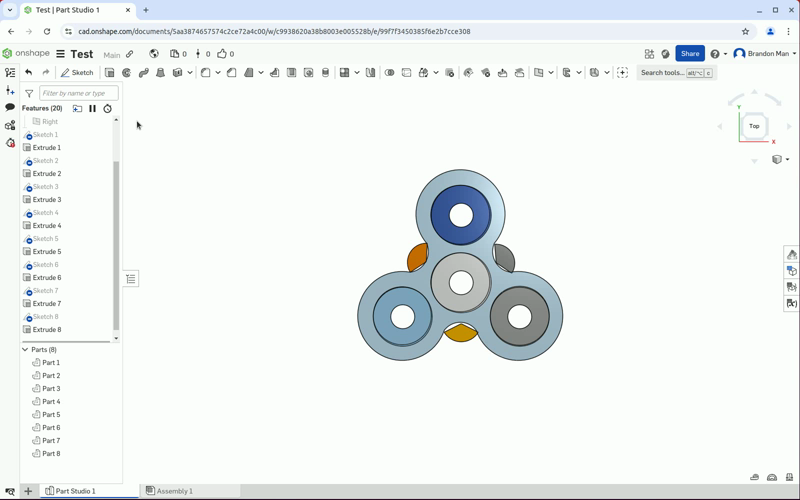
key(shift+7)
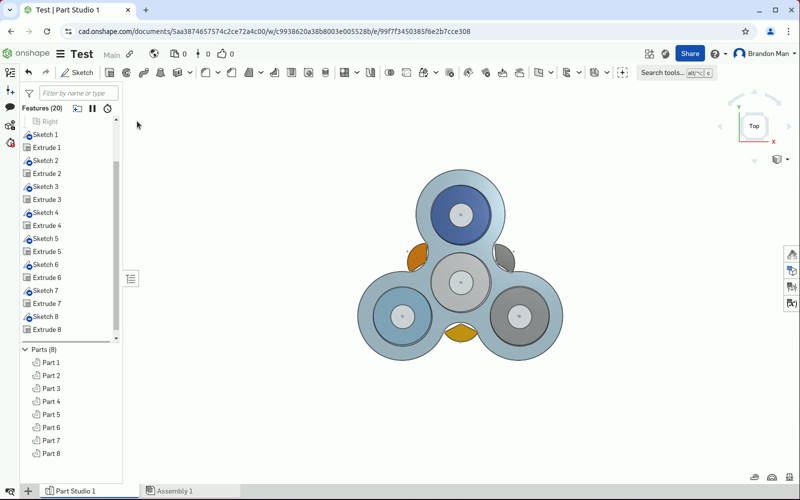
key(up, 3)
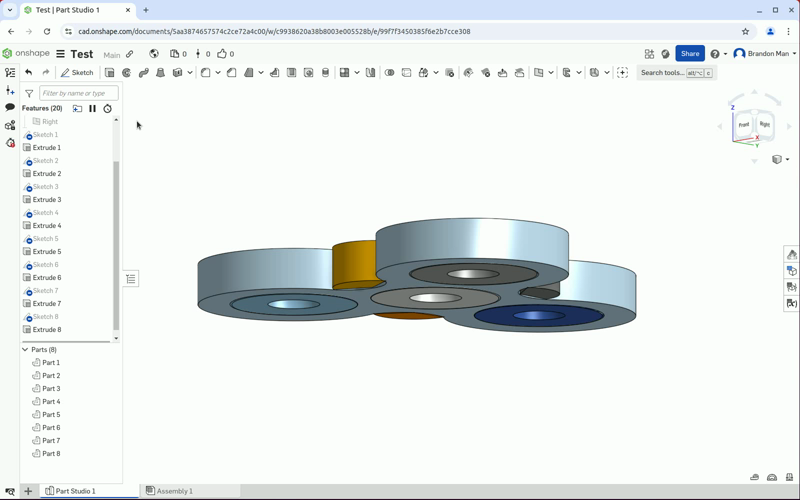
key(left, 3)
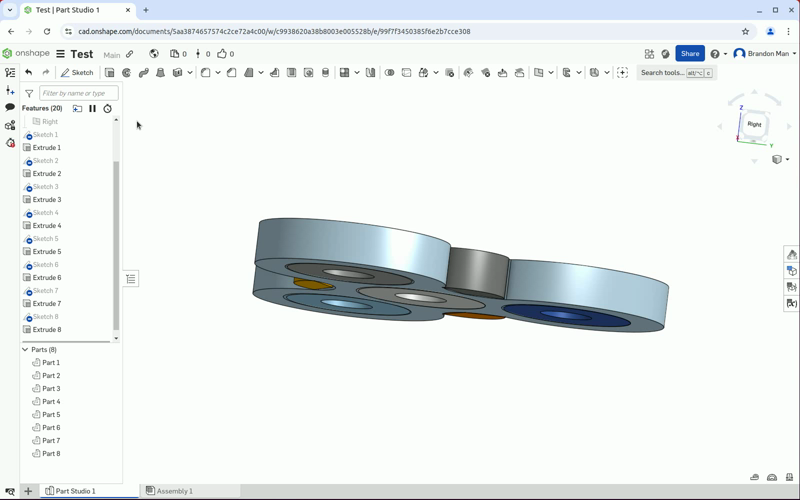
key(right, 3)
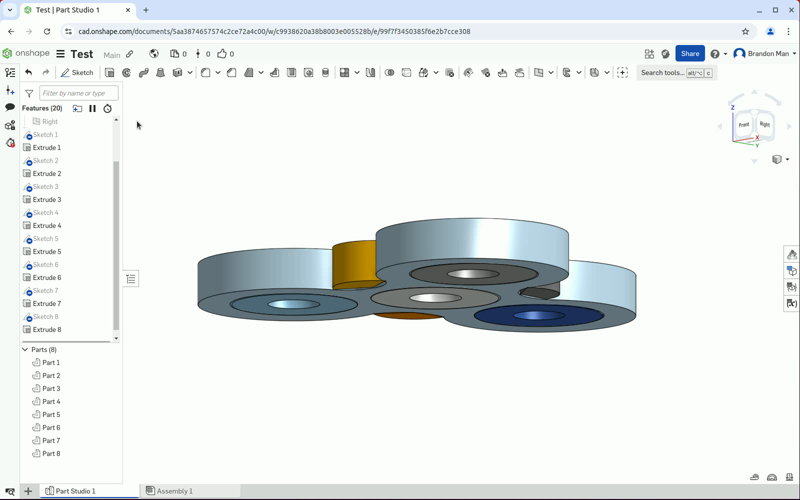
key(down, 3)
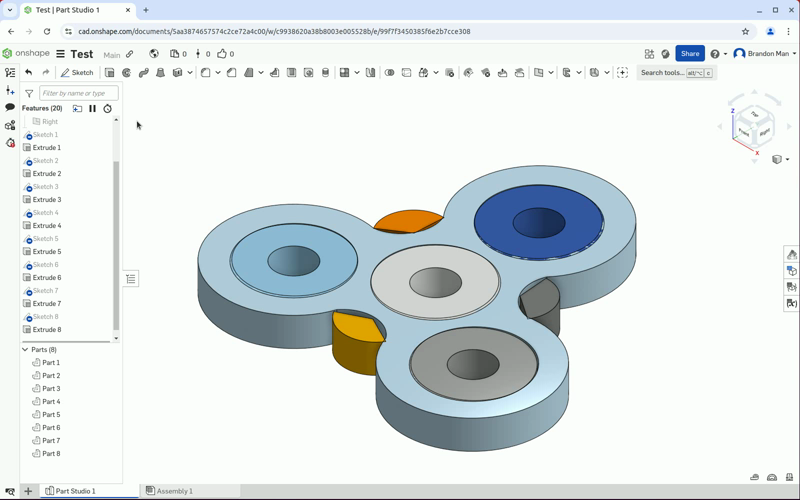
mouse_move(69, 137)
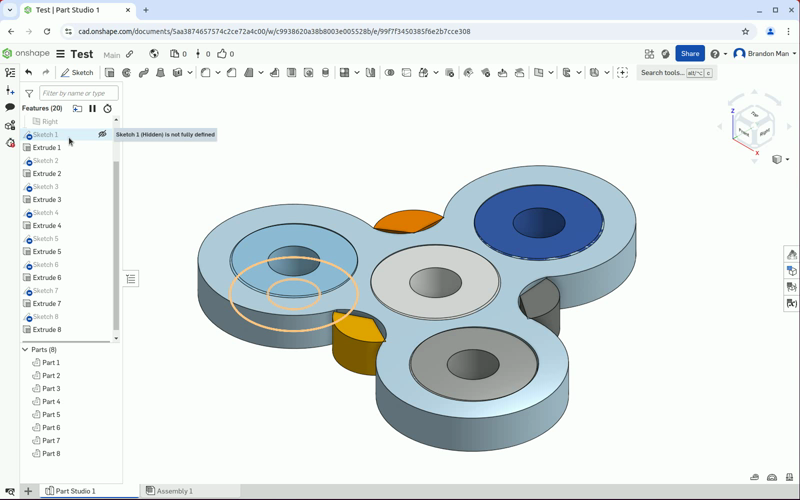
click(69, 137)